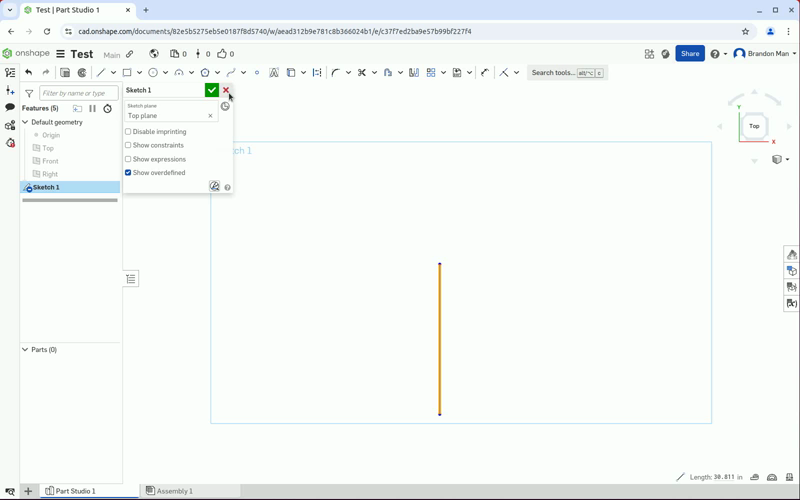
key(shift+h)
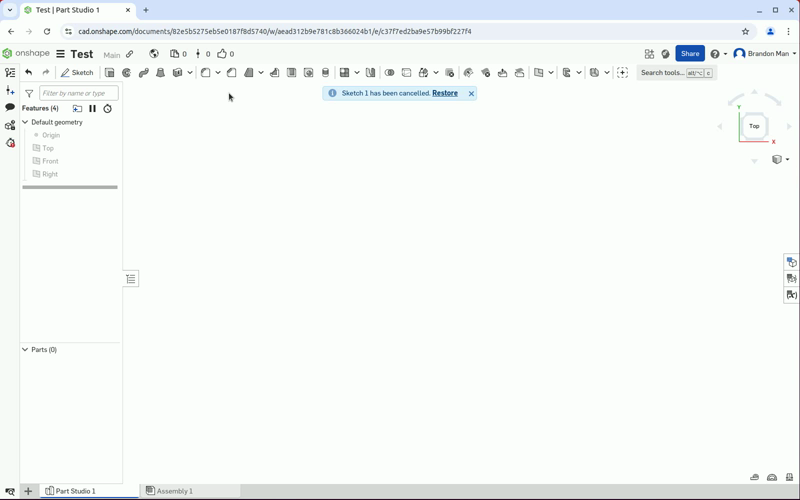
mouse_move(73, 352)
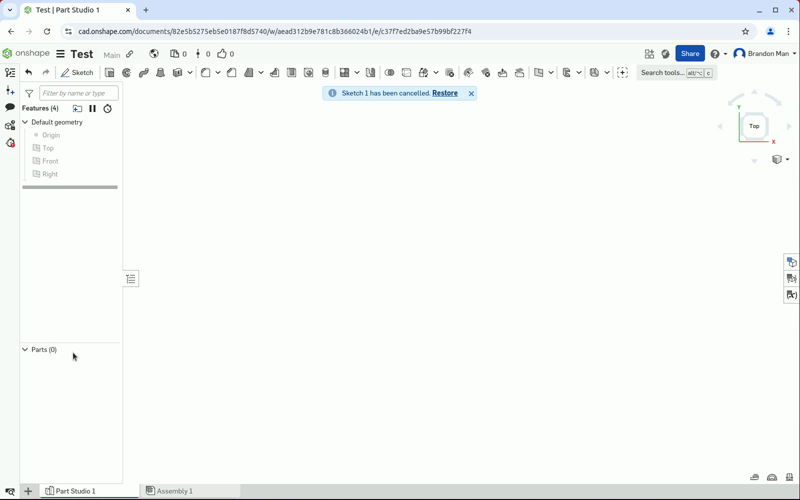
key(y)
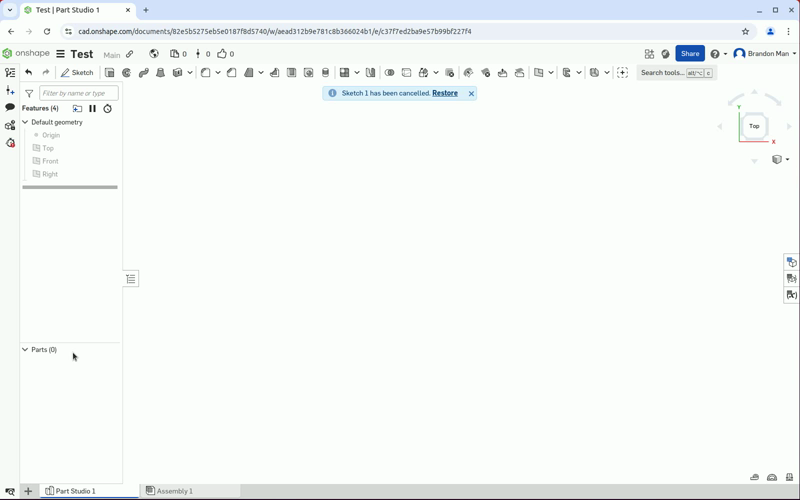
key(shift+p)
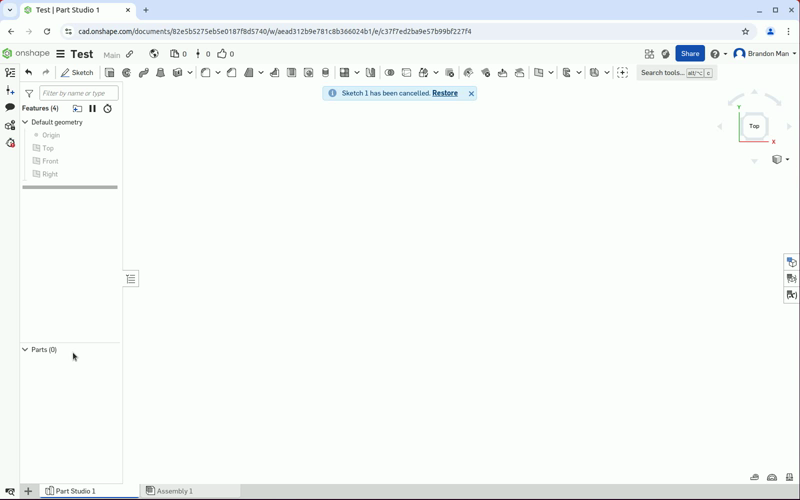
key(space)
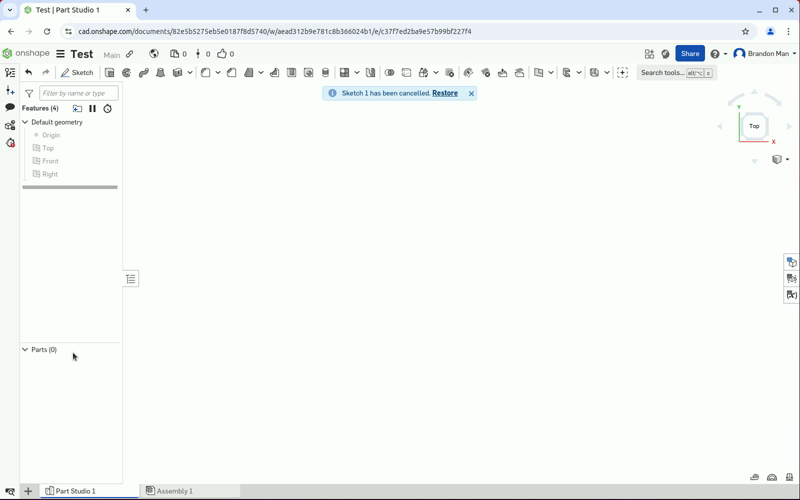
key_down(shift)
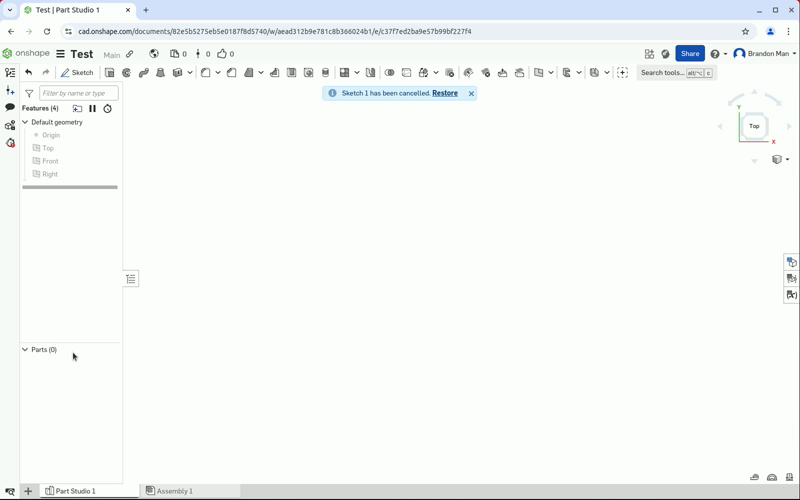
key(up)
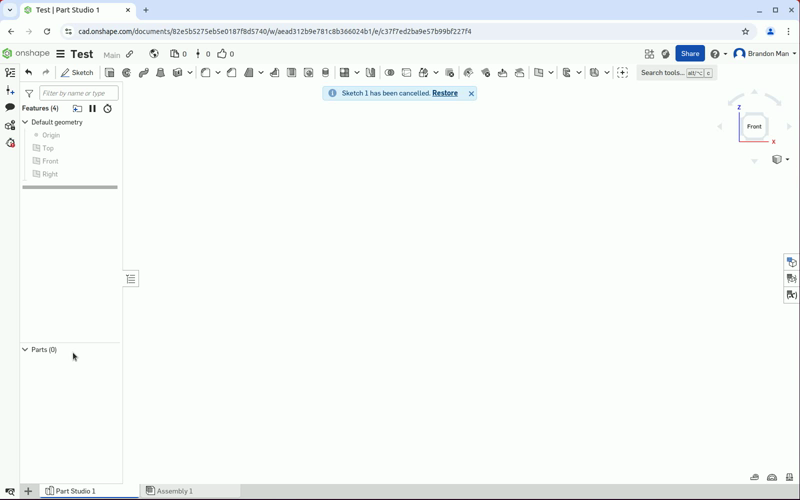
key_up(shift)
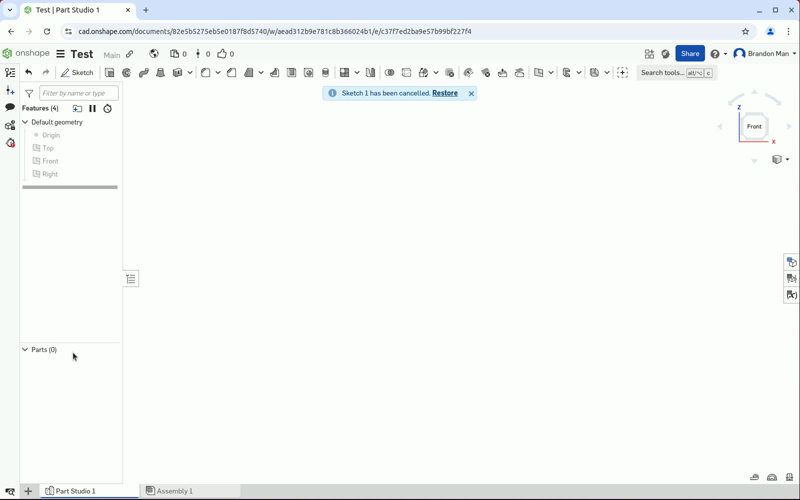
mouse_move(73, 352)
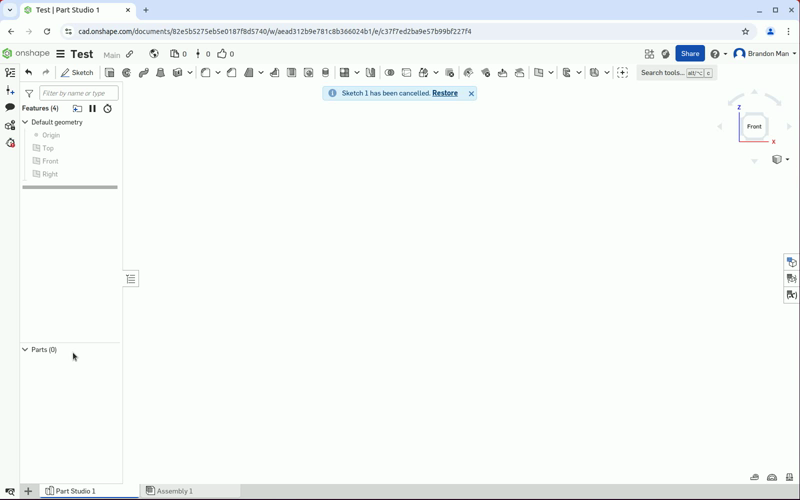
key(shift+y)
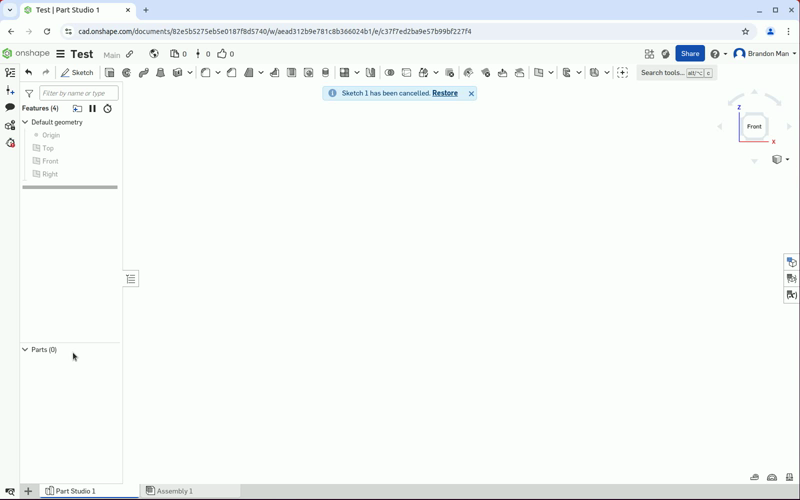
key(shift+s)
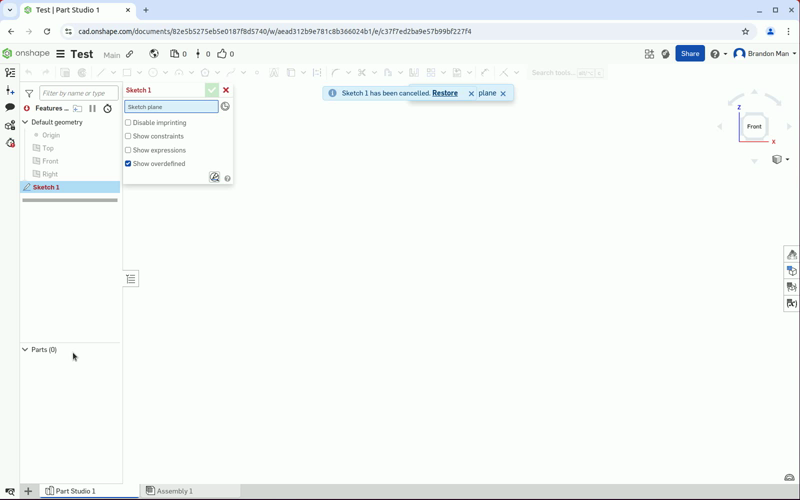
mouse_move(73, 163)
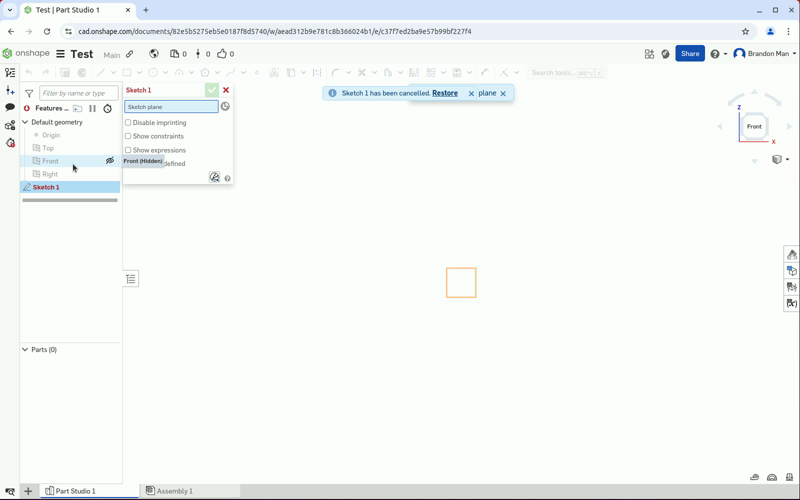
click(73, 163)
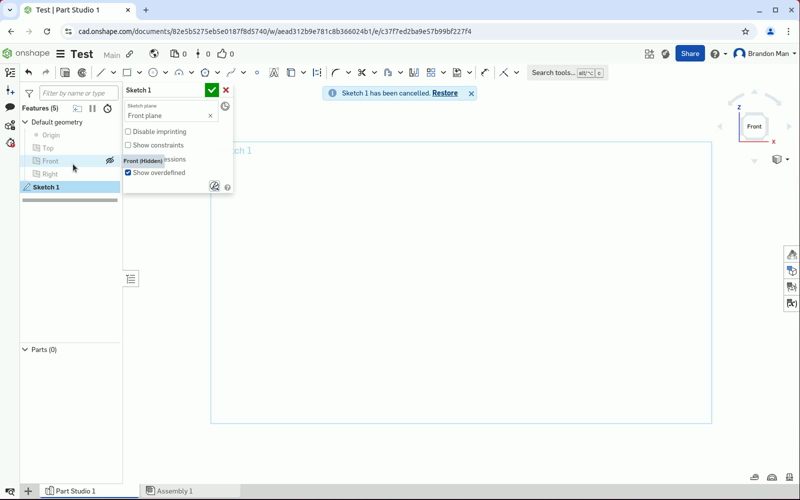
mouse_move(73, 352)
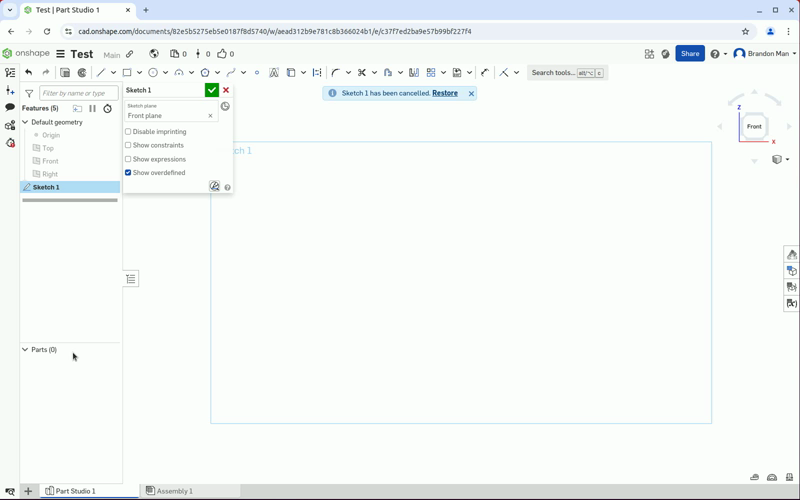
key(y)
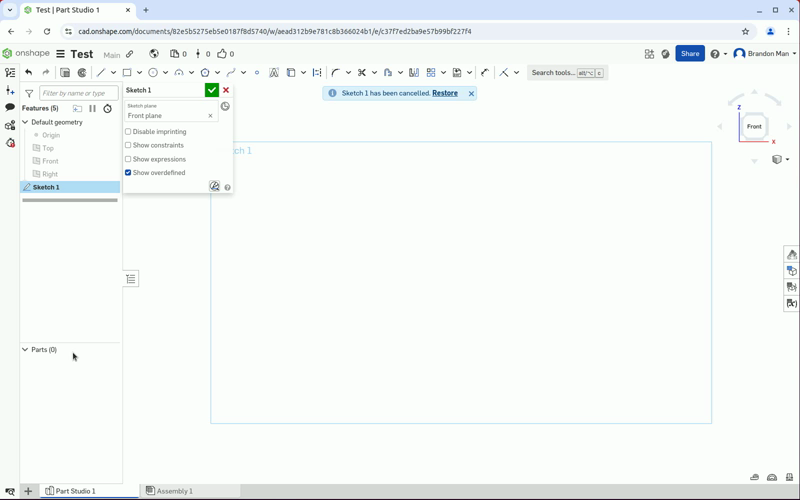
key(c)
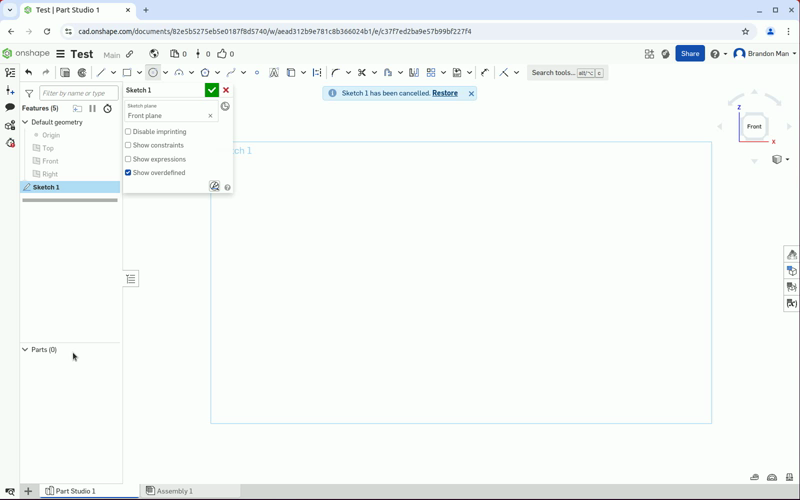
key_down(shift)
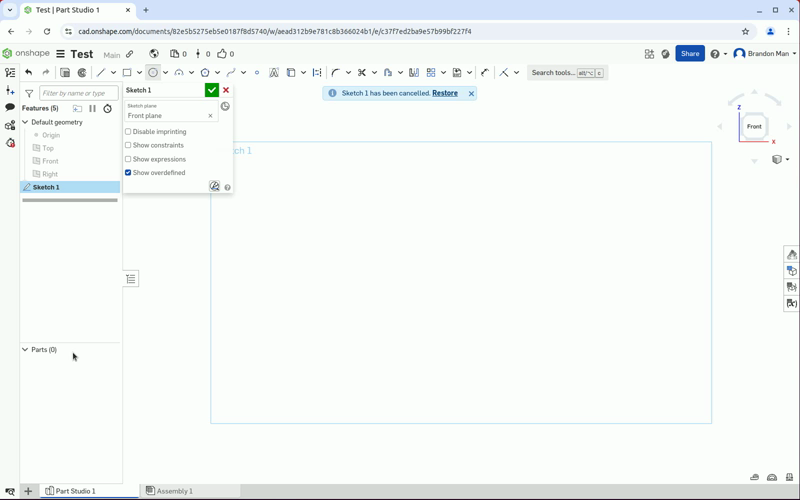
mouse_move(460, 282)
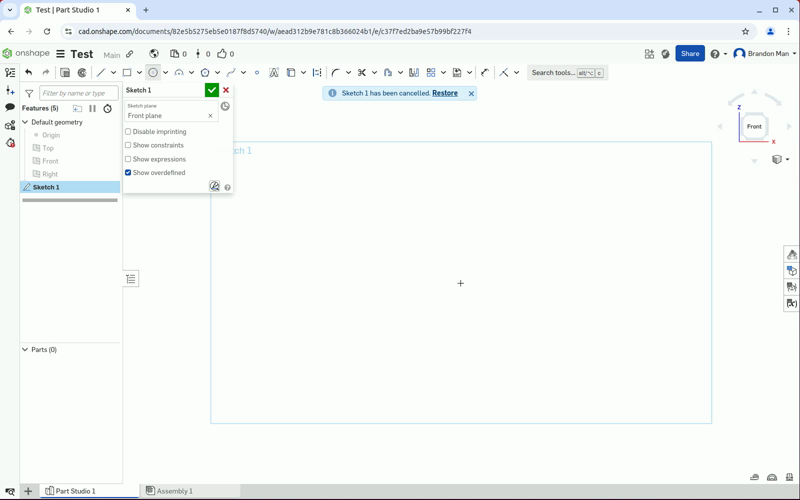
click(460, 282)
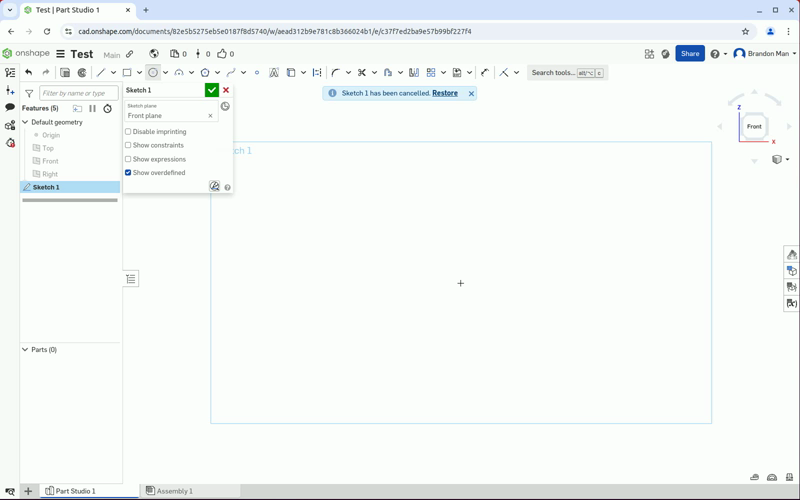
key_up(shift)
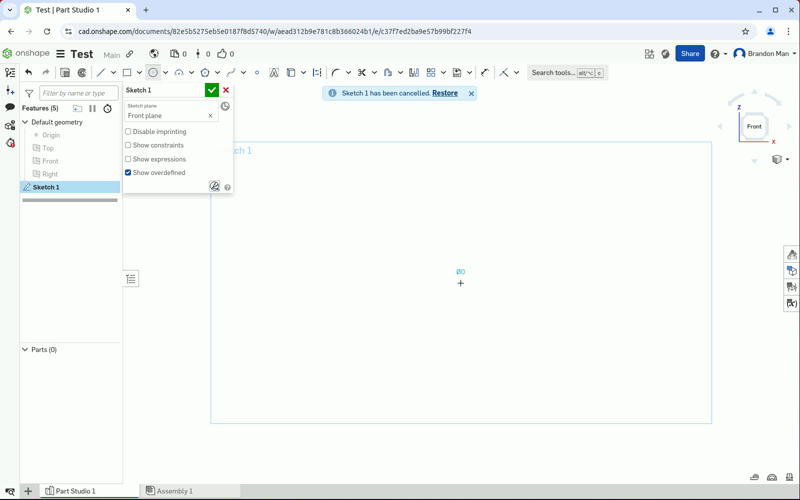
mouse_move(505, 282)
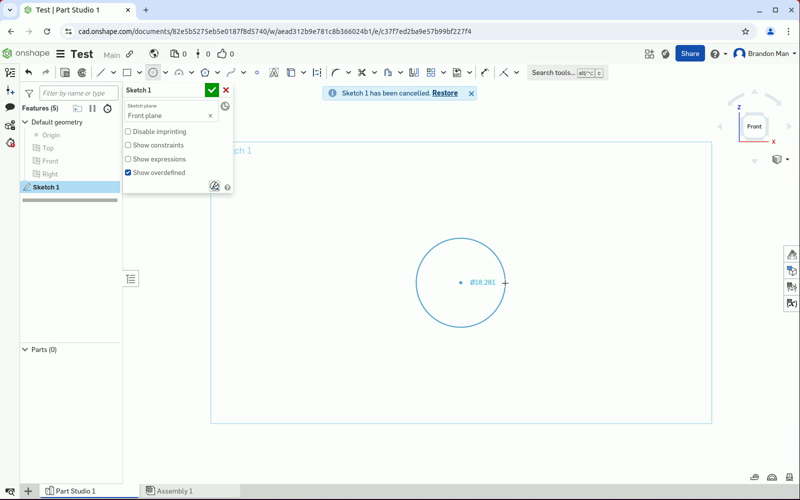
click(505, 282)
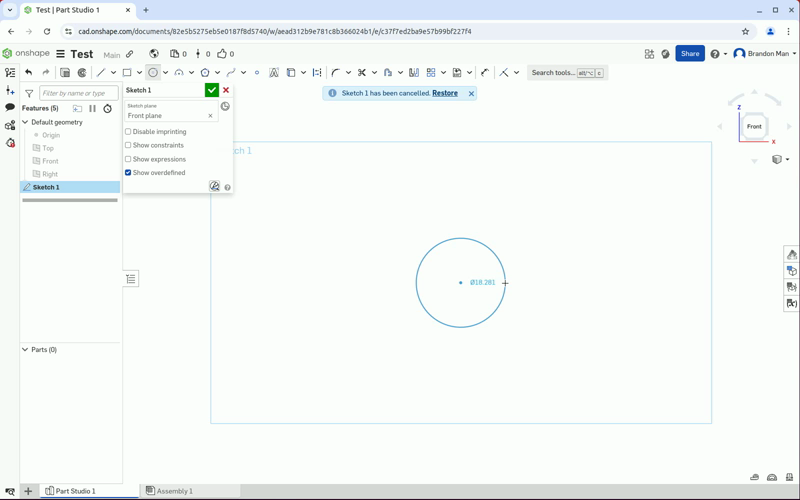
key(esc)
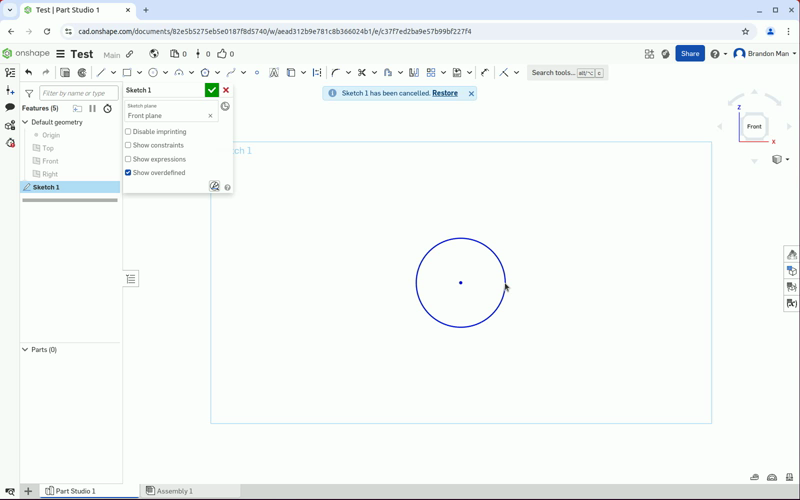
key(l)
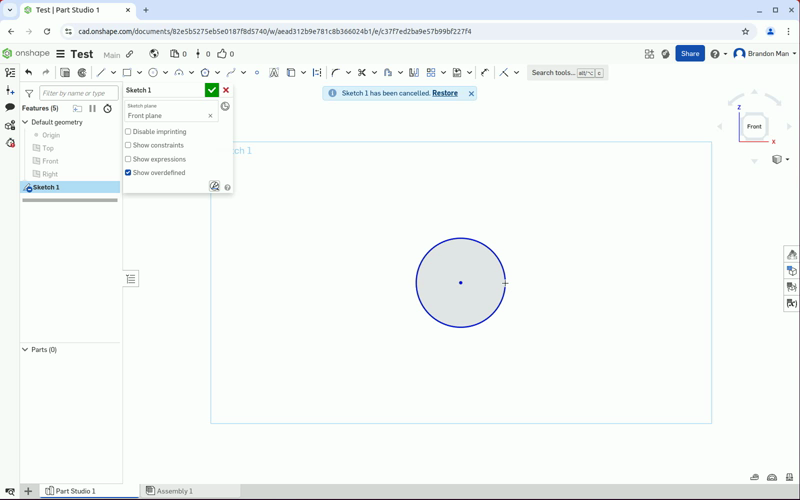
key_down(shift)
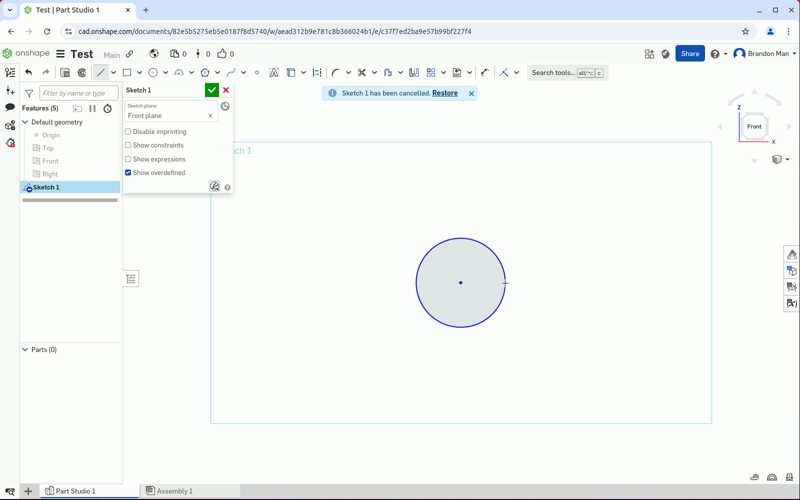
mouse_move(431, 290)
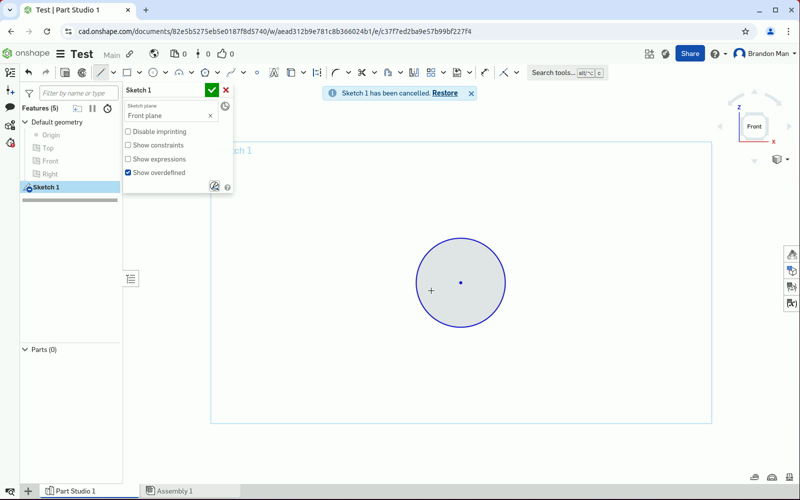
click(431, 290)
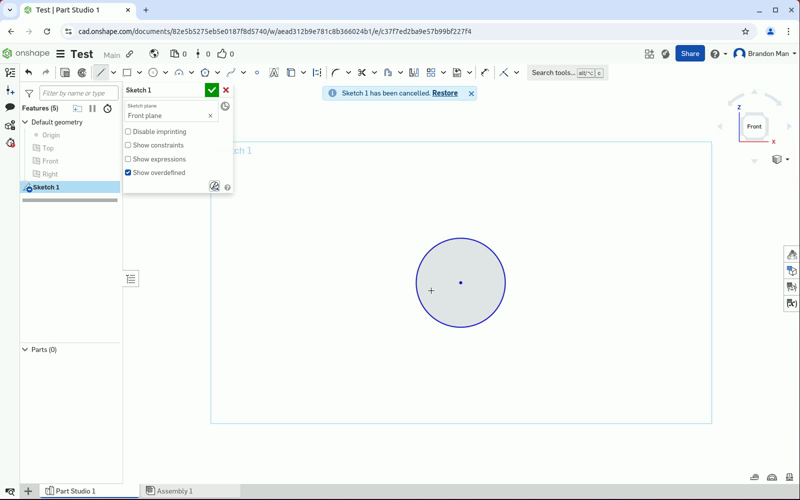
key_up(shift)
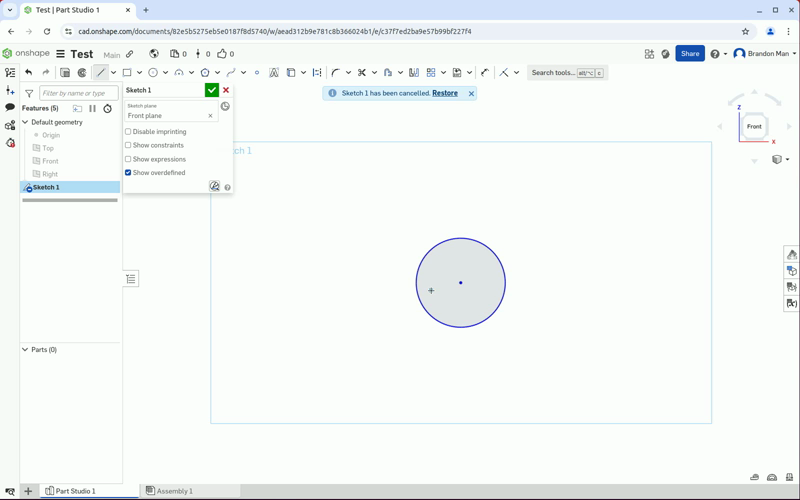
key_down(shift)
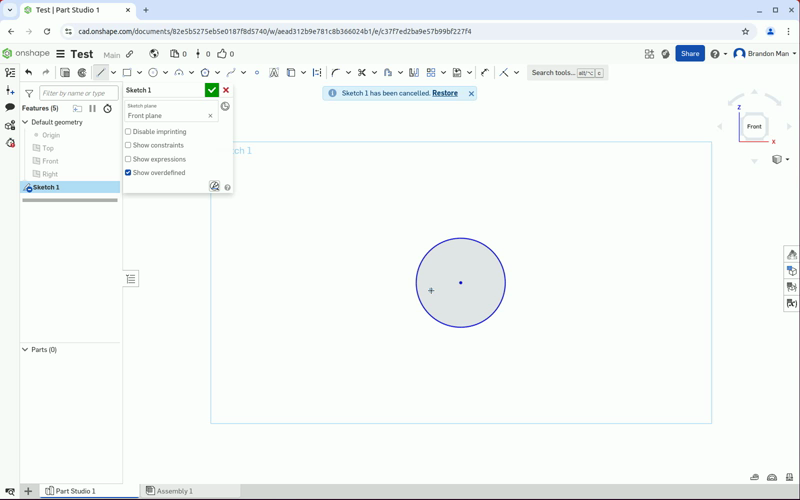
mouse_move(461, 290)
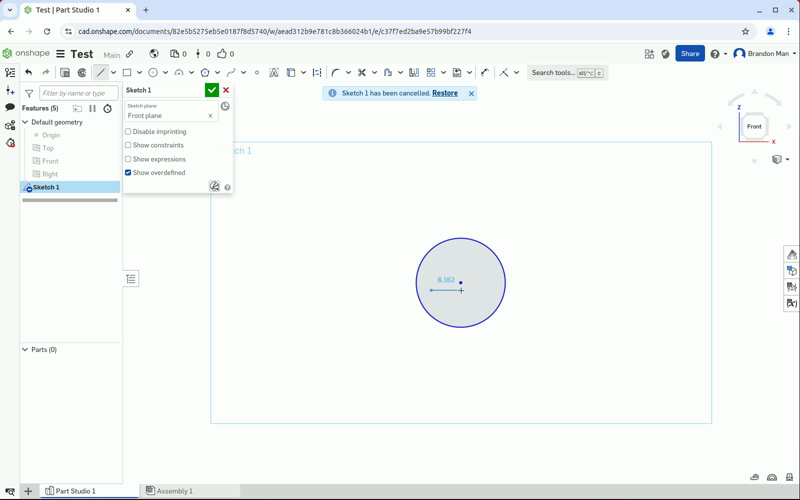
mouse_move(439, 290)
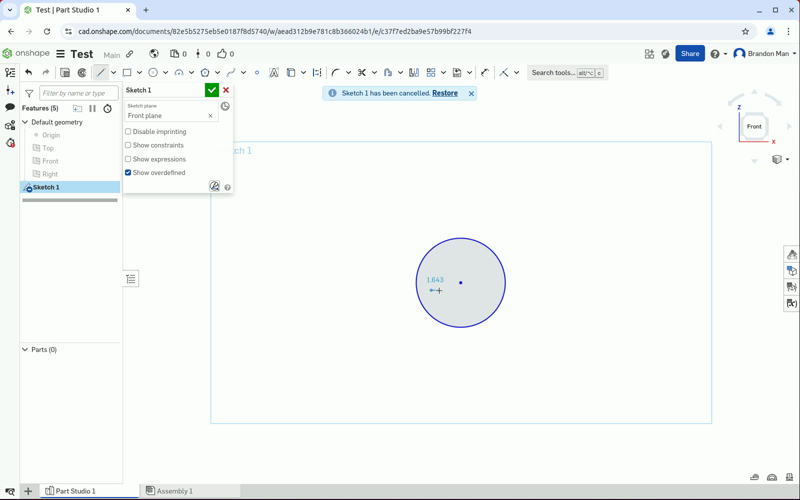
click(439, 290)
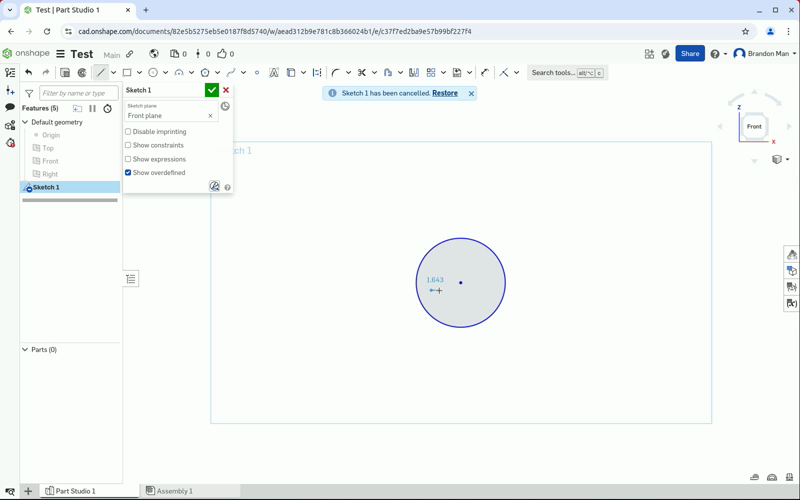
key_up(shift)
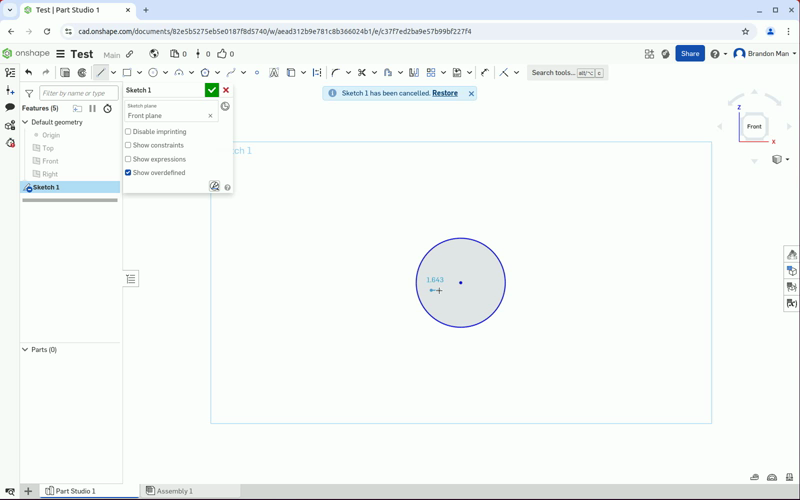
key(esc)
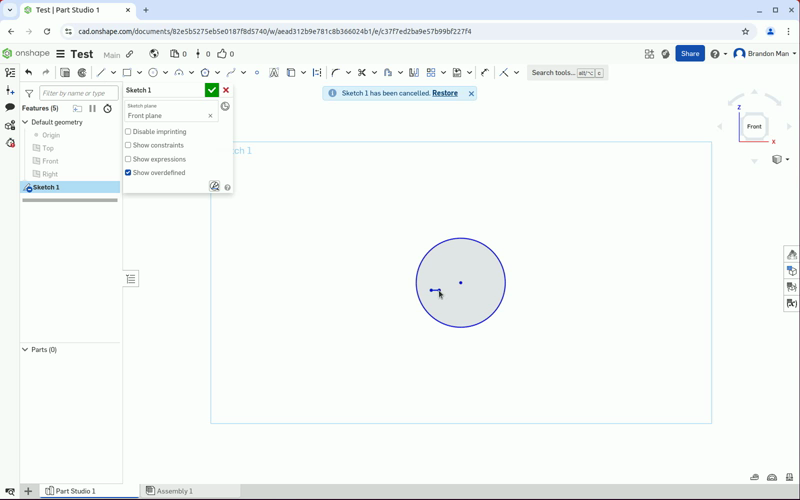
key(a)
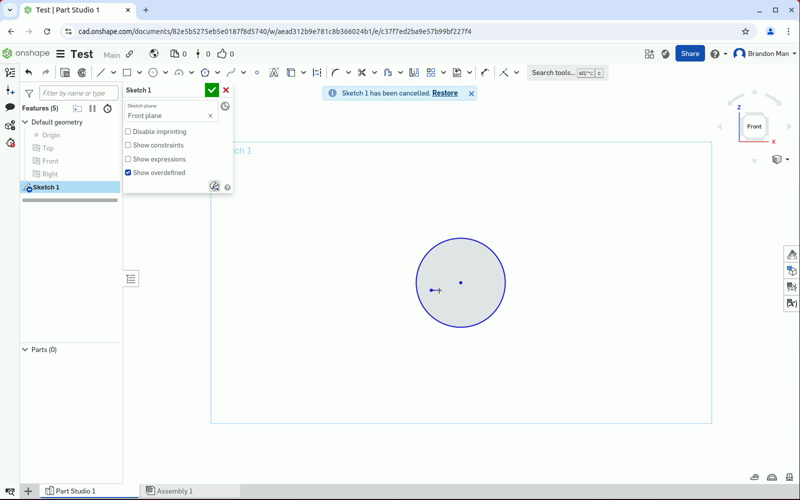
mouse_move(439, 290)
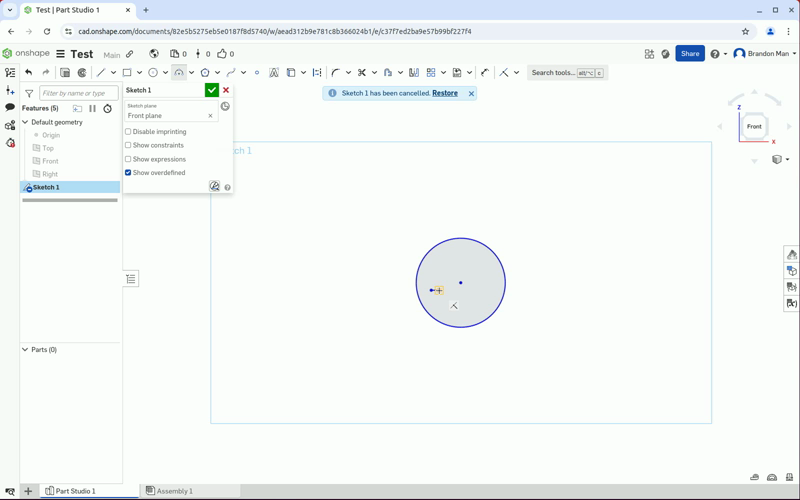
click(439, 290)
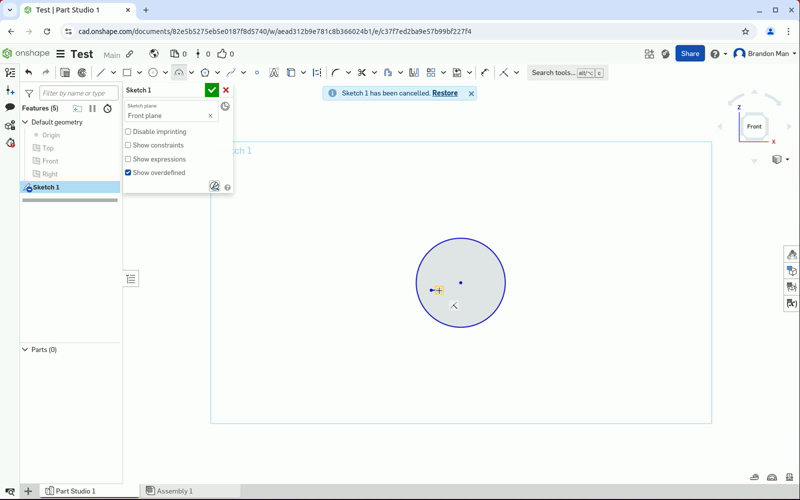
key_down(shift)
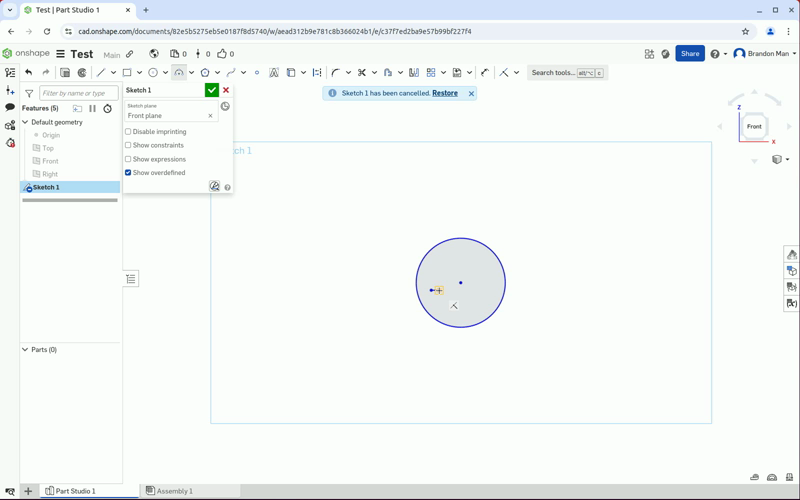
mouse_move(481, 290)
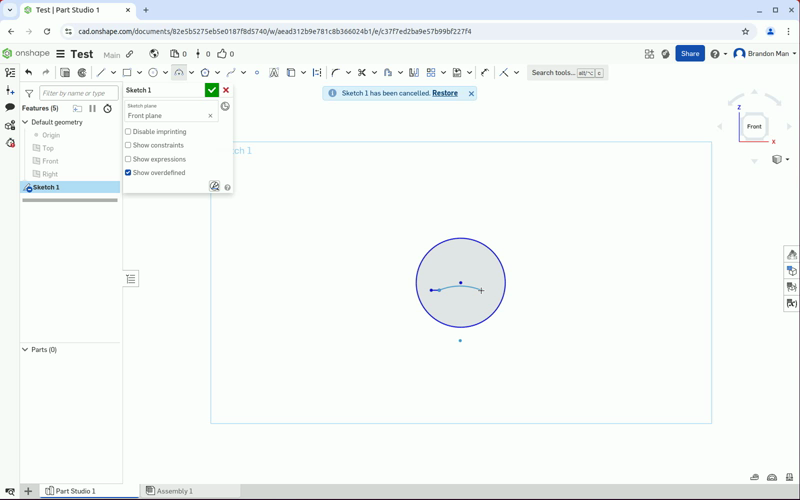
click(481, 290)
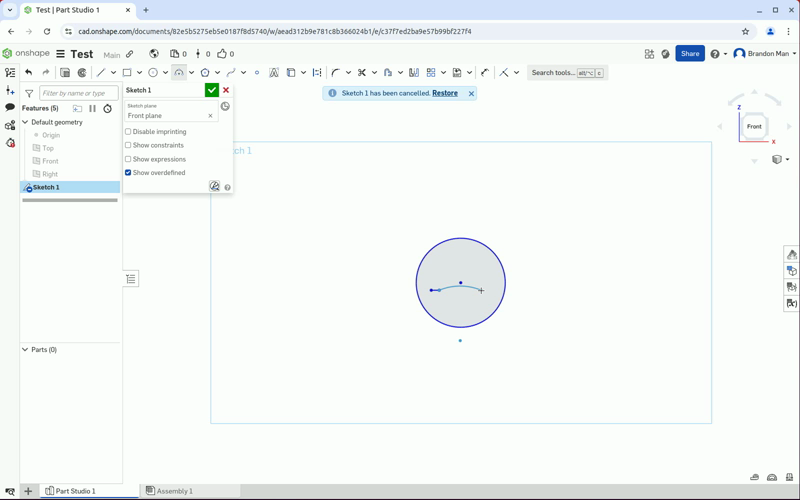
mouse_move(460, 305)
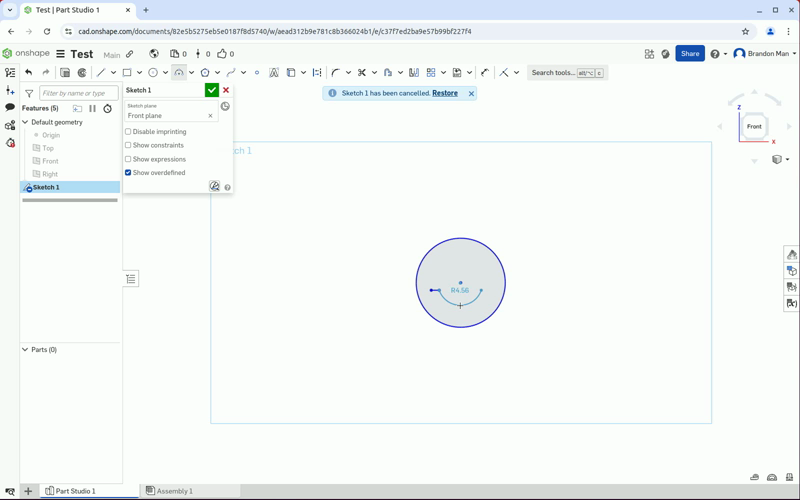
click(460, 305)
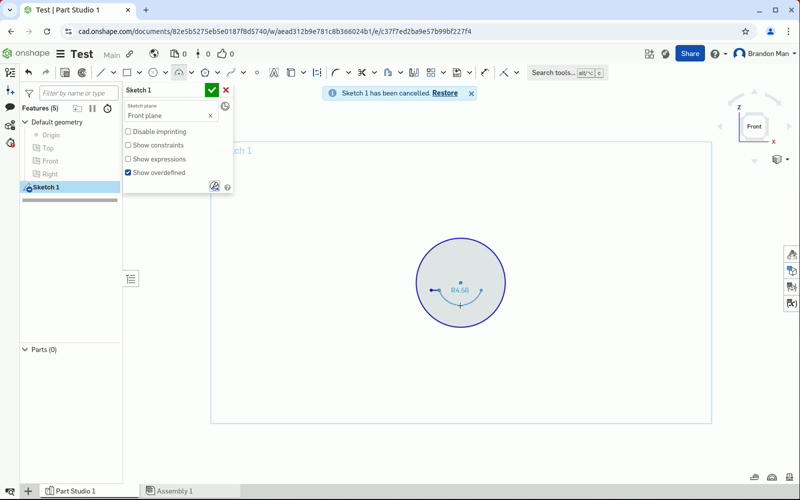
key_up(shift)
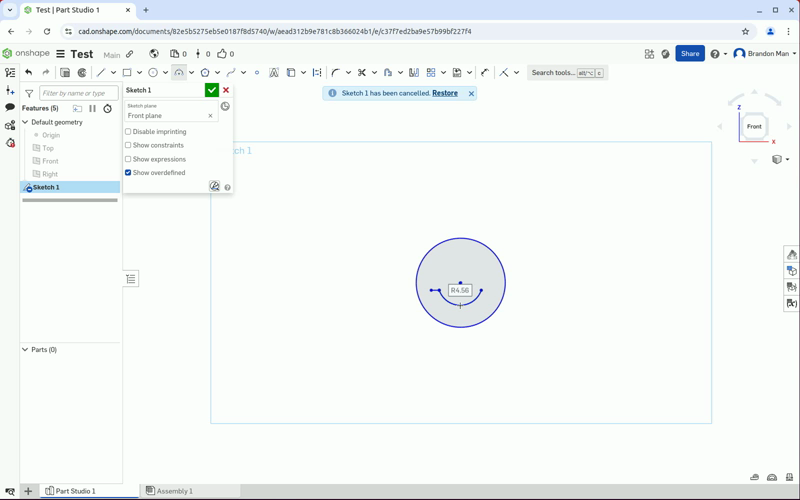
key(esc)
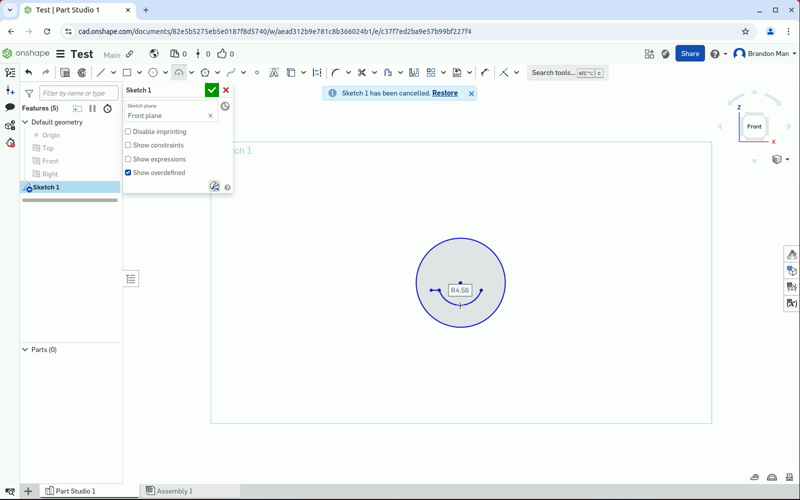
key(l)
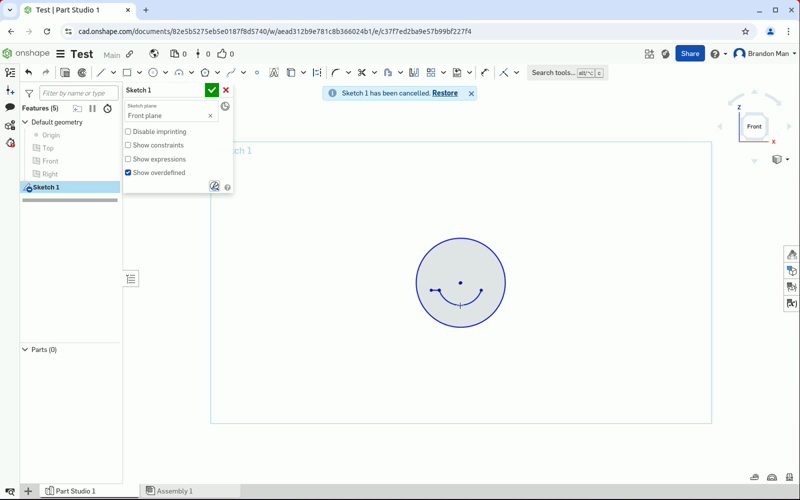
mouse_move(481, 290)
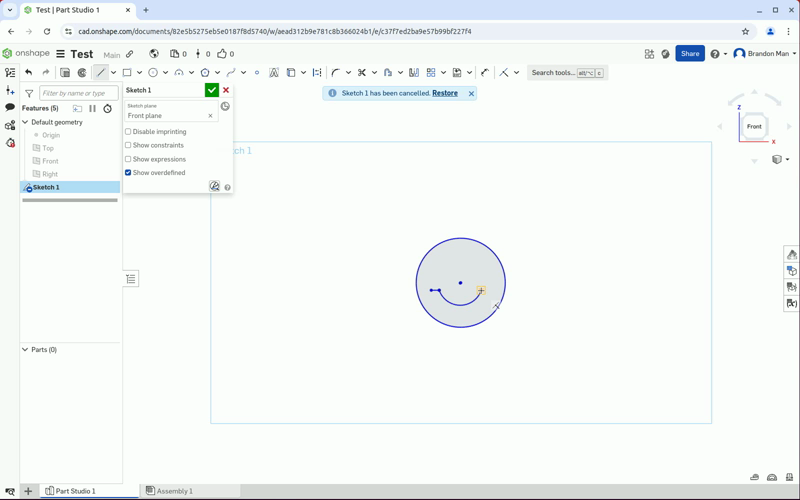
click(481, 290)
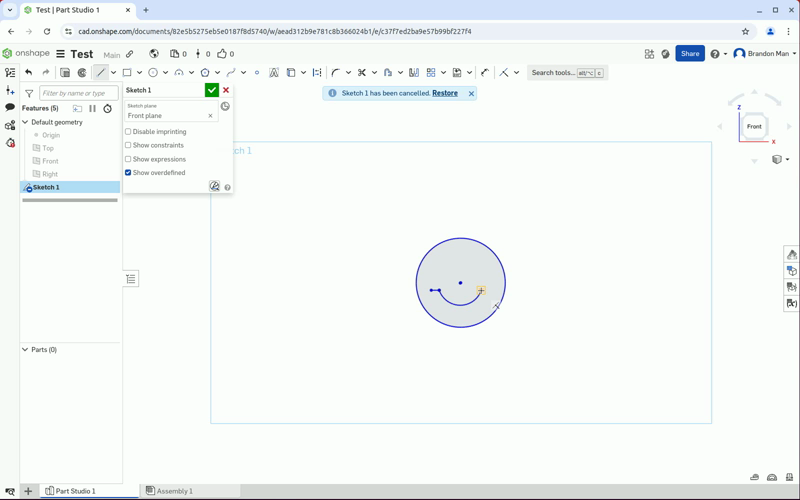
key_down(shift)
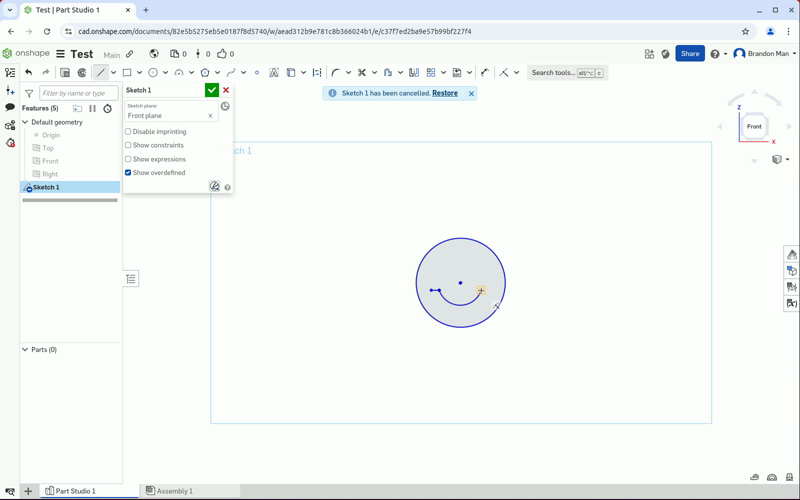
mouse_move(511, 290)
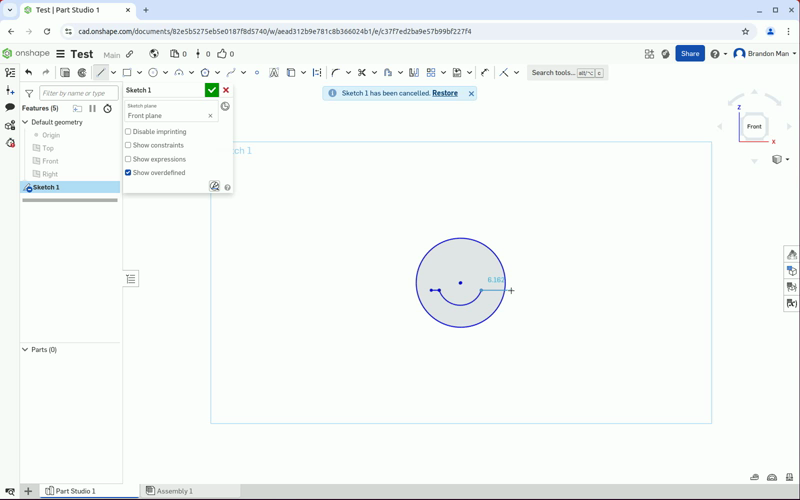
mouse_move(489, 290)
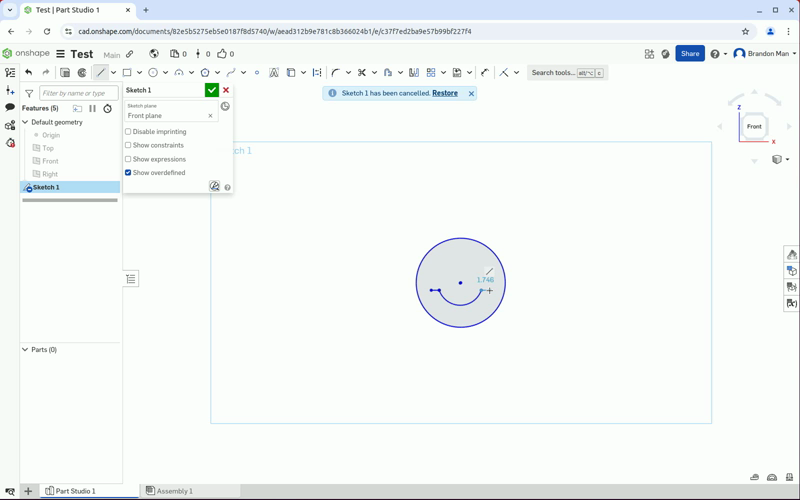
click(489, 290)
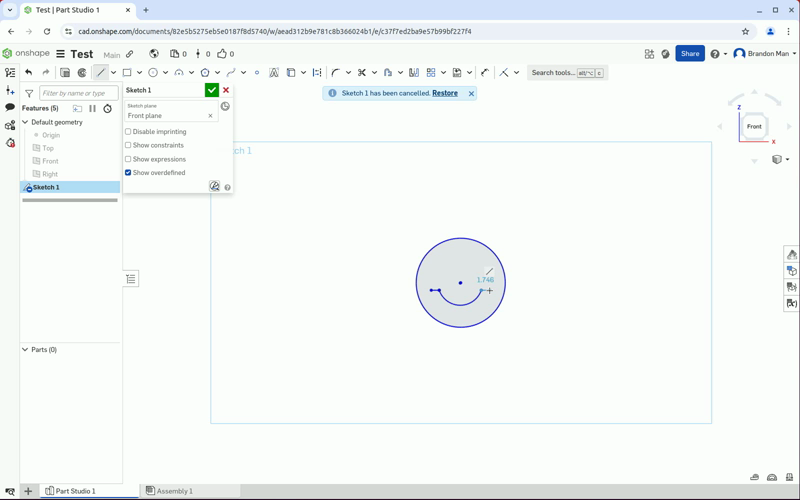
key_up(shift)
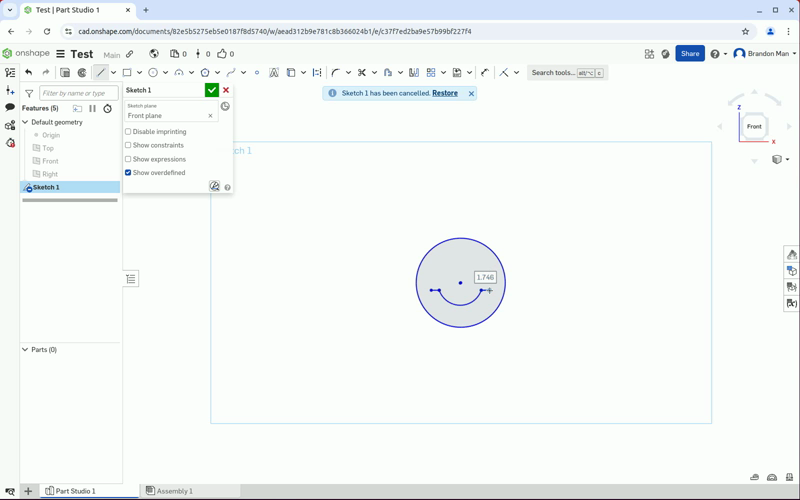
key_down(shift)
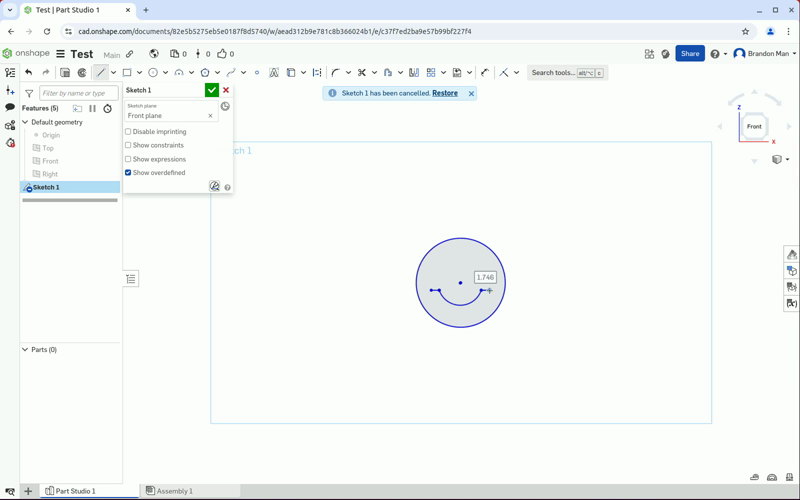
mouse_move(519, 290)
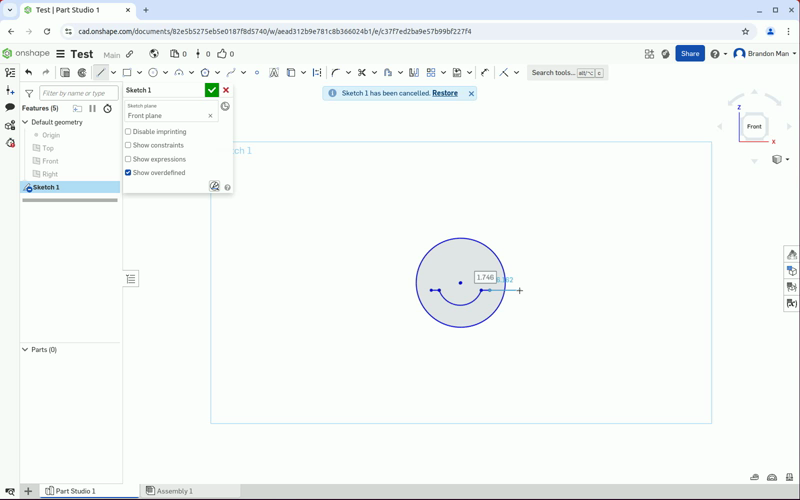
mouse_move(489, 275)
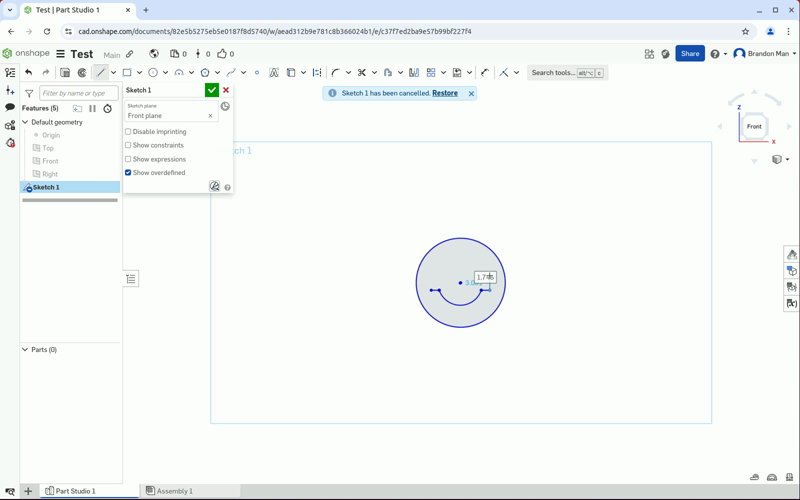
click(489, 275)
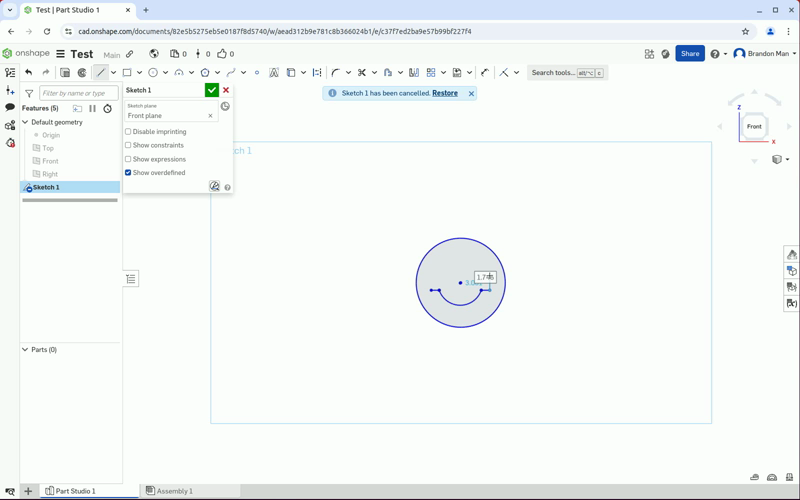
key_up(shift)
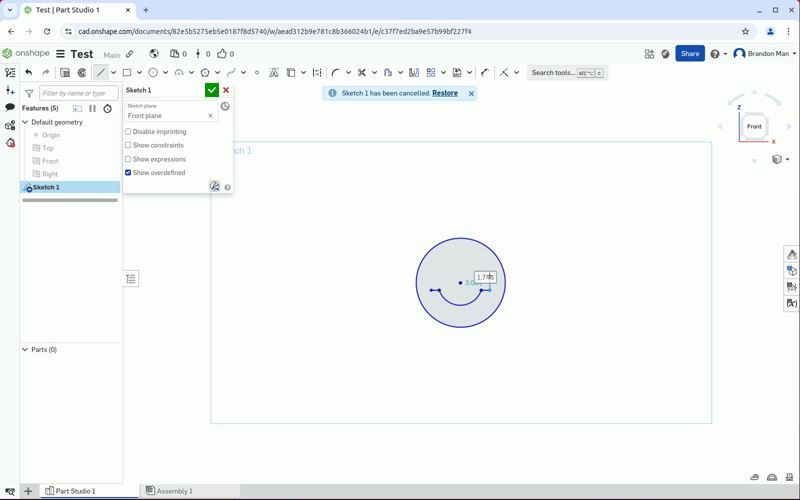
key_down(shift)
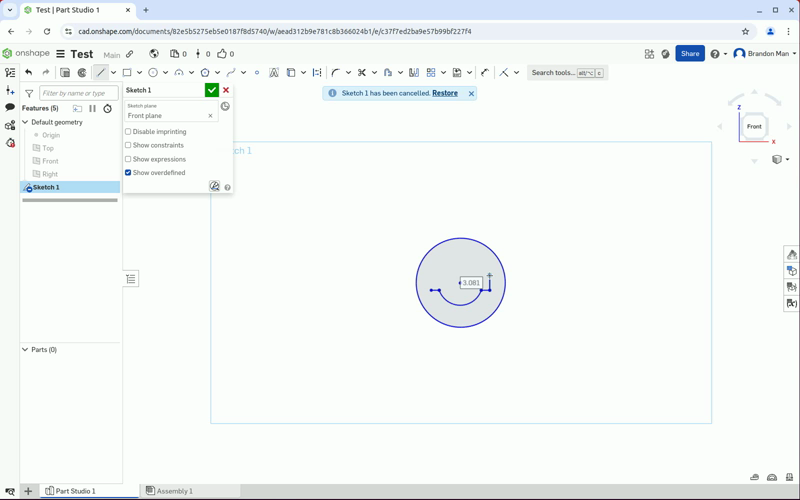
mouse_move(519, 275)
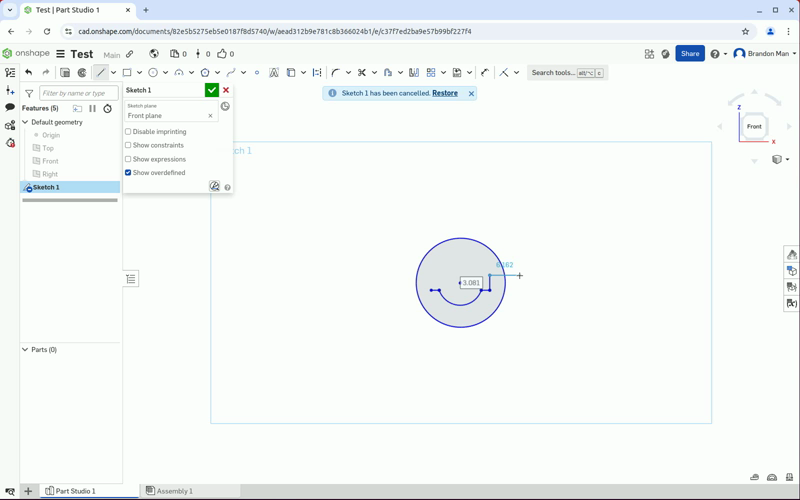
mouse_move(481, 275)
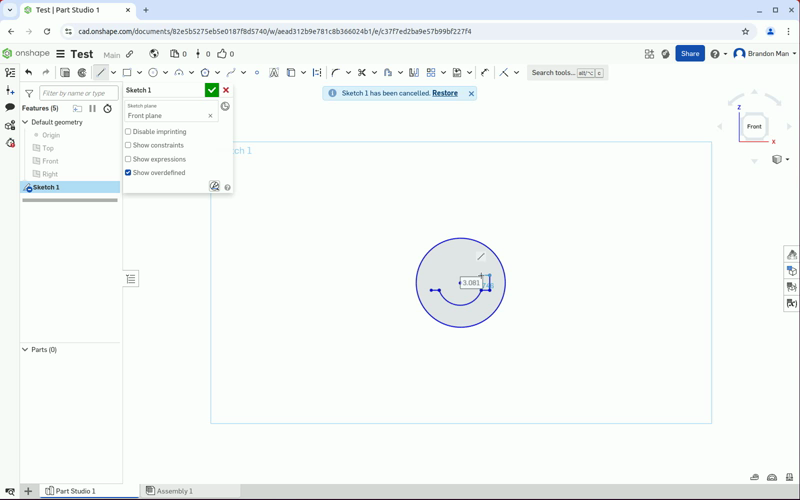
click(481, 275)
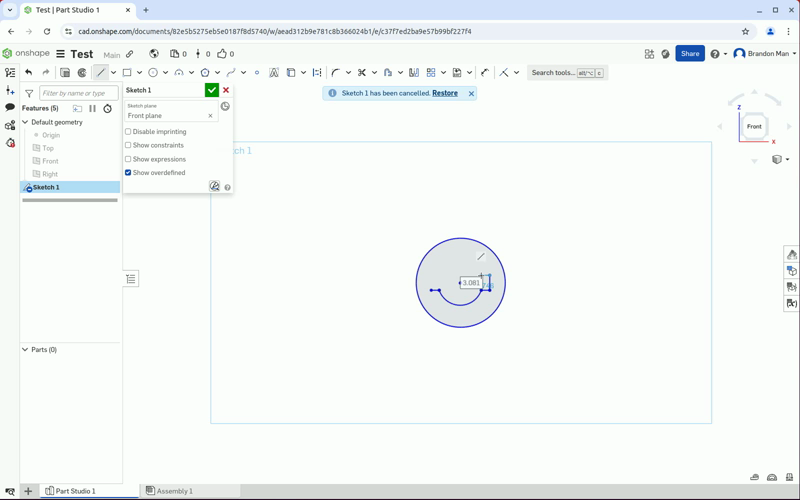
key_up(shift)
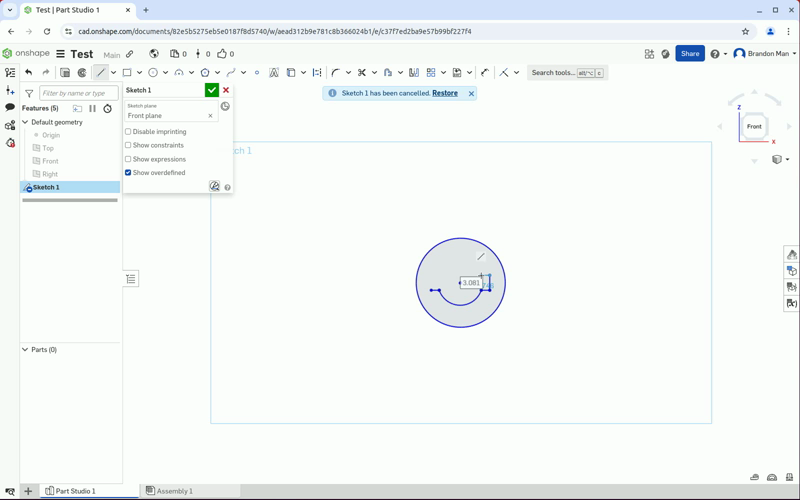
key(esc)
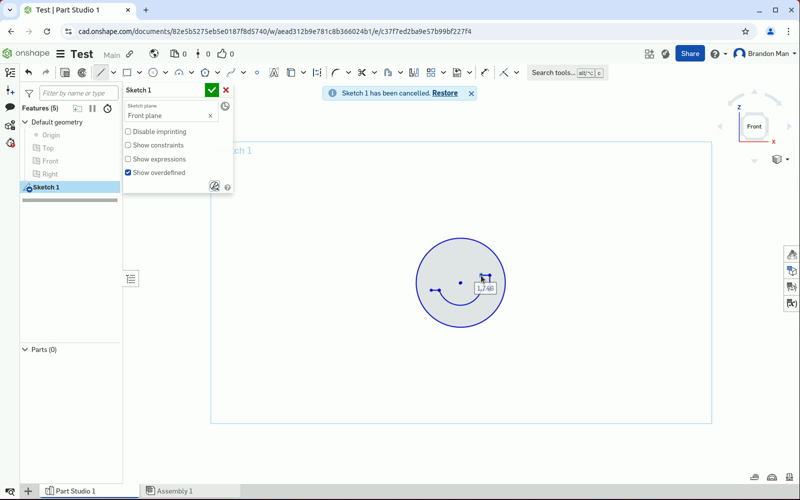
key(a)
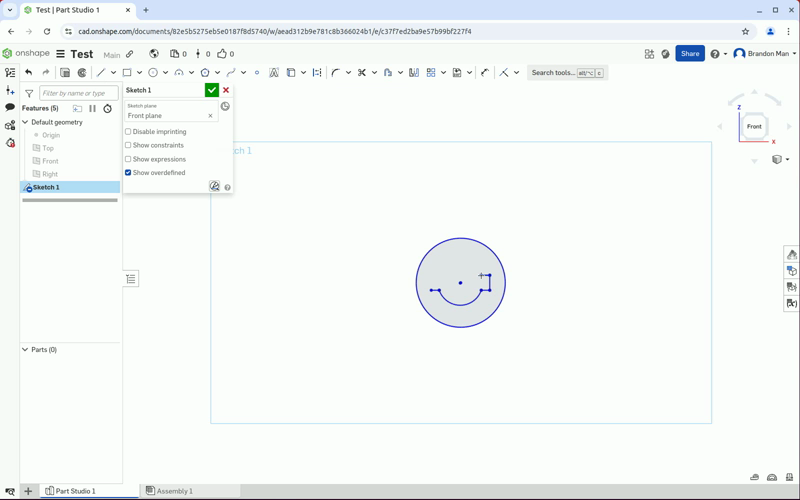
mouse_move(481, 275)
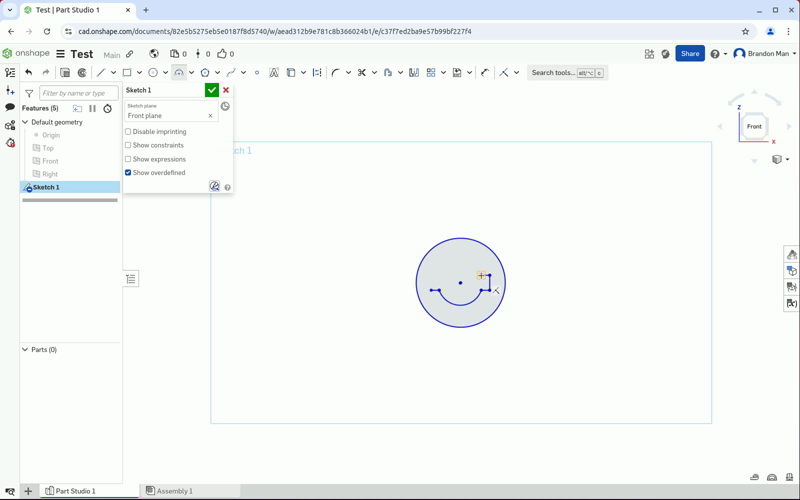
click(481, 275)
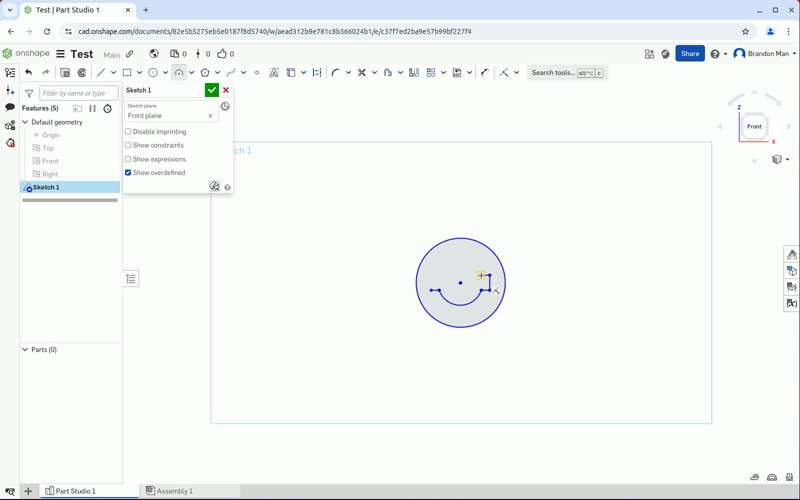
key_down(shift)
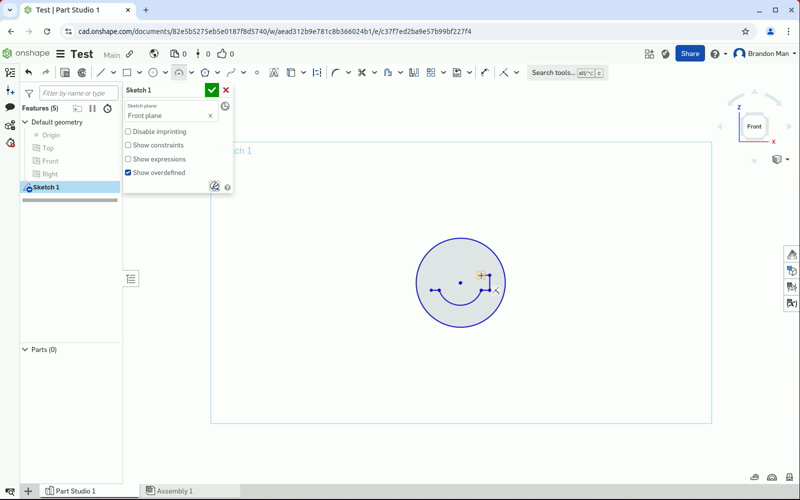
mouse_move(439, 275)
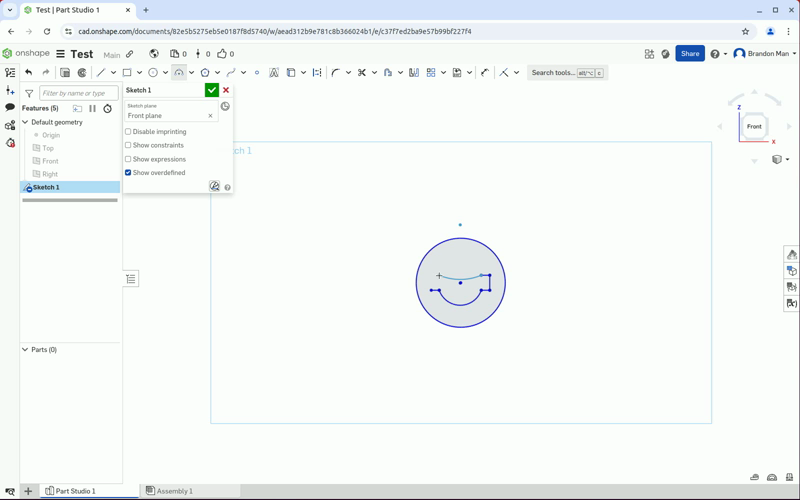
click(439, 275)
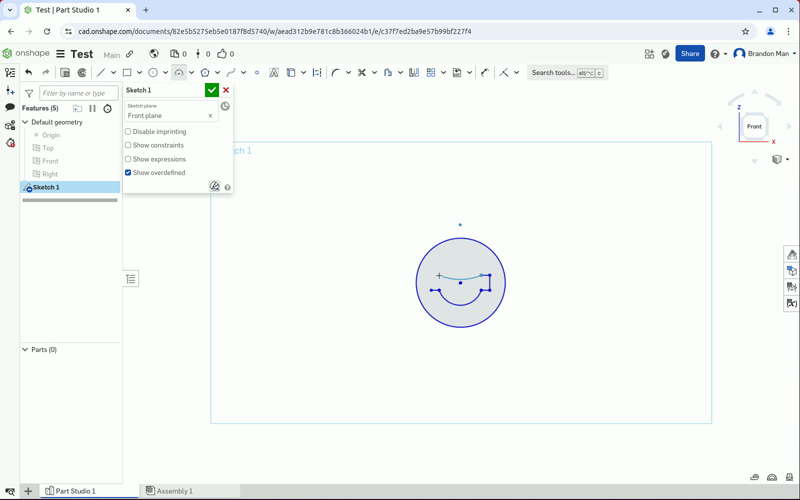
mouse_move(460, 260)
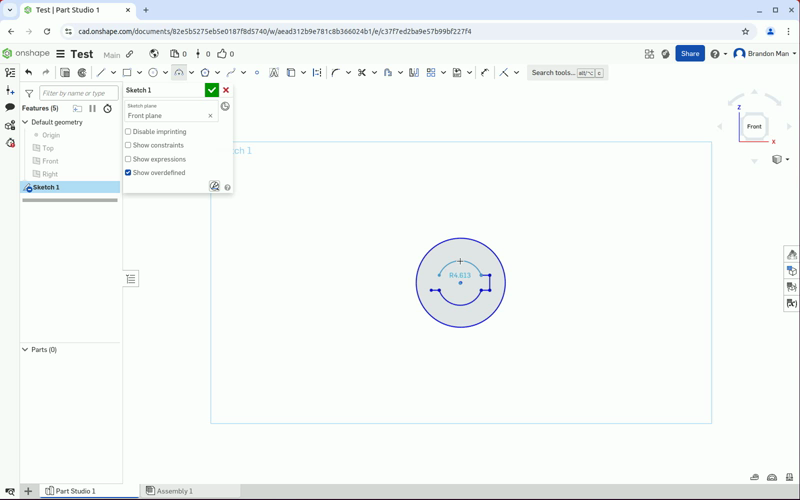
click(460, 260)
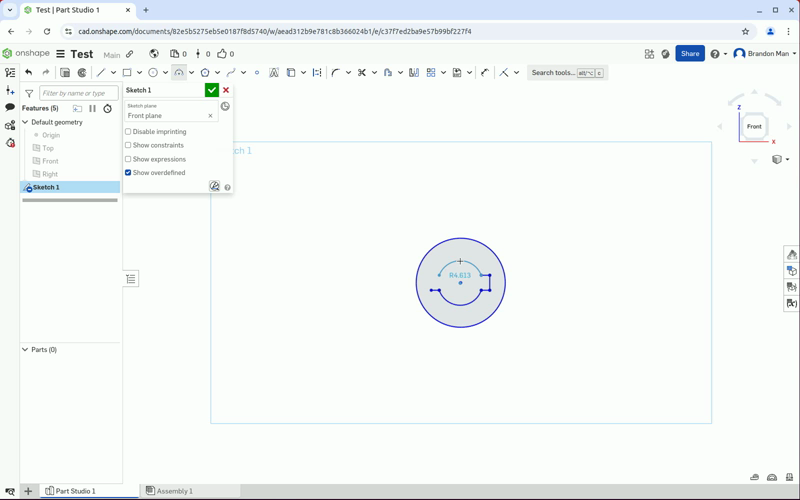
key_up(shift)
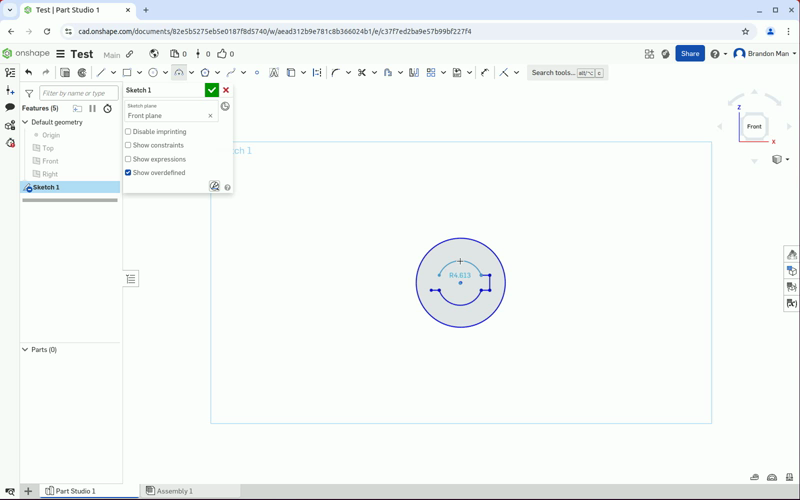
key(esc)
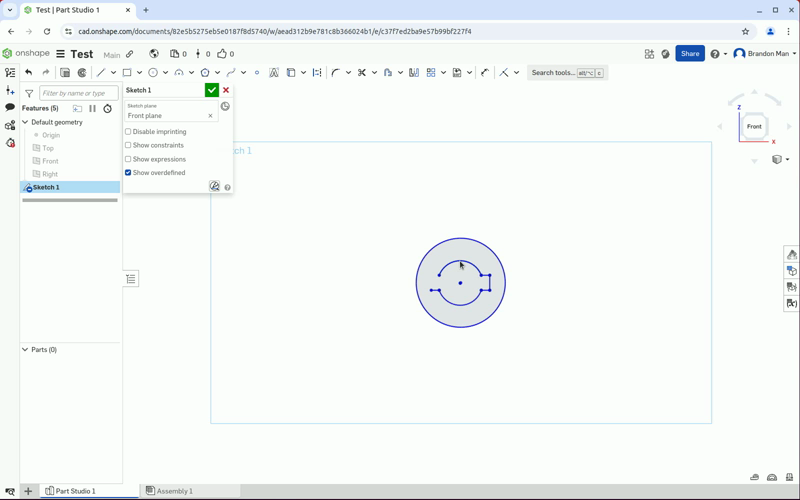
key(l)
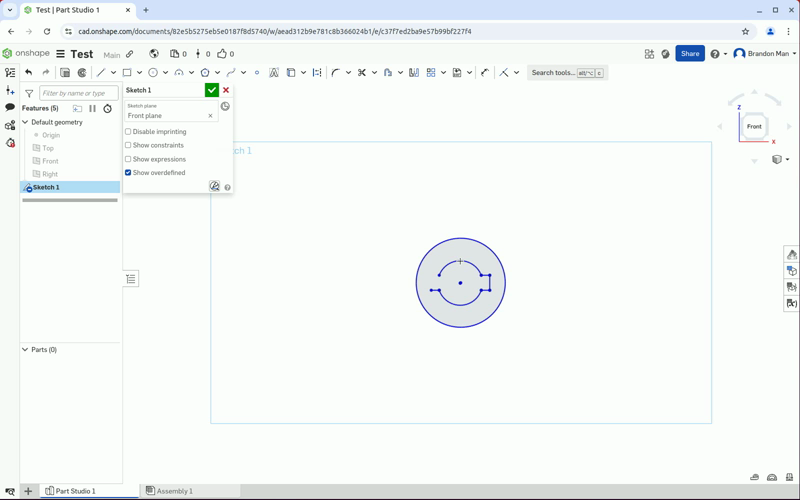
mouse_move(439, 275)
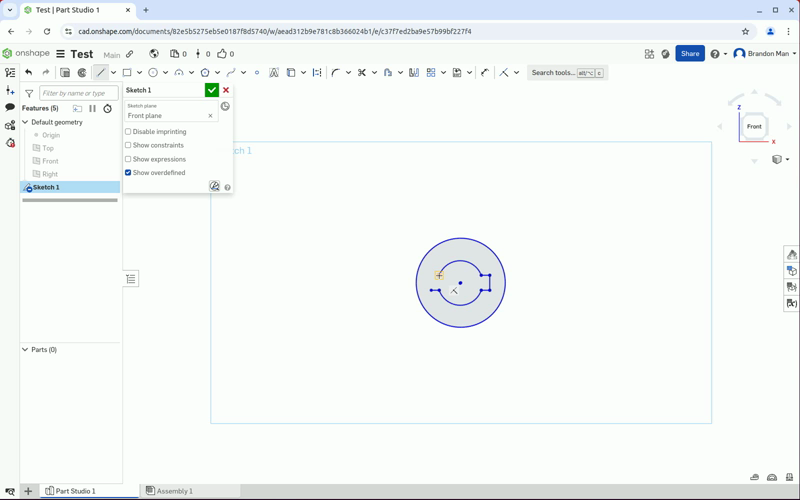
click(439, 275)
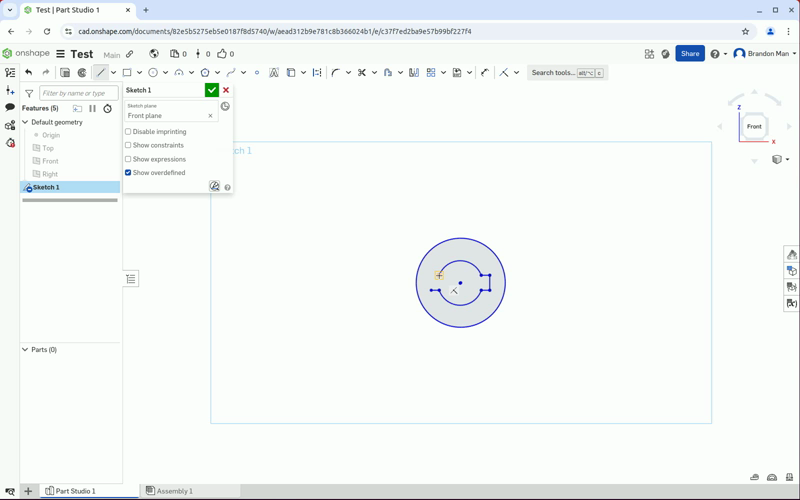
key_down(shift)
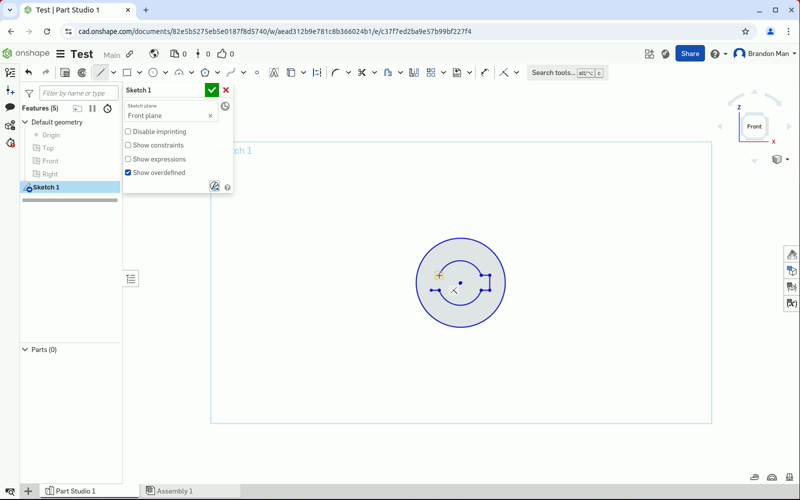
mouse_move(469, 275)
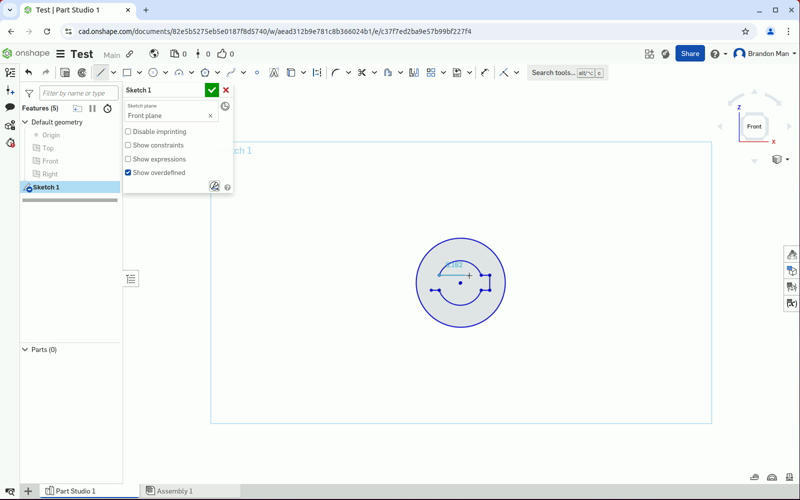
mouse_move(431, 275)
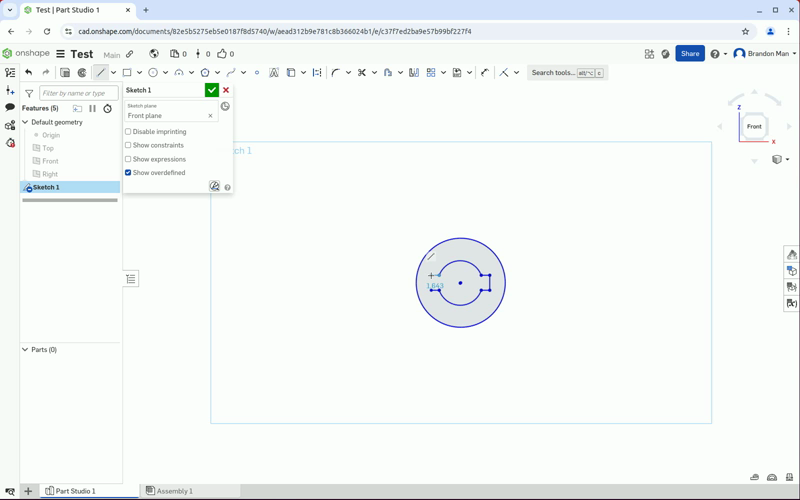
click(431, 275)
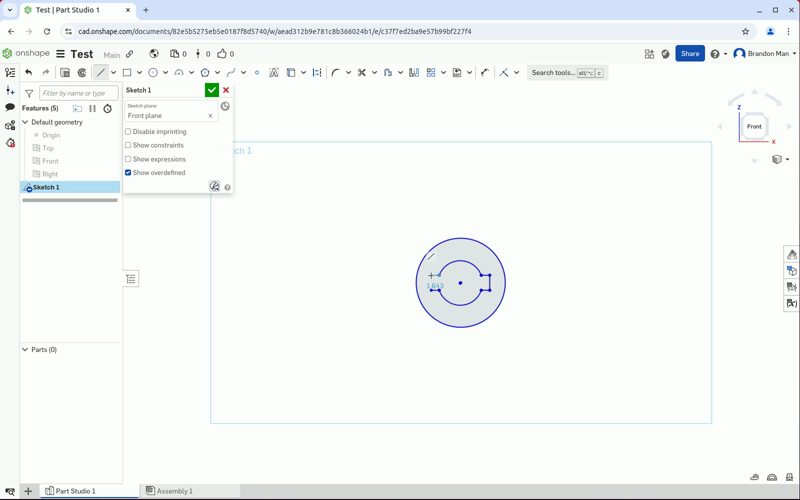
key_up(shift)
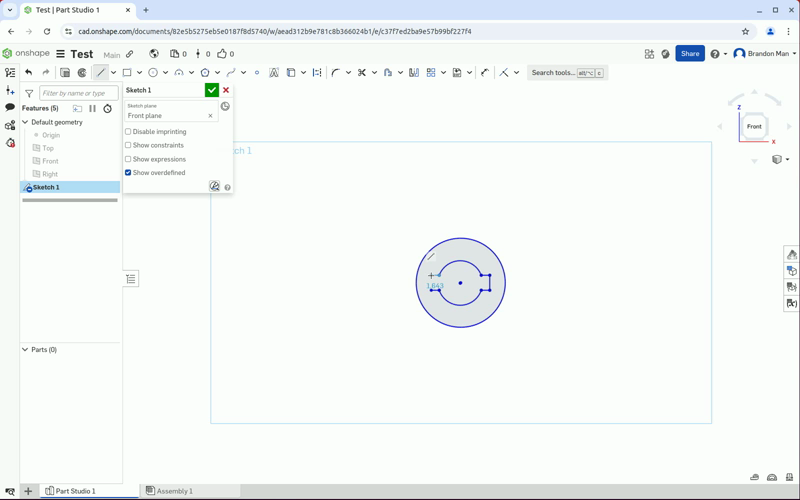
mouse_move(461, 275)
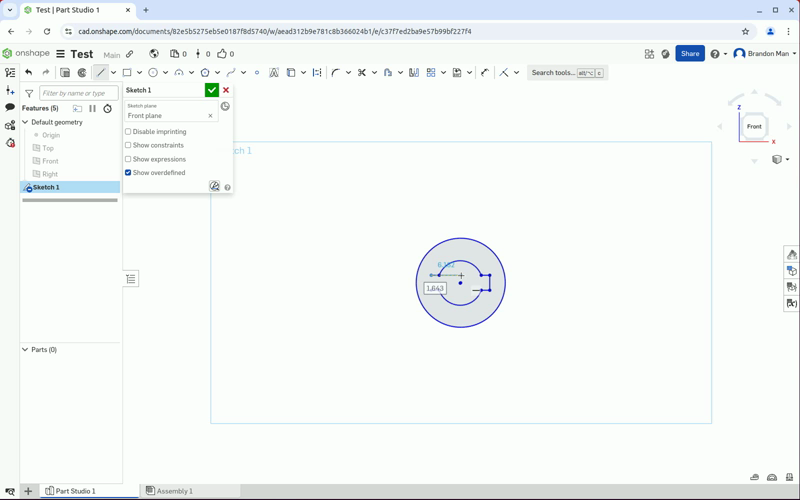
key_down(shift)
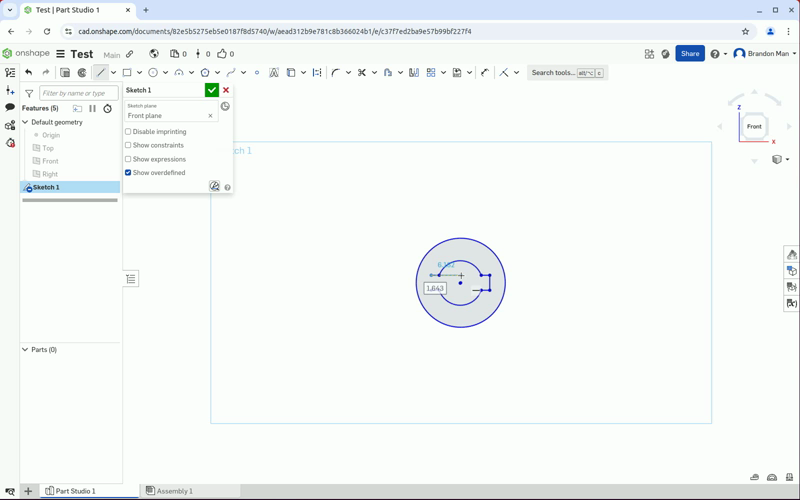
mouse_move(431, 290)
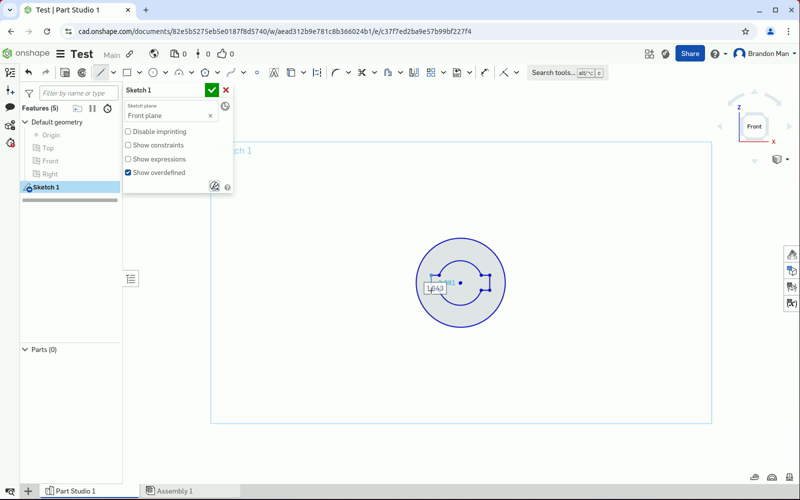
key_up(shift)
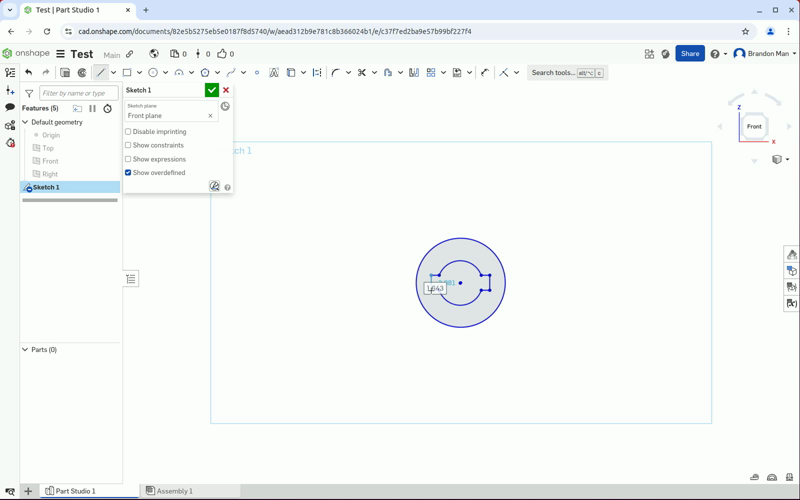
click(431, 290)
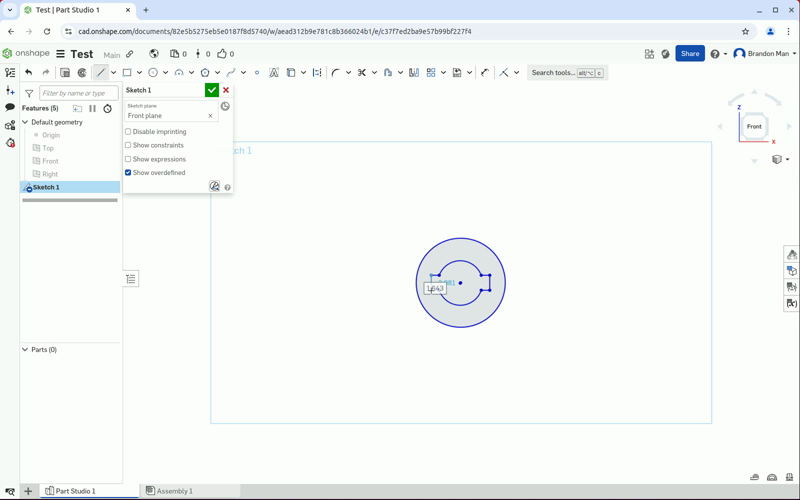
key(esc)
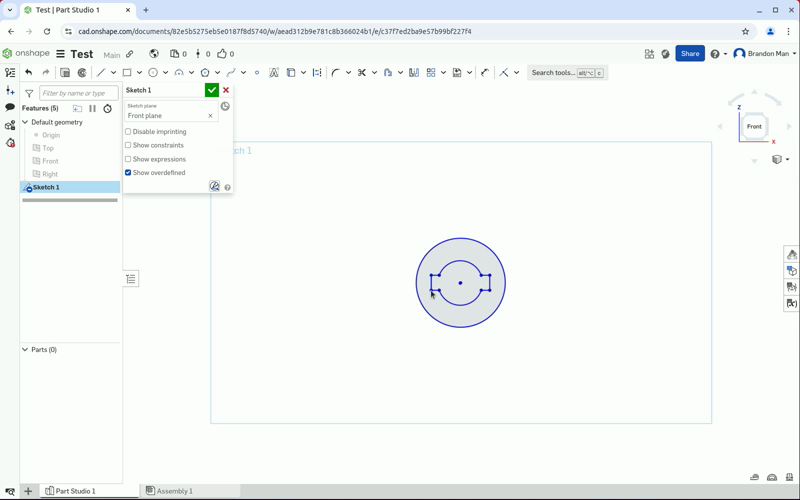
mouse_move(492, 283)
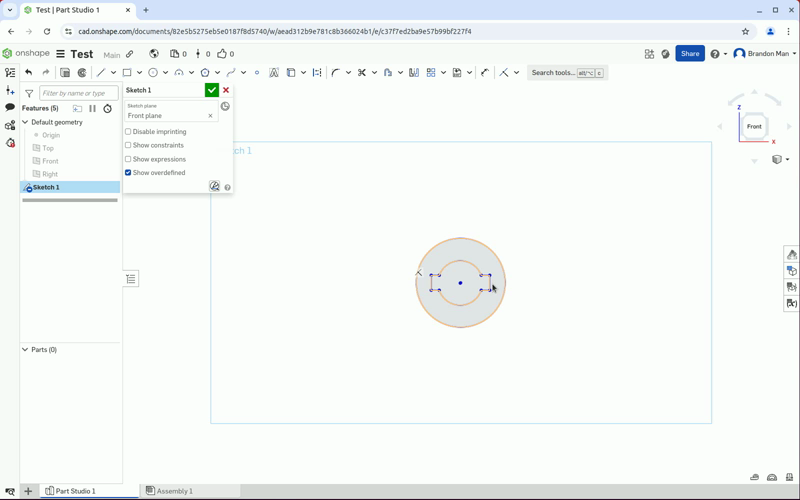
click(492, 283)
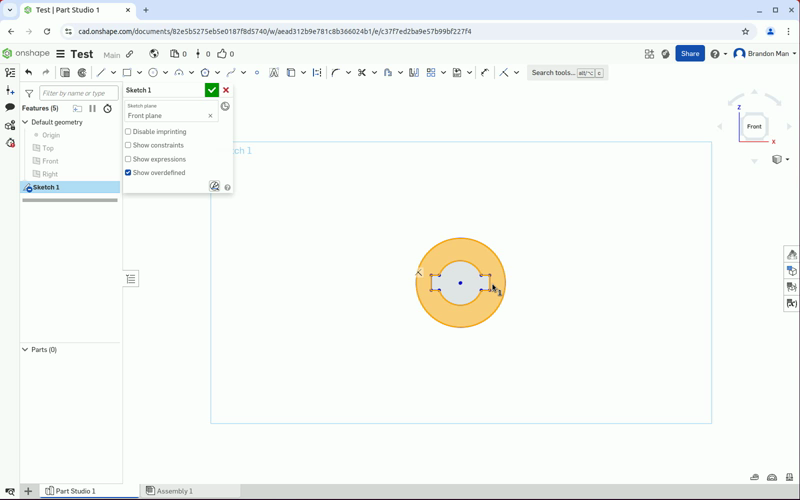
mouse_move(73, 352)
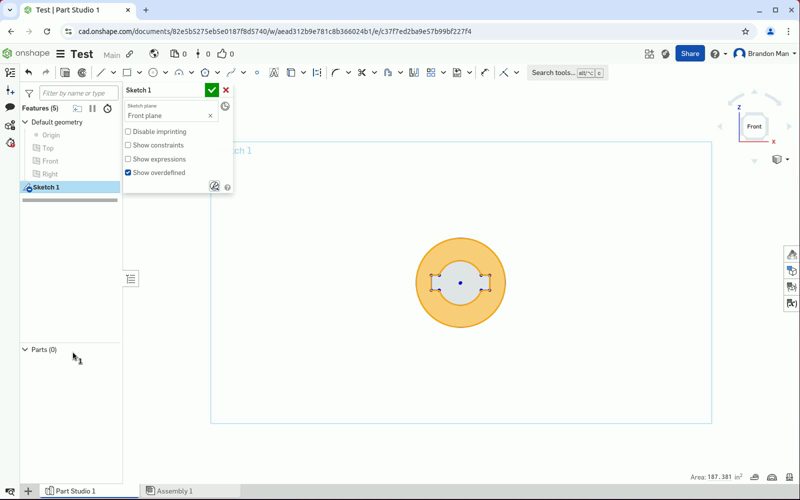
key(shift+y)
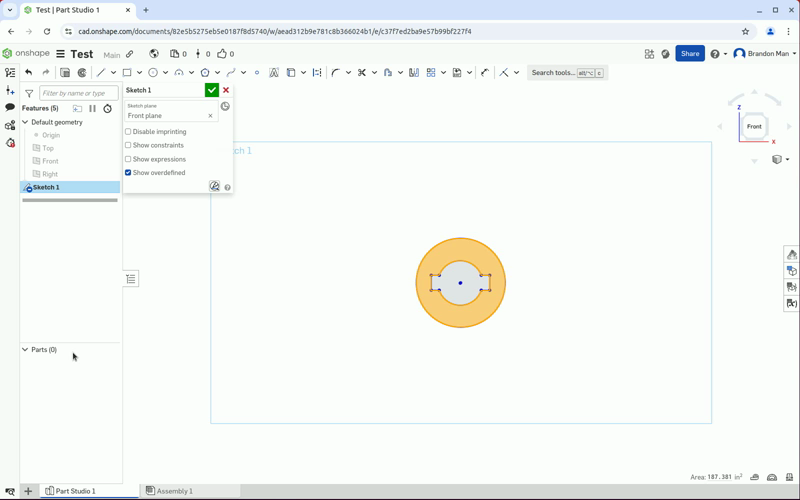
key(shift+e)
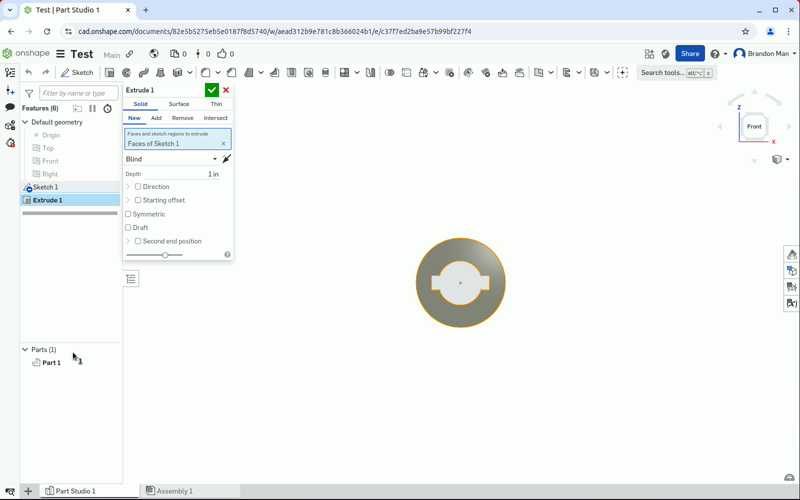
mouse_move(143, 106)
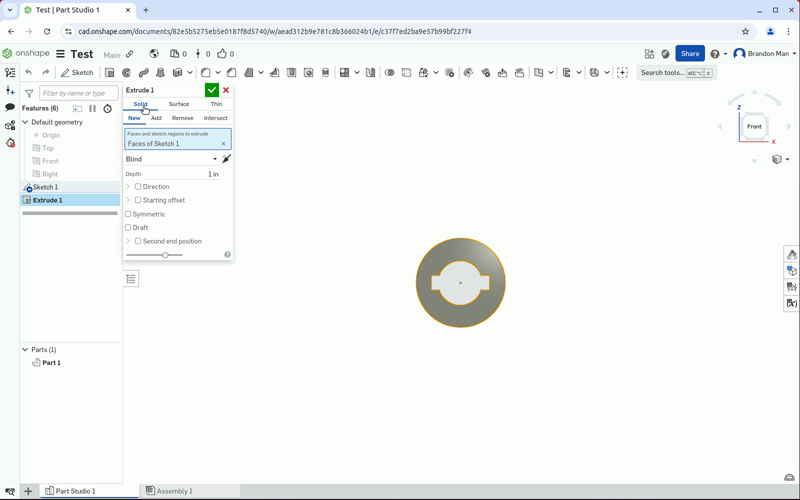
click(143, 106)
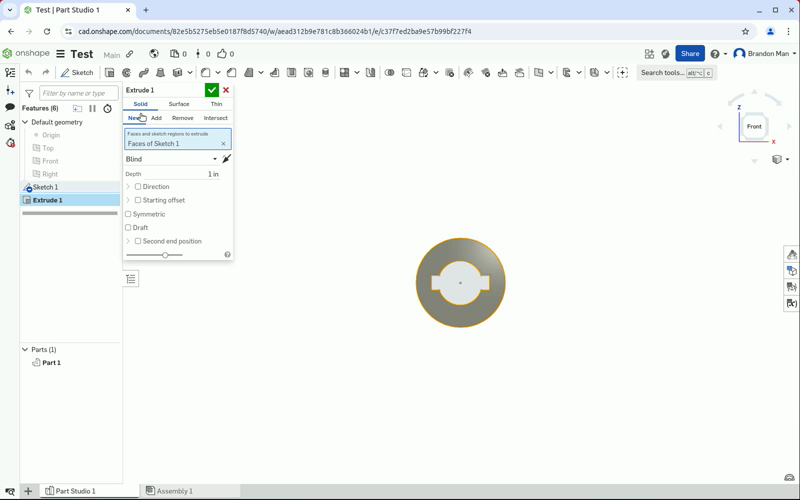
mouse_move(137, 120)
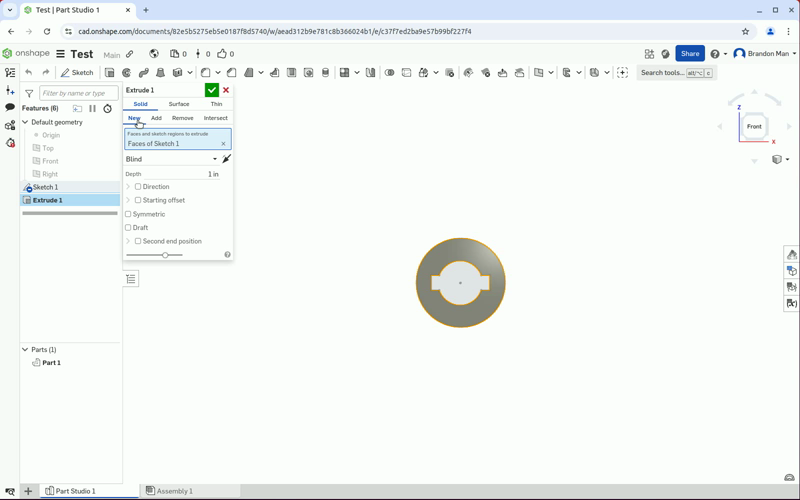
click(137, 120)
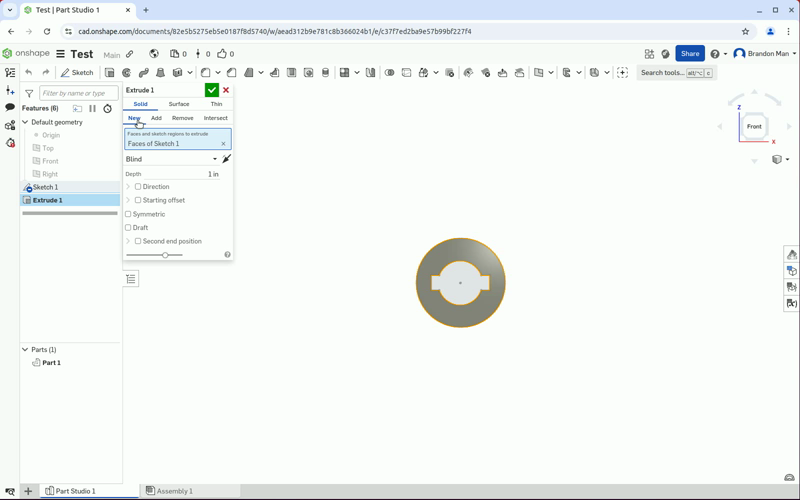
key(tab, 4)
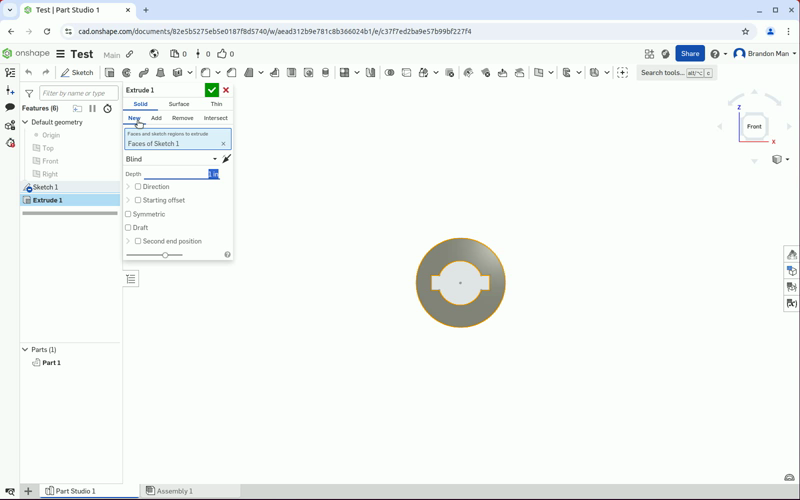
text(7.943)
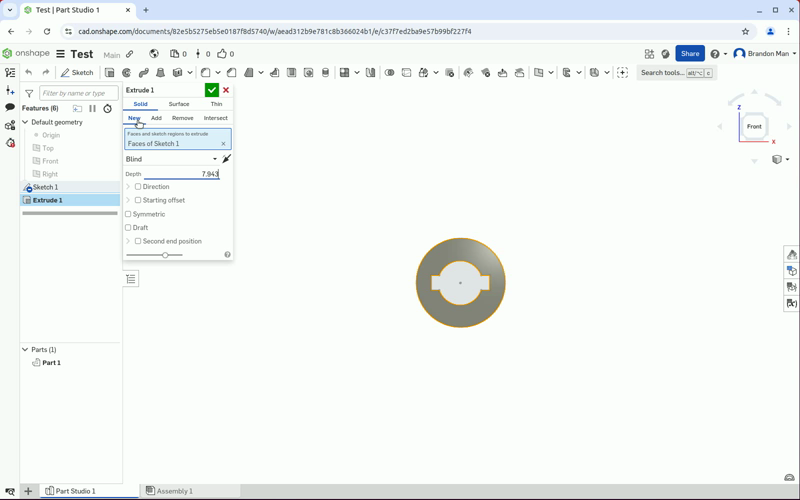
key(enter)
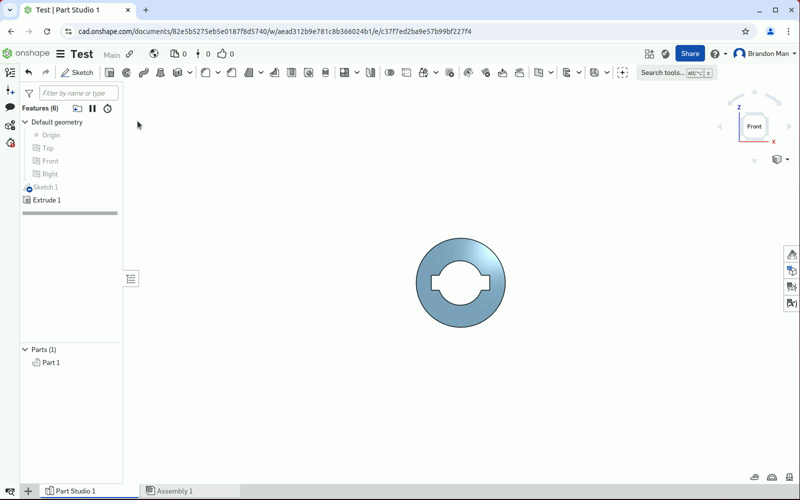
key(shift+h)
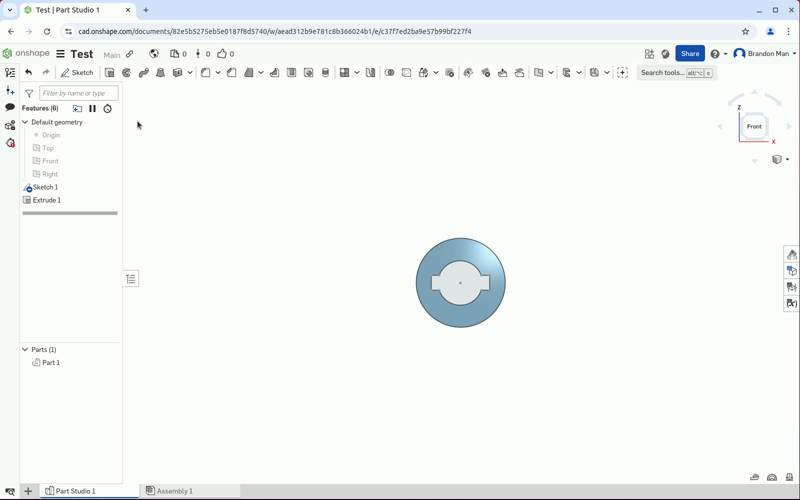
key(shift+h)
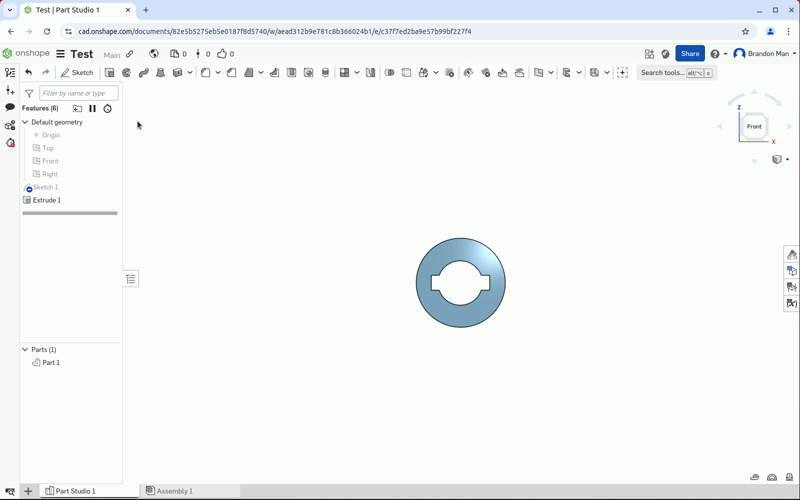
mouse_move(73, 189)
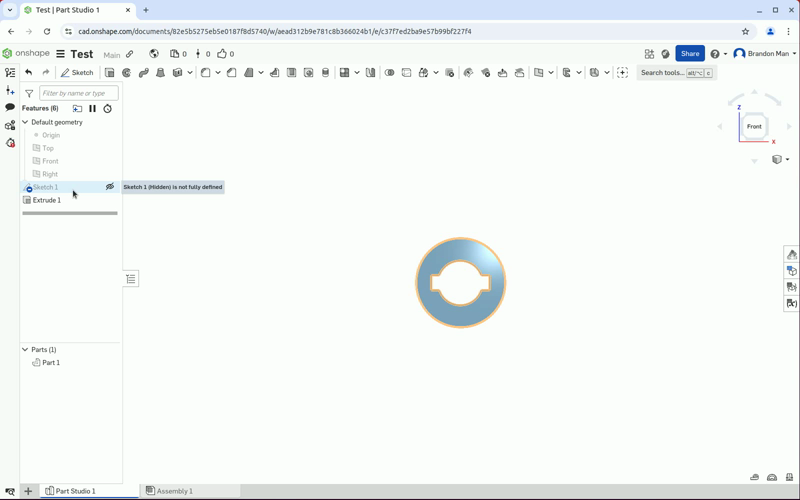
click(73, 189)
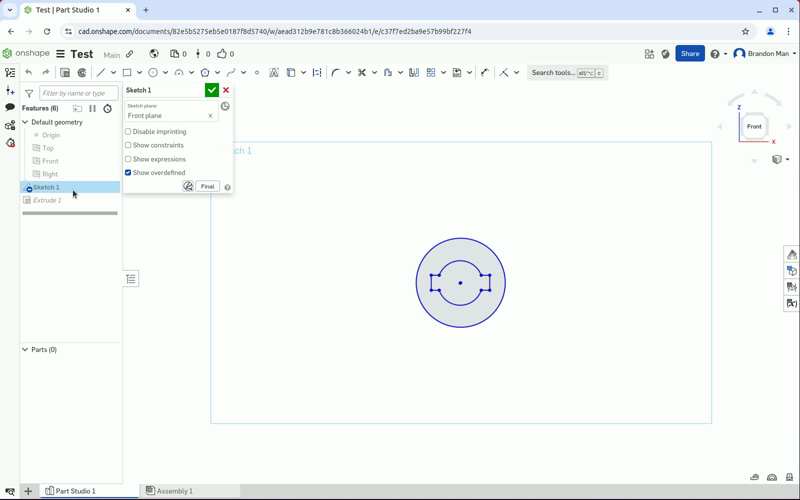
mouse_move(229, 92)
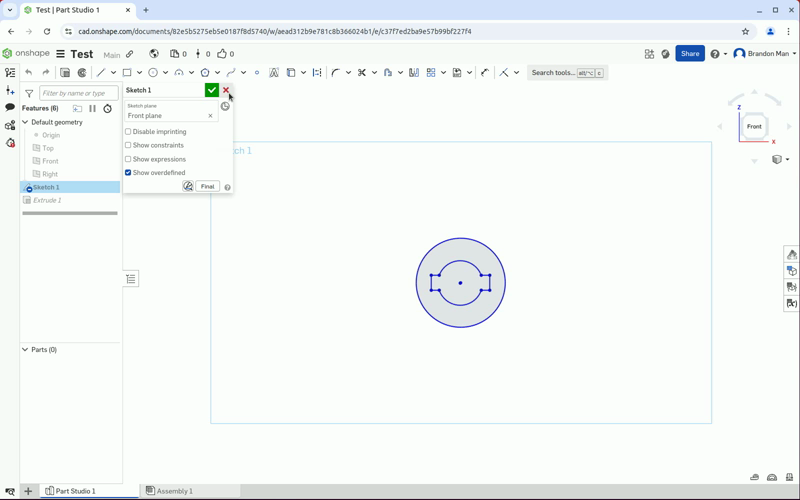
click(229, 92)
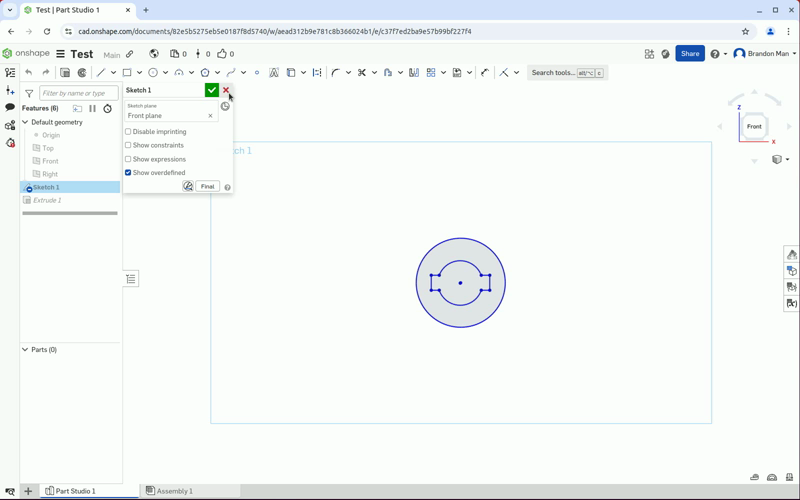
key(shift+s)
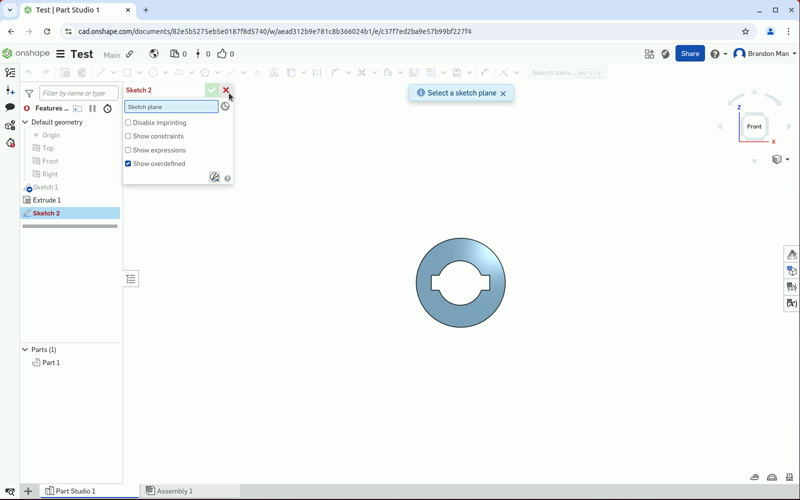
mouse_move(73, 163)
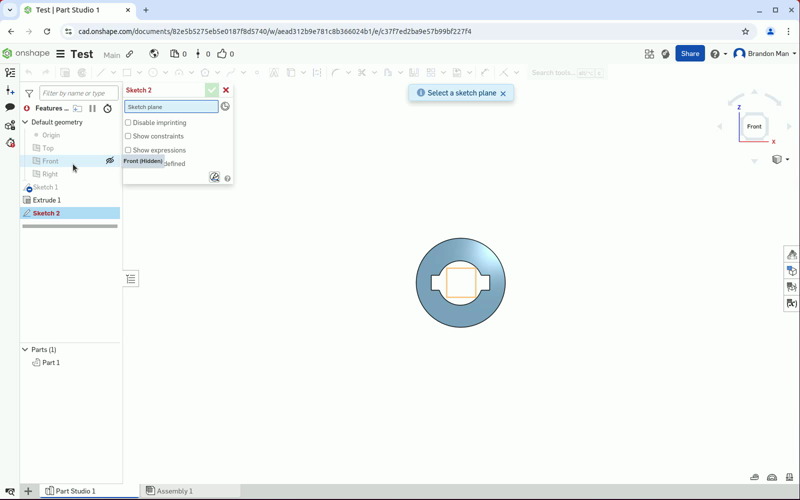
click(73, 163)
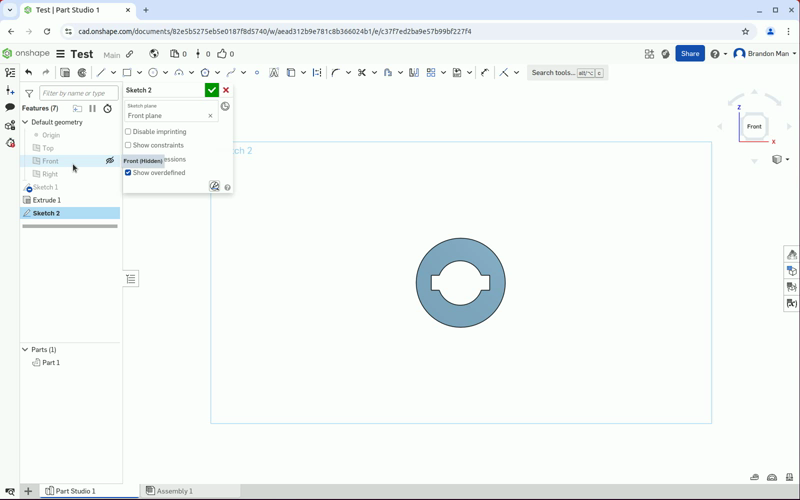
mouse_move(73, 352)
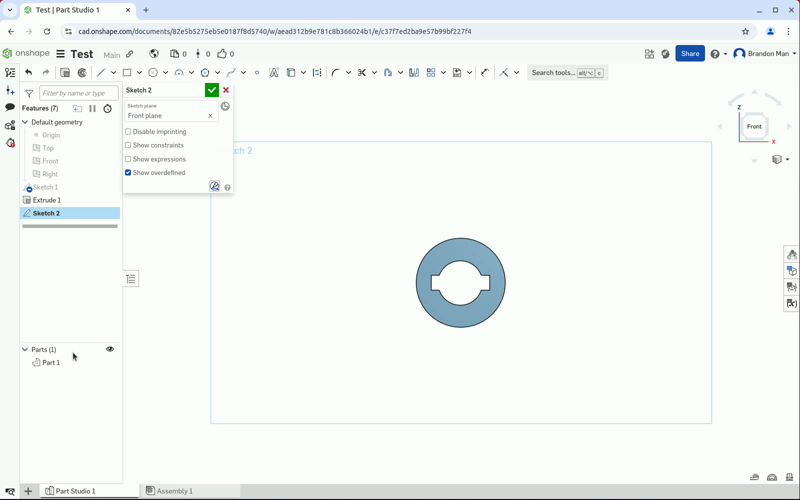
key(y)
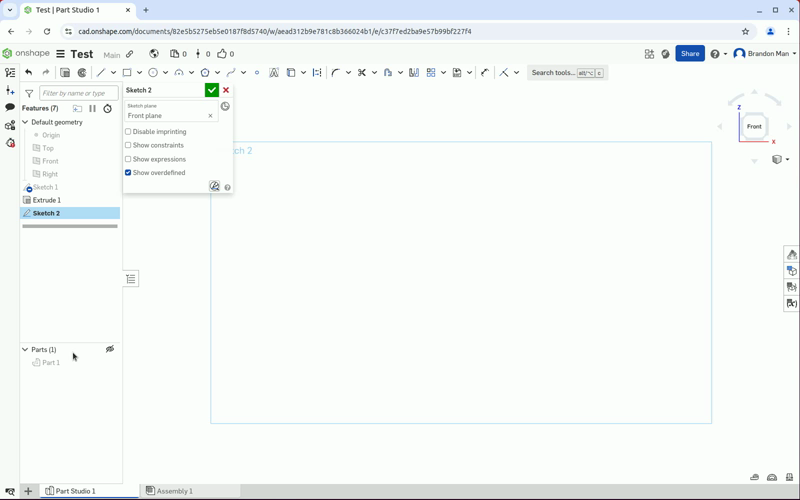
key(l)
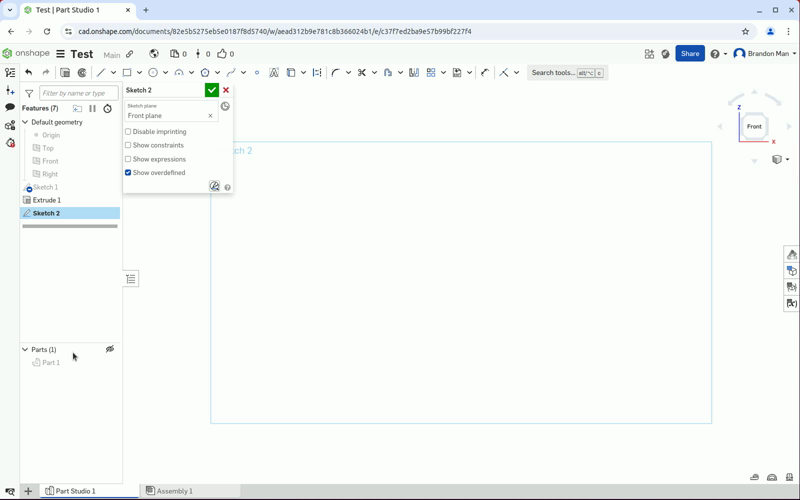
key_down(shift)
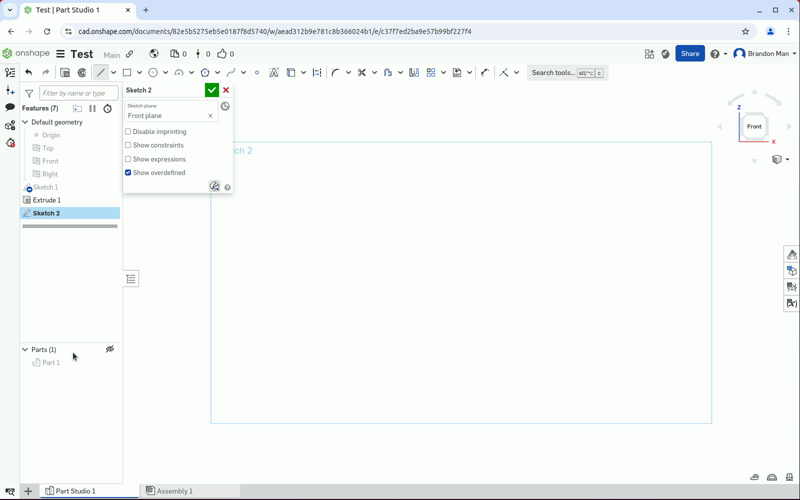
mouse_move(431, 290)
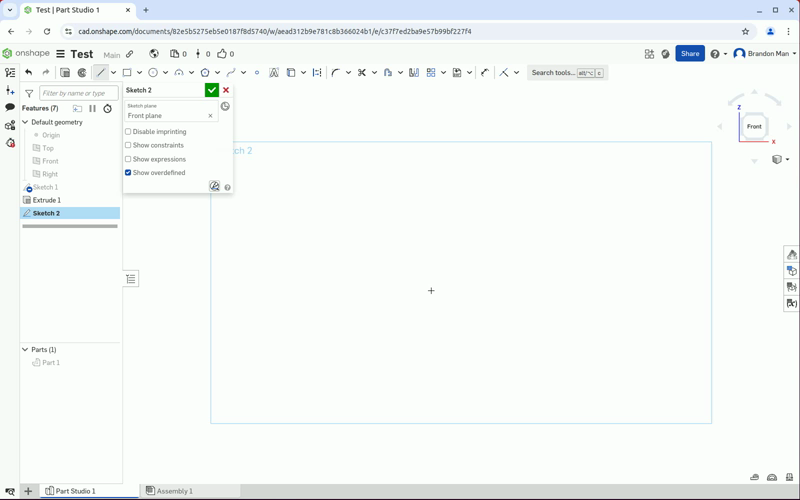
click(431, 290)
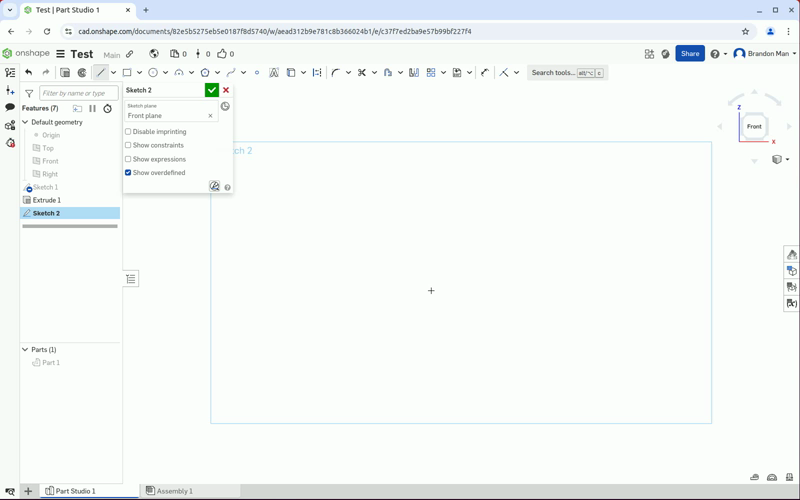
key_up(shift)
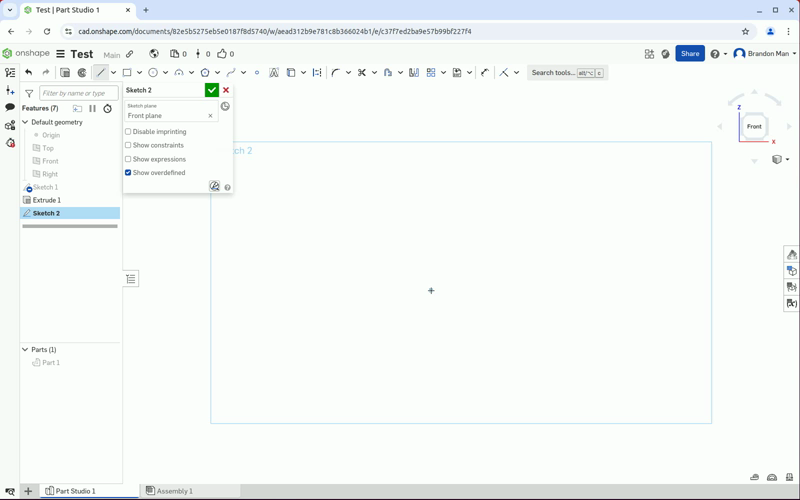
key_down(shift)
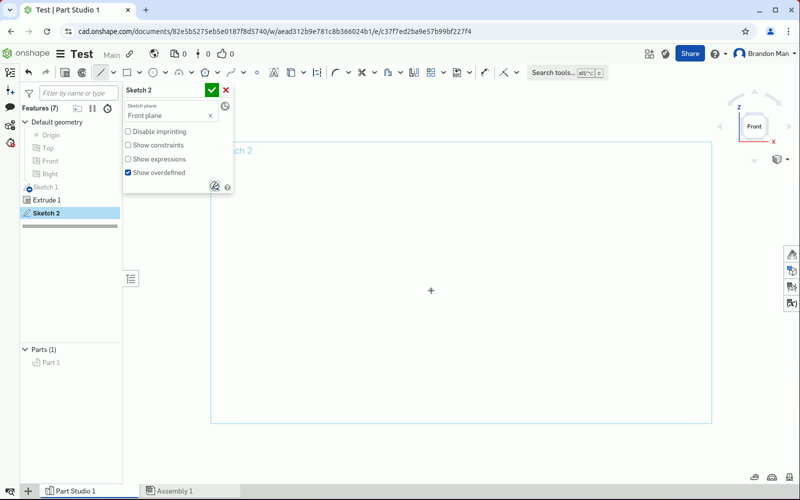
mouse_move(461, 290)
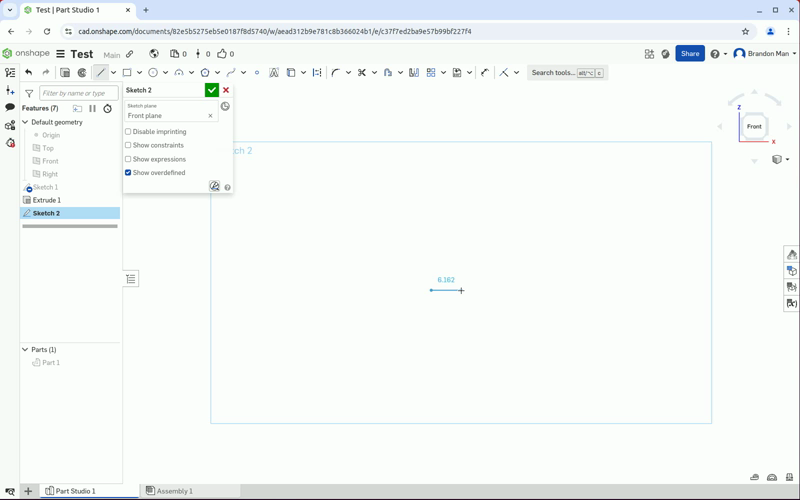
mouse_move(440, 290)
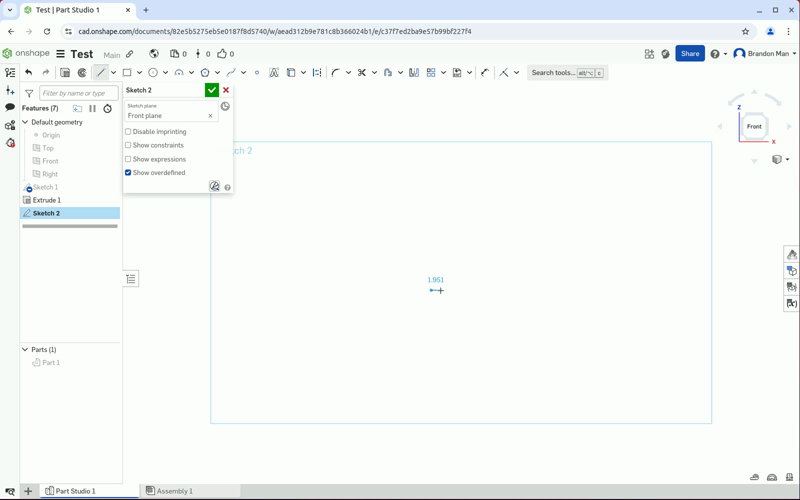
click(440, 290)
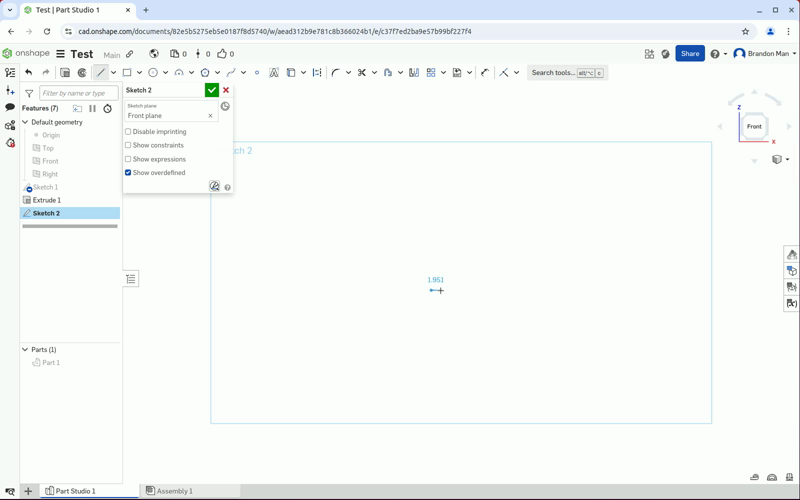
key_up(shift)
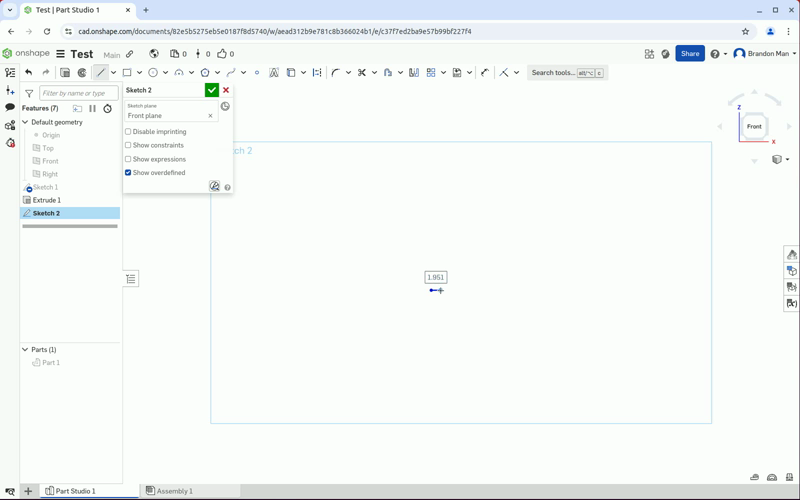
key(esc)
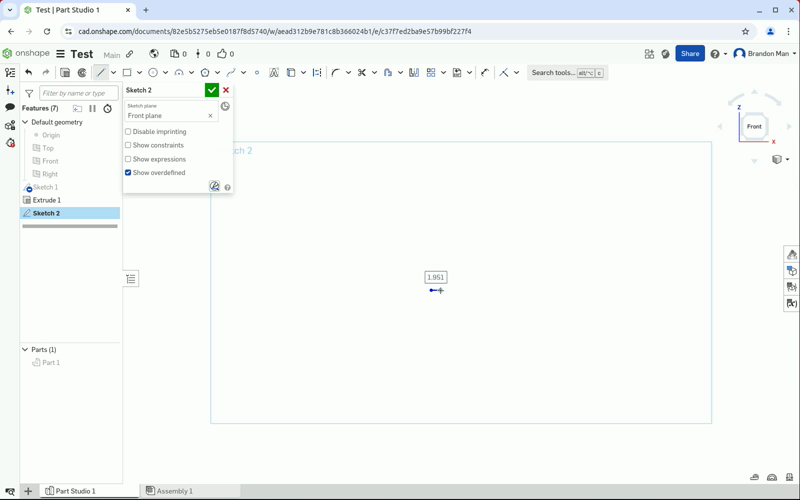
key(a)
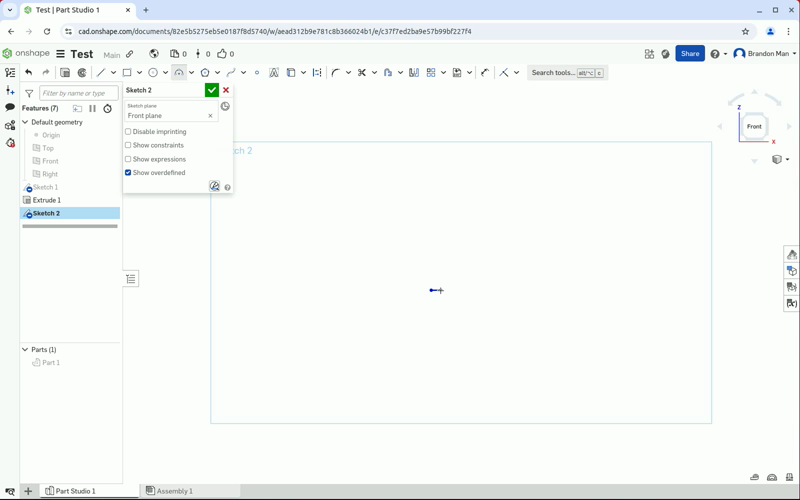
mouse_move(440, 290)
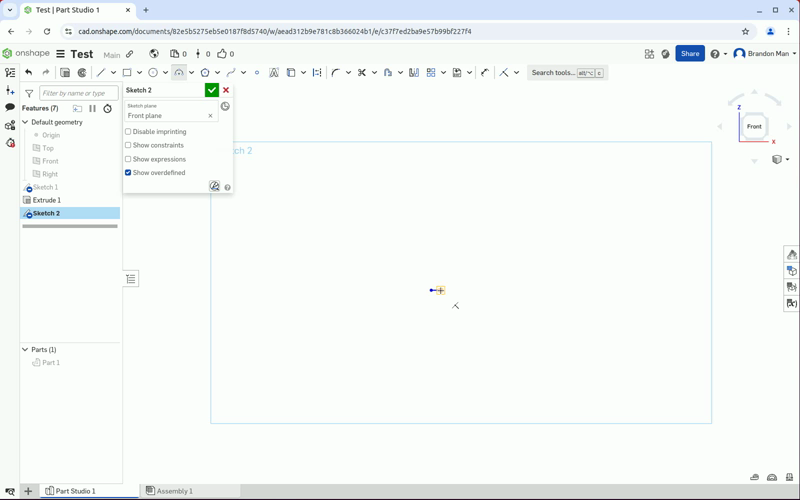
click(440, 290)
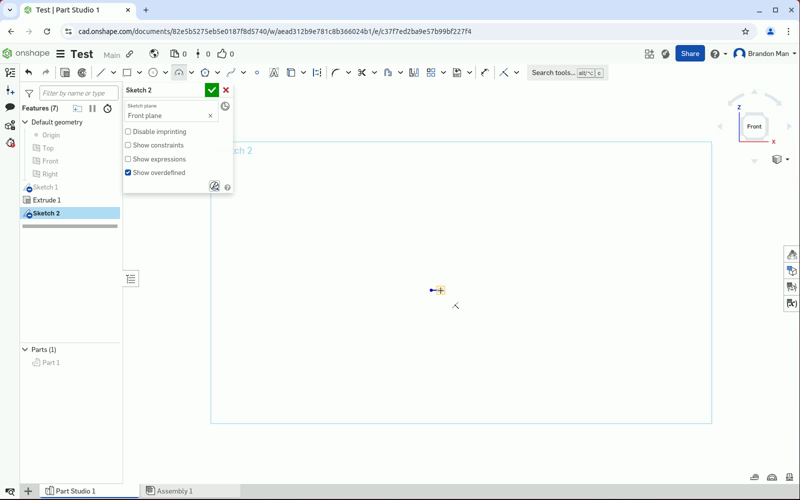
key_down(shift)
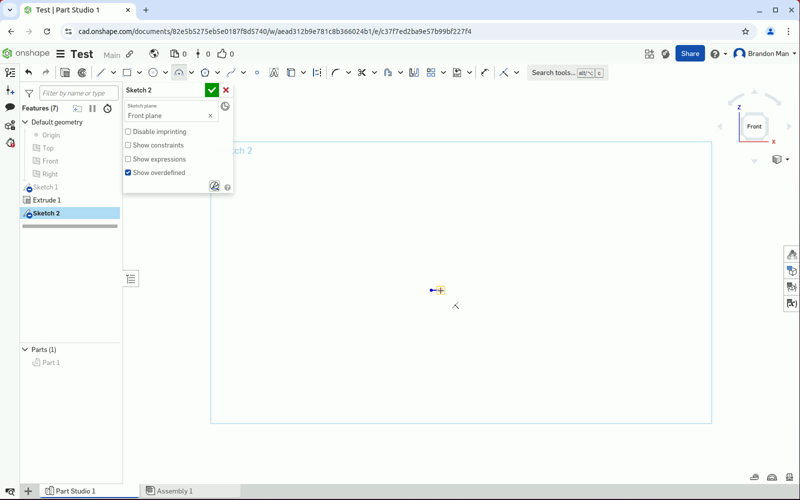
mouse_move(440, 273)
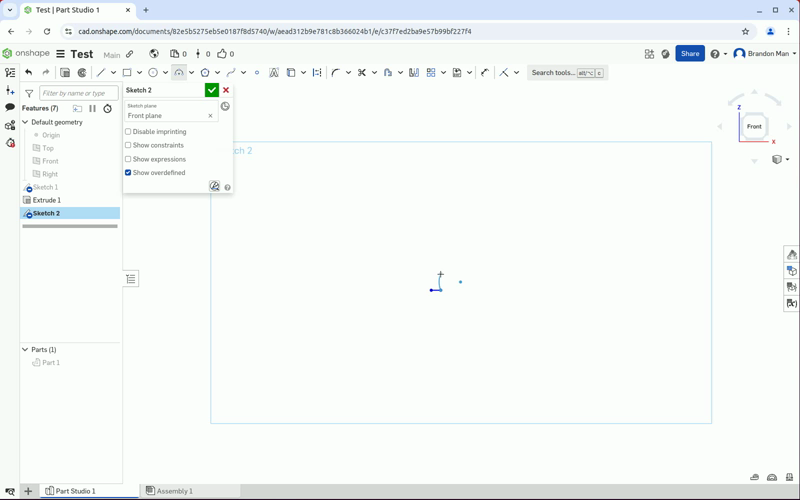
click(440, 273)
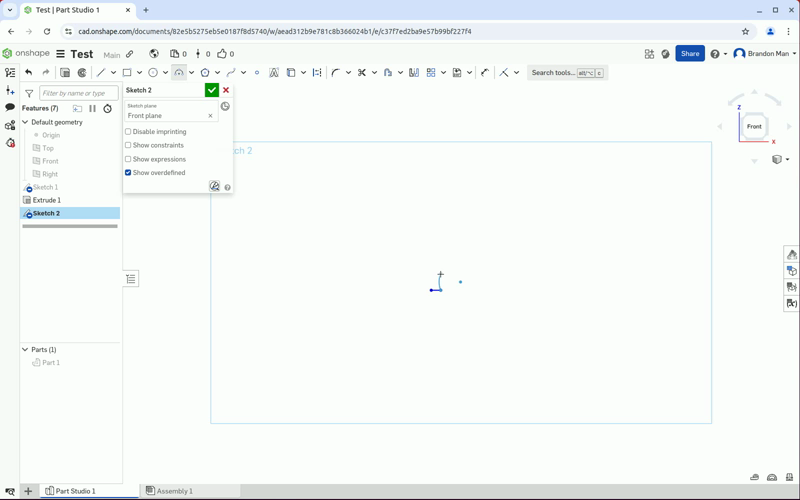
mouse_move(439, 281)
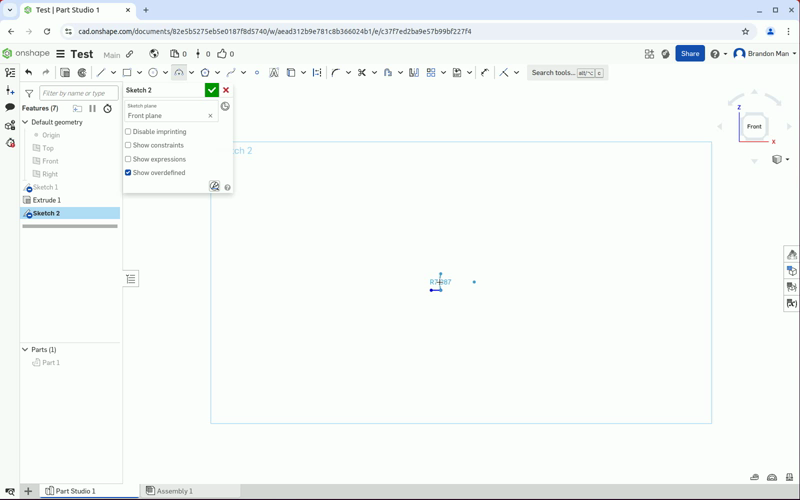
click(439, 281)
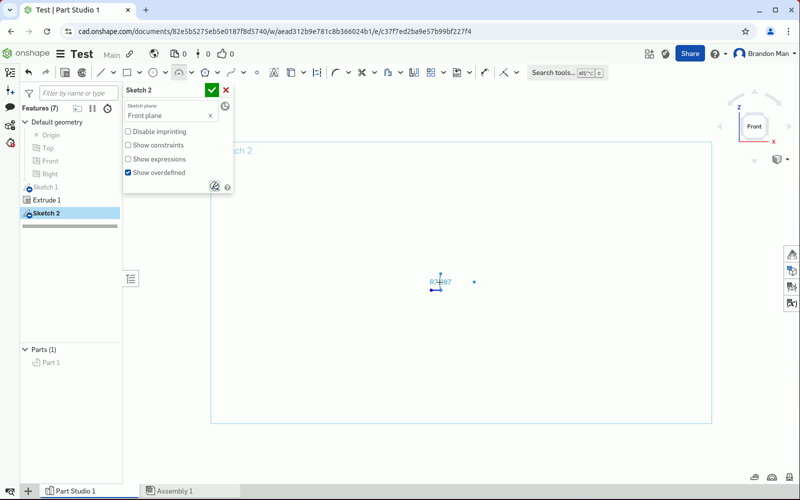
key_up(shift)
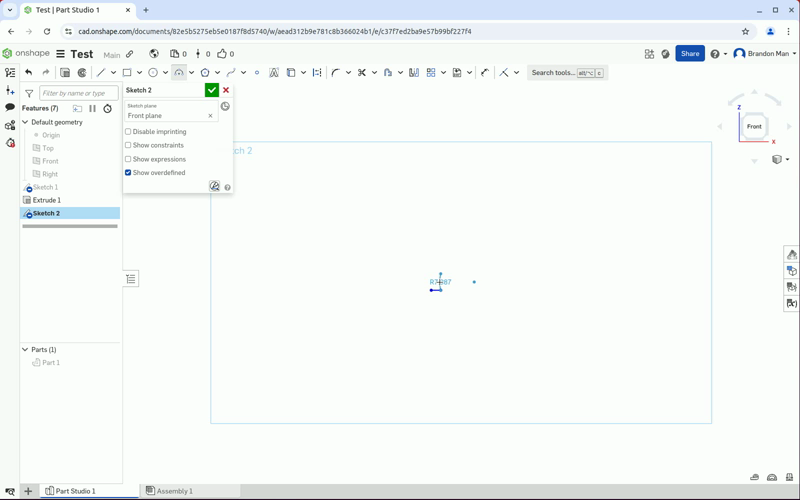
key(esc)
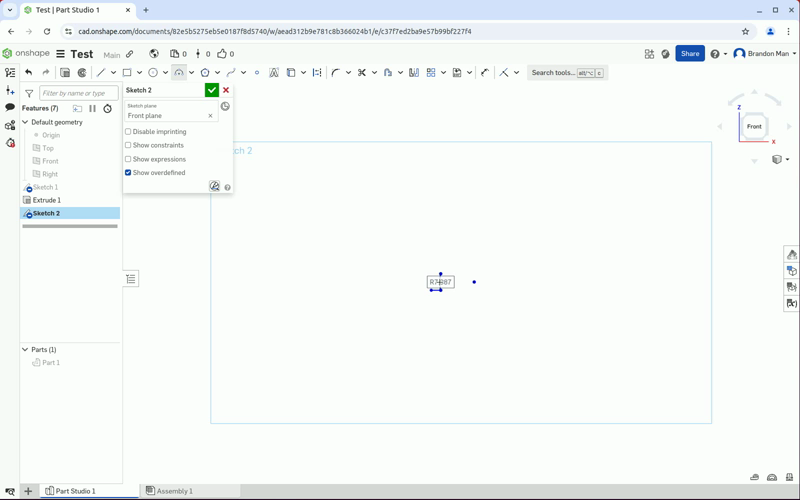
key(l)
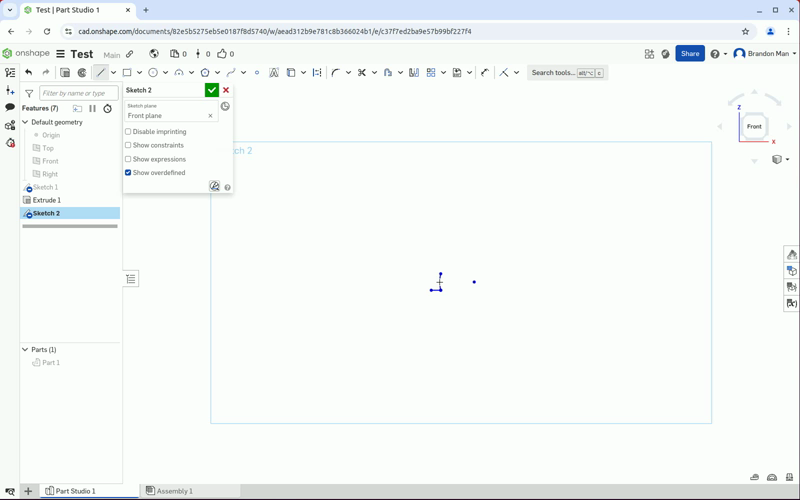
mouse_move(440, 273)
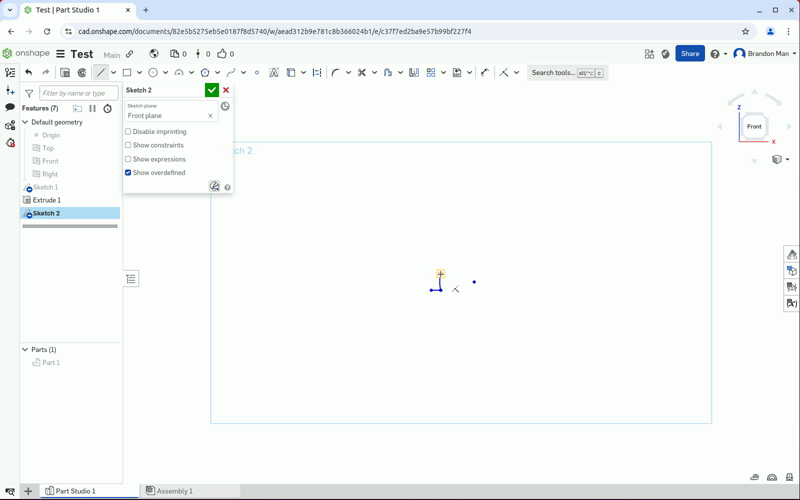
click(440, 273)
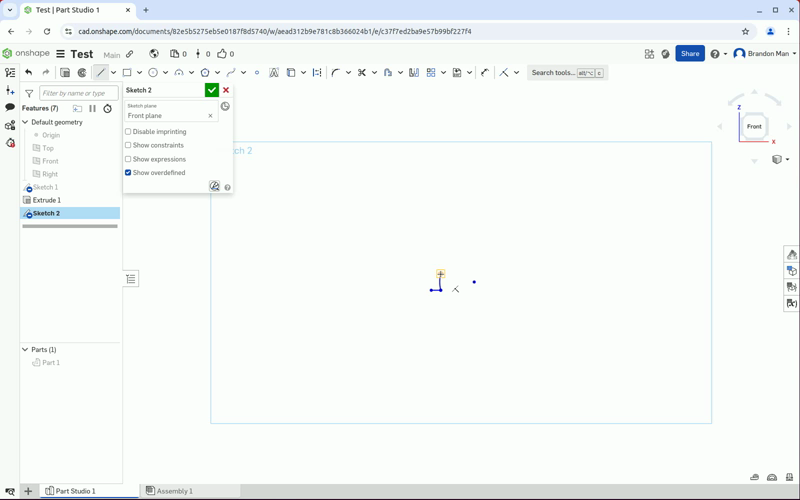
key_down(shift)
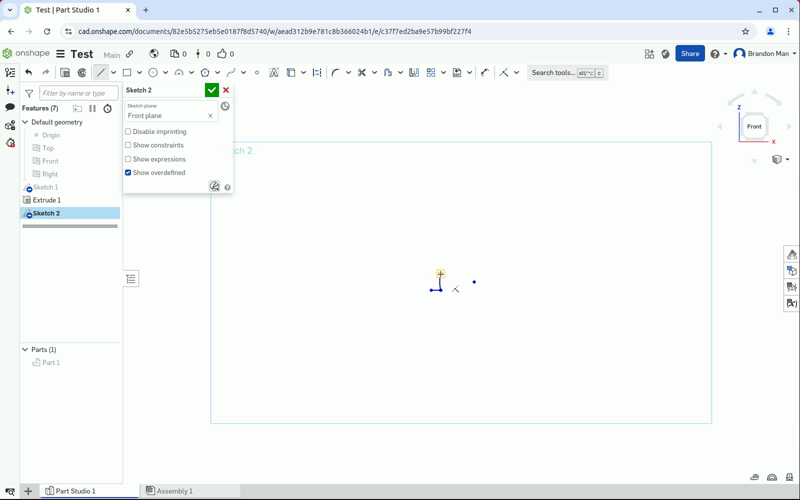
mouse_move(470, 273)
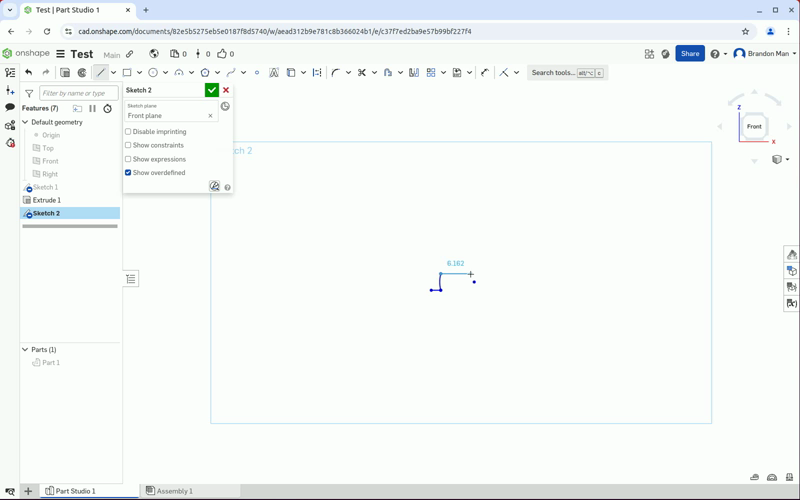
mouse_move(431, 273)
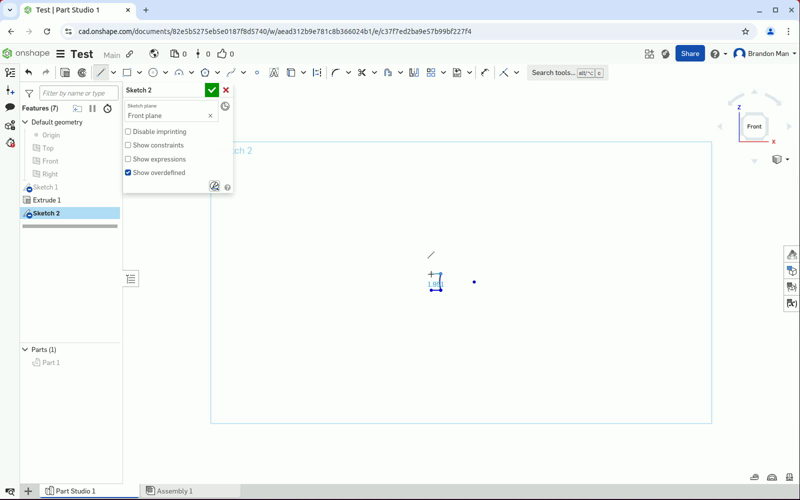
click(431, 273)
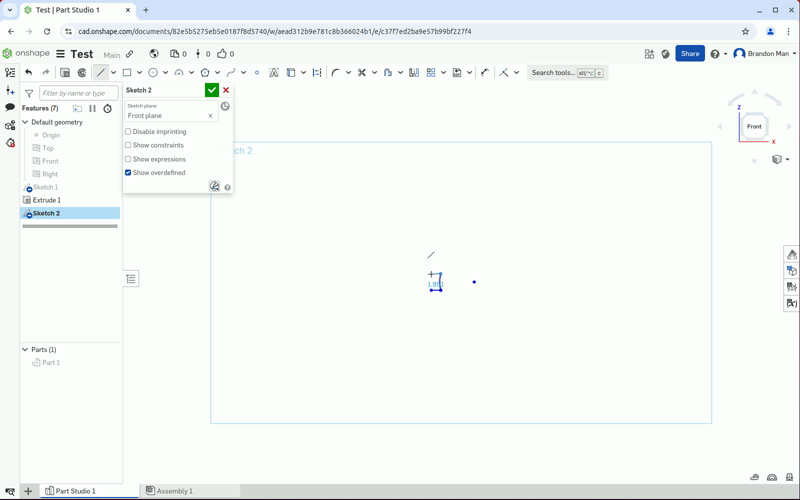
key_up(shift)
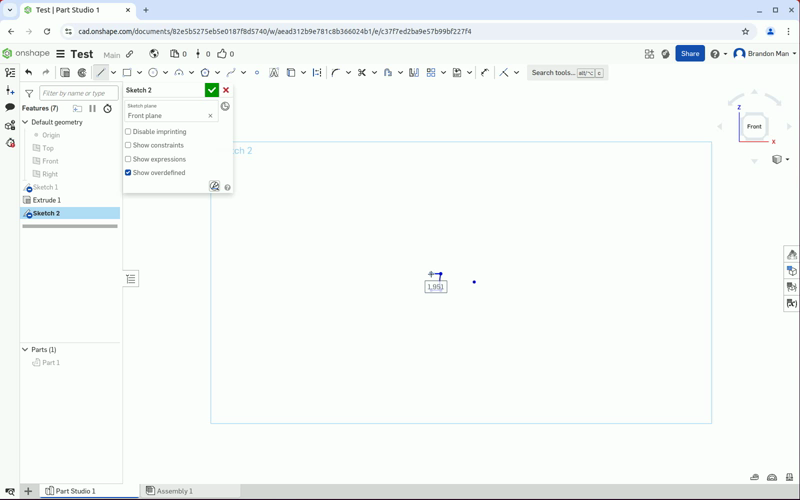
mouse_move(461, 273)
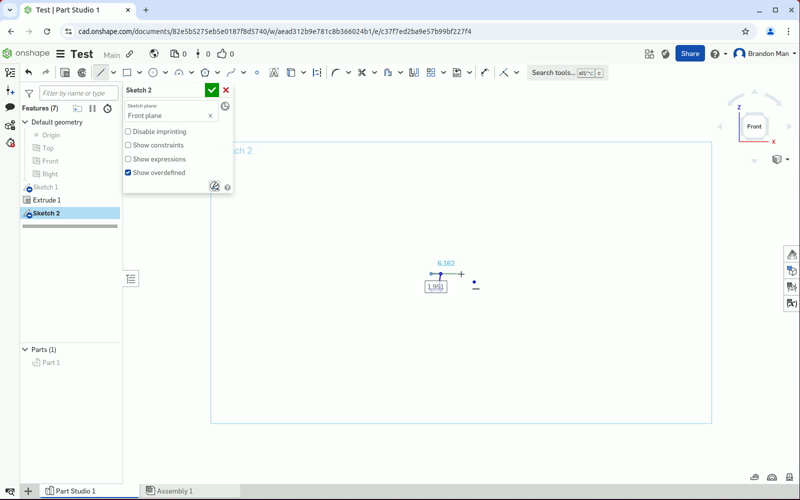
key_down(shift)
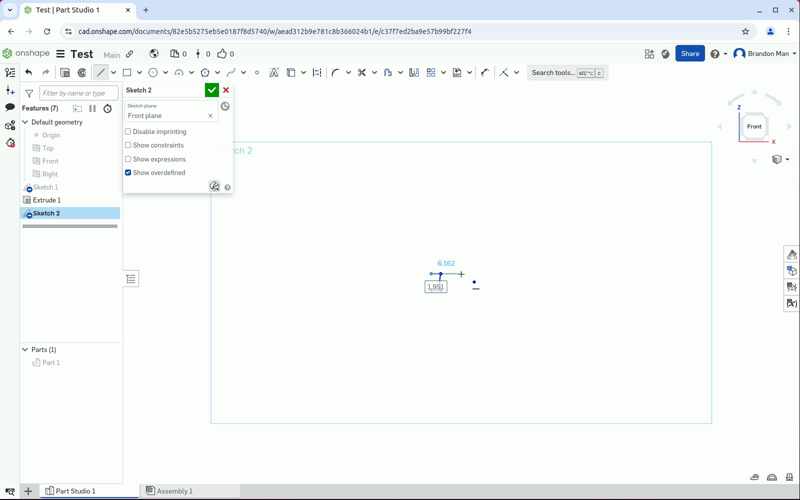
mouse_move(431, 290)
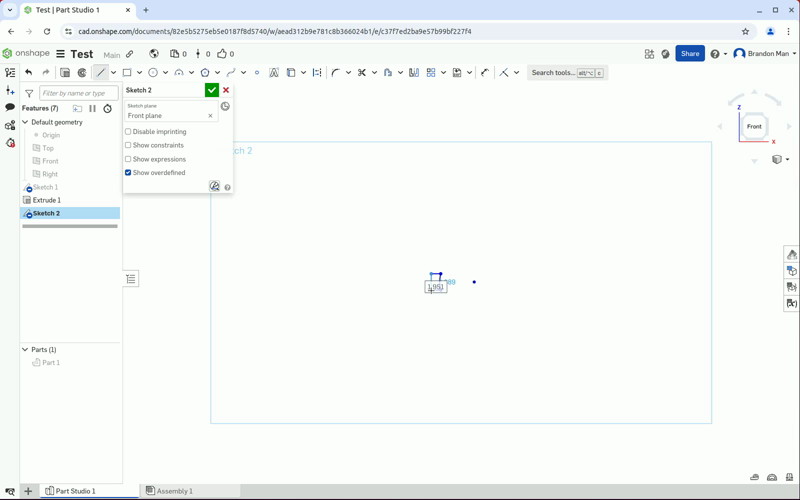
key_up(shift)
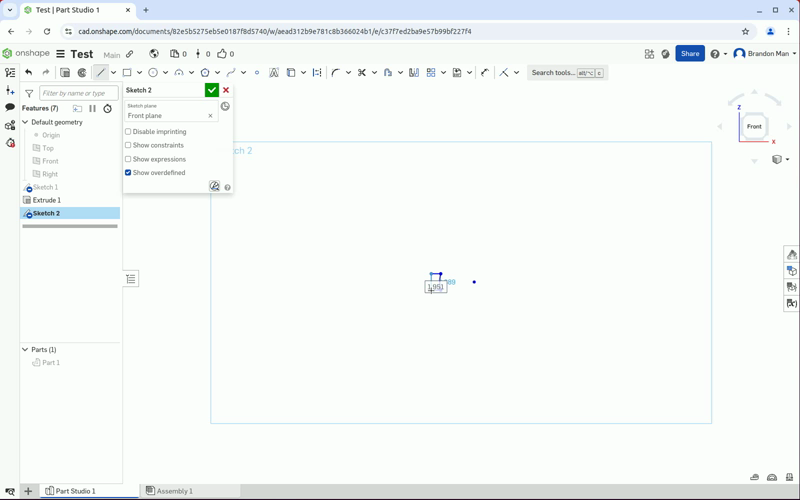
click(431, 290)
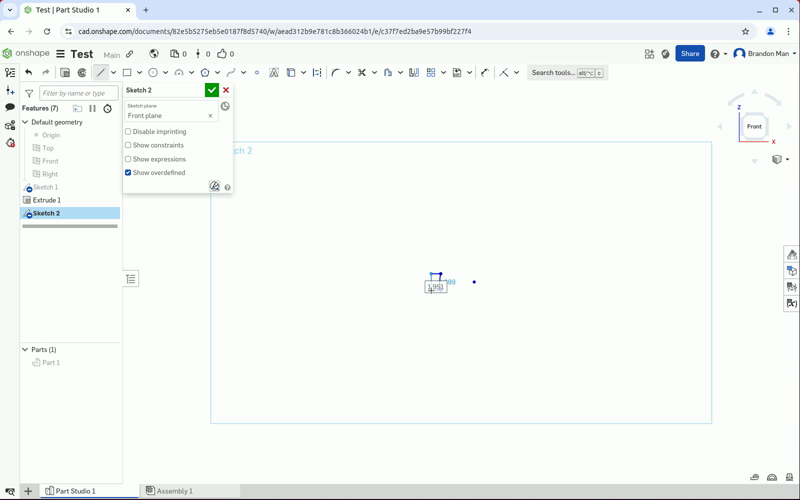
key(esc)
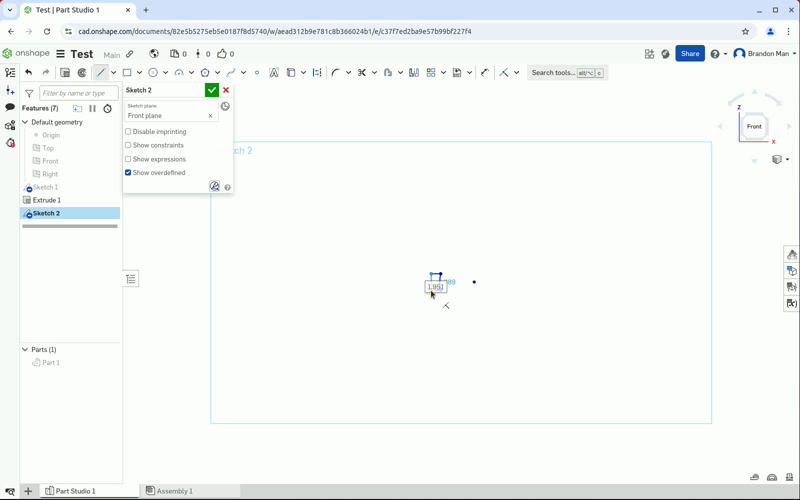
mouse_move(434, 276)
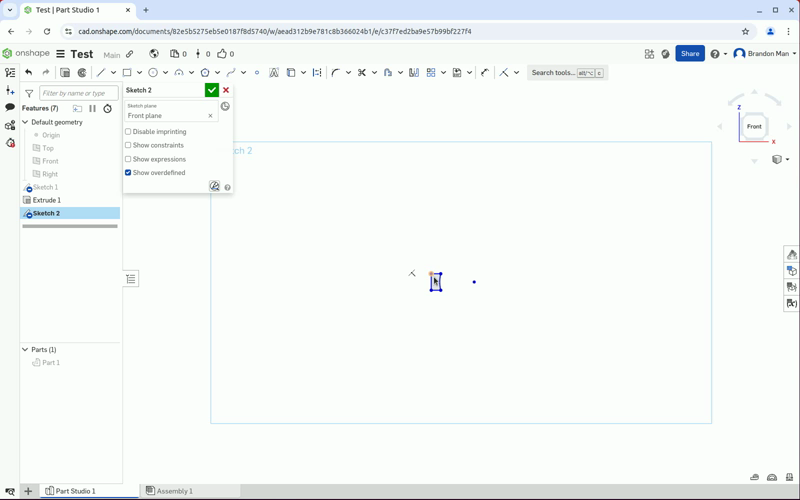
scroll(6)
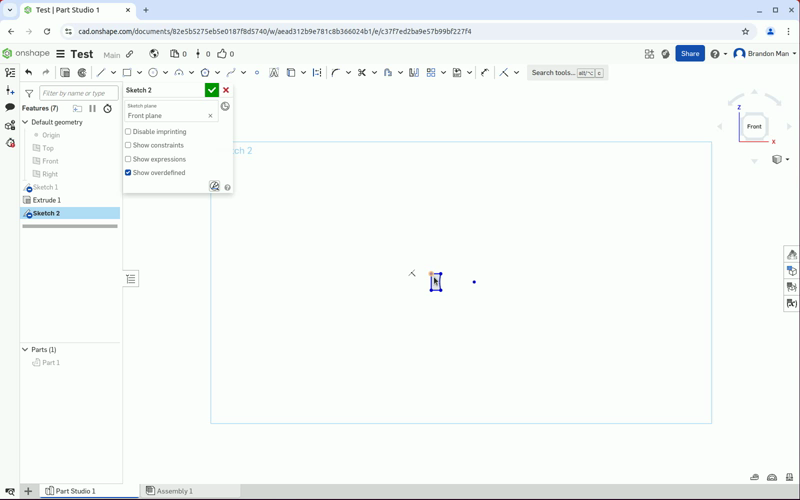
scroll(6)
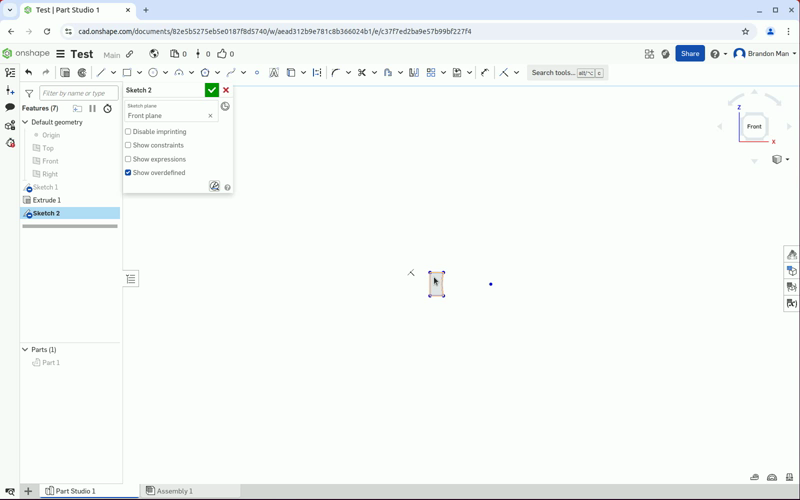
scroll(6)
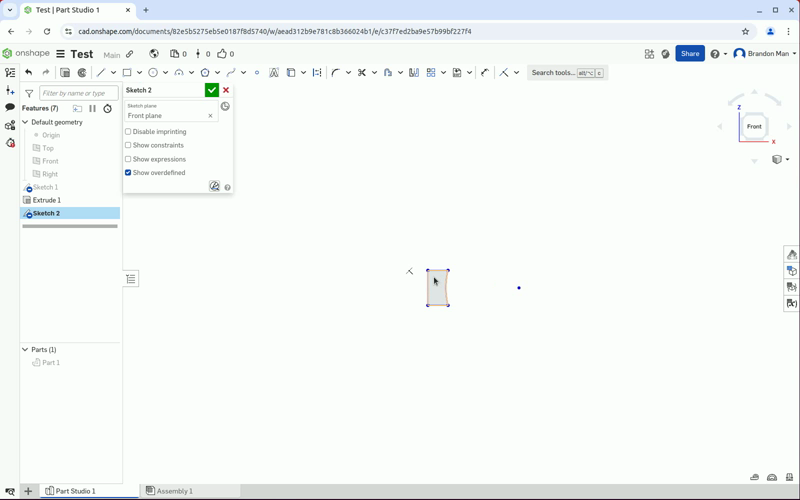
scroll(6)
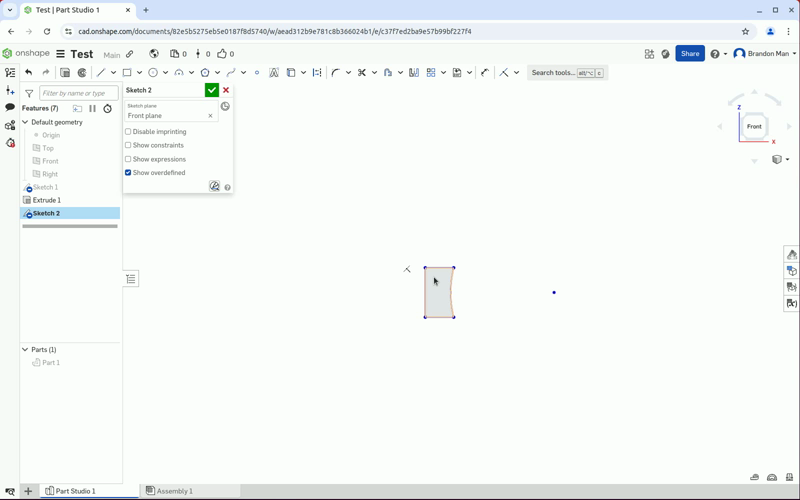
scroll(6)
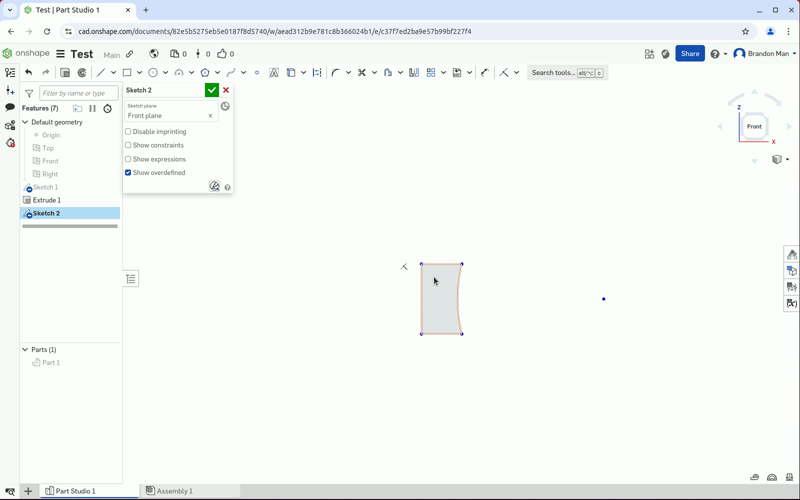
scroll(6)
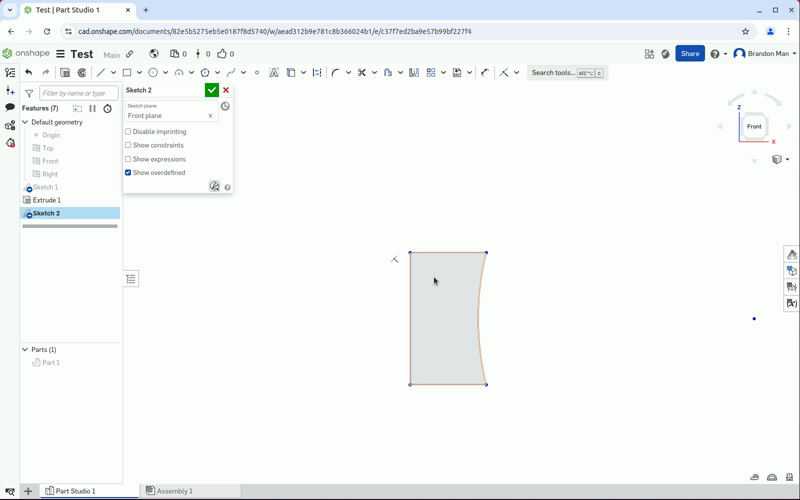
scroll(6)
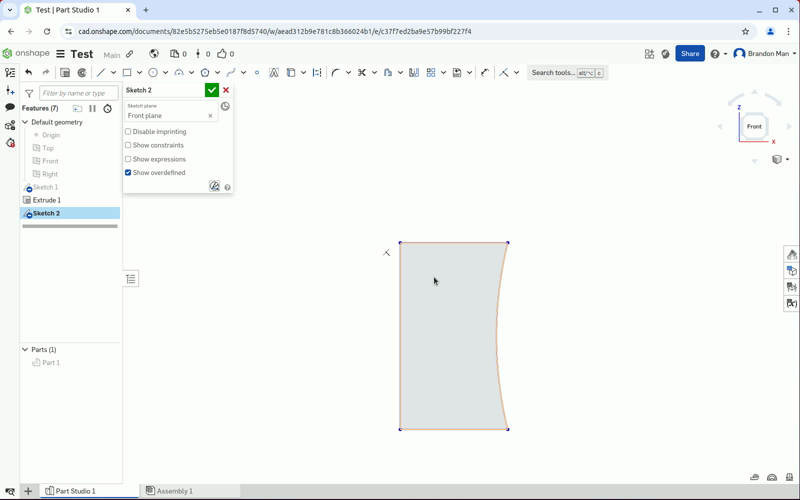
click(434, 276)
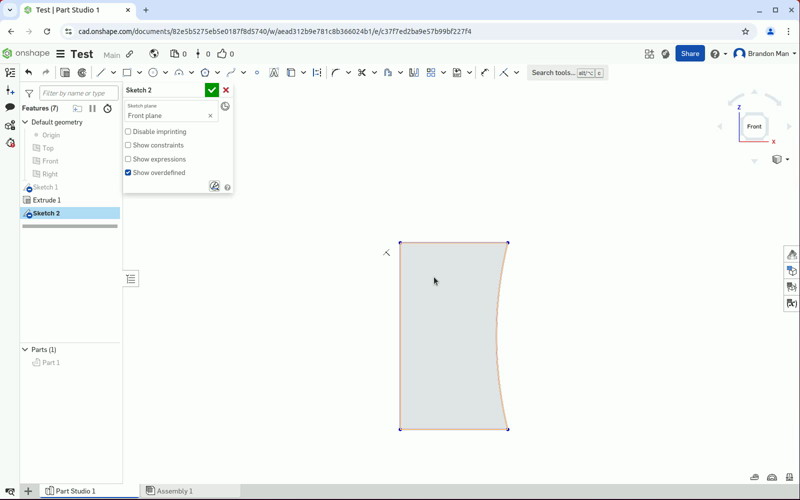
scroll(-6)
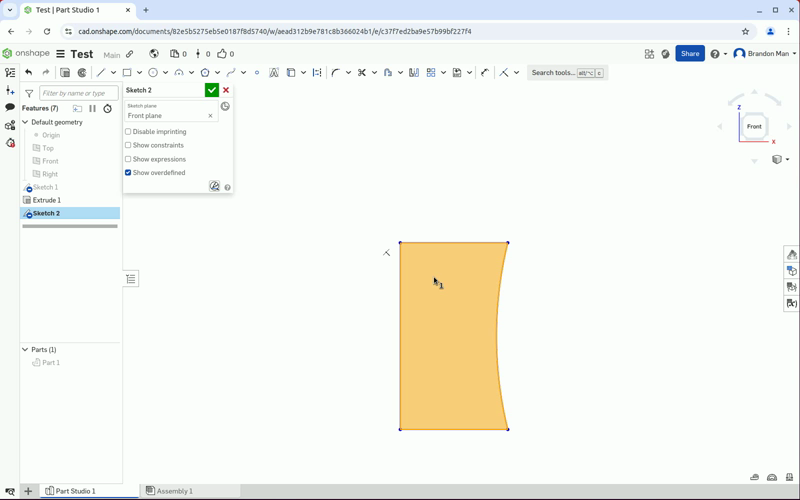
scroll(-6)
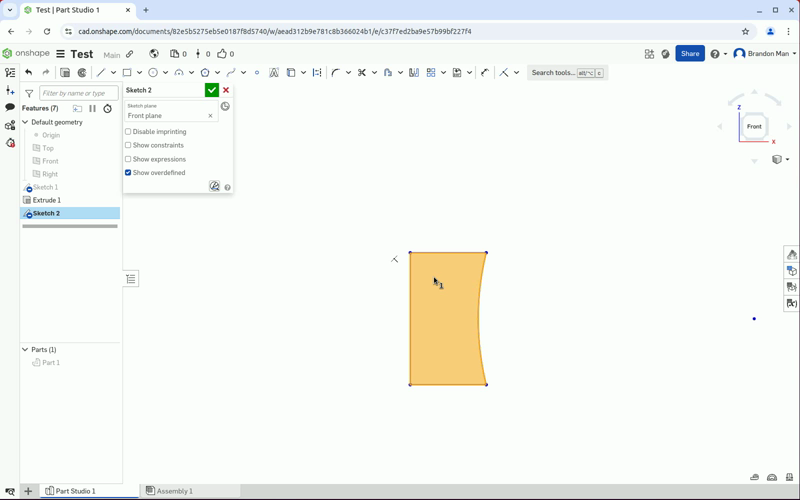
scroll(-6)
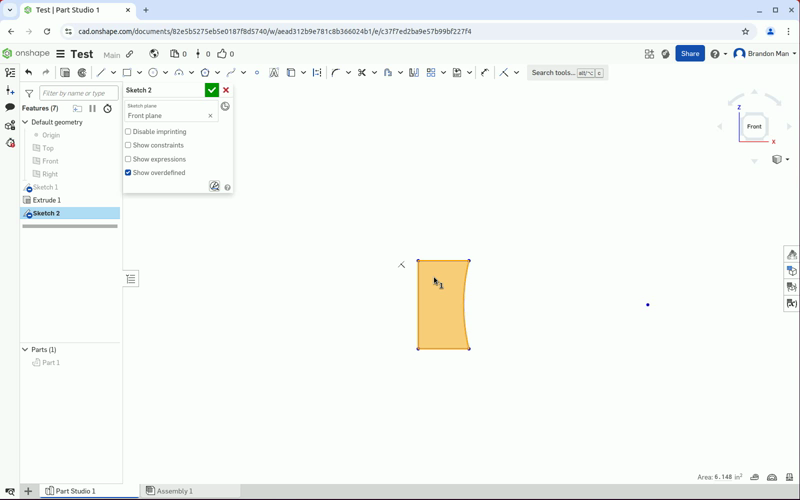
scroll(-6)
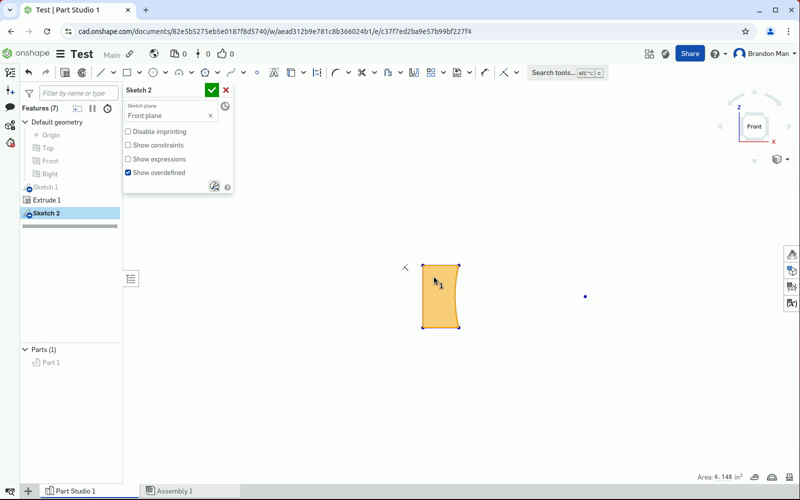
scroll(-6)
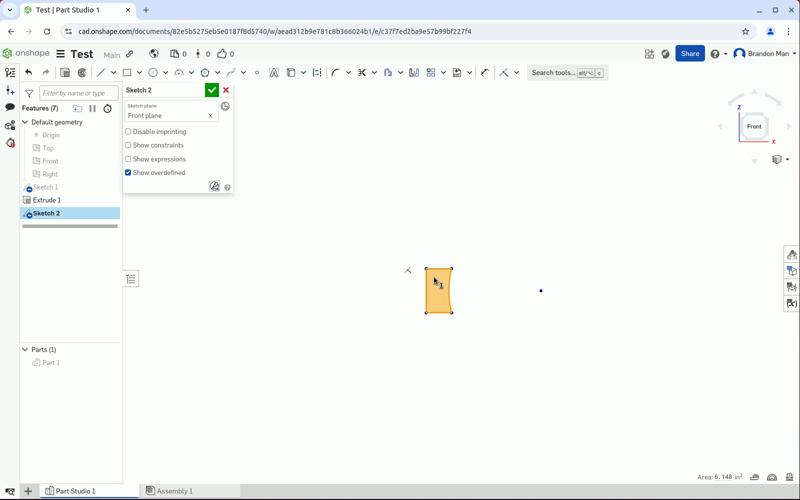
scroll(-6)
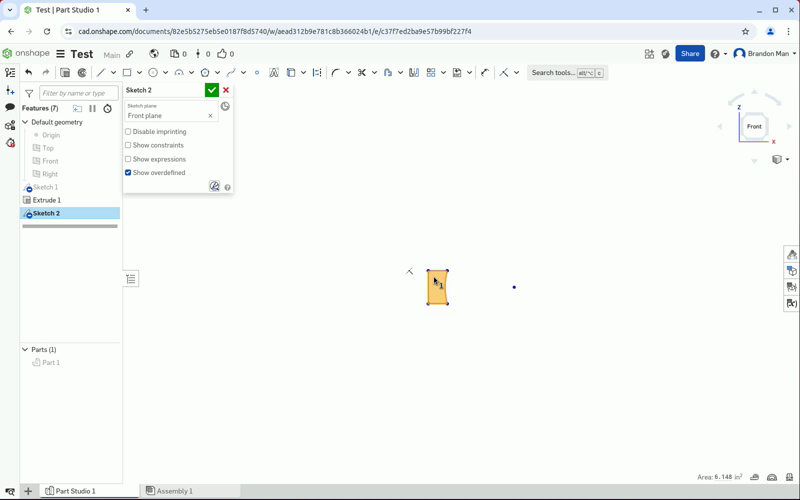
scroll(-6)
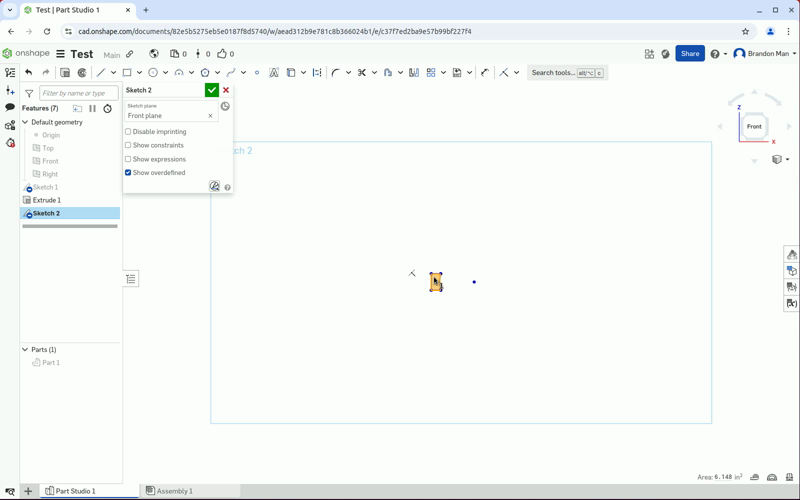
mouse_move(73, 352)
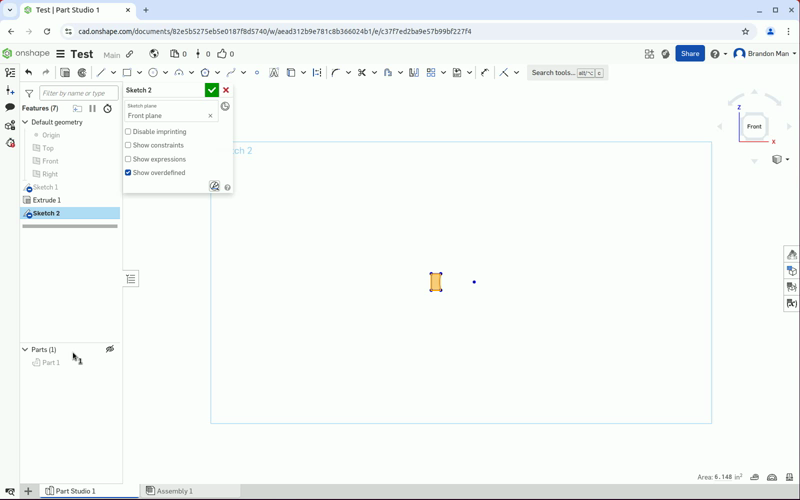
key(shift+y)
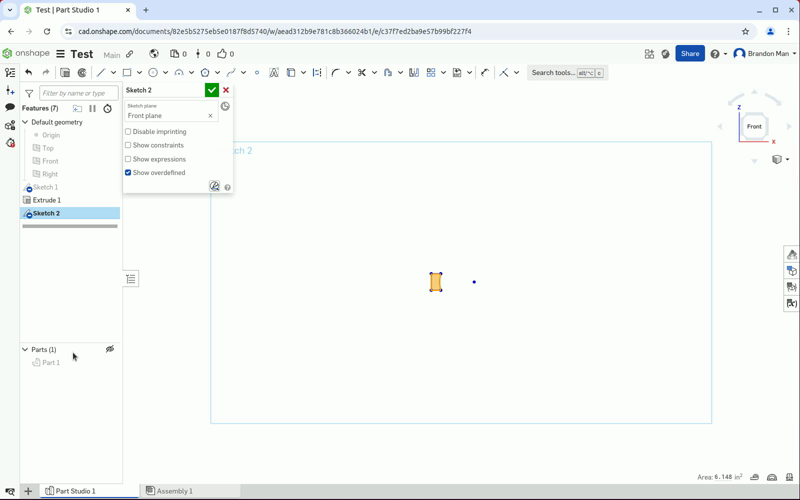
key(shift+e)
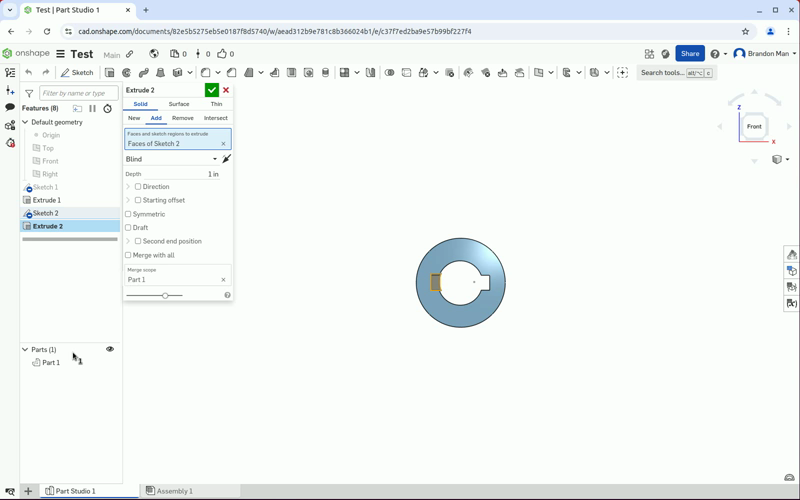
mouse_move(143, 106)
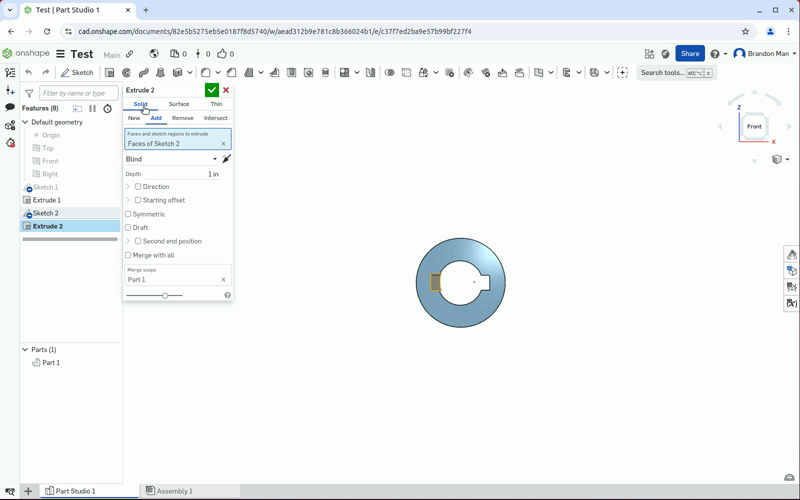
click(143, 106)
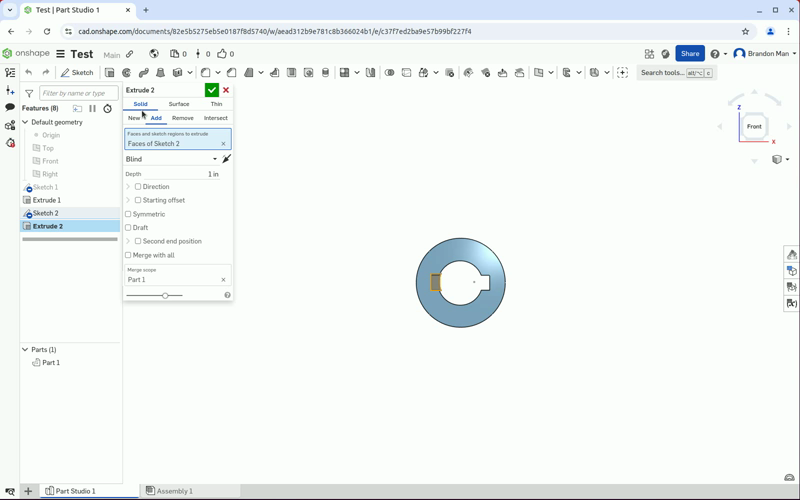
mouse_move(137, 120)
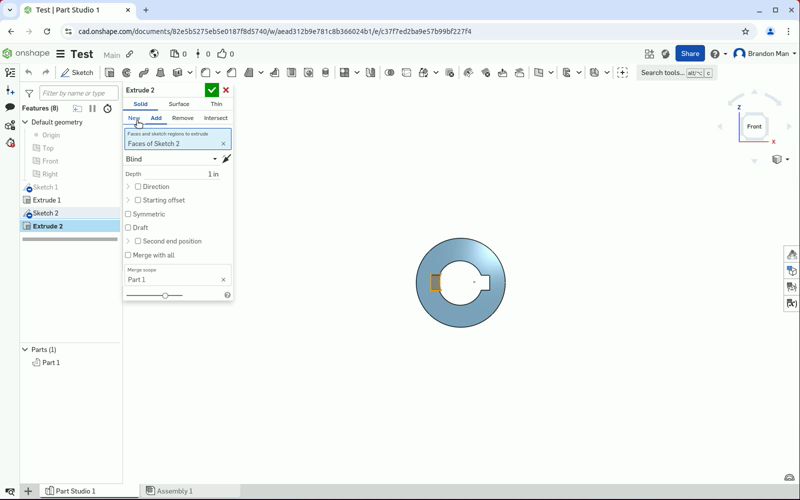
click(137, 120)
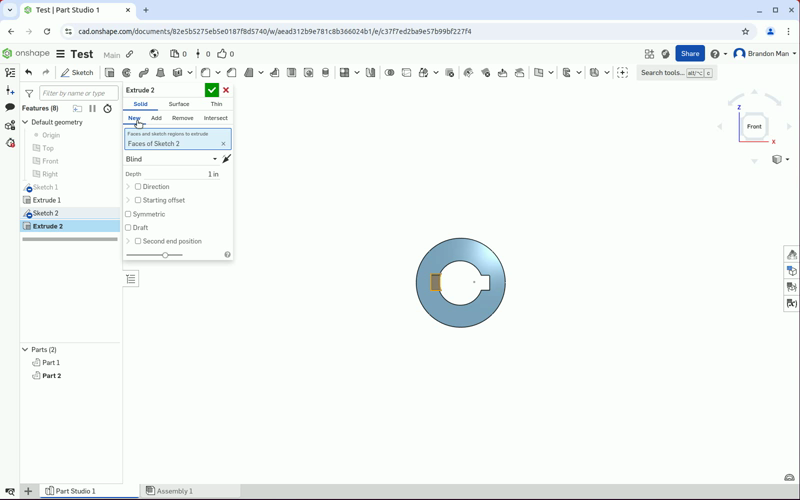
key(tab, 4)
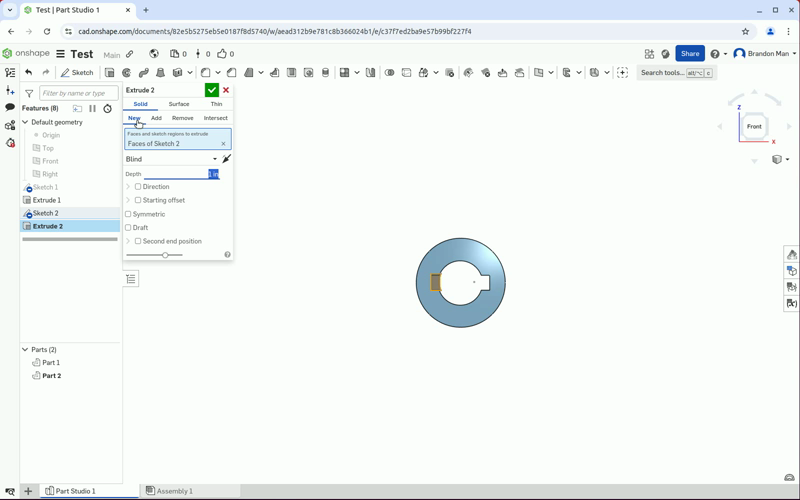
text(7.943)
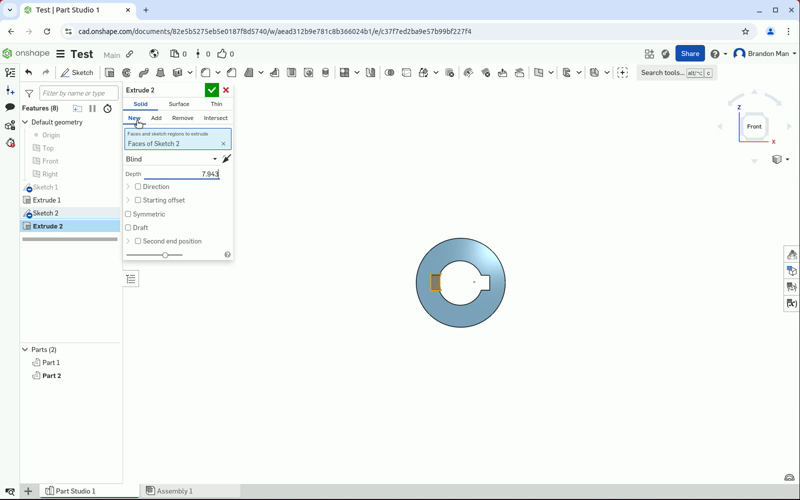
key(enter)
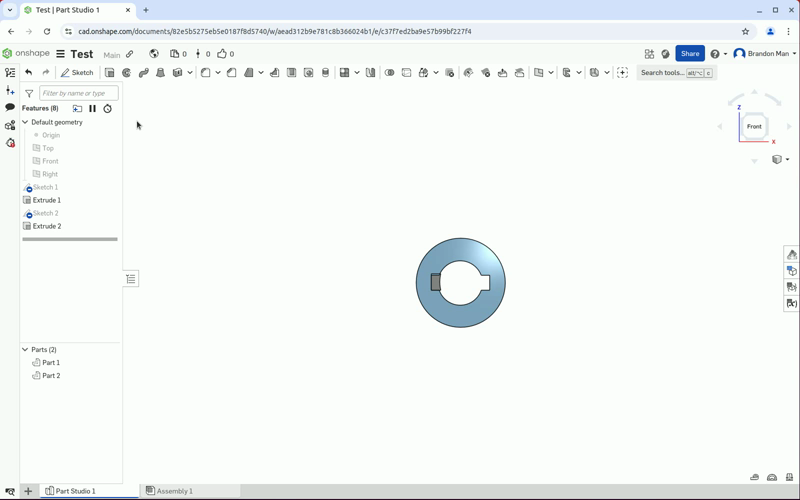
key(shift+h)
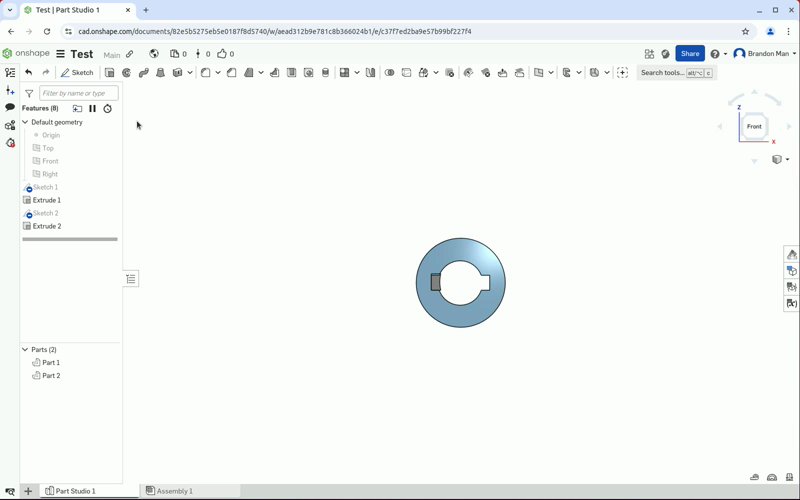
key(shift+h)
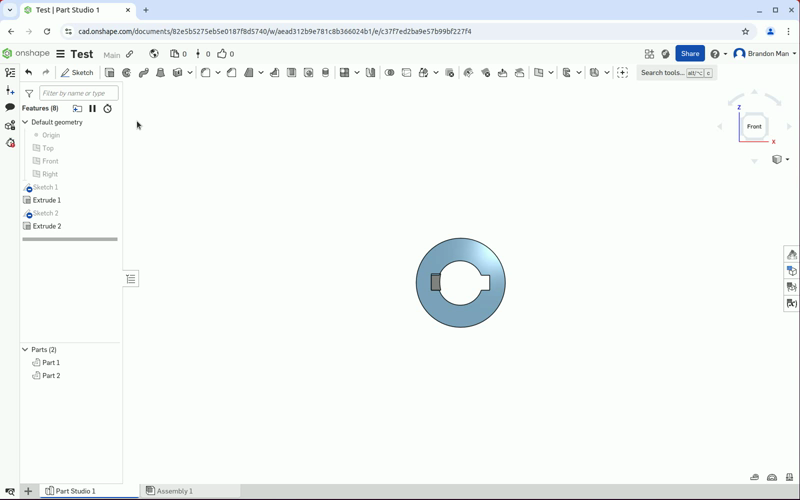
mouse_move(73, 189)
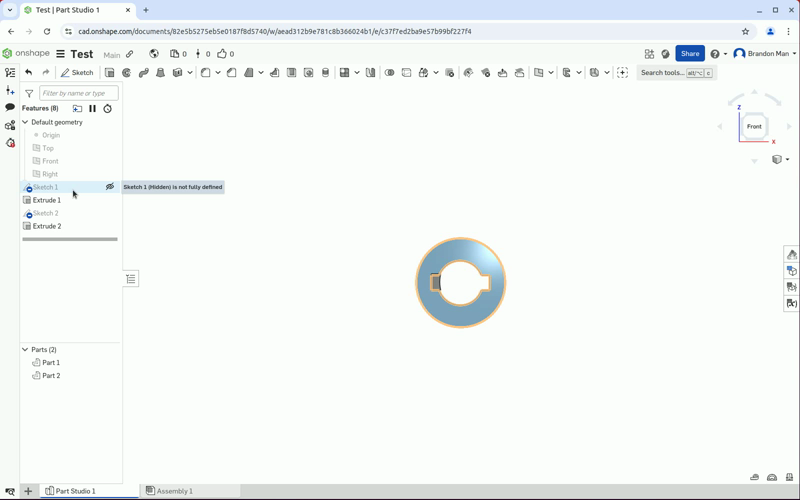
click(73, 189)
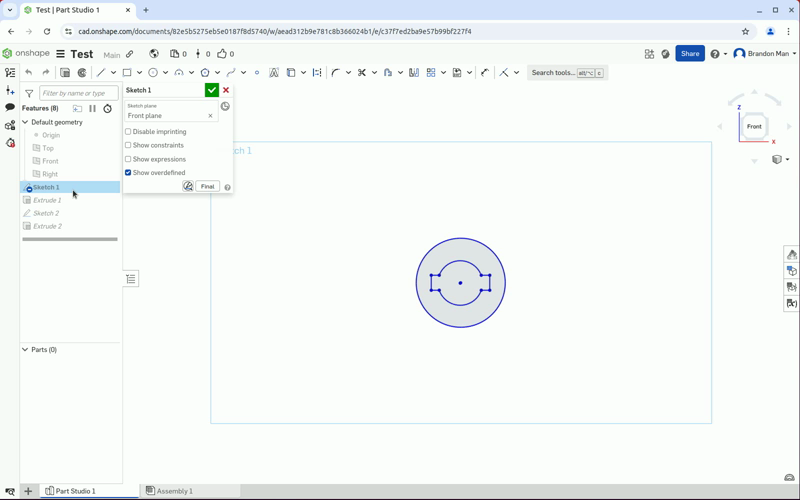
mouse_move(229, 92)
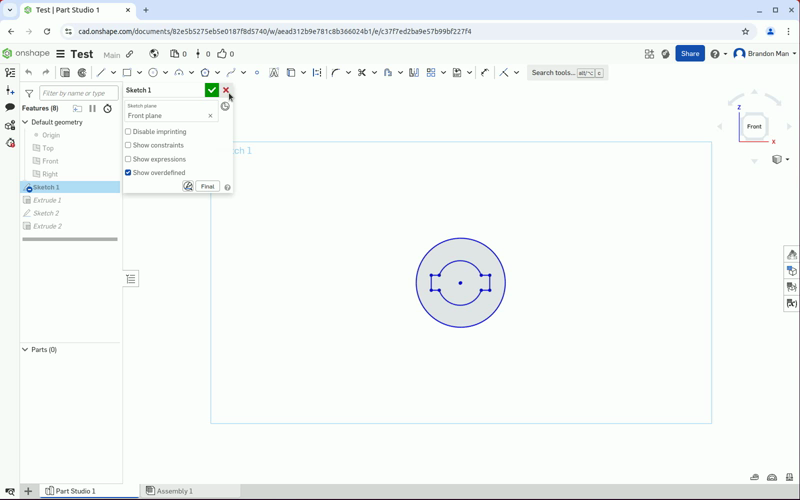
click(229, 92)
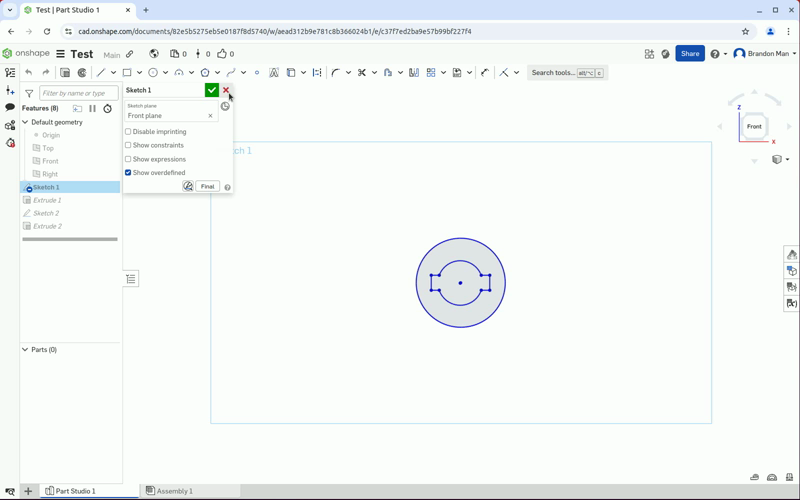
key(shift+s)
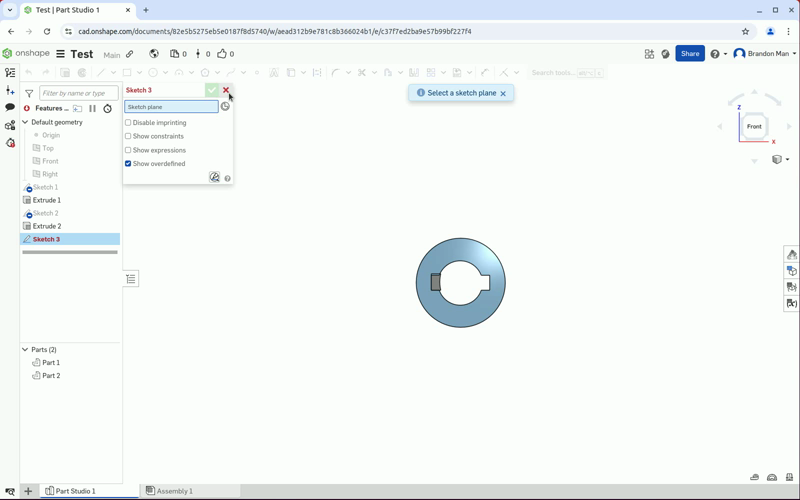
mouse_move(73, 163)
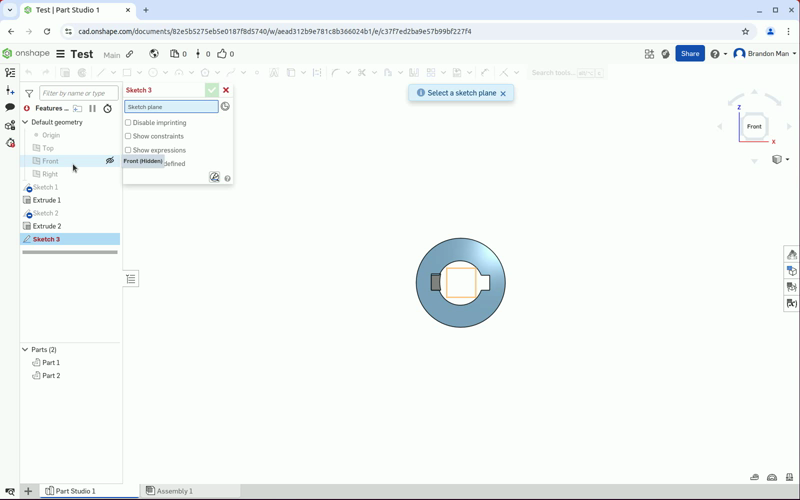
click(73, 163)
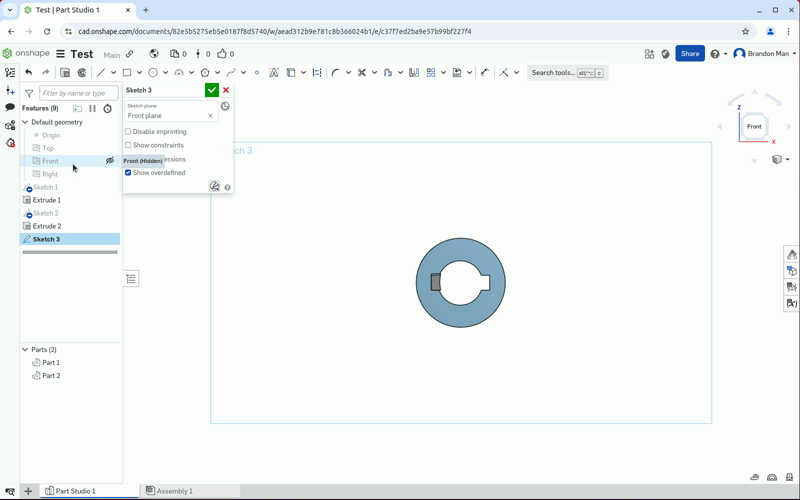
mouse_move(73, 352)
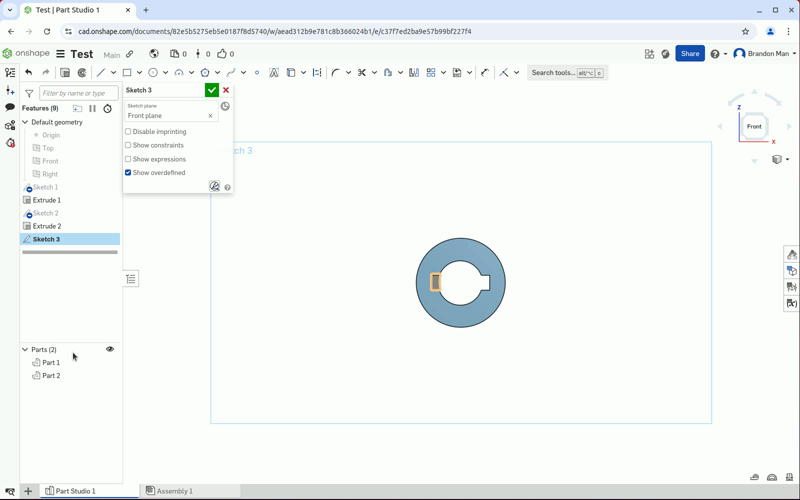
key(y)
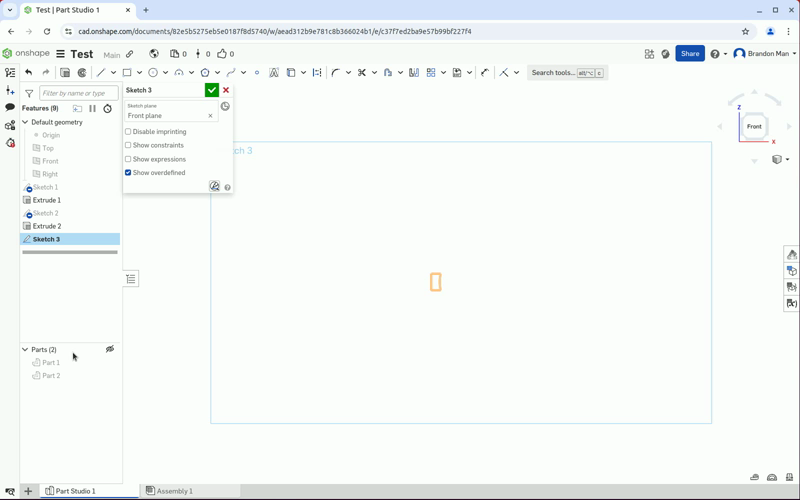
key(l)
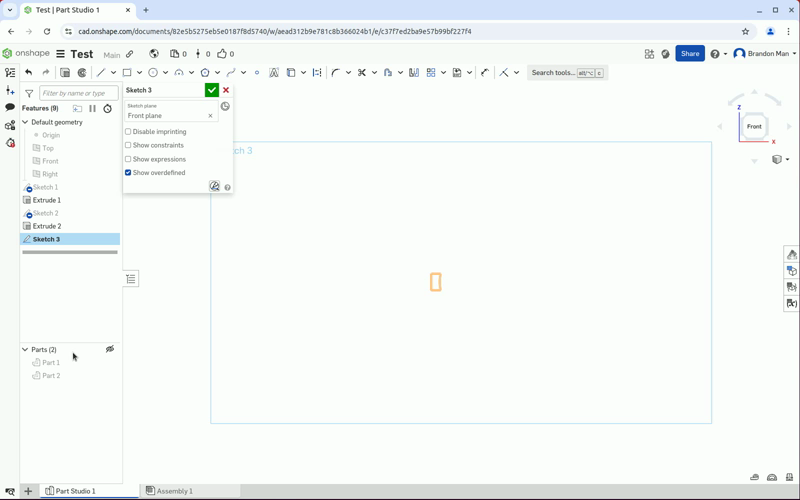
key_down(shift)
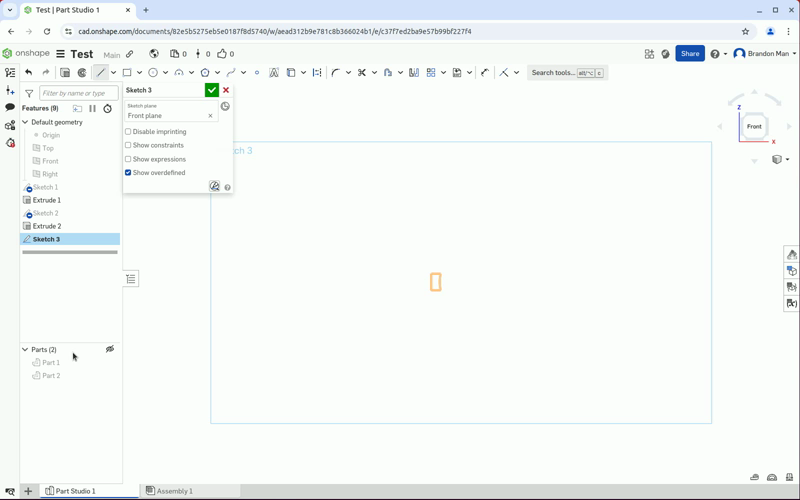
mouse_move(468, 326)
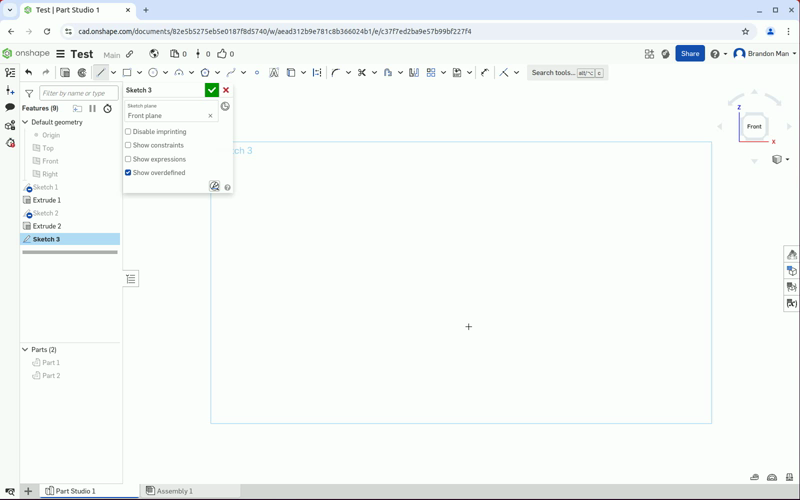
click(468, 326)
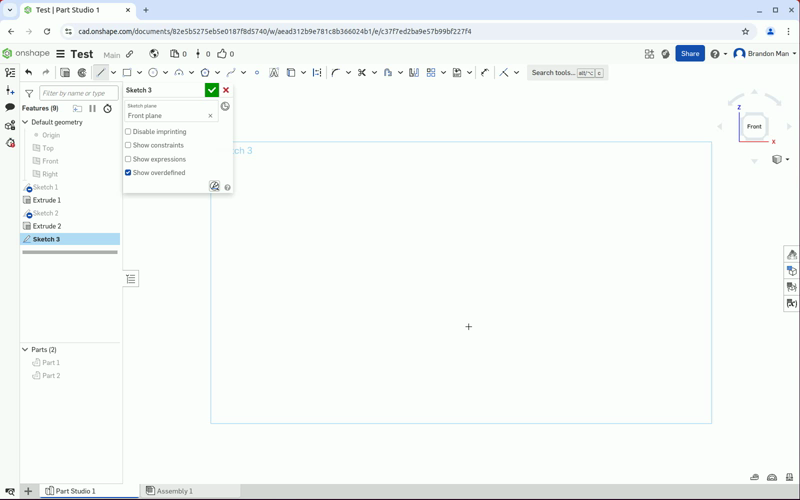
key_up(shift)
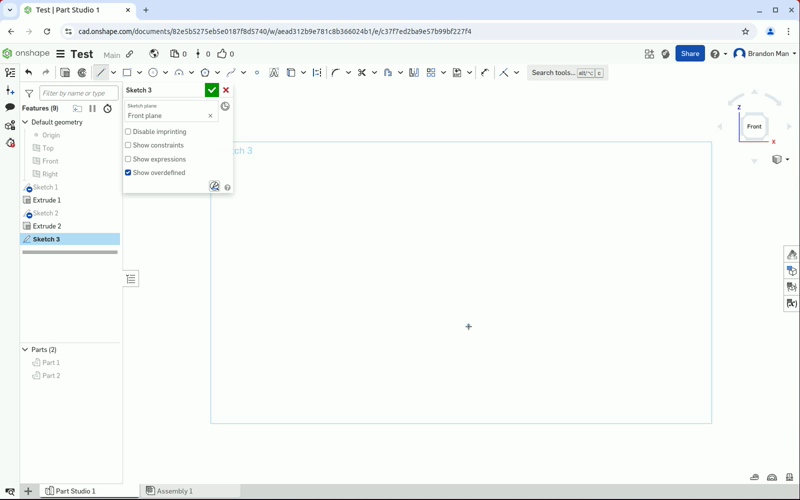
key_down(shift)
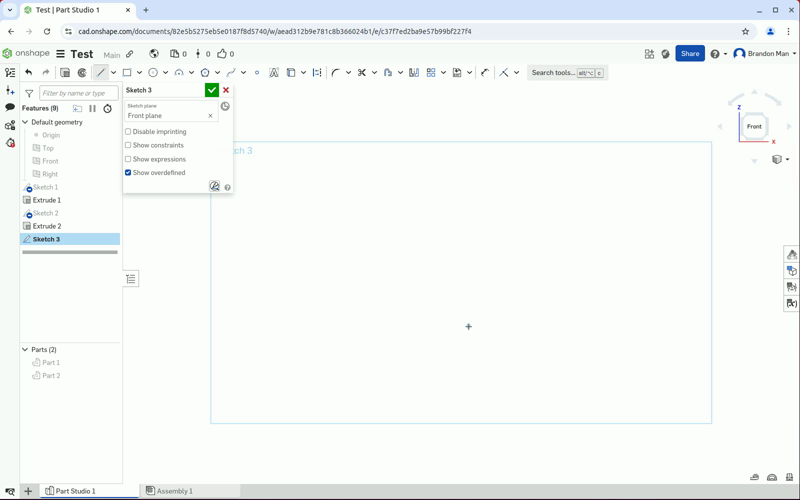
mouse_move(548, 311)
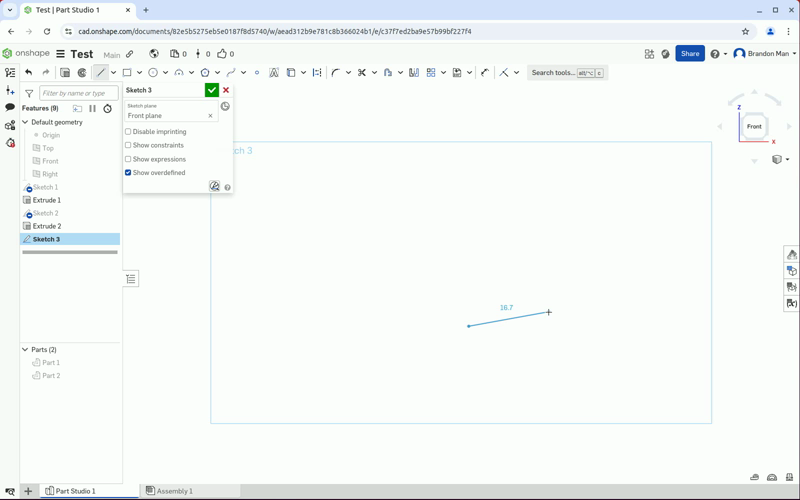
click(548, 311)
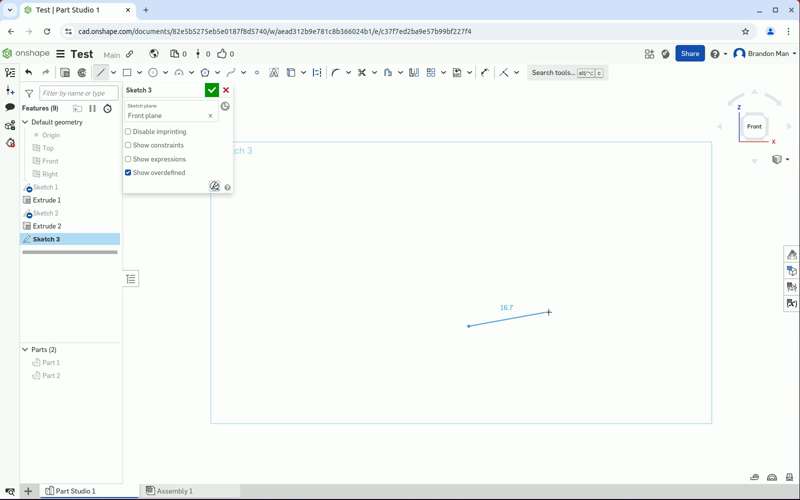
key_up(shift)
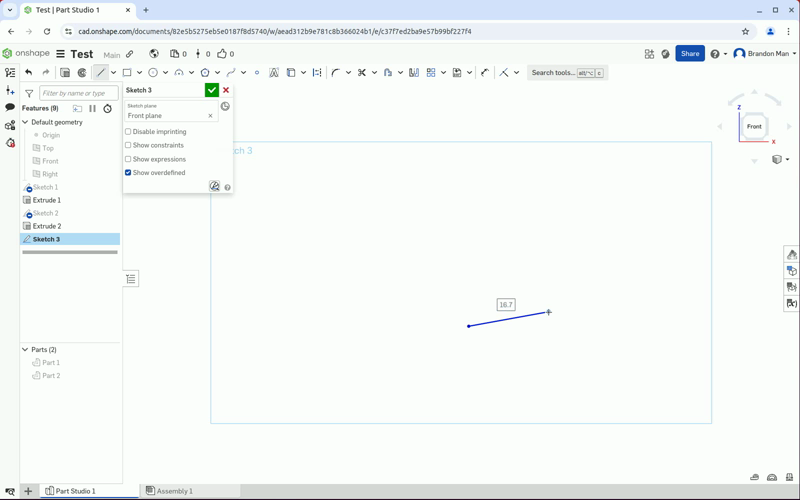
key(esc)
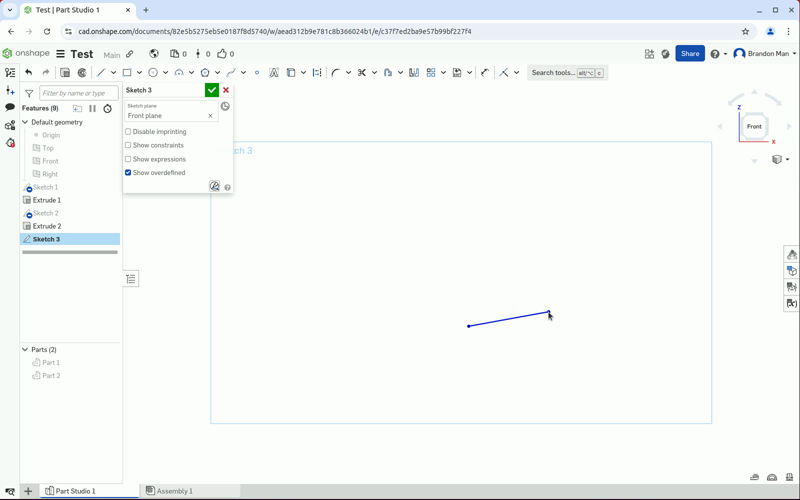
key(a)
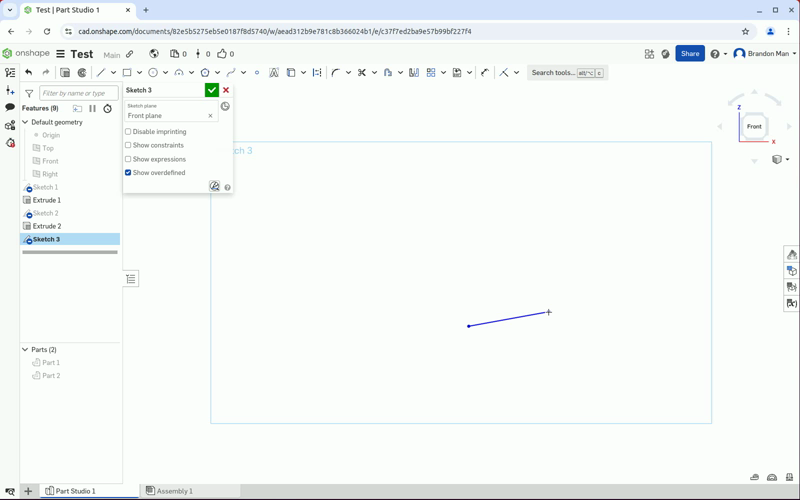
mouse_move(548, 311)
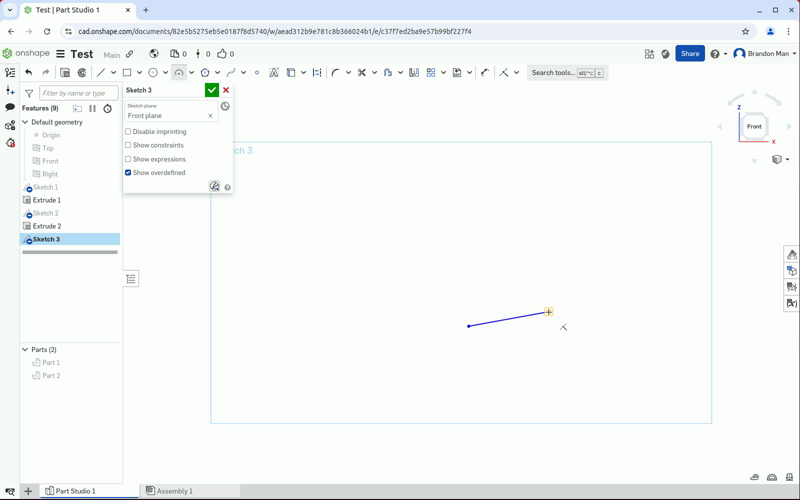
click(548, 311)
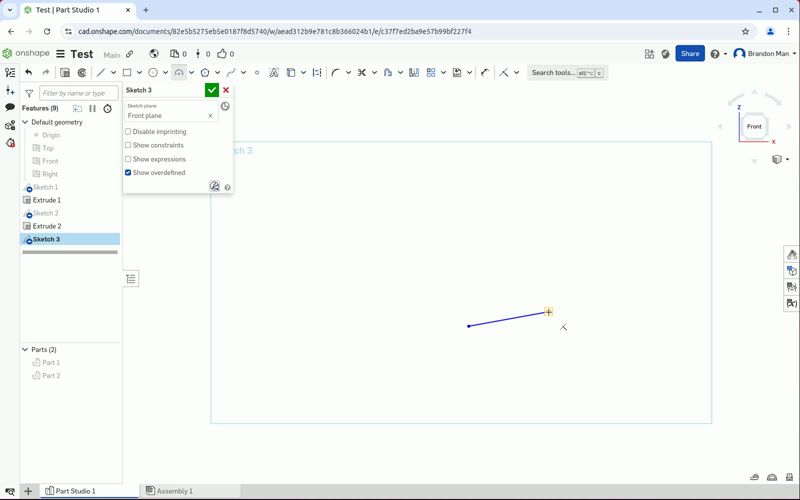
key_down(shift)
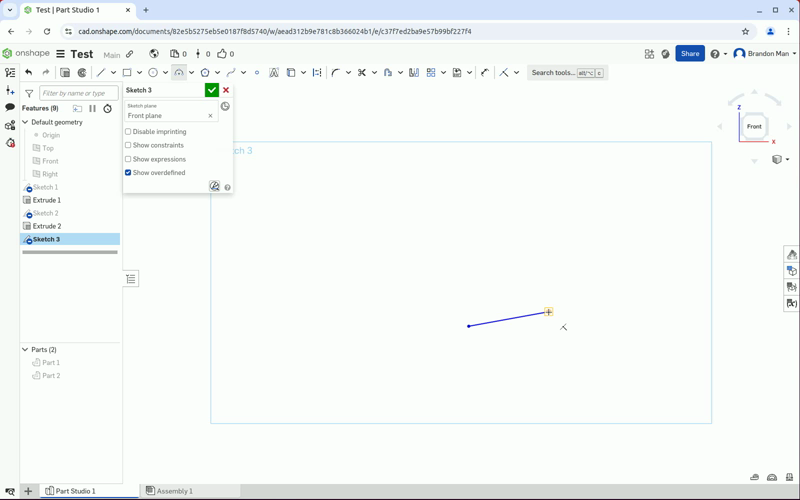
mouse_move(548, 253)
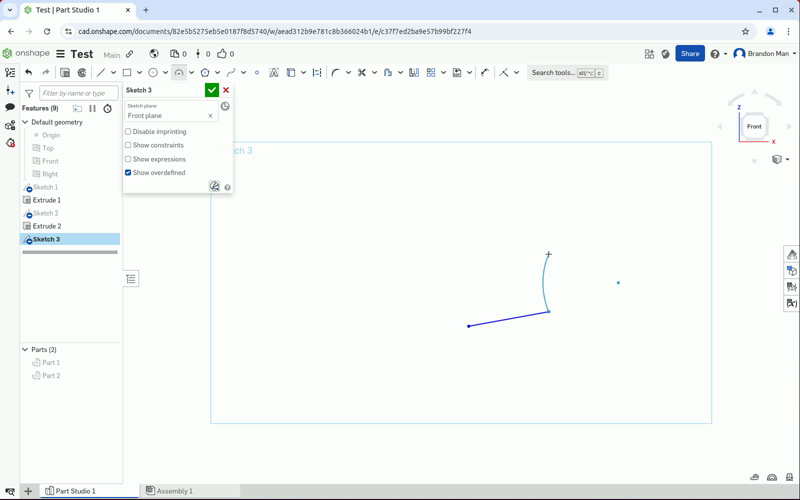
click(548, 253)
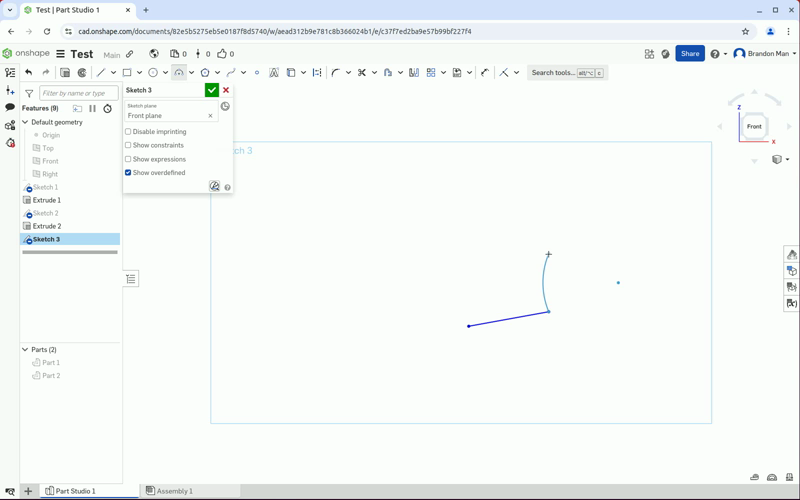
mouse_move(515, 282)
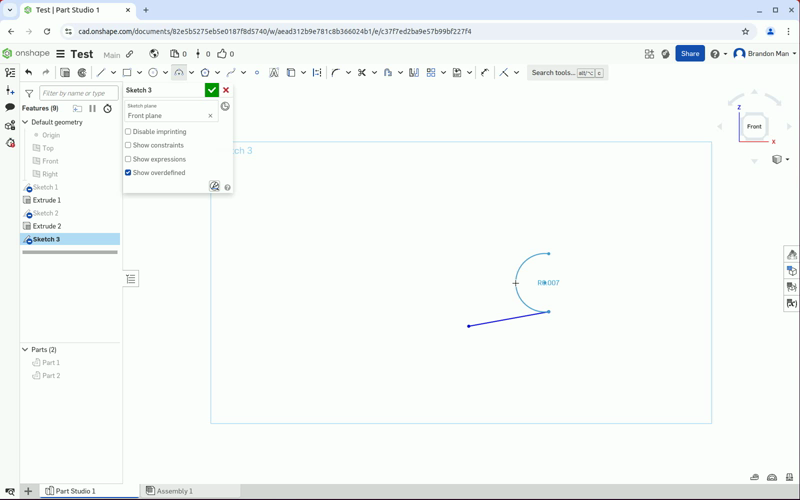
click(515, 282)
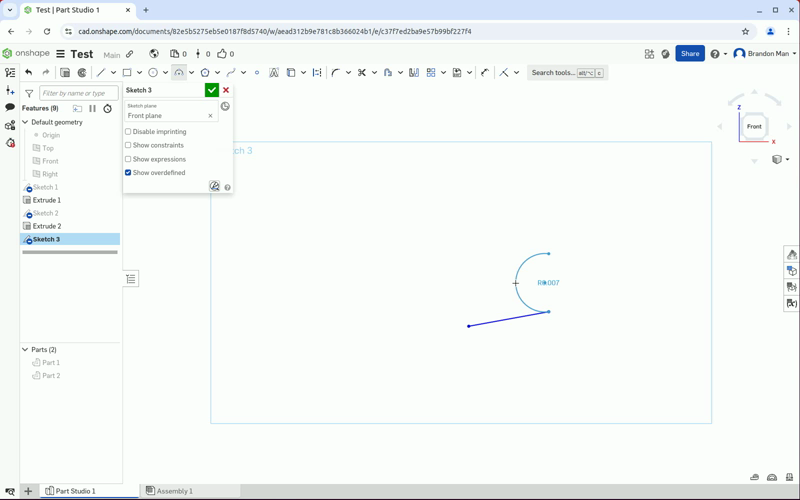
key_up(shift)
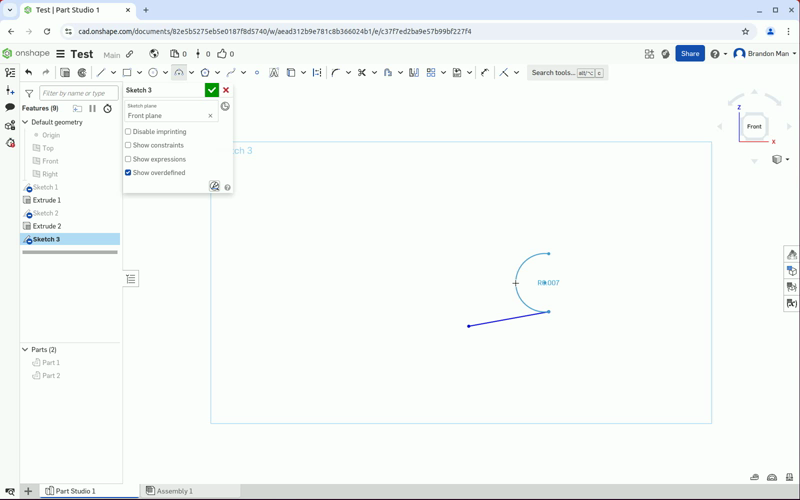
key(esc)
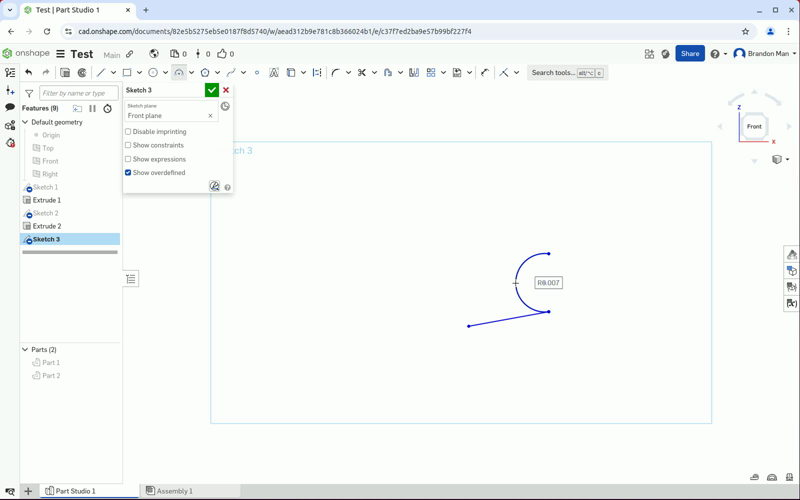
key(l)
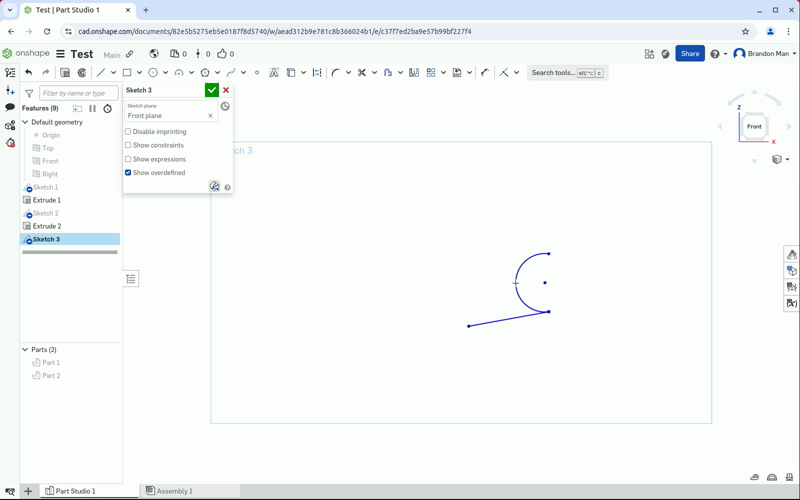
mouse_move(548, 253)
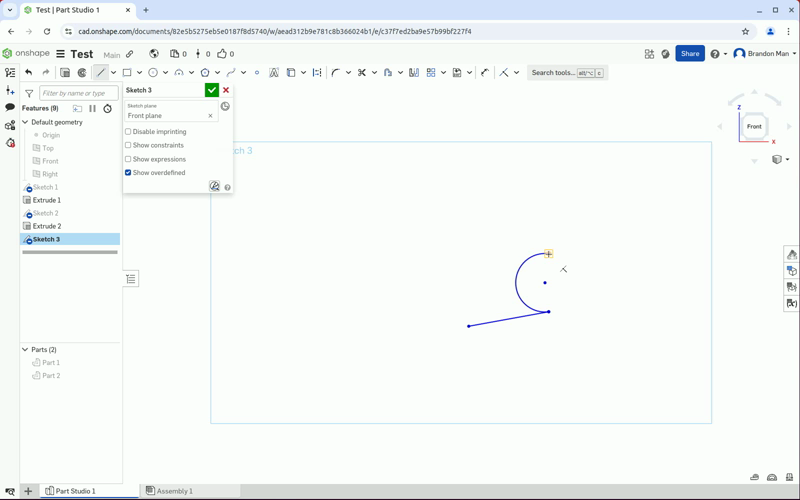
click(548, 253)
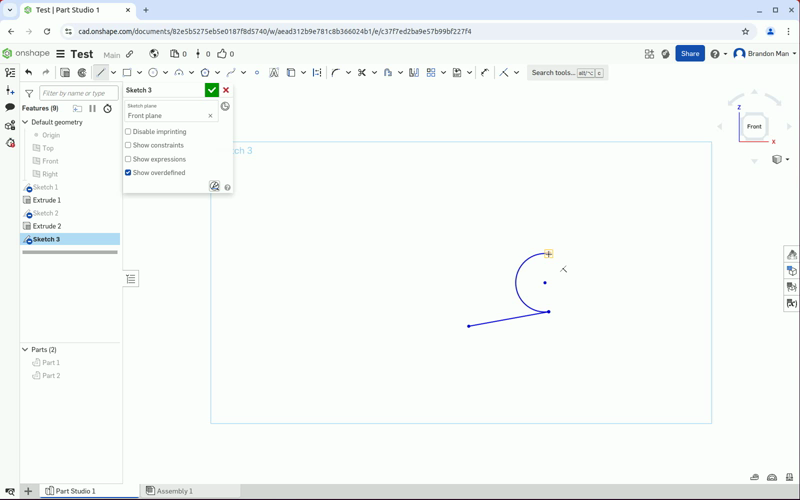
key_down(shift)
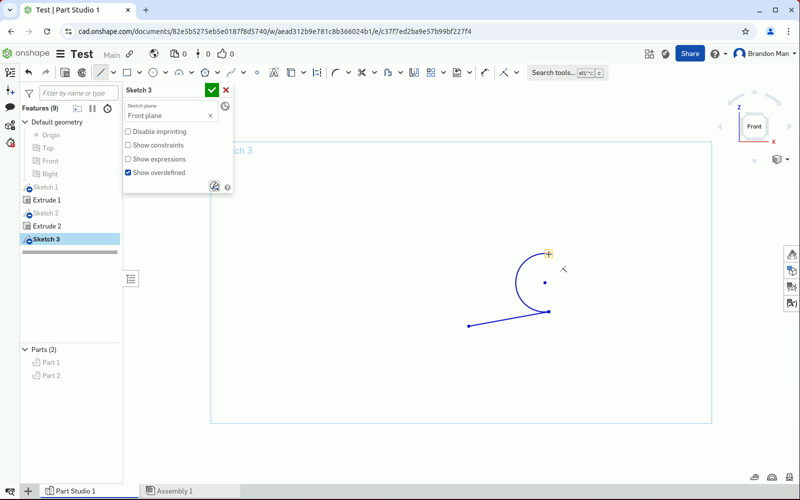
mouse_move(468, 239)
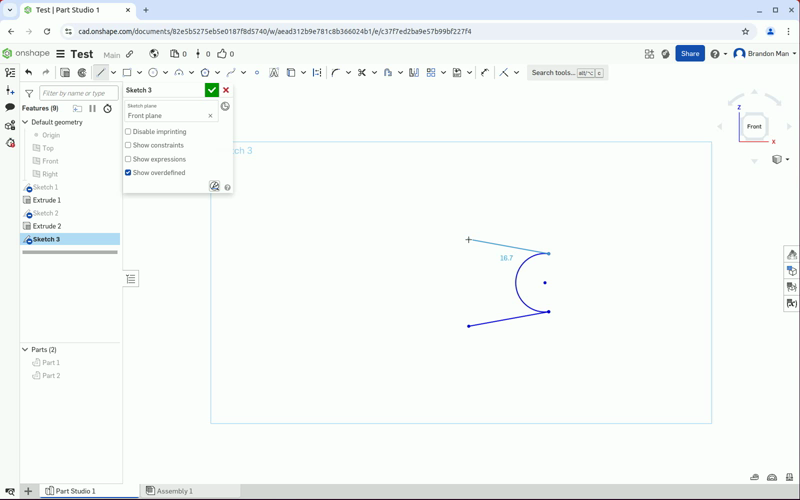
click(468, 239)
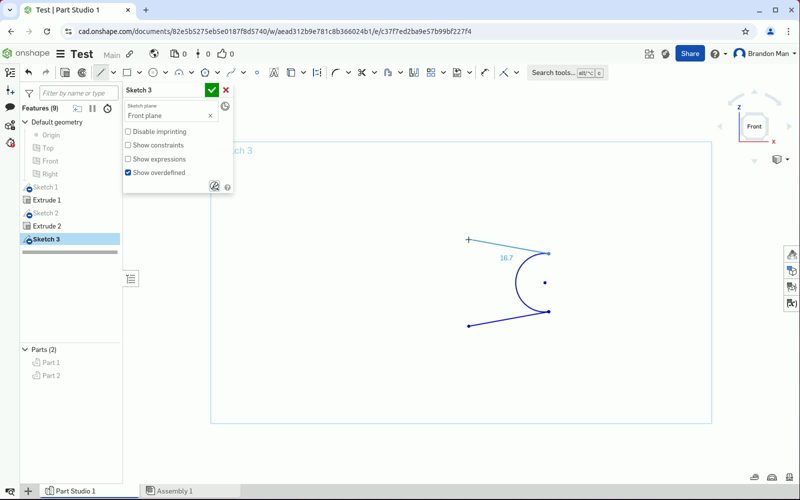
key_up(shift)
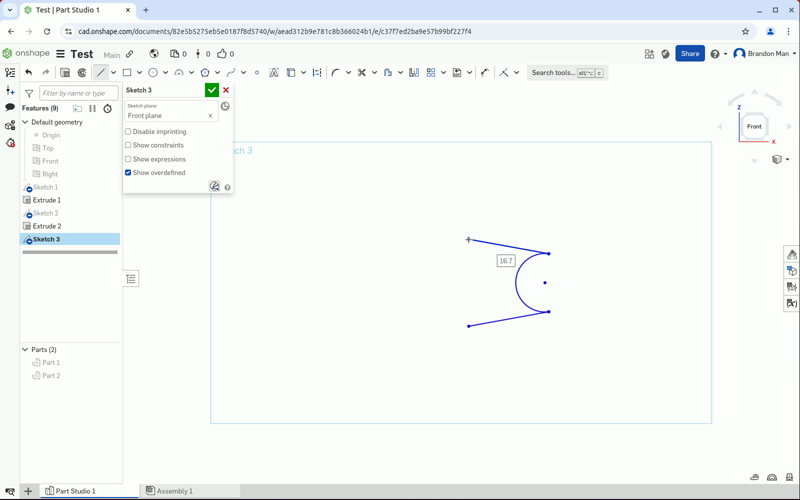
key(esc)
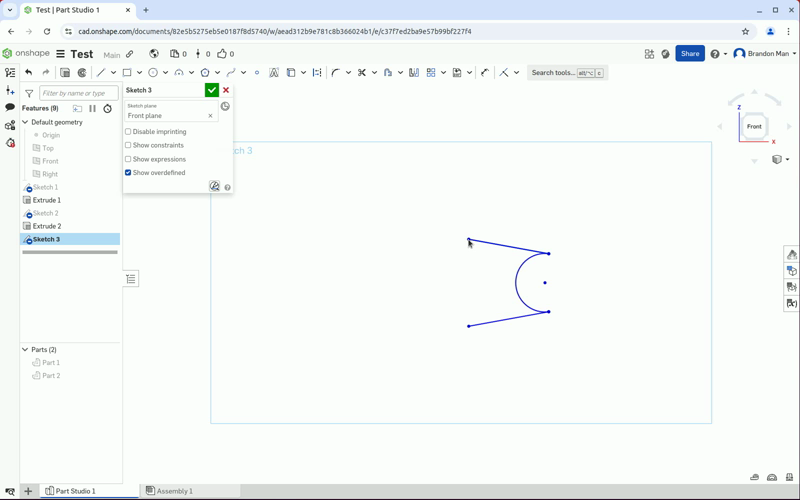
key(a)
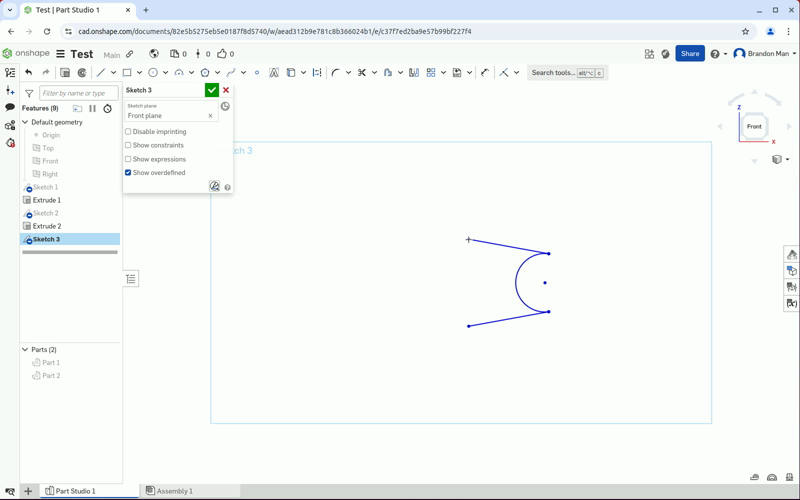
mouse_move(468, 239)
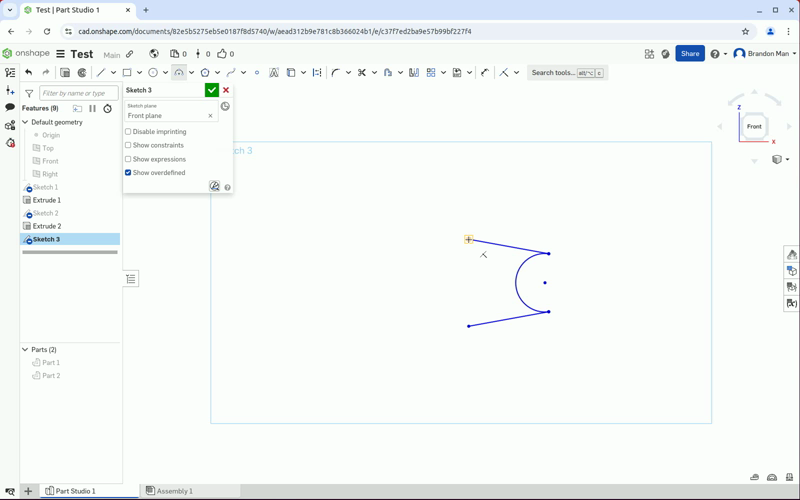
click(468, 239)
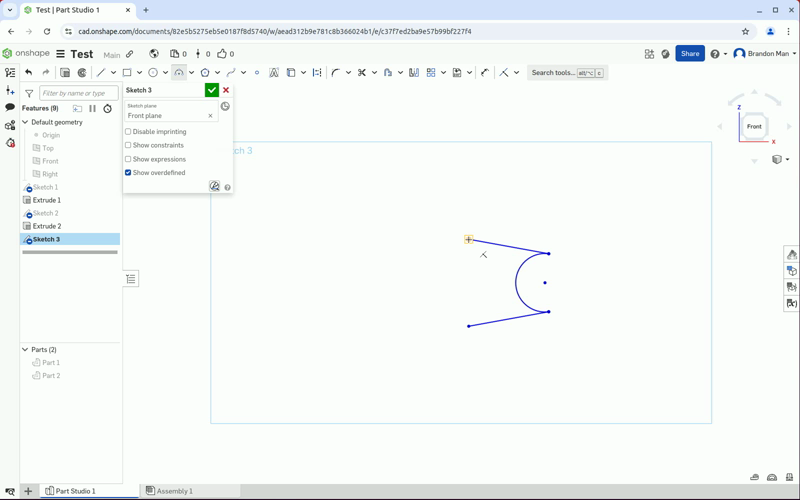
mouse_move(468, 326)
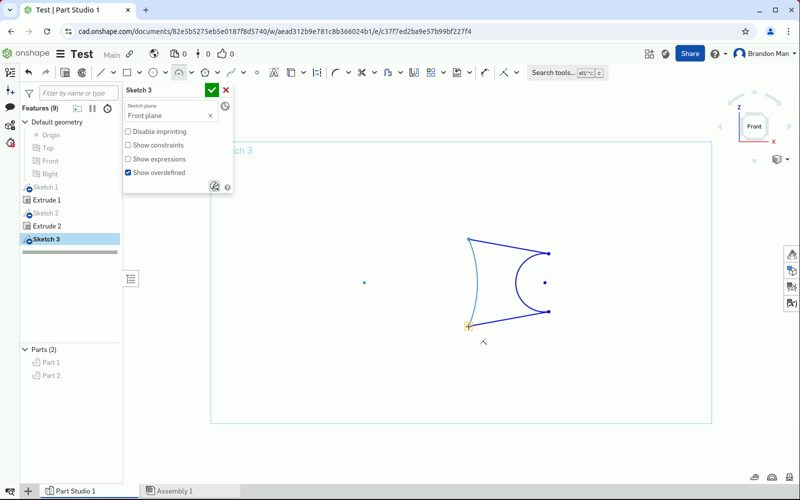
click(468, 326)
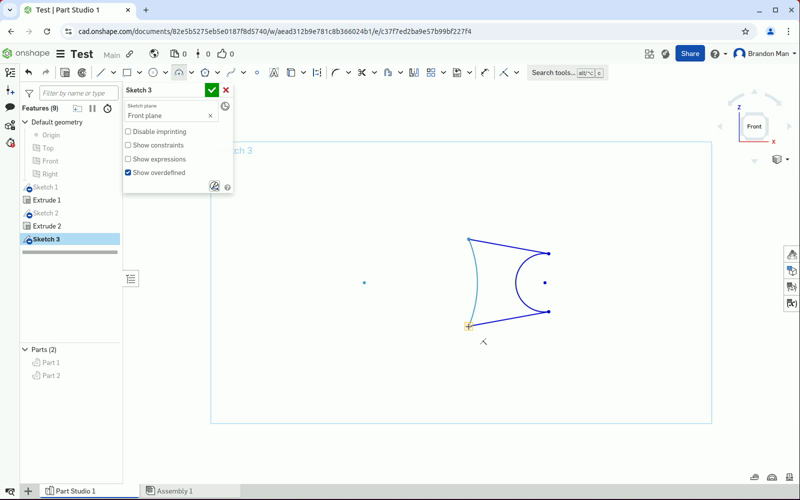
key_down(shift)
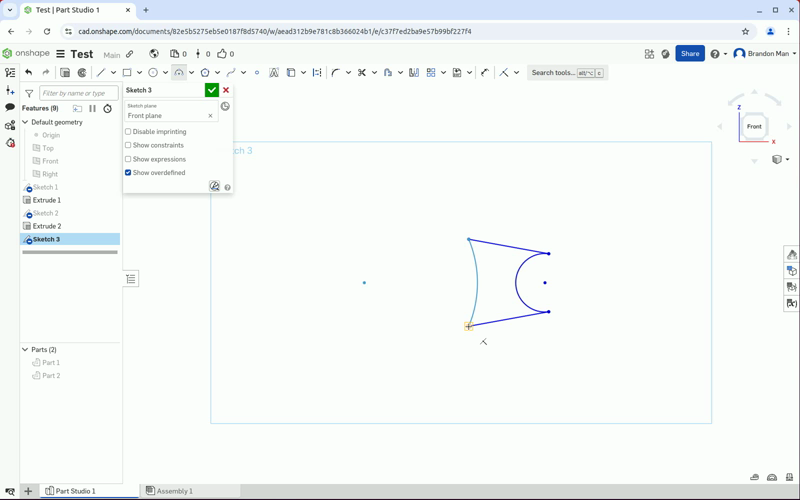
mouse_move(505, 282)
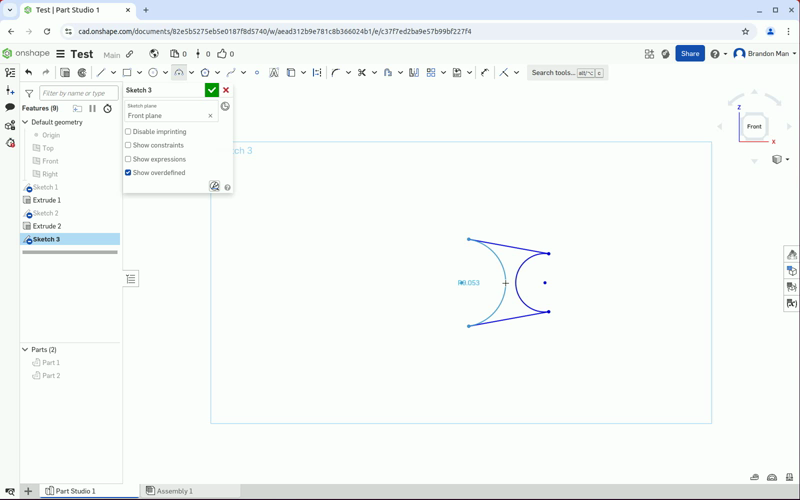
click(505, 282)
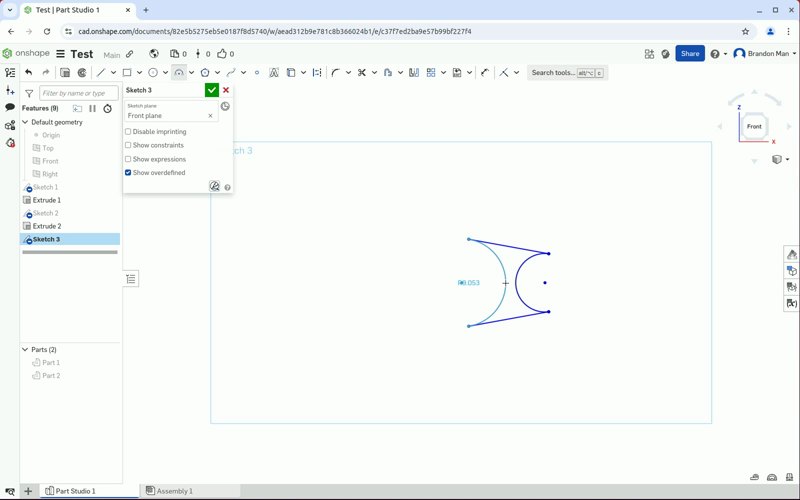
key_up(shift)
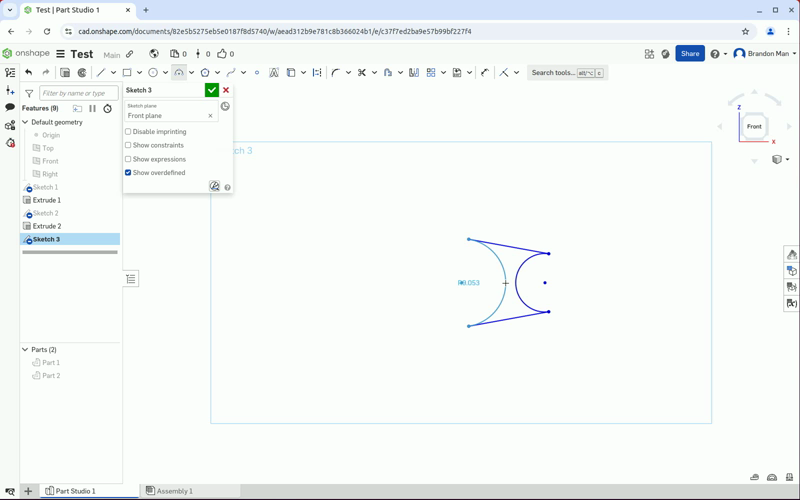
key(esc)
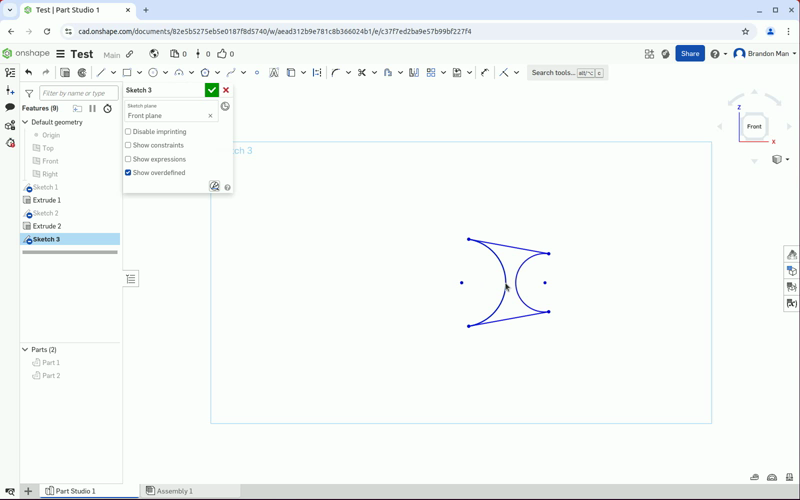
mouse_move(531, 312)
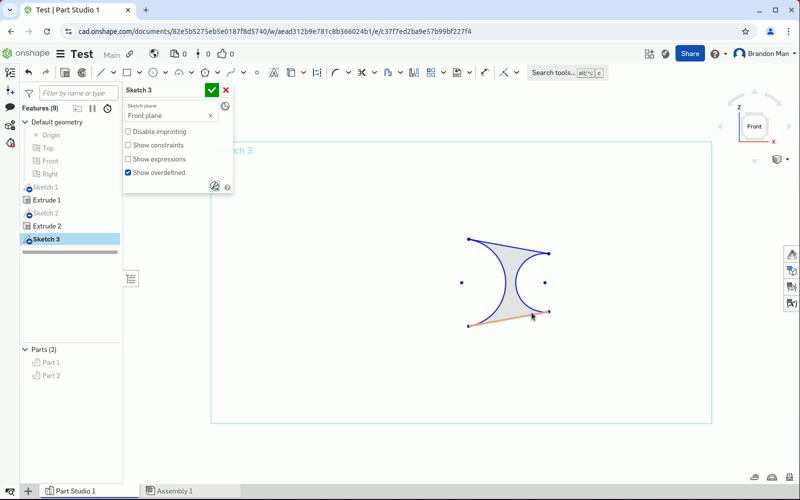
click(531, 312)
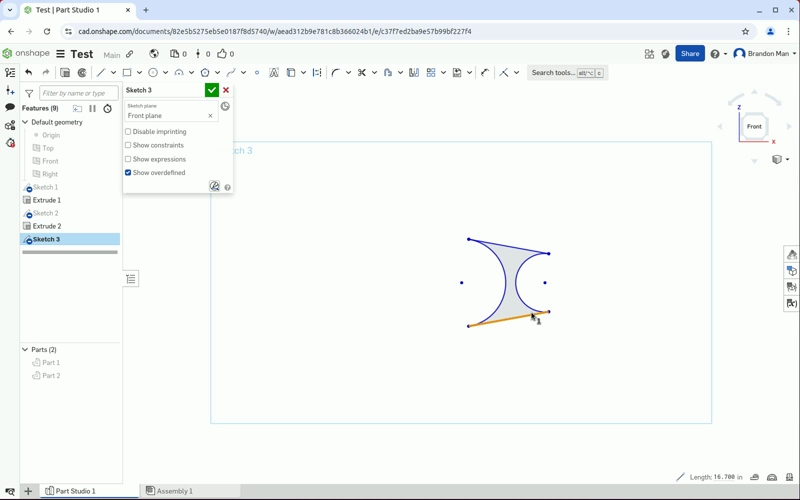
mouse_move(73, 352)
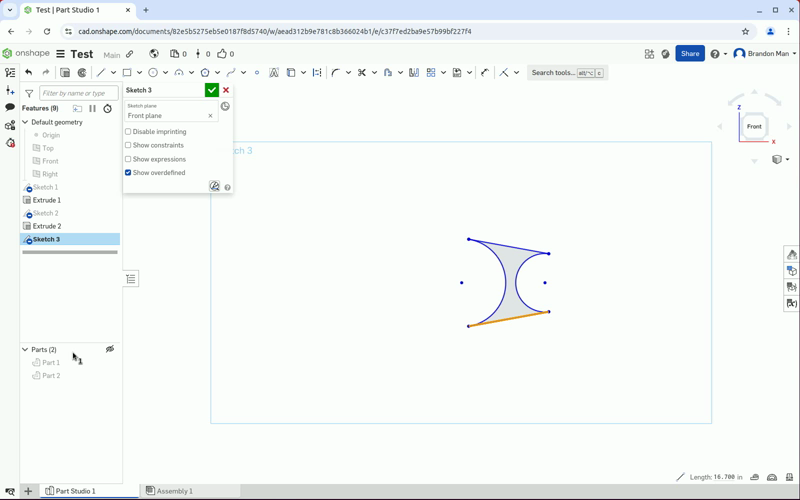
key(shift+y)
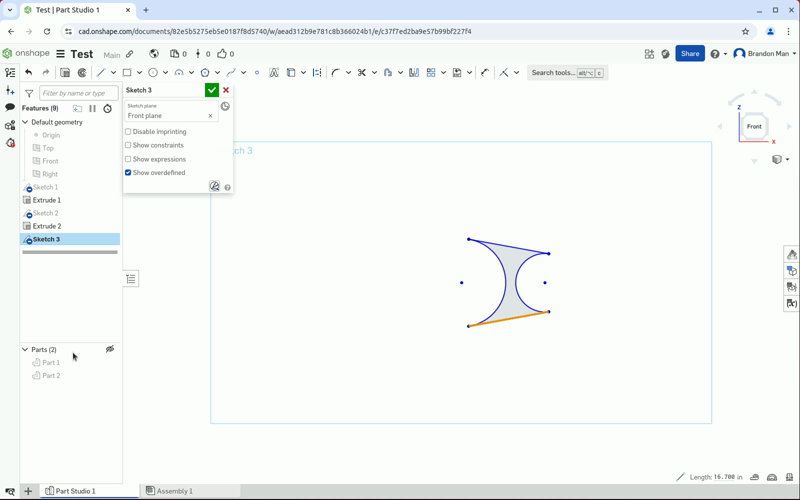
key(shift+e)
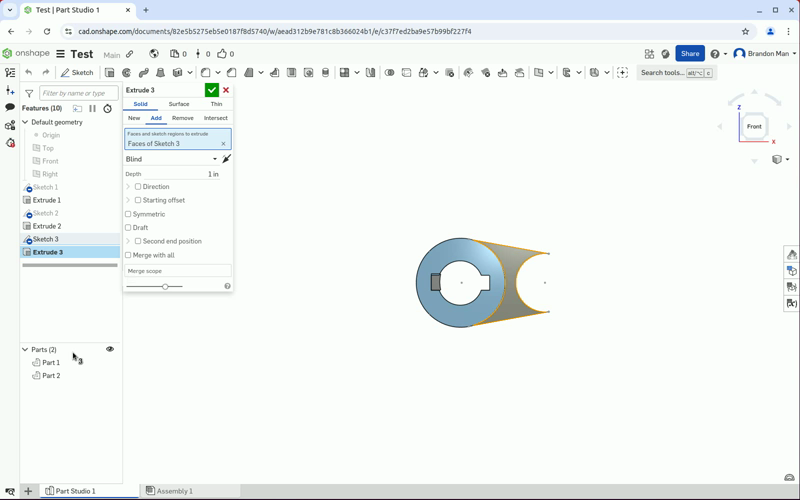
mouse_move(143, 106)
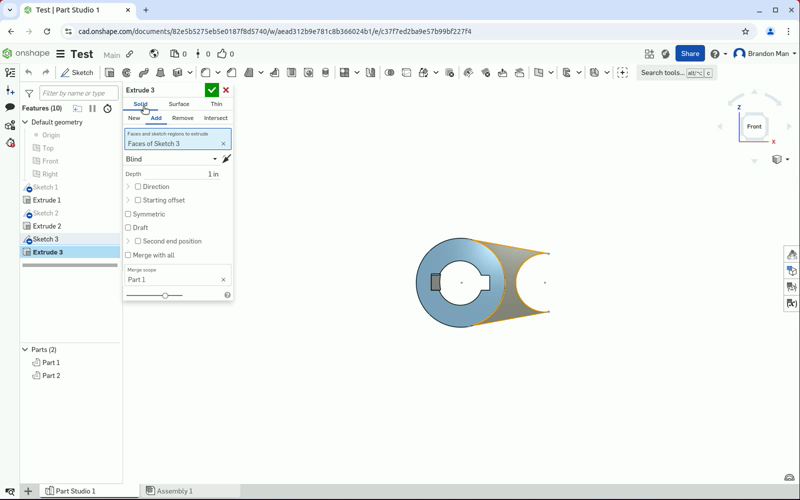
click(143, 106)
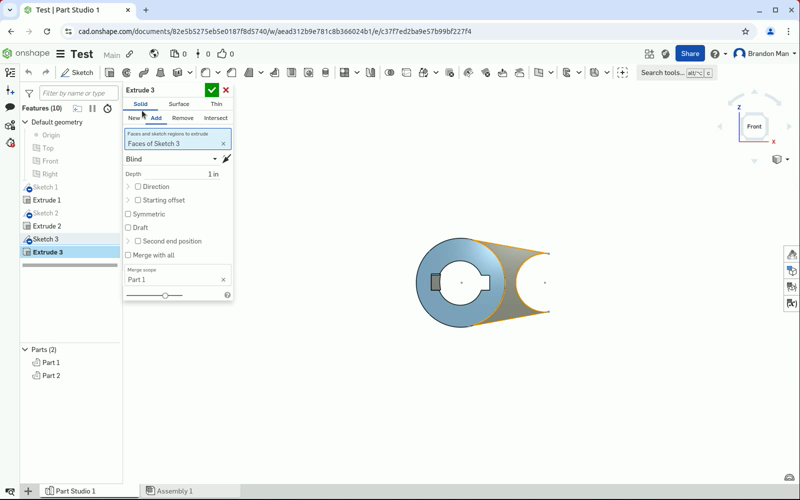
mouse_move(137, 120)
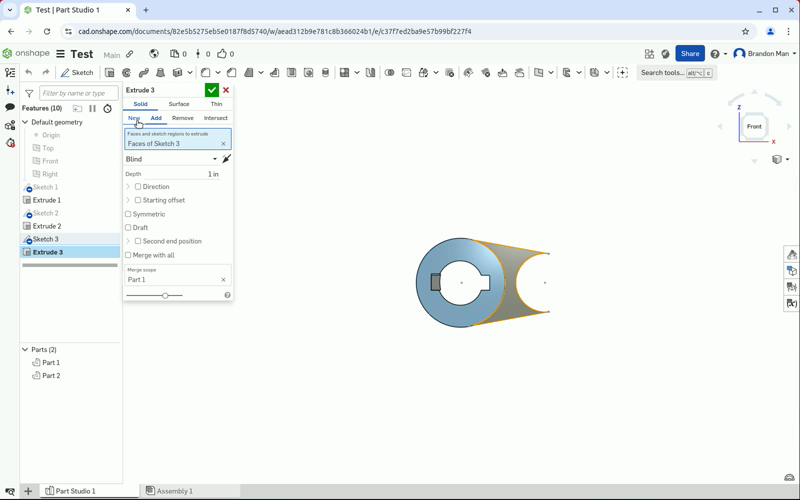
click(137, 120)
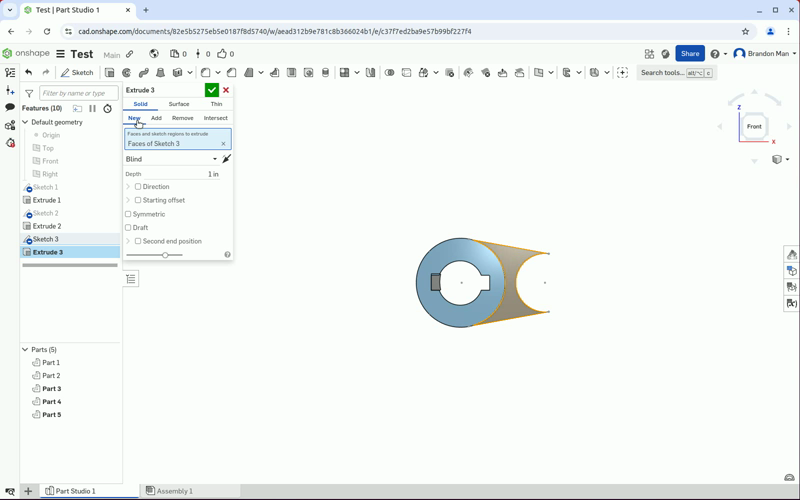
key(tab, 4)
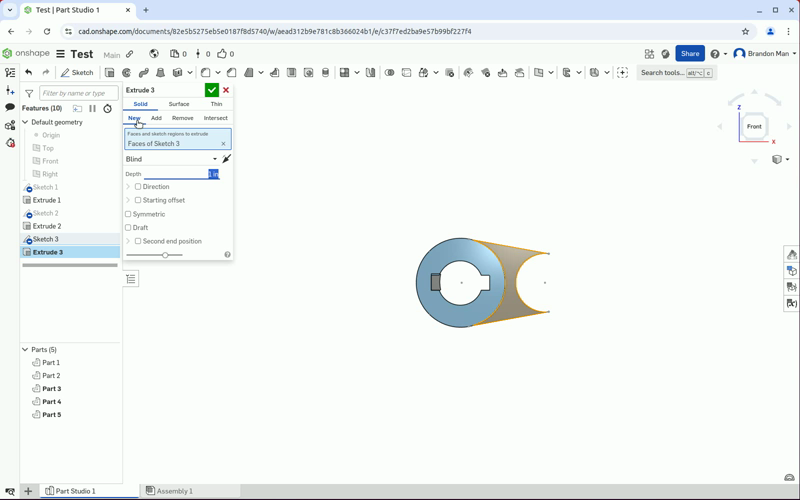
text(7.943)
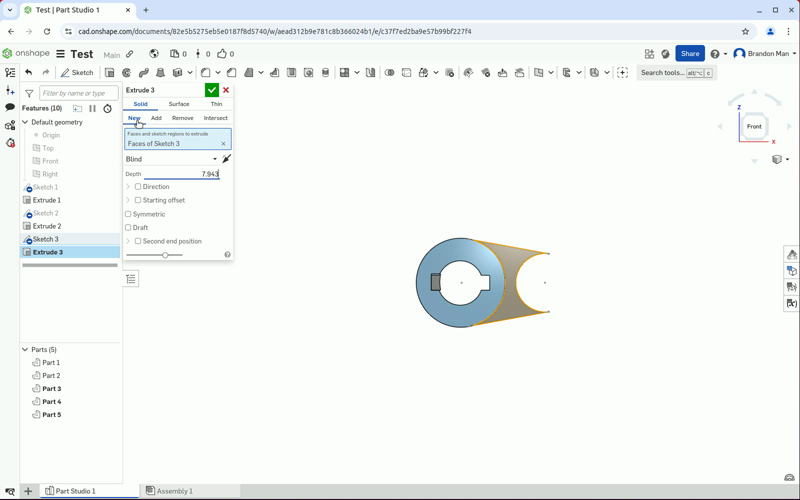
key(enter)
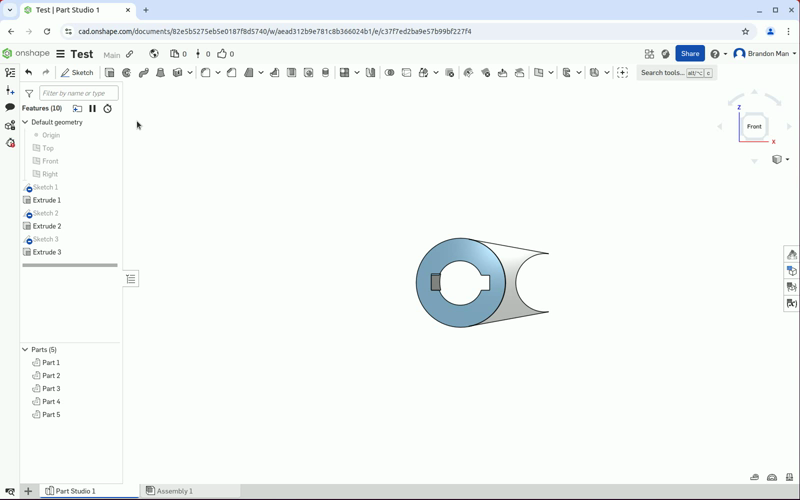
key(shift+h)
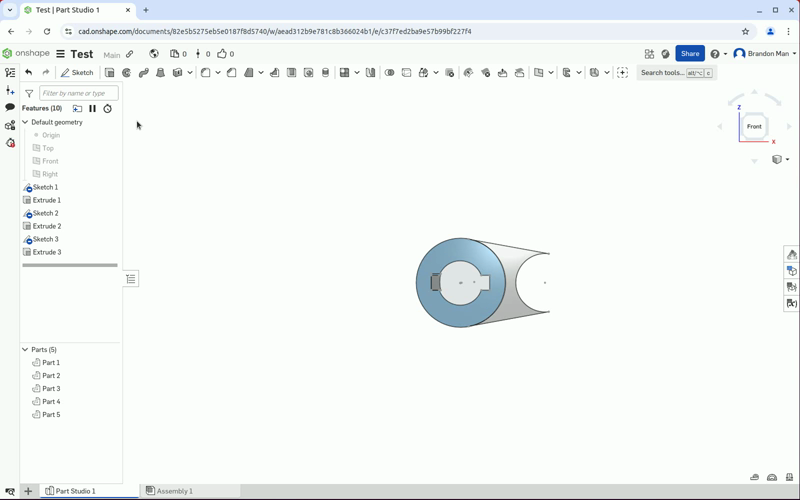
key(shift+h)
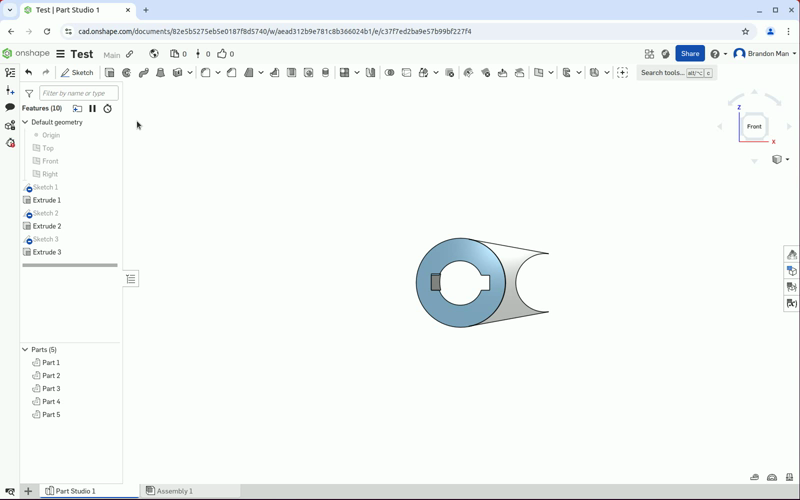
mouse_move(73, 189)
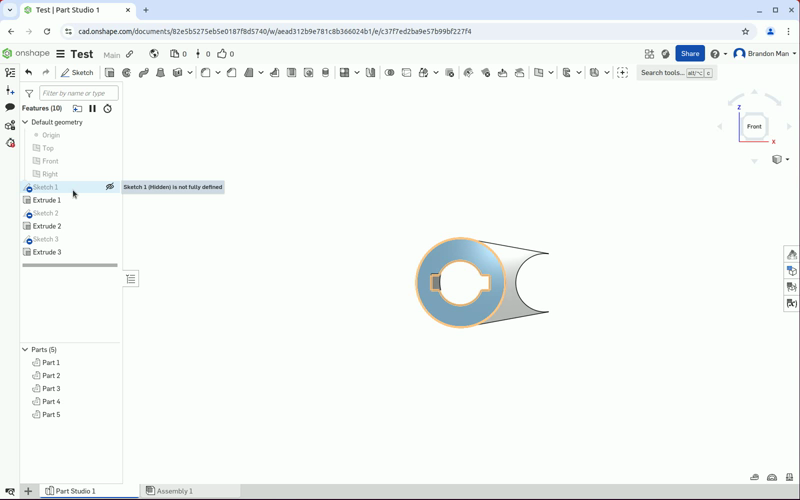
click(73, 189)
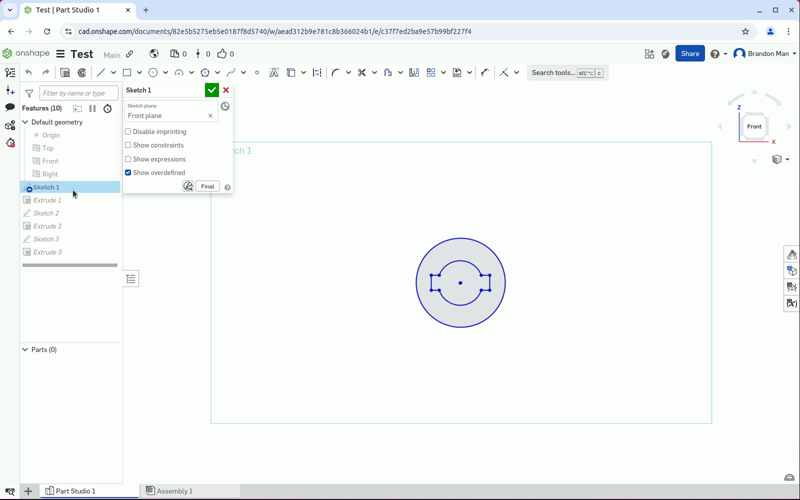
mouse_move(229, 92)
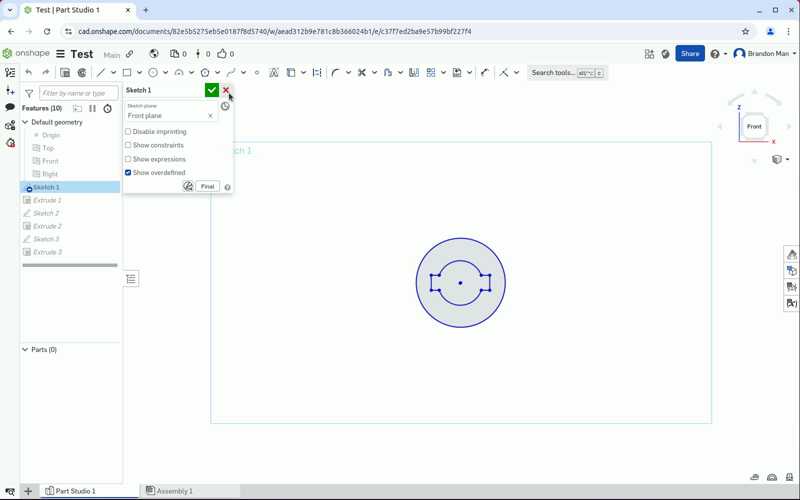
click(229, 92)
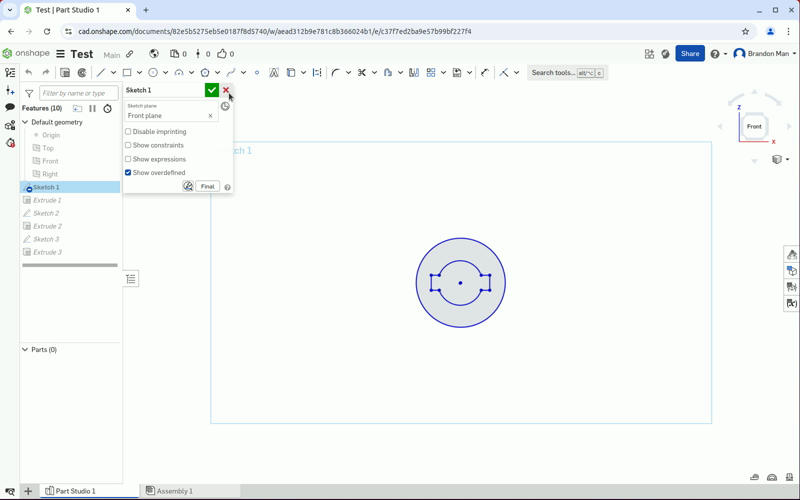
key(shift+s)
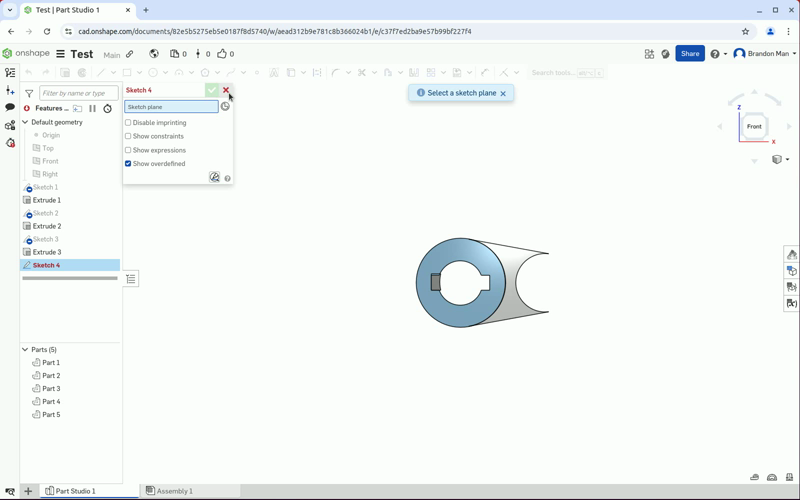
mouse_move(73, 163)
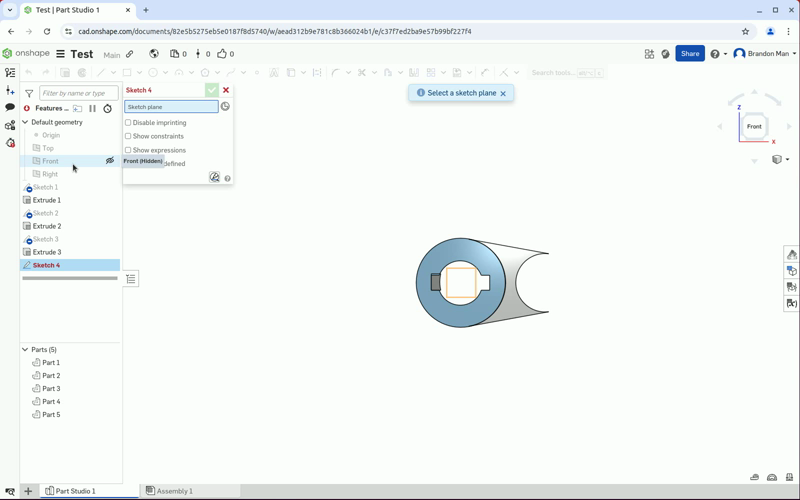
click(73, 163)
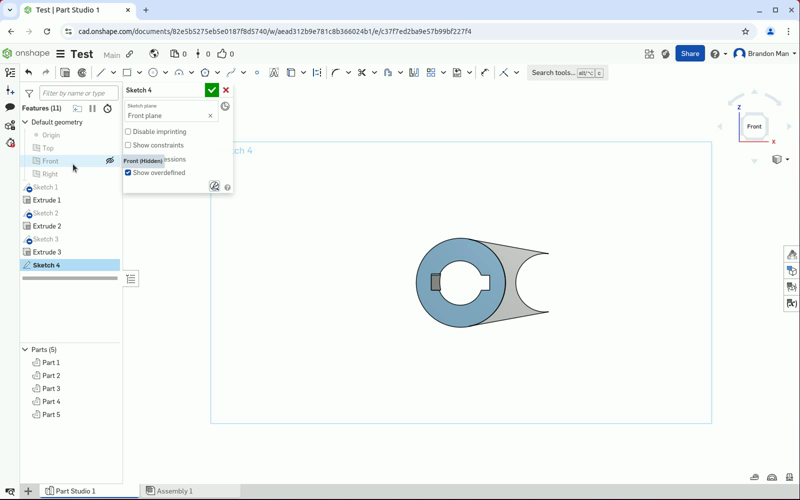
mouse_move(73, 352)
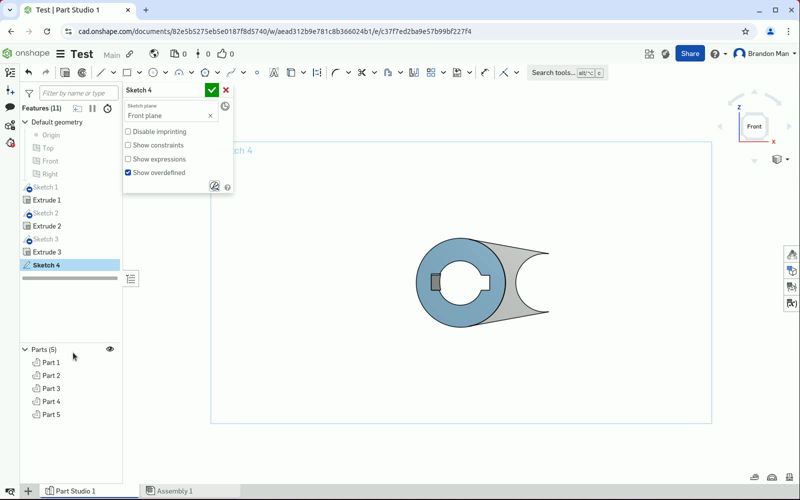
key(y)
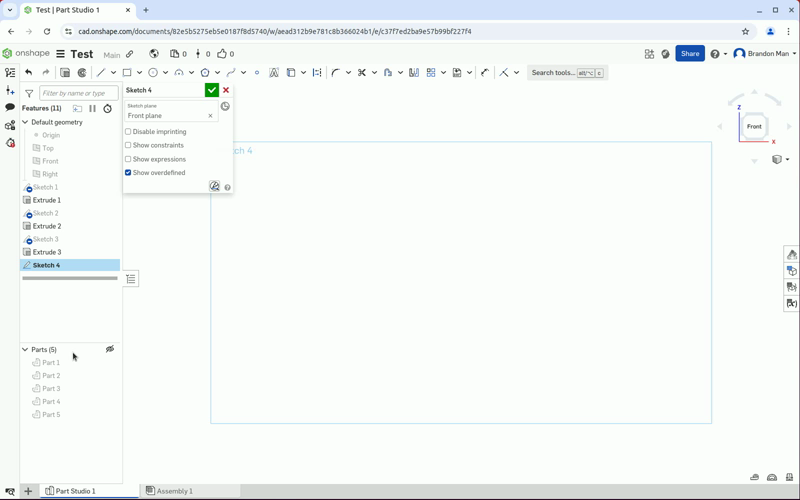
key(l)
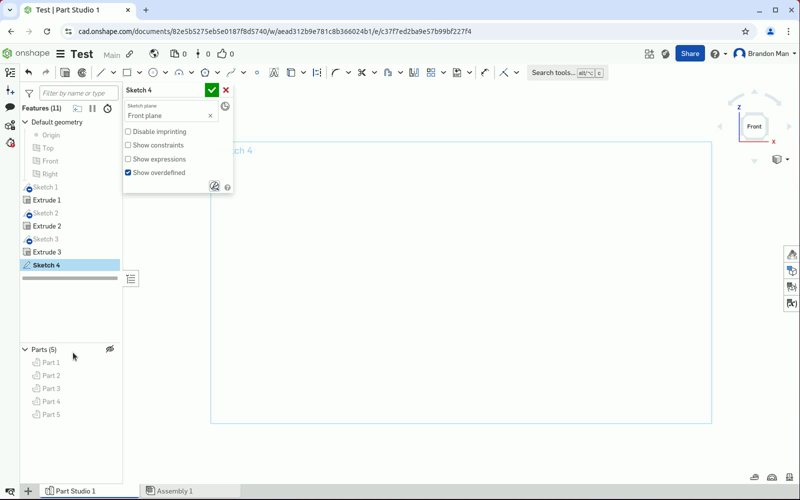
key_down(shift)
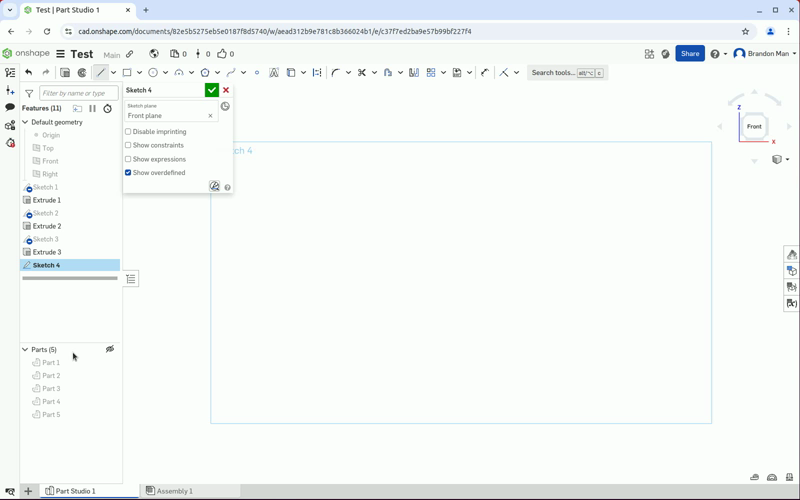
mouse_move(547, 312)
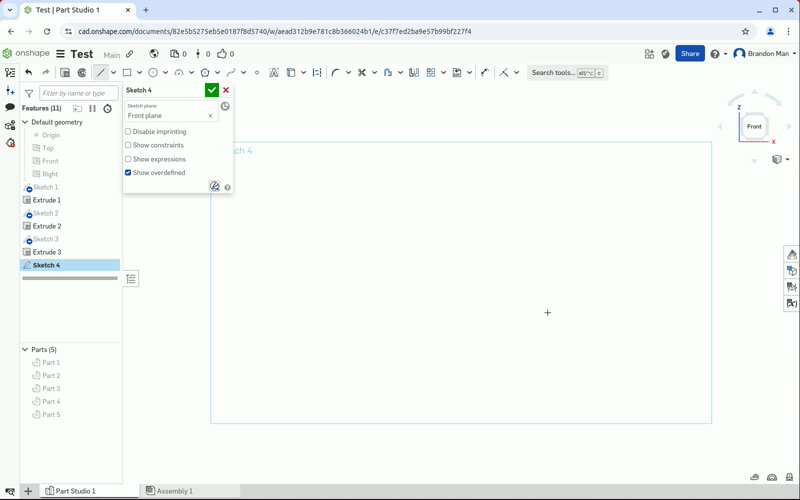
click(547, 312)
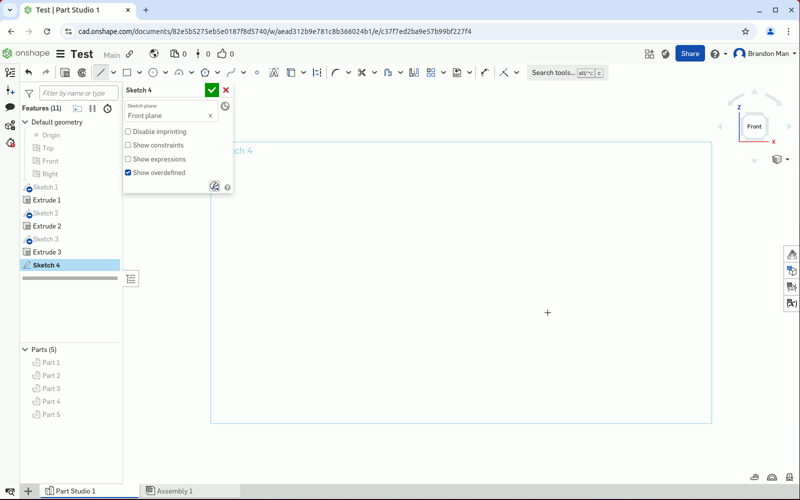
key_up(shift)
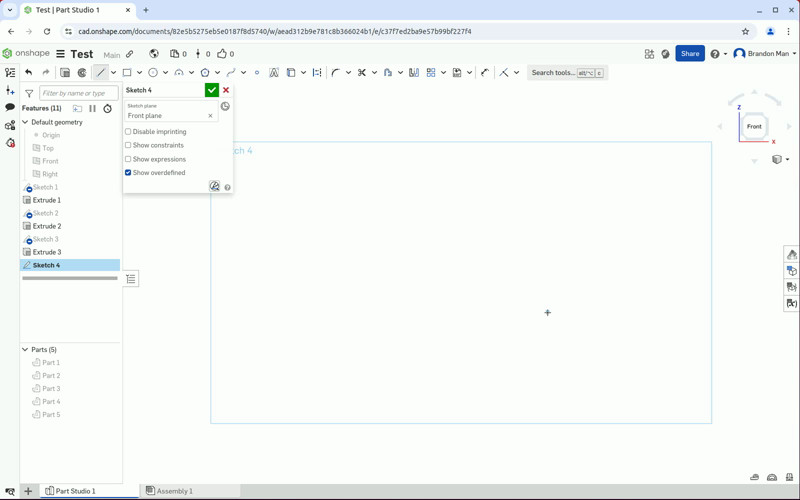
key_down(shift)
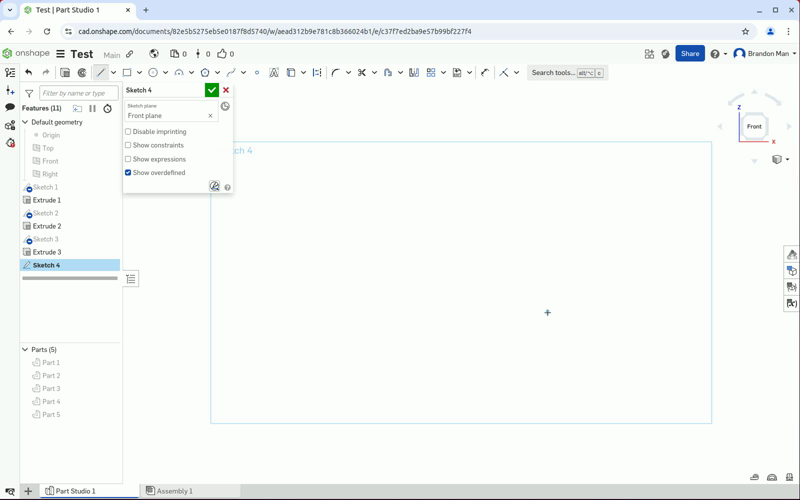
mouse_move(577, 312)
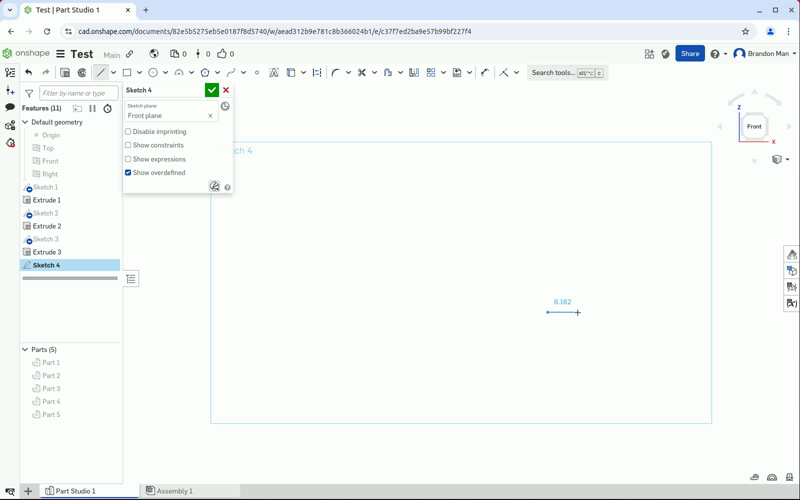
mouse_move(549, 311)
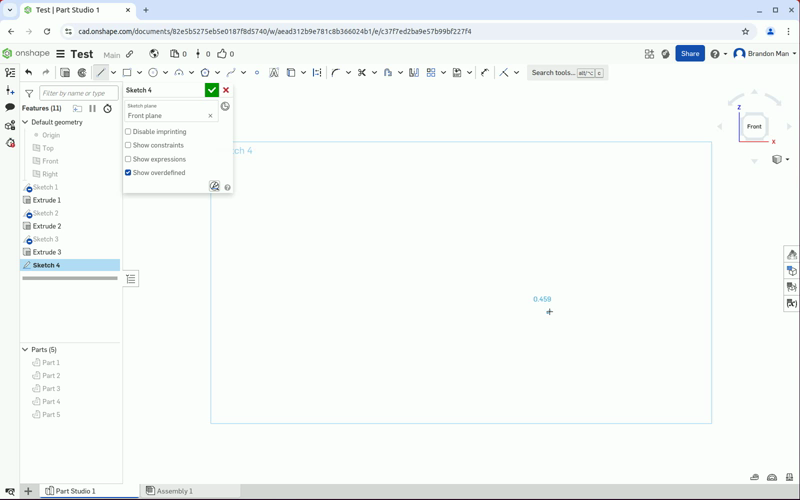
scroll(6)
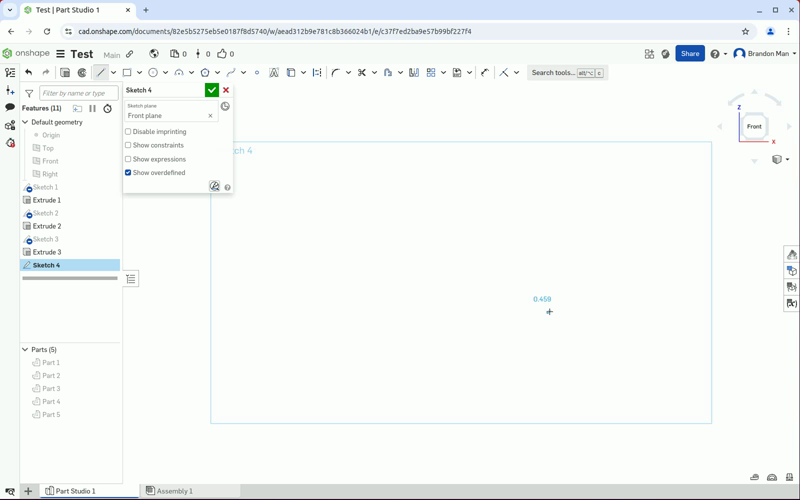
scroll(6)
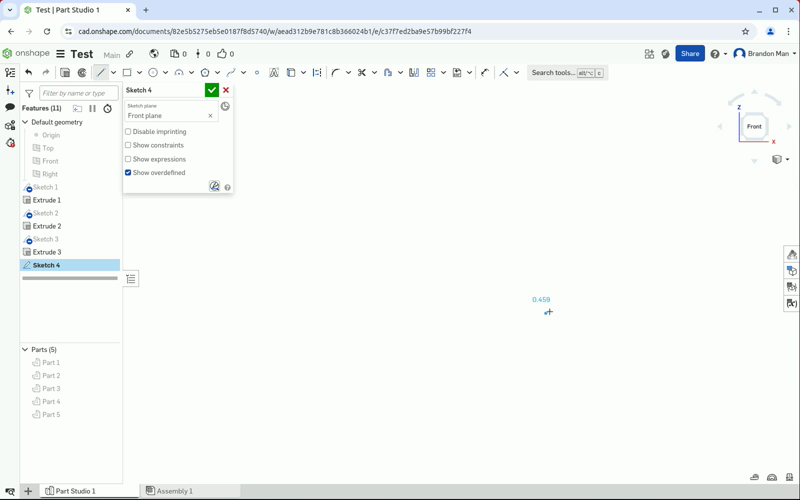
scroll(6)
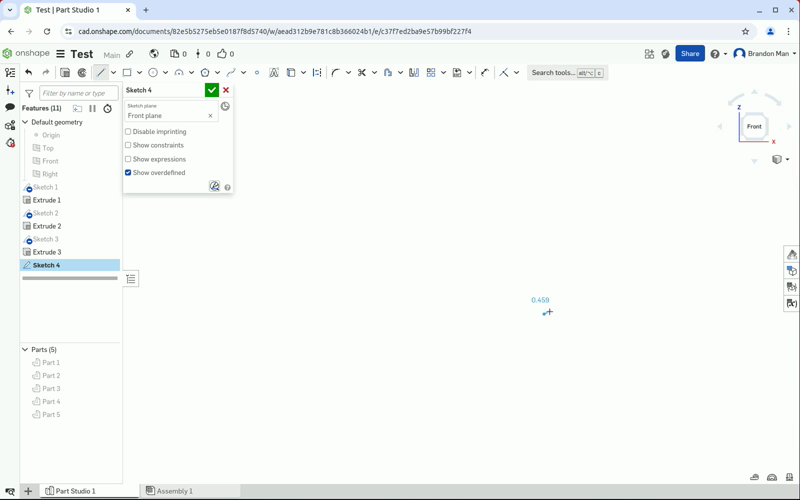
scroll(6)
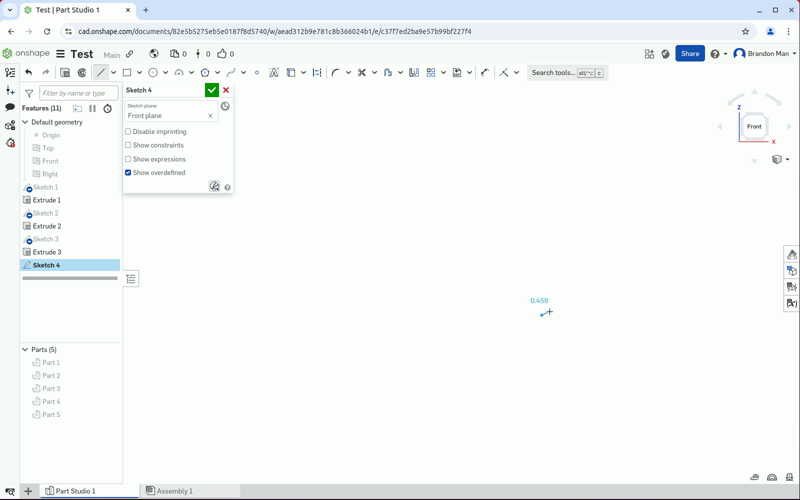
scroll(6)
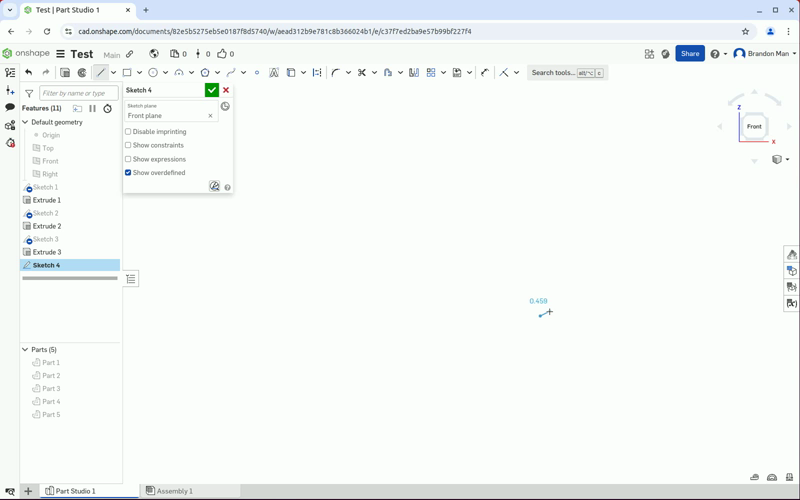
scroll(6)
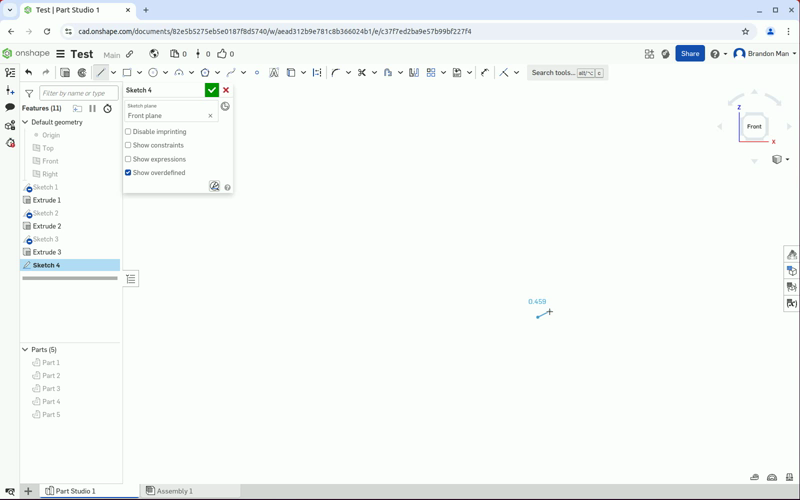
scroll(6)
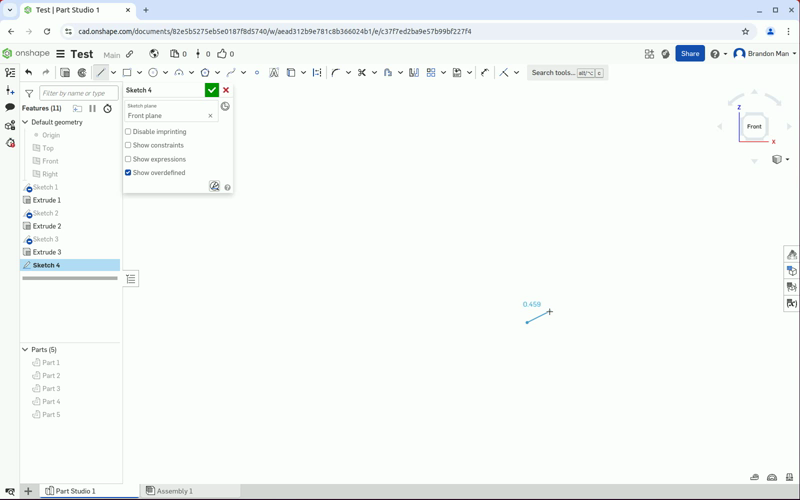
click(549, 311)
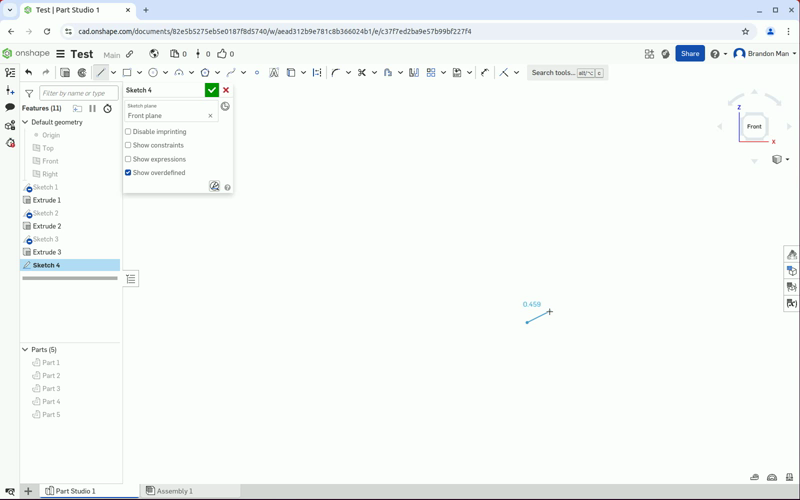
scroll(-6)
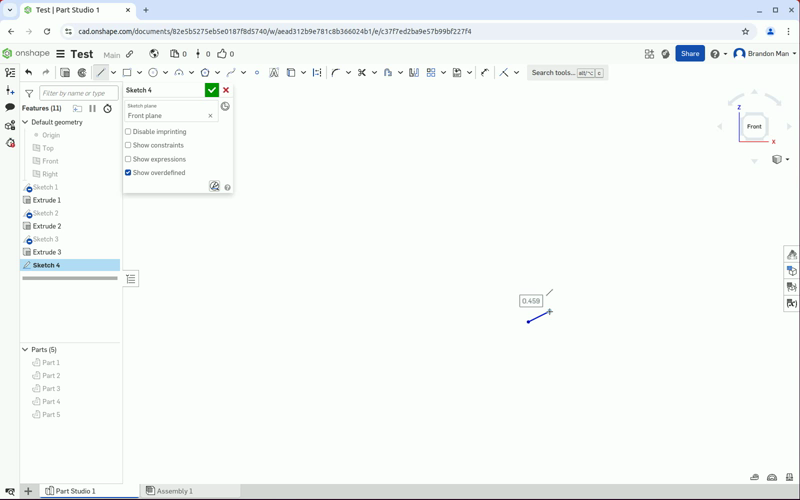
scroll(-6)
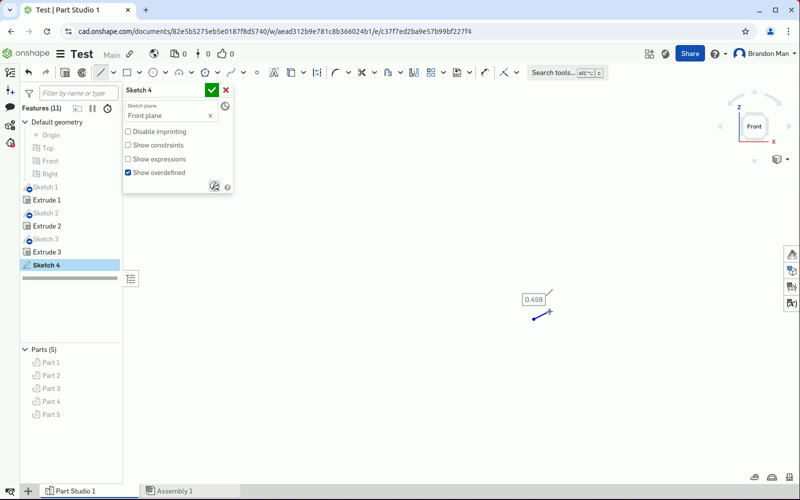
scroll(-6)
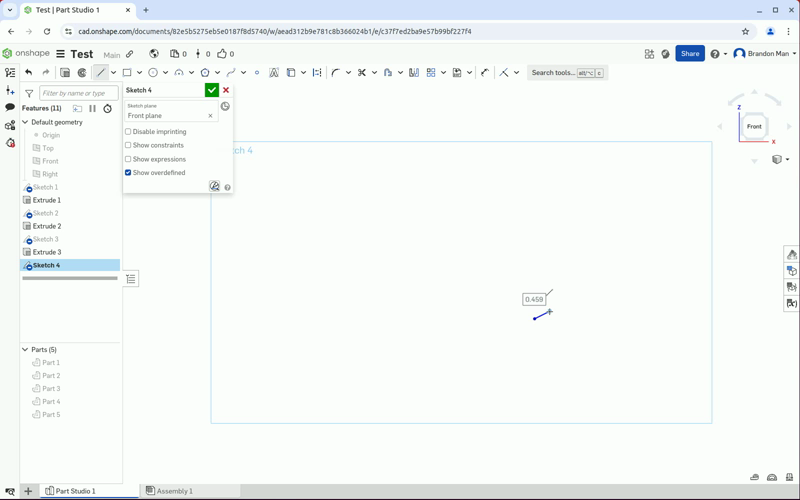
scroll(-6)
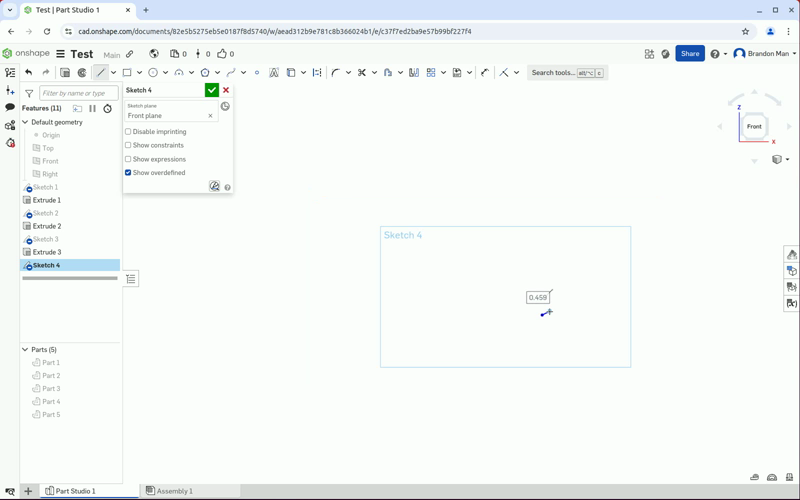
scroll(-6)
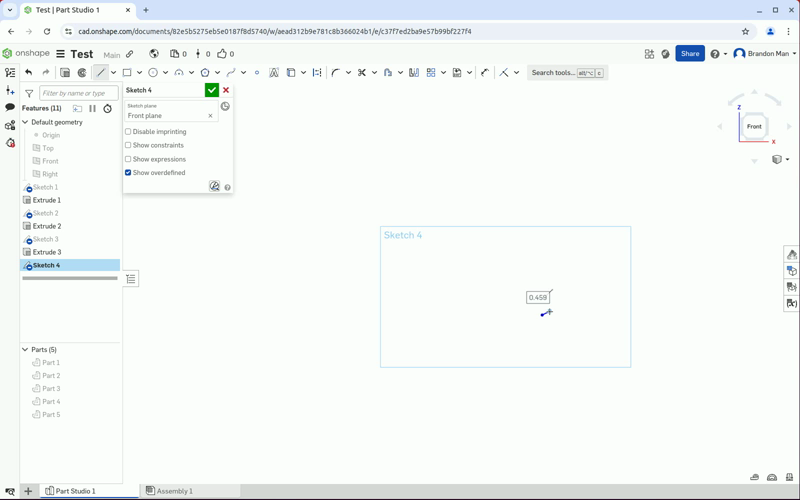
scroll(-6)
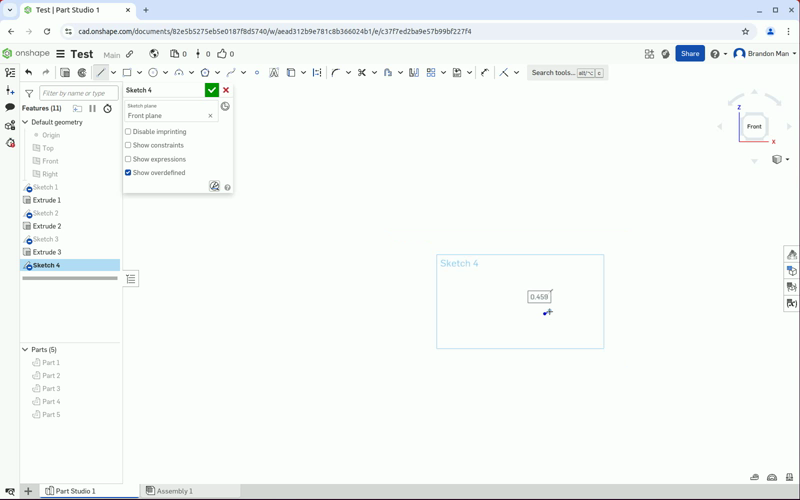
scroll(-6)
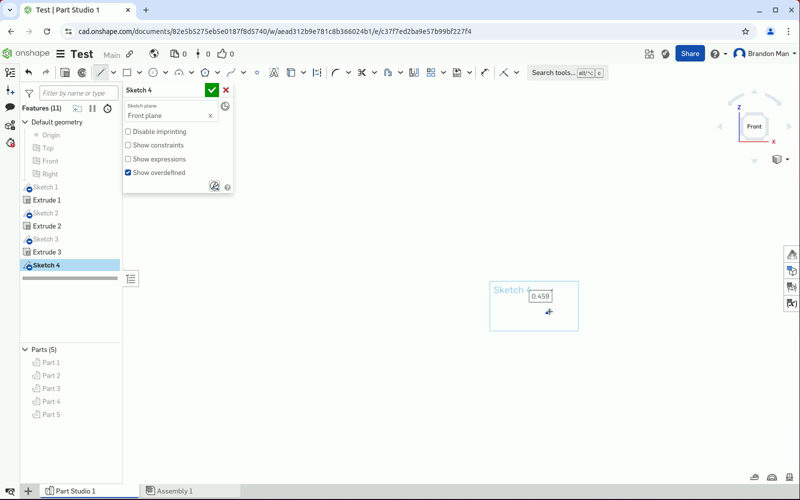
key_up(shift)
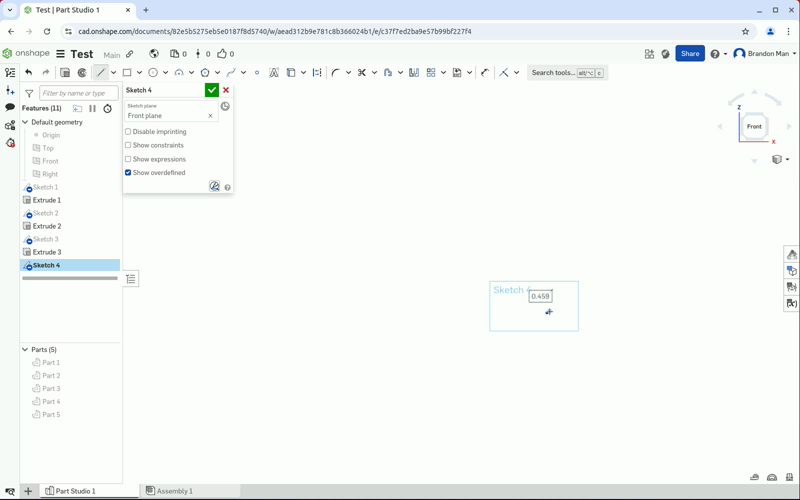
key(esc)
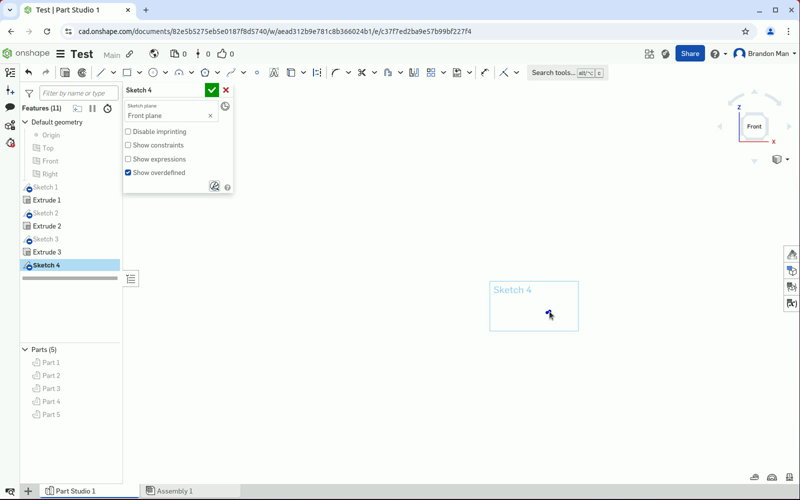
key(a)
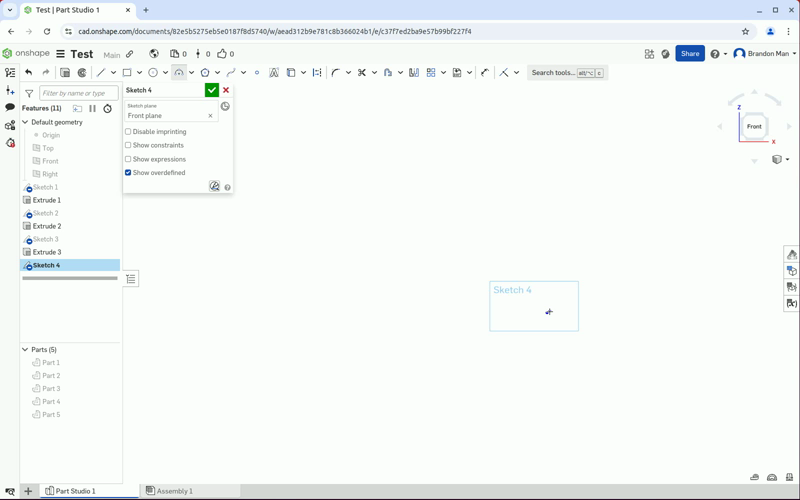
mouse_move(549, 311)
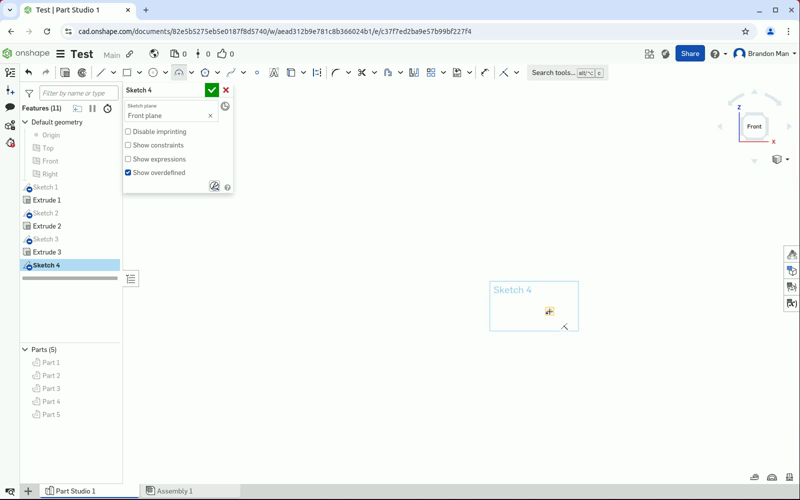
scroll(6)
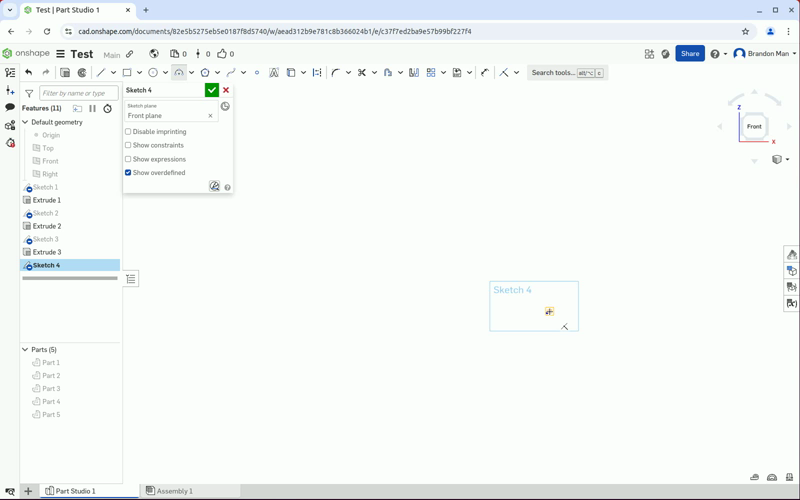
scroll(6)
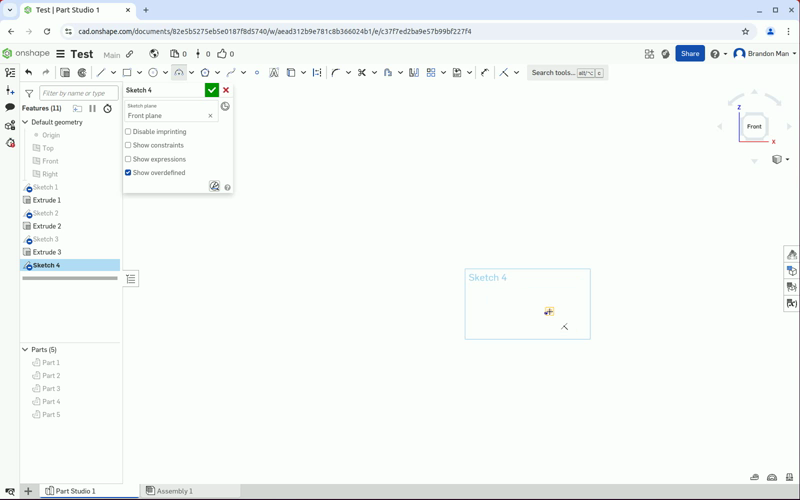
scroll(6)
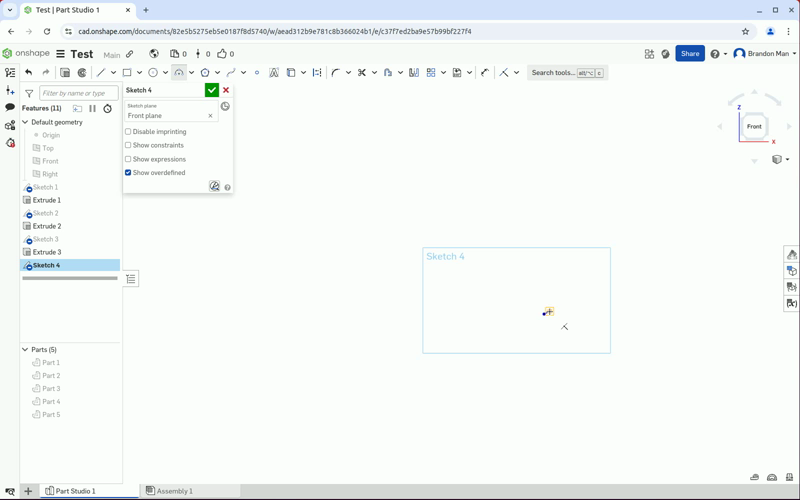
scroll(6)
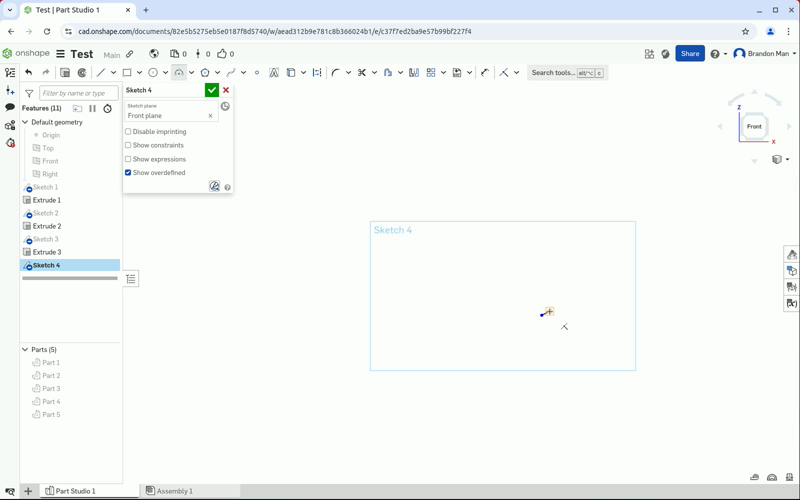
scroll(6)
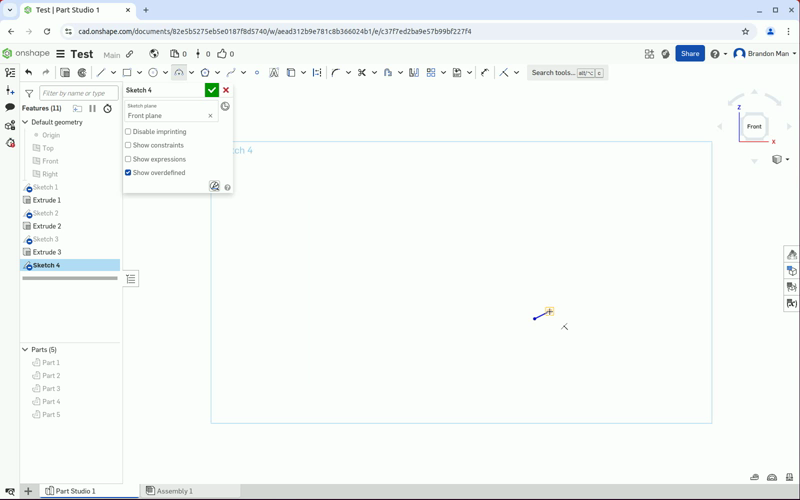
scroll(6)
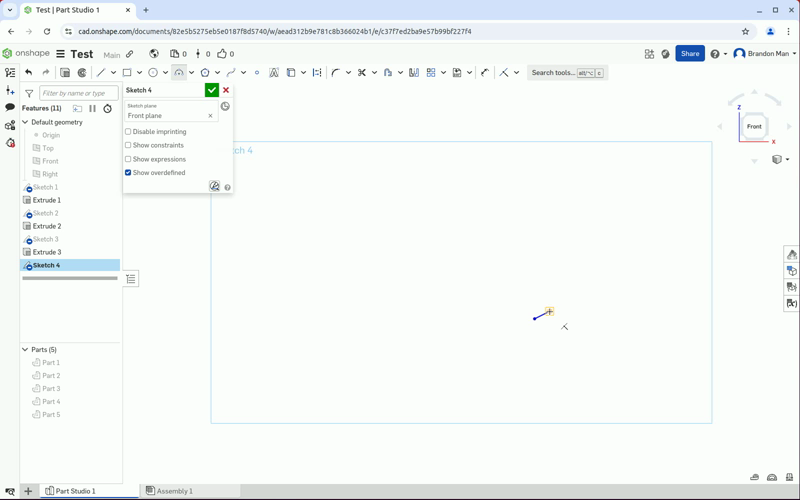
scroll(6)
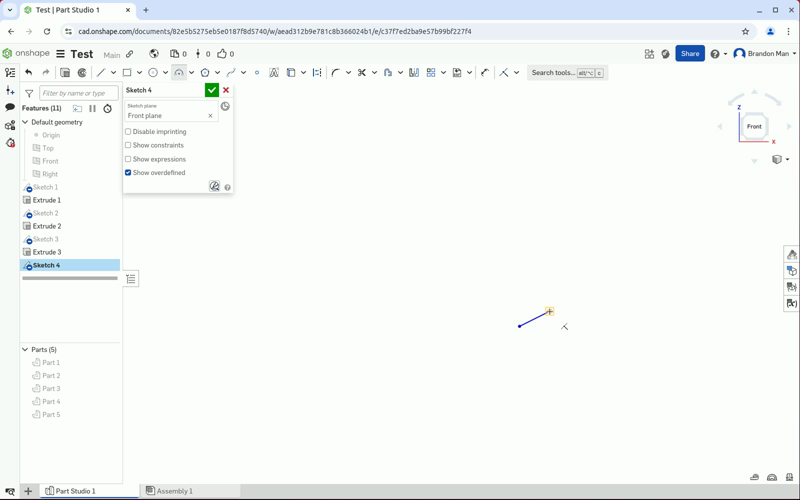
click(549, 311)
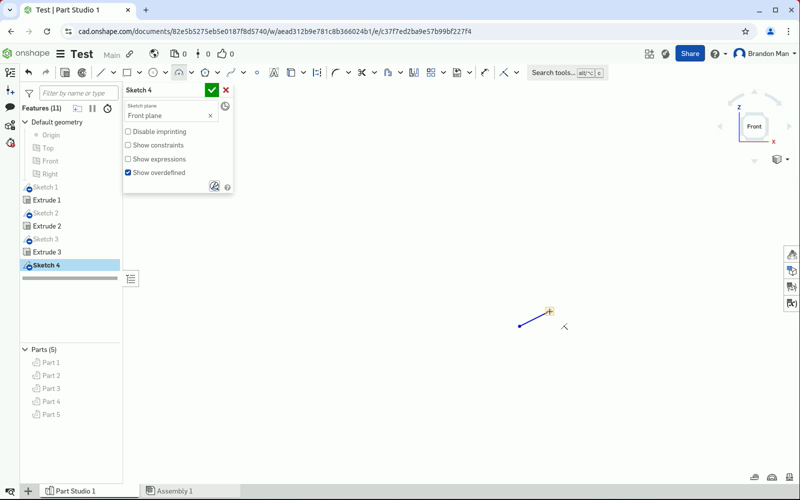
scroll(-6)
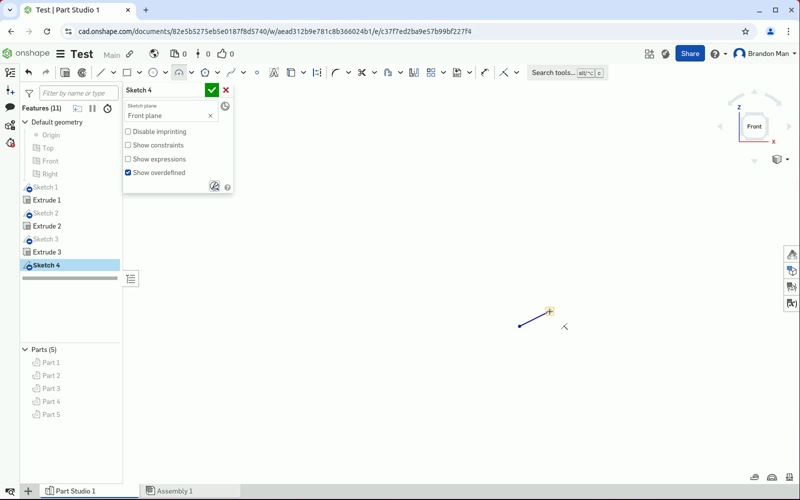
scroll(-6)
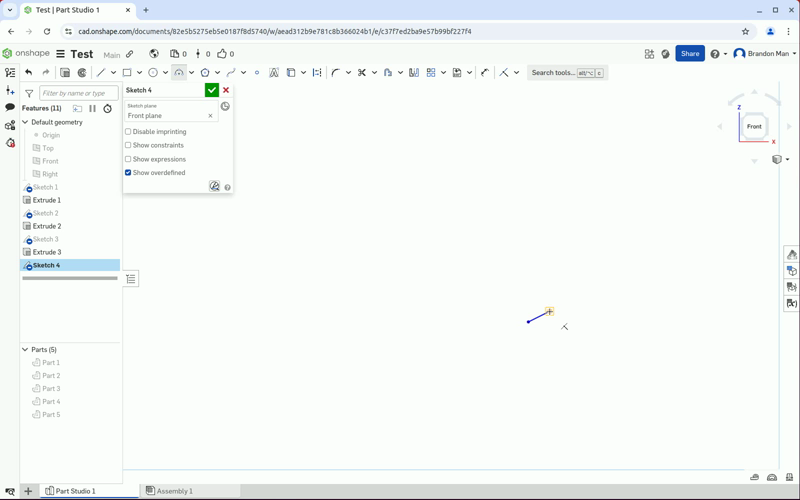
scroll(-6)
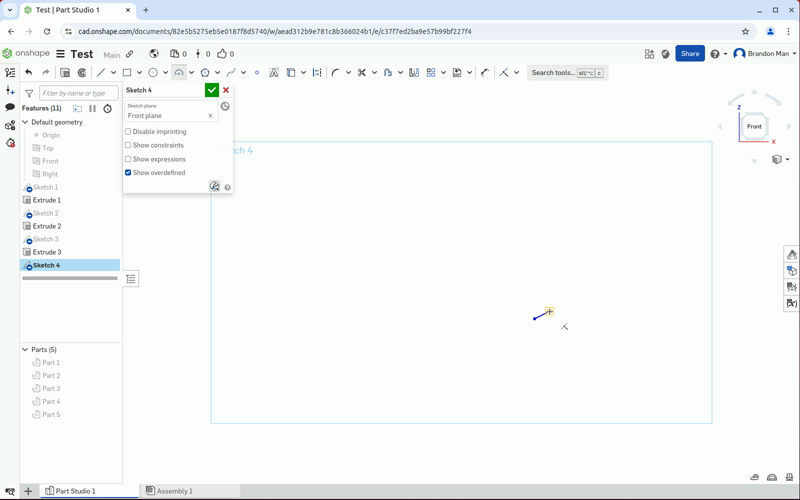
scroll(-6)
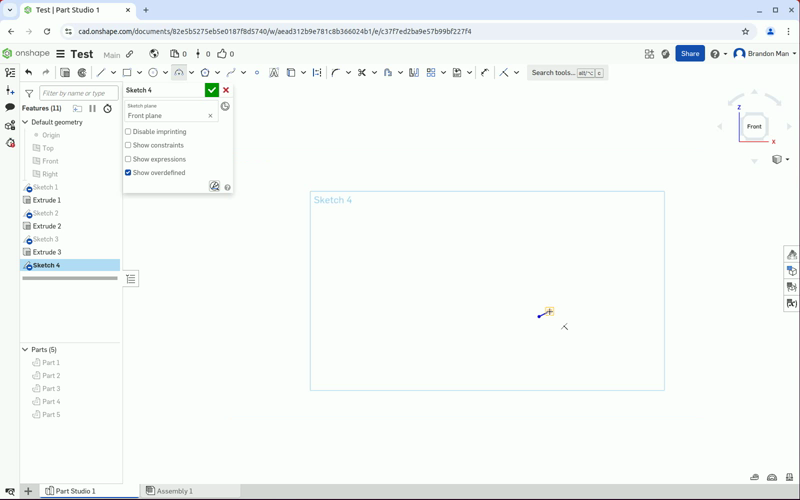
scroll(-6)
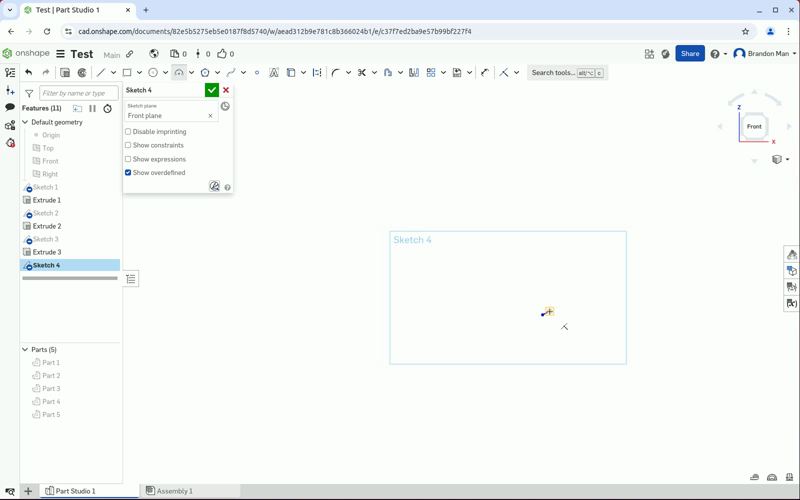
scroll(-6)
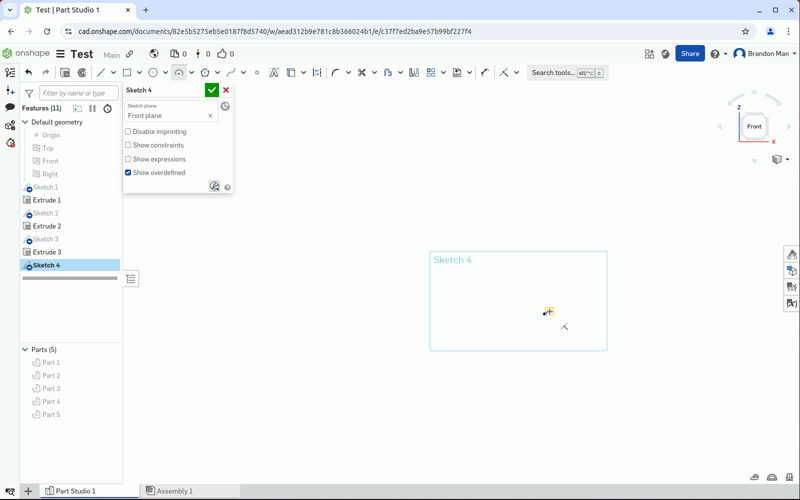
scroll(-6)
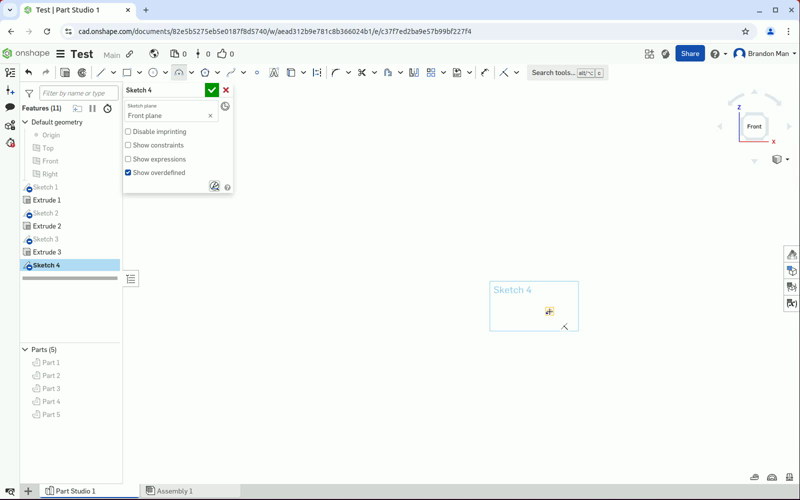
key_down(shift)
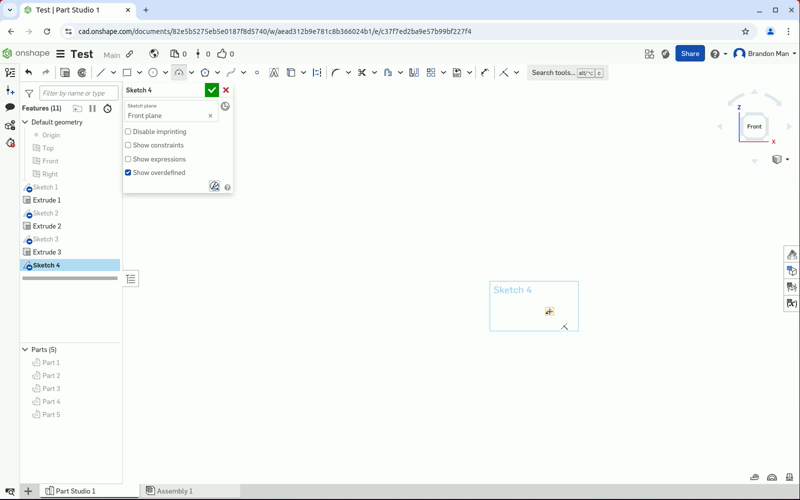
mouse_move(549, 253)
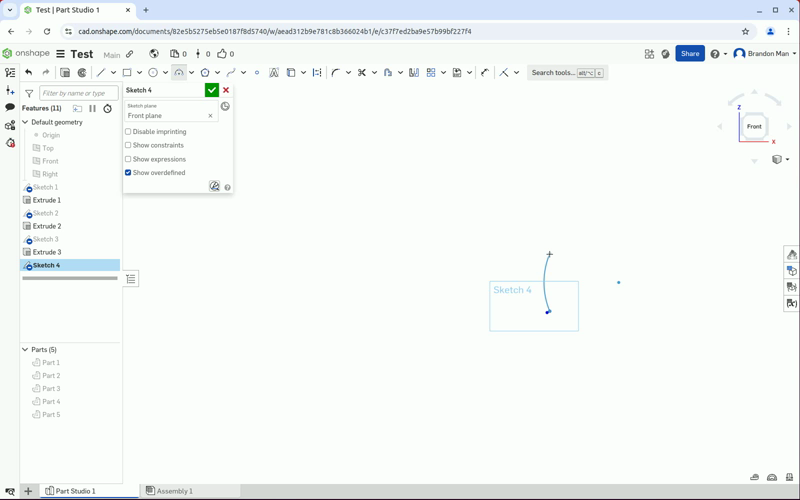
click(549, 253)
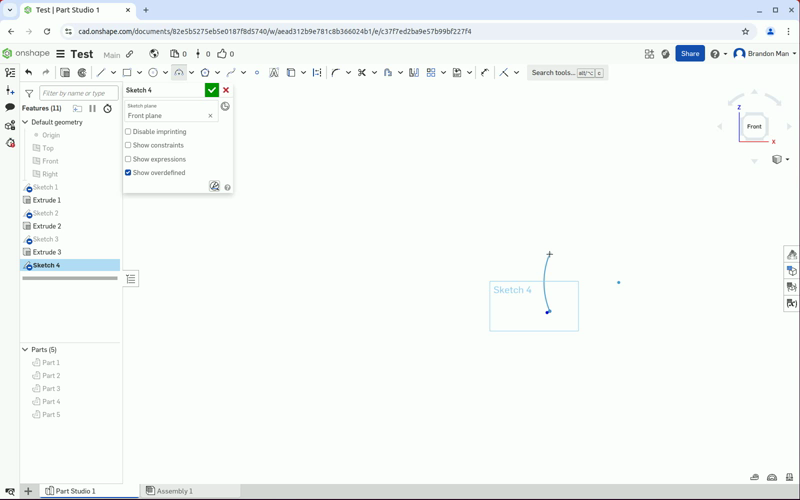
mouse_move(573, 282)
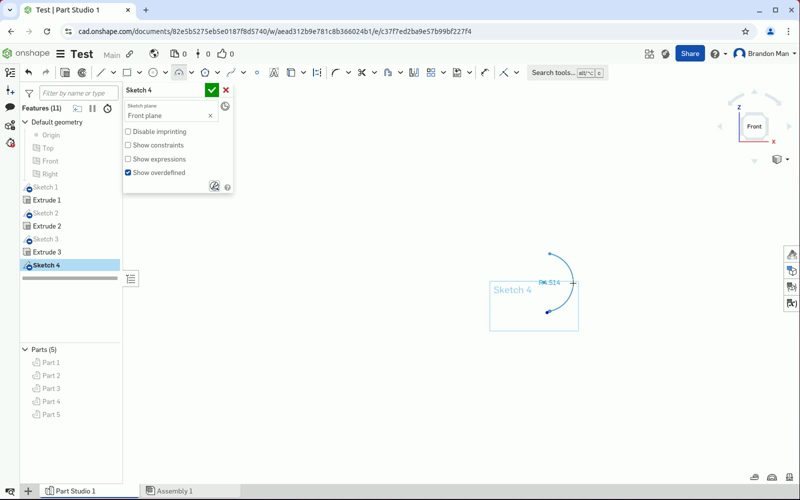
click(573, 282)
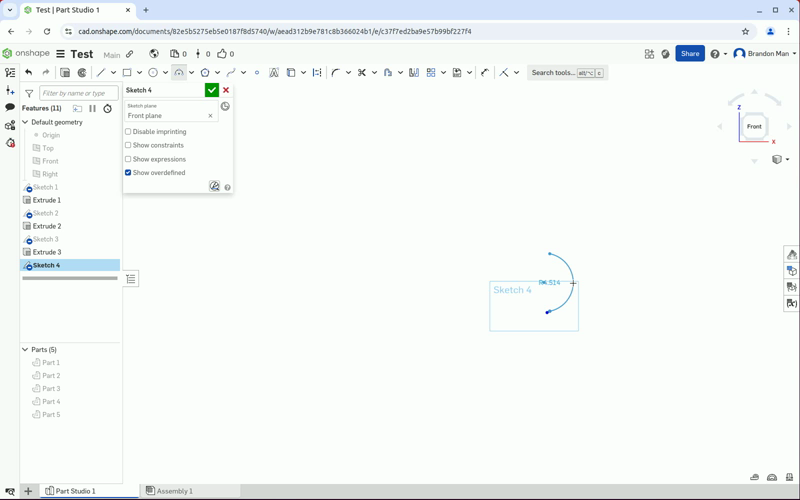
key_up(shift)
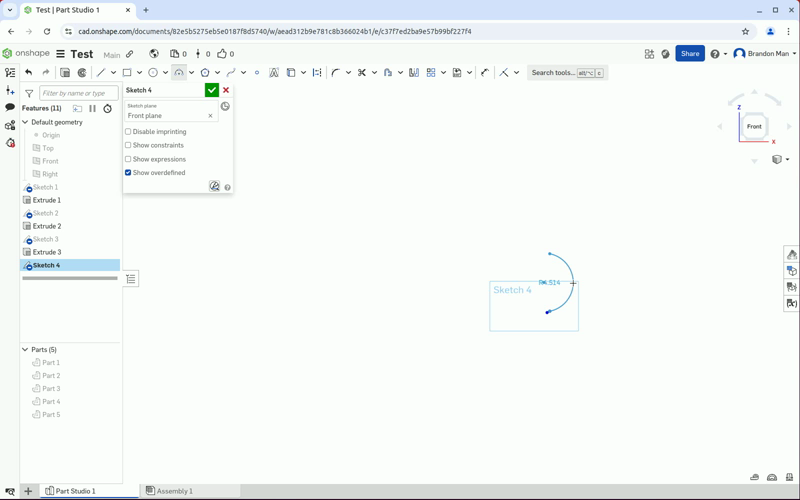
key(esc)
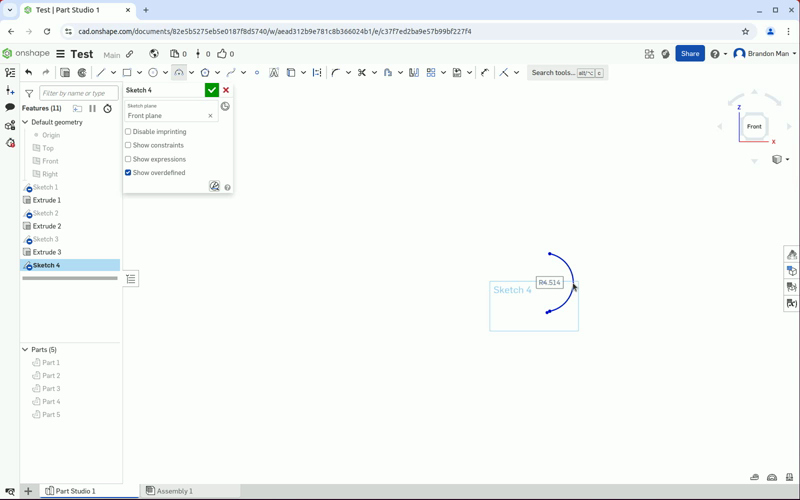
key(l)
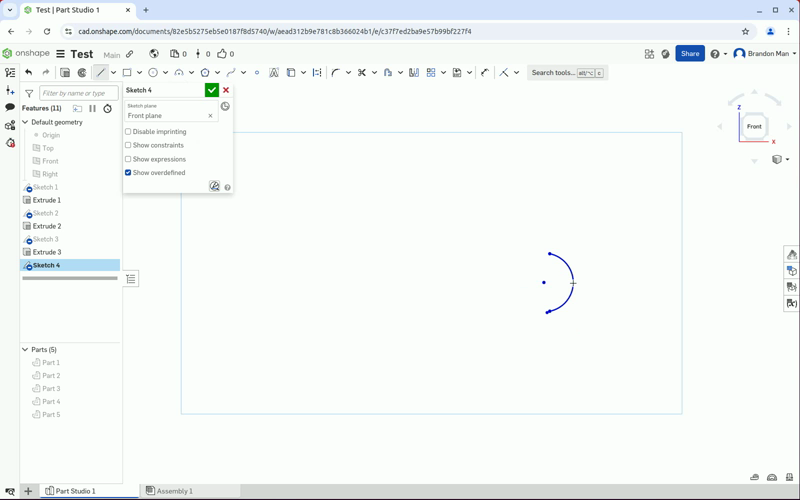
mouse_move(549, 253)
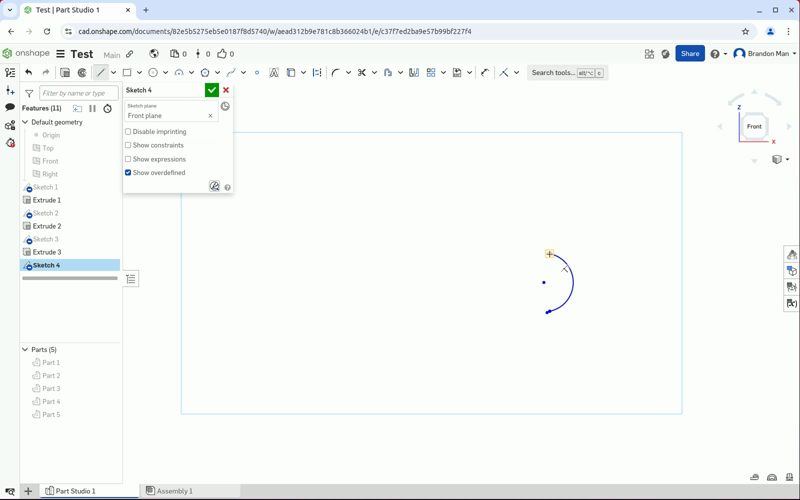
click(549, 253)
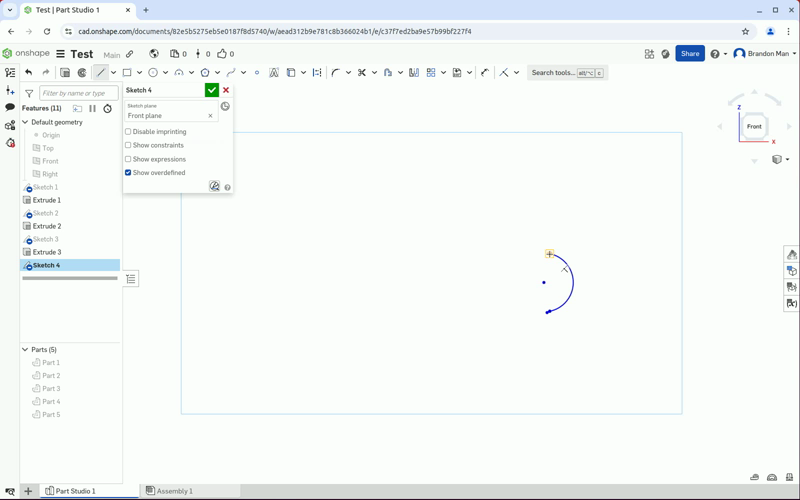
key_down(shift)
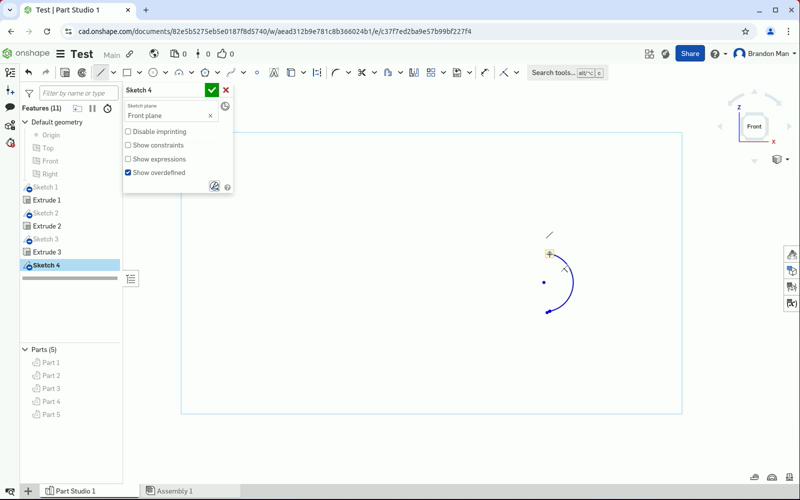
mouse_move(579, 253)
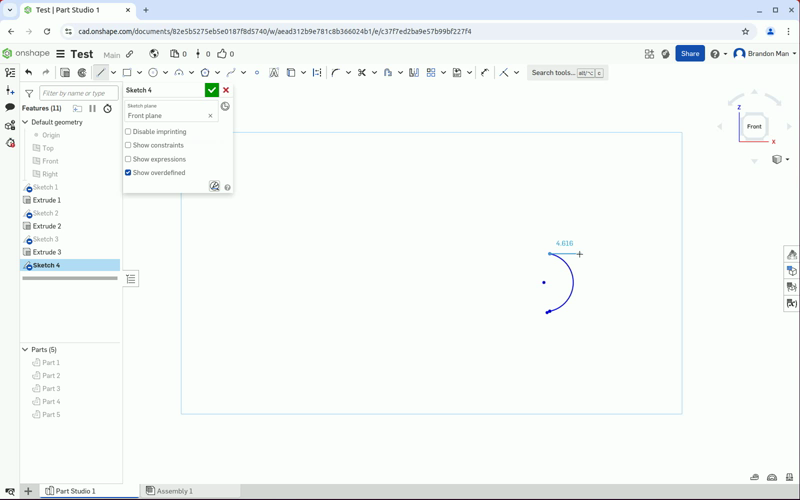
mouse_move(547, 252)
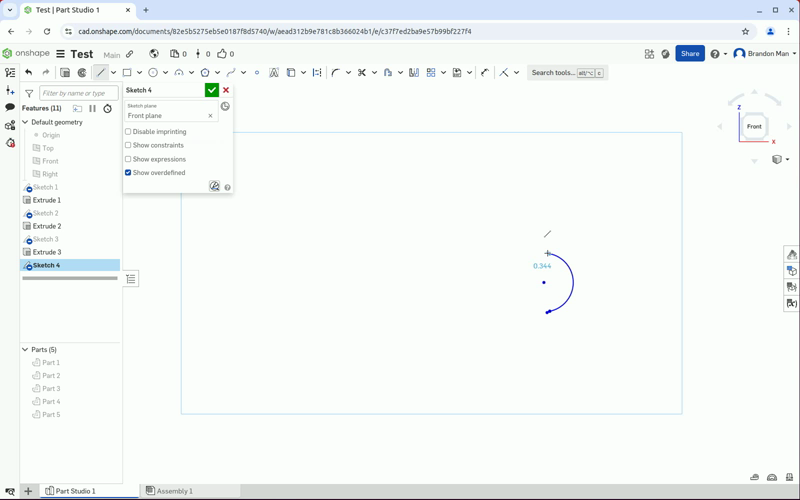
scroll(6)
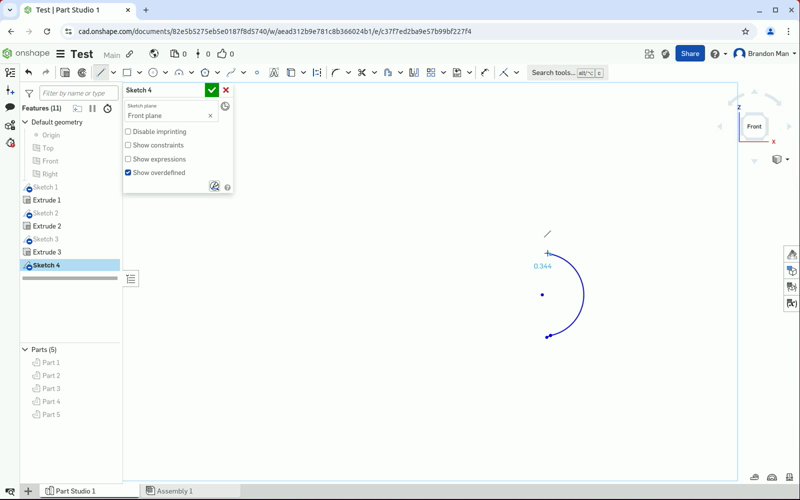
scroll(6)
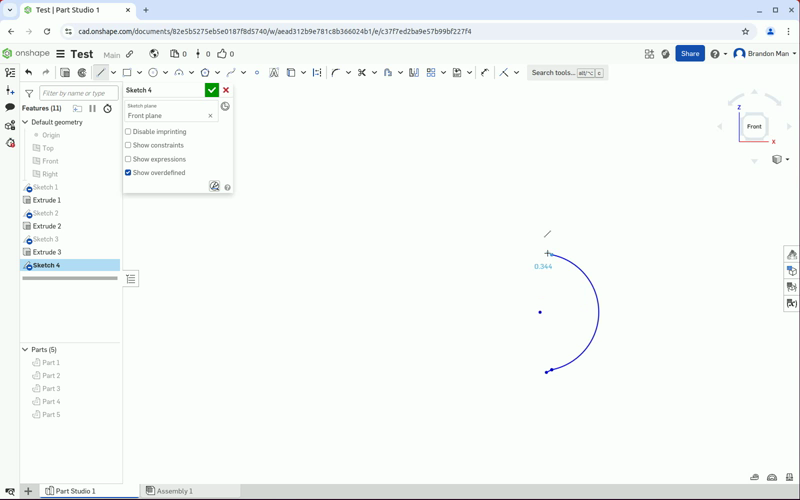
scroll(6)
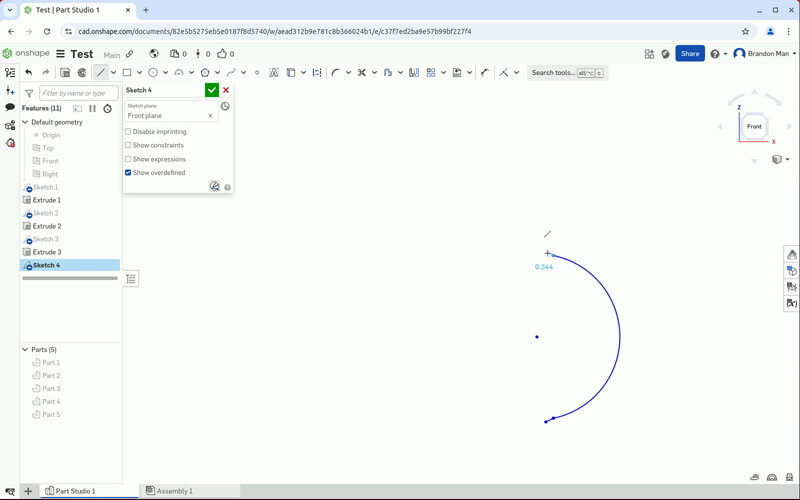
scroll(6)
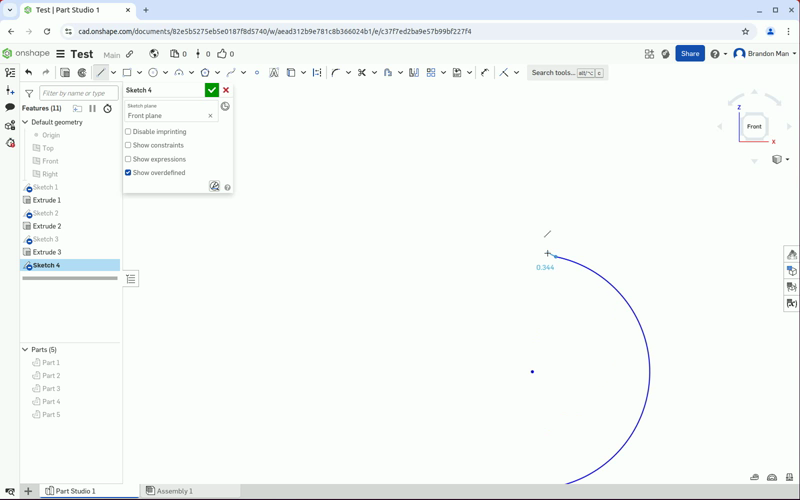
scroll(6)
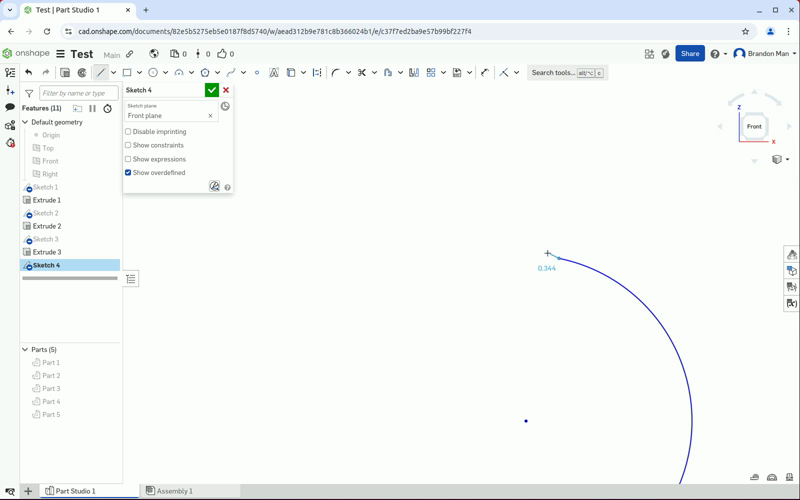
scroll(6)
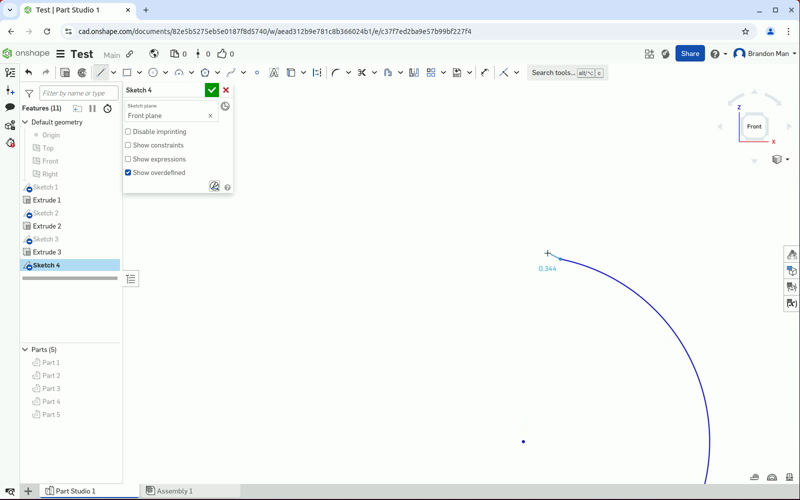
scroll(6)
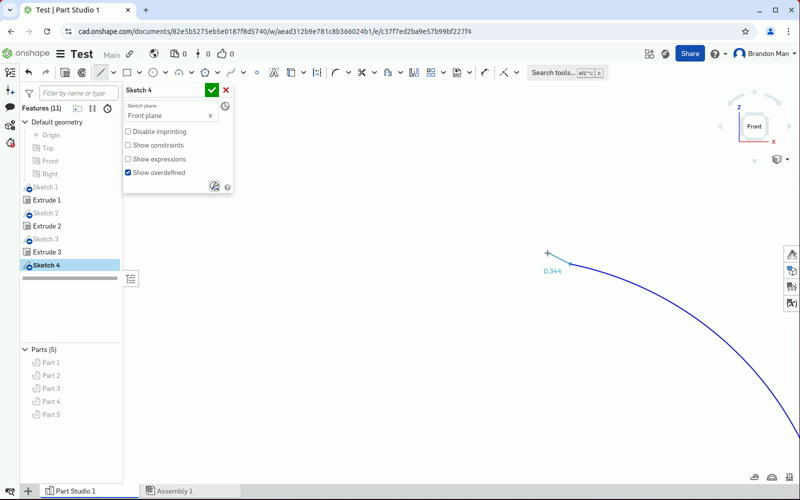
click(547, 252)
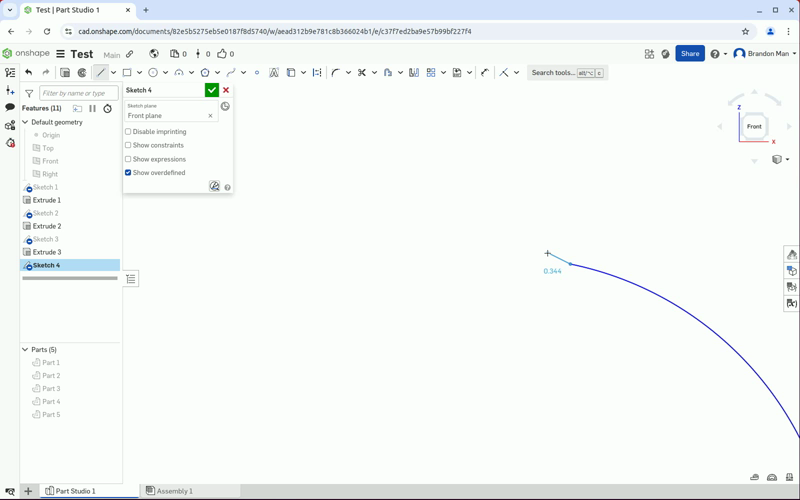
scroll(-6)
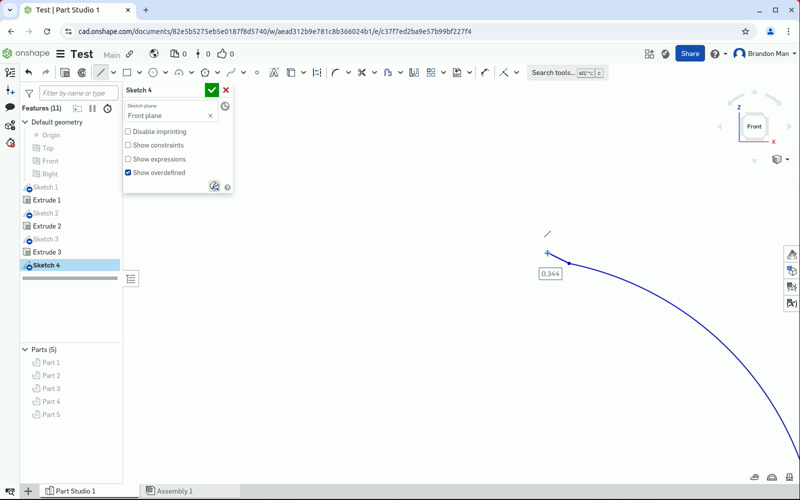
scroll(-6)
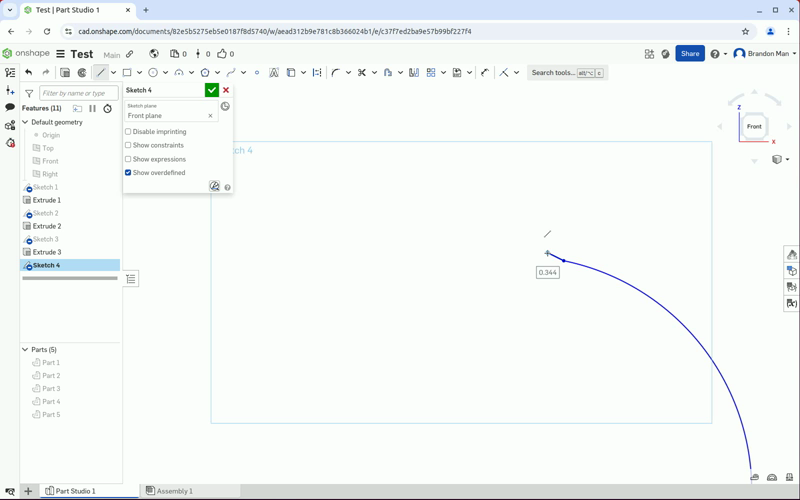
scroll(-6)
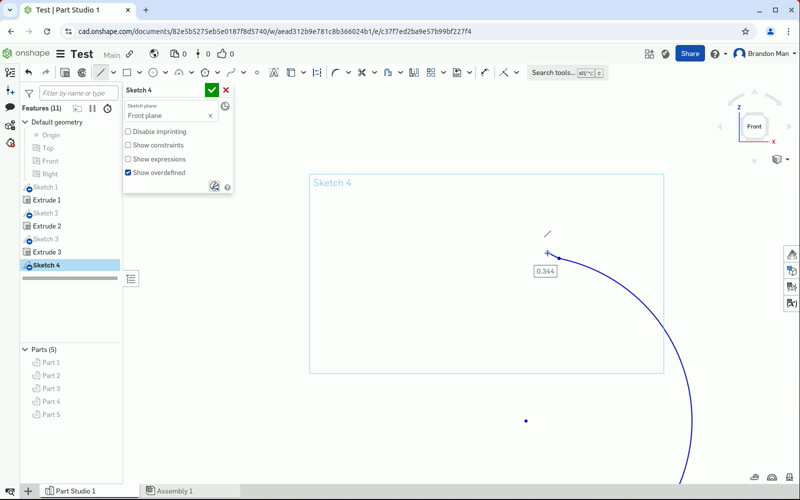
scroll(-6)
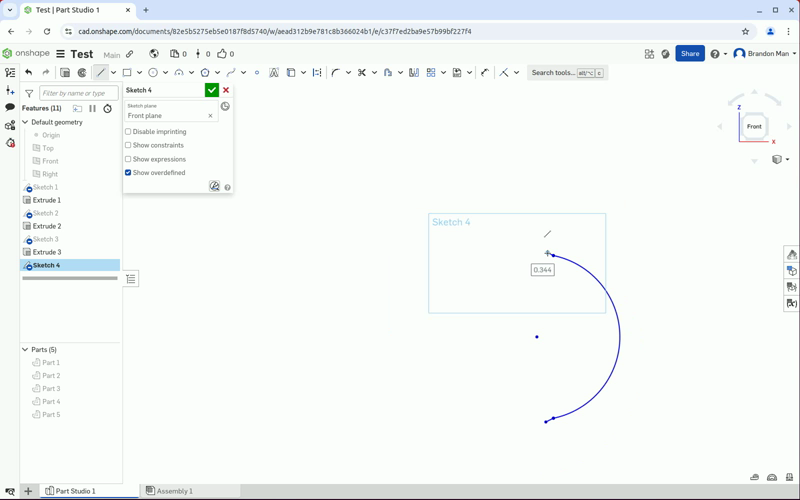
scroll(-6)
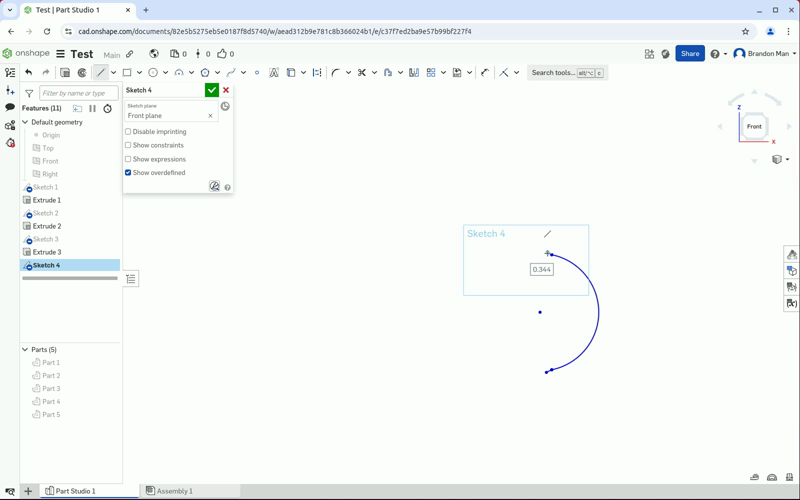
scroll(-6)
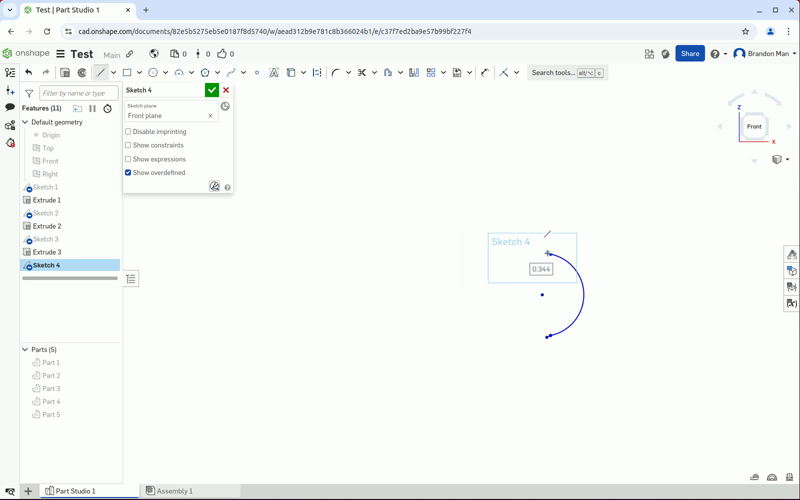
scroll(-6)
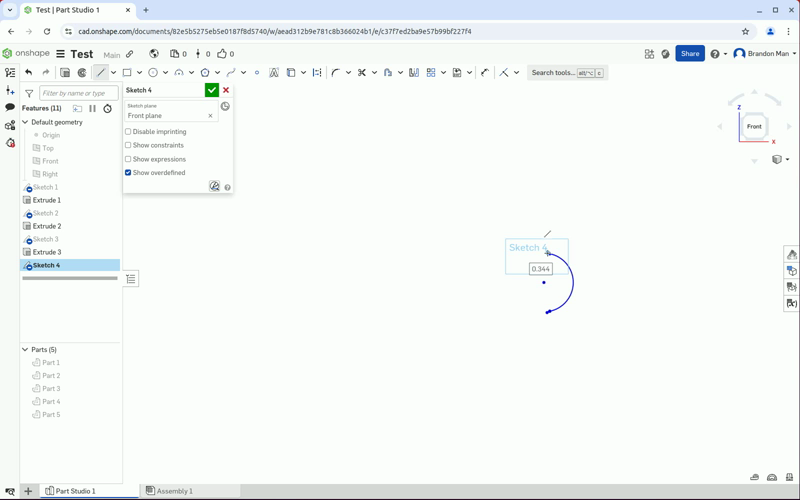
key_up(shift)
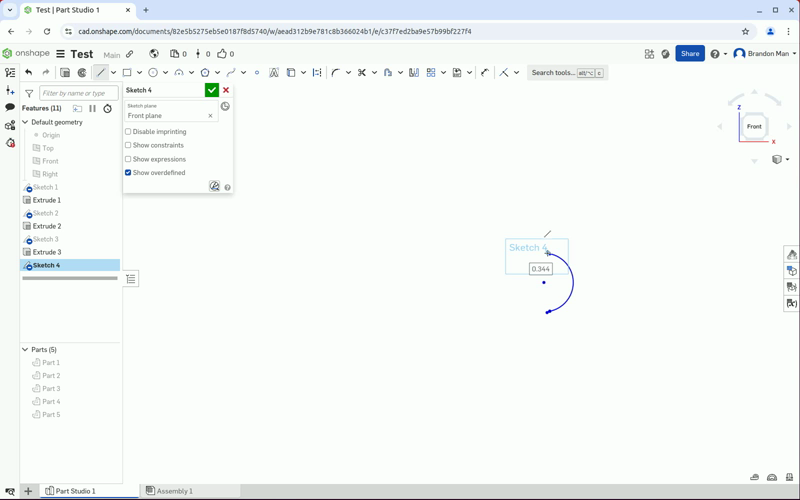
key(esc)
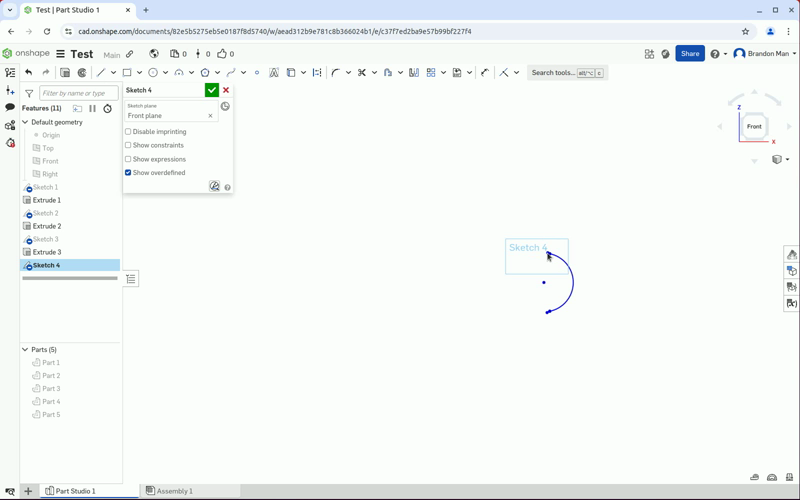
key(a)
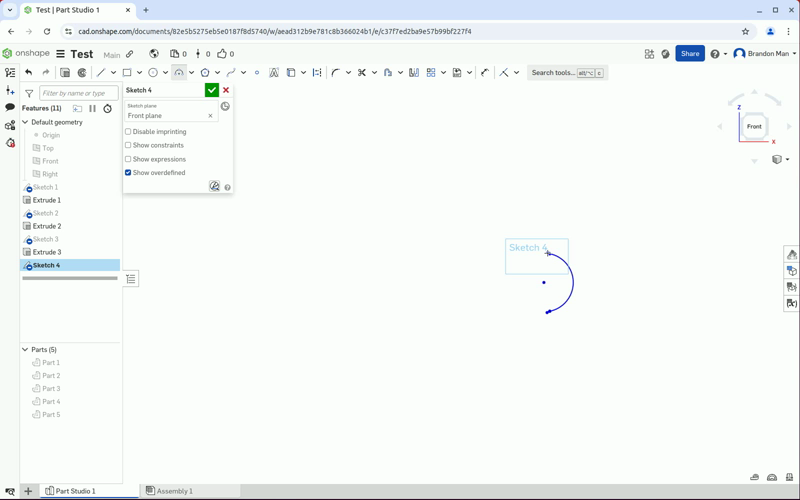
mouse_move(547, 252)
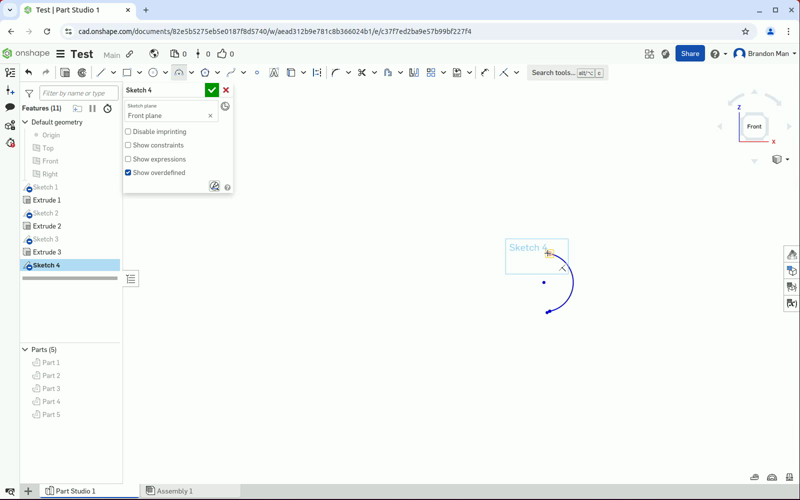
scroll(6)
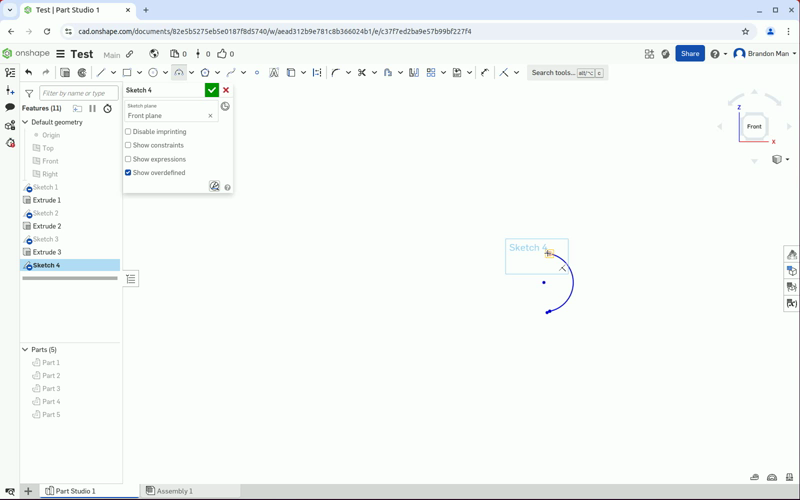
scroll(6)
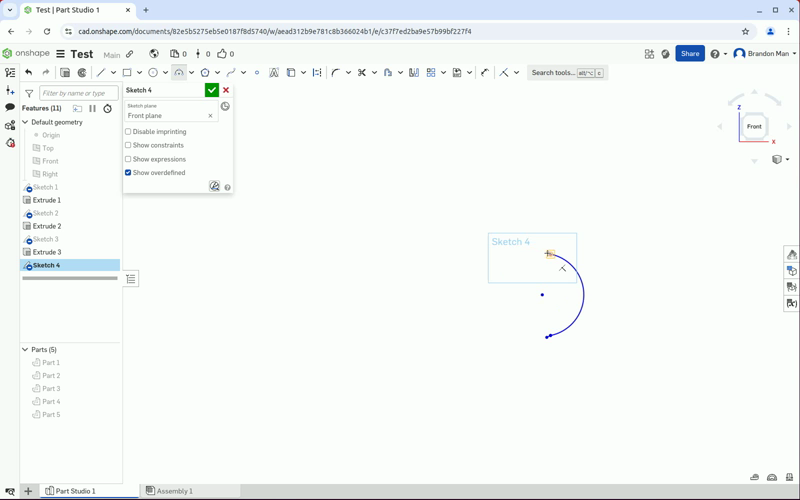
scroll(6)
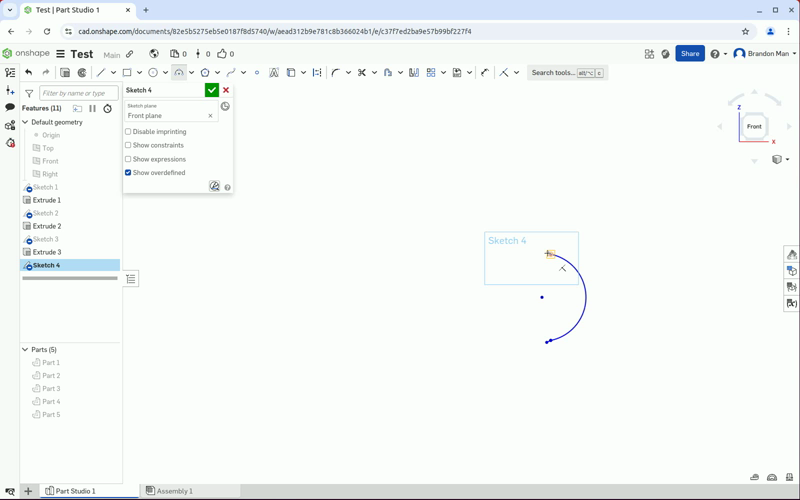
scroll(6)
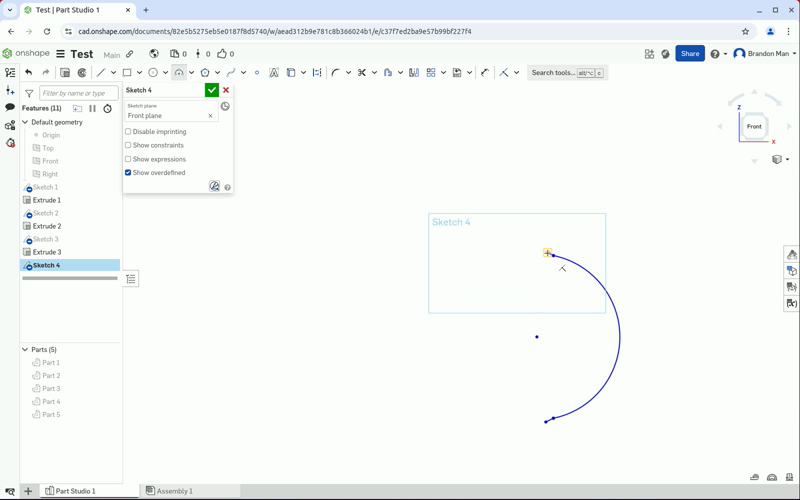
scroll(6)
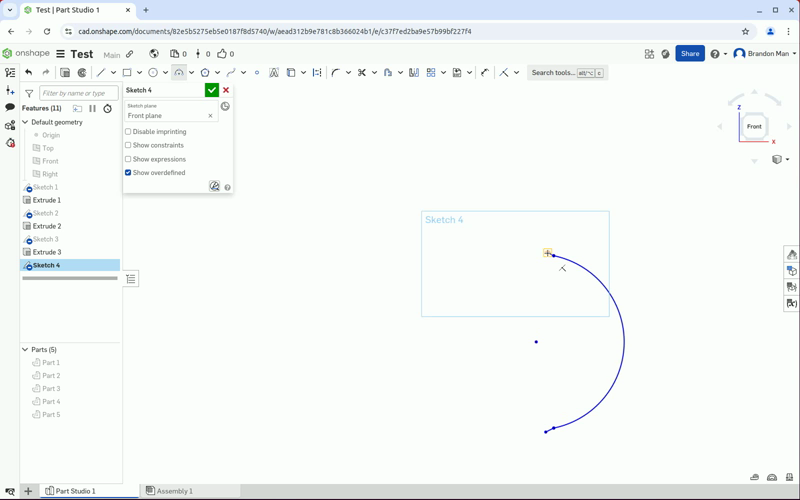
scroll(6)
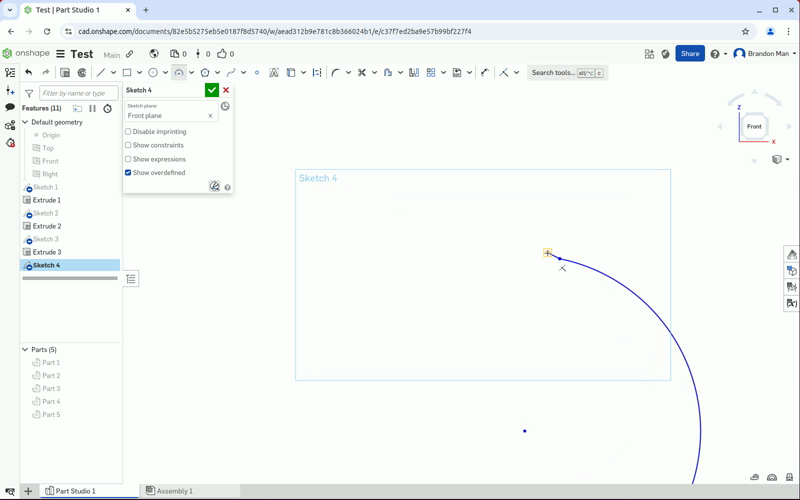
scroll(6)
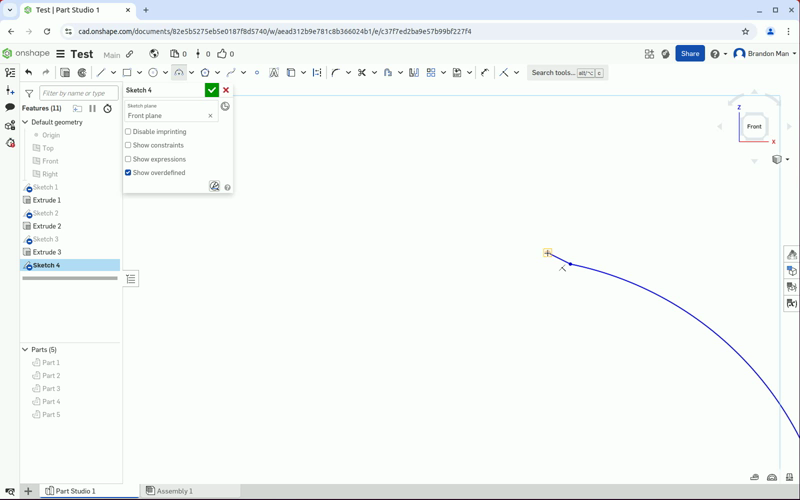
click(547, 252)
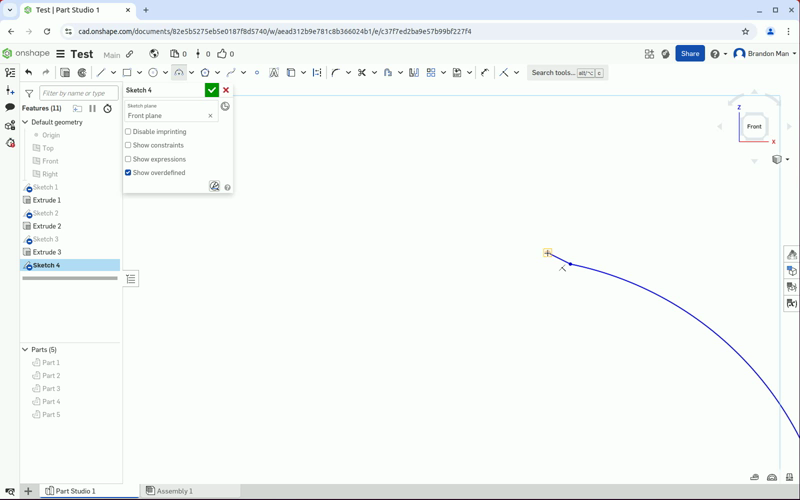
scroll(-6)
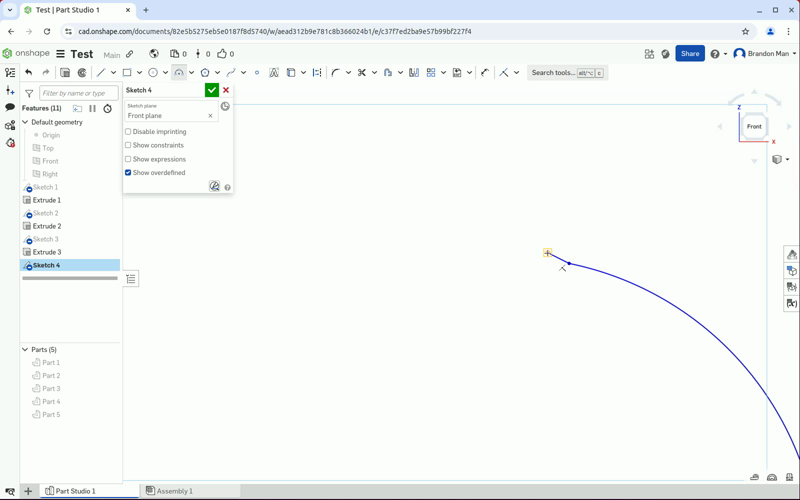
scroll(-6)
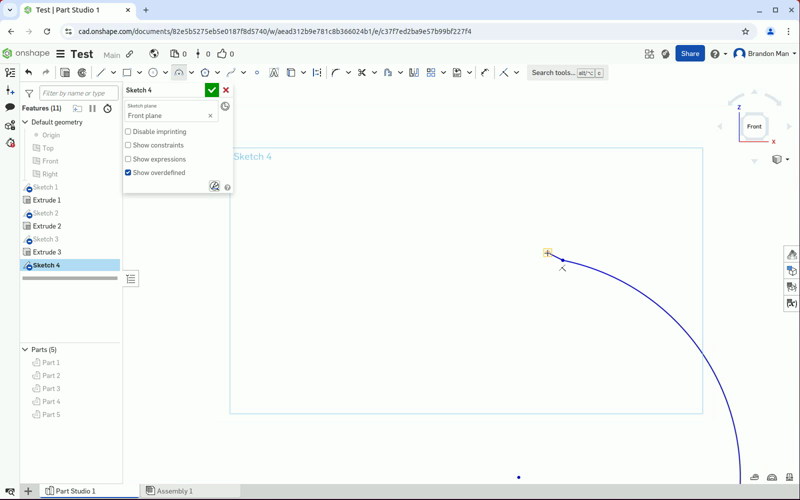
scroll(-6)
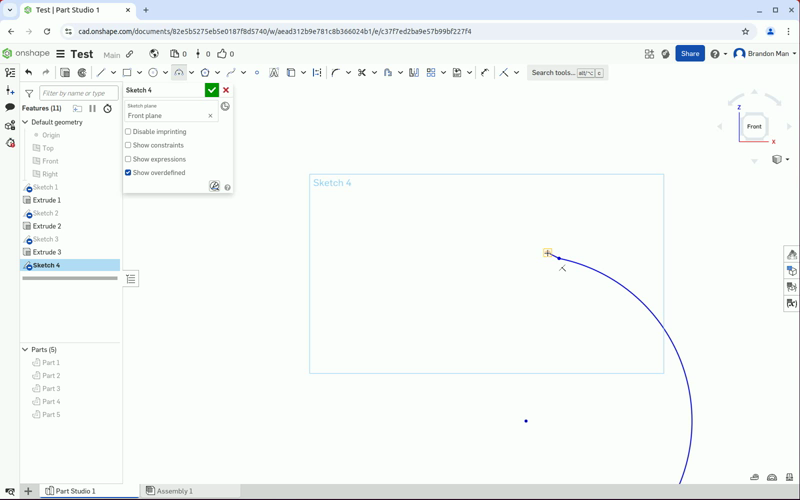
scroll(-6)
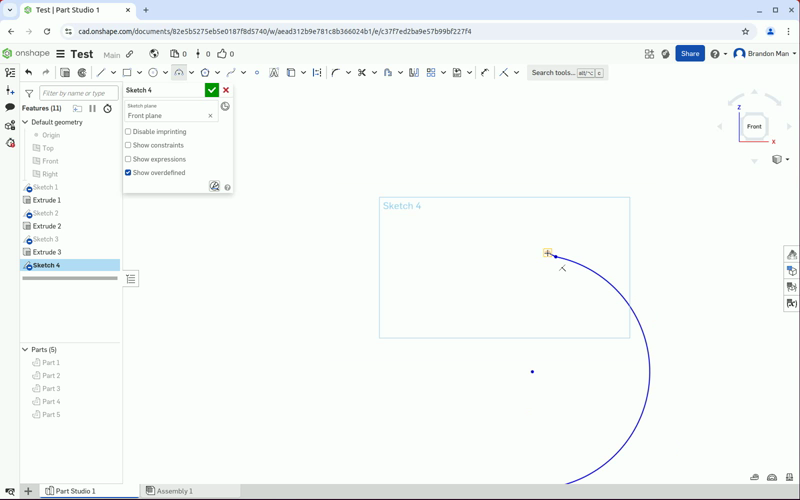
scroll(-6)
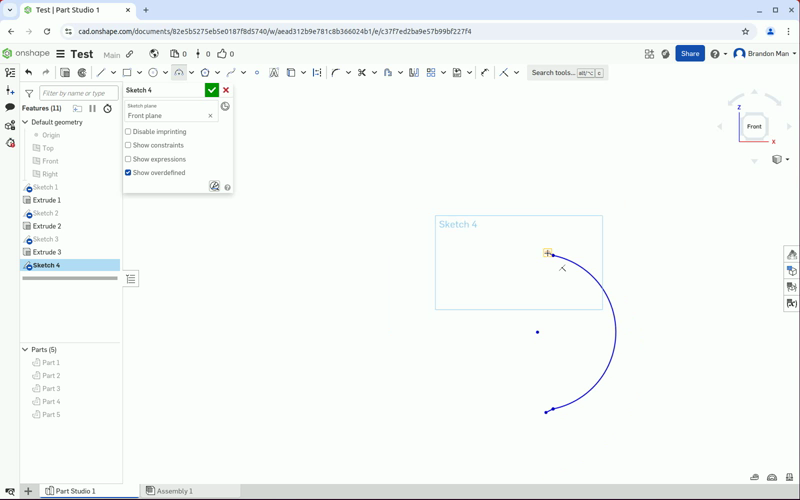
scroll(-6)
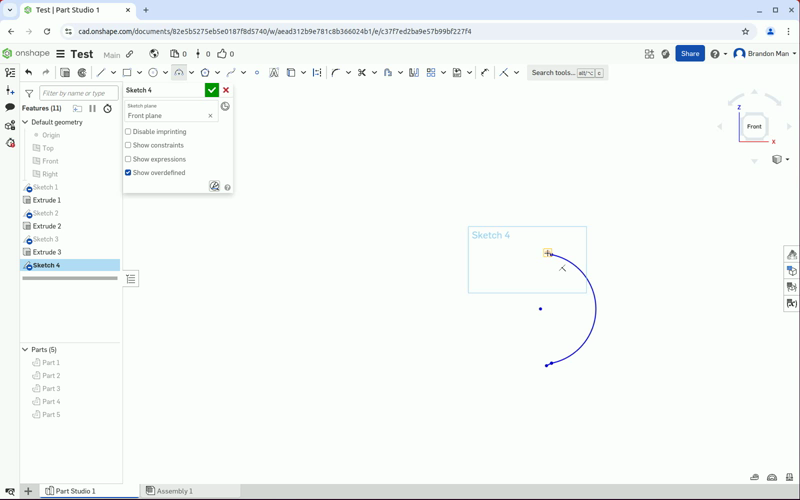
scroll(-6)
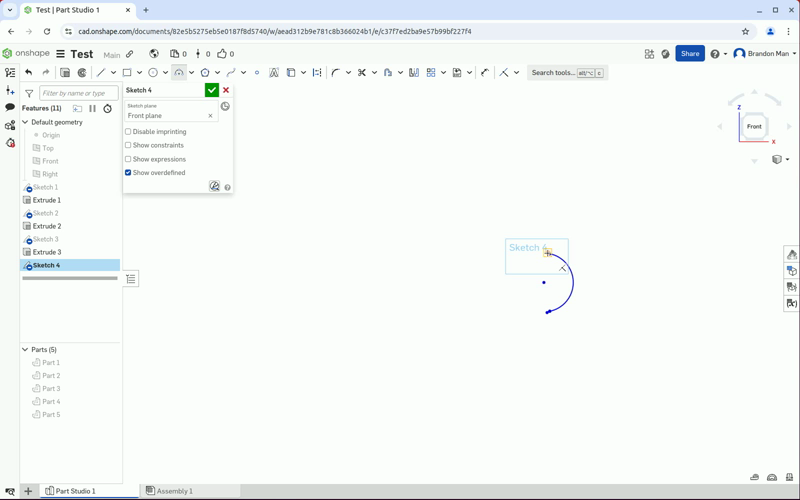
mouse_move(547, 312)
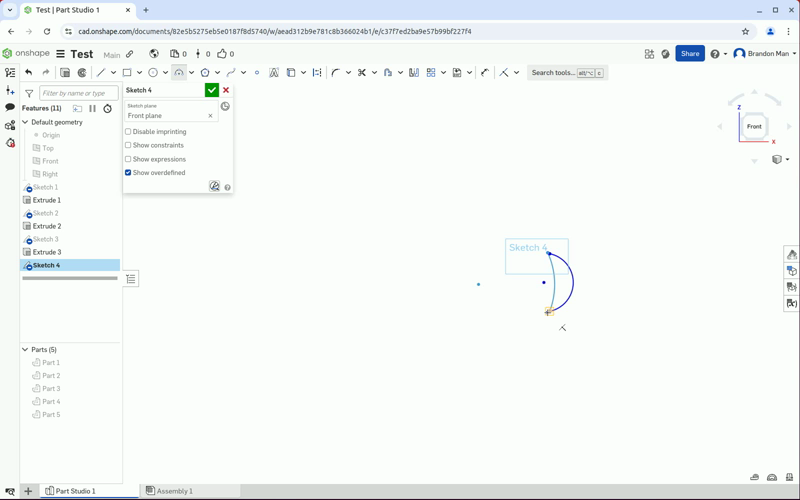
scroll(6)
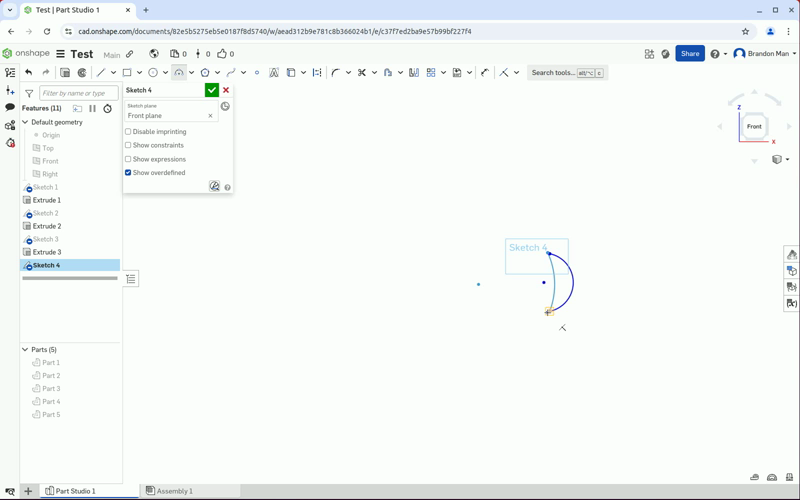
scroll(6)
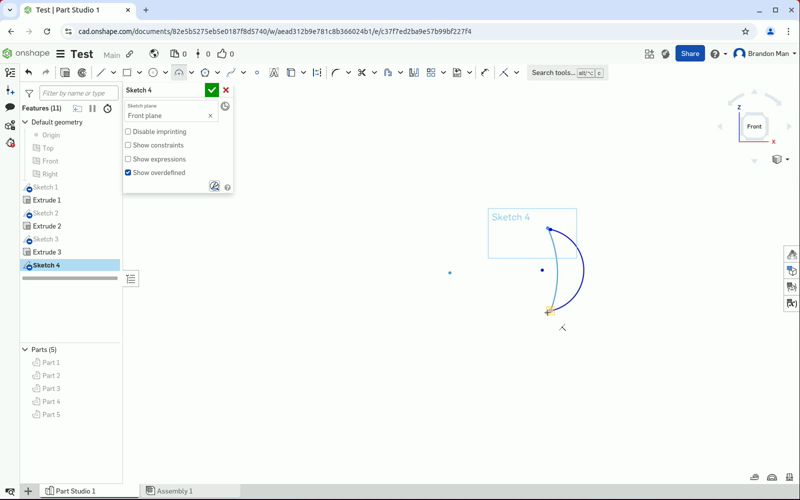
scroll(6)
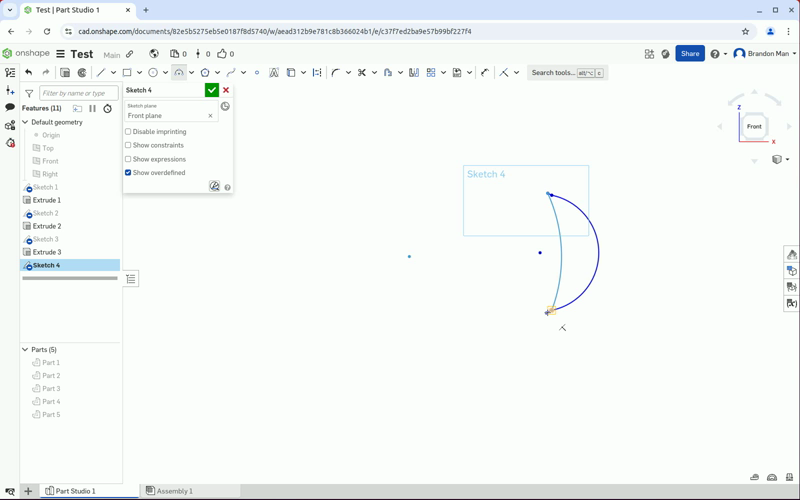
scroll(6)
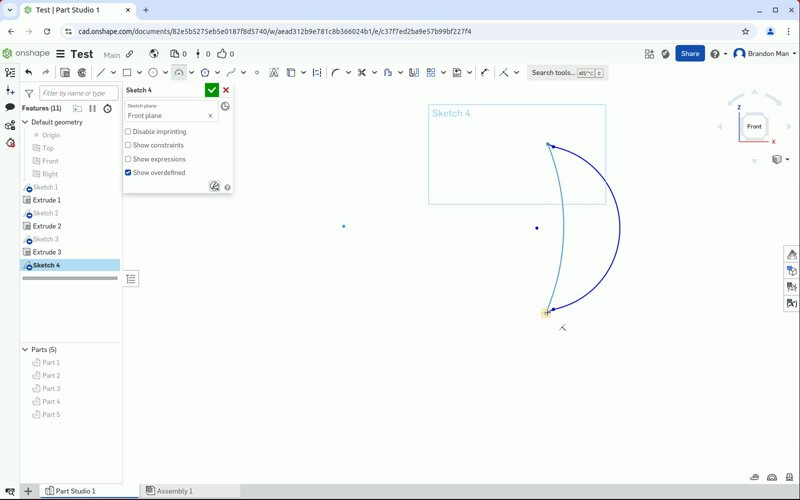
scroll(6)
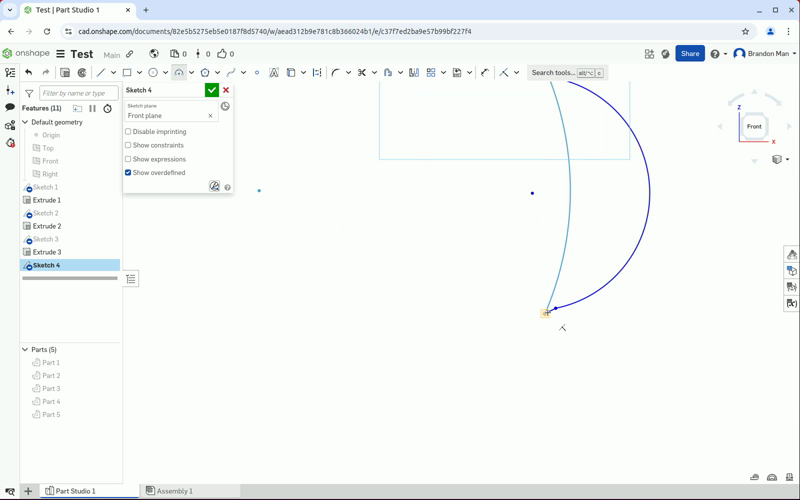
scroll(6)
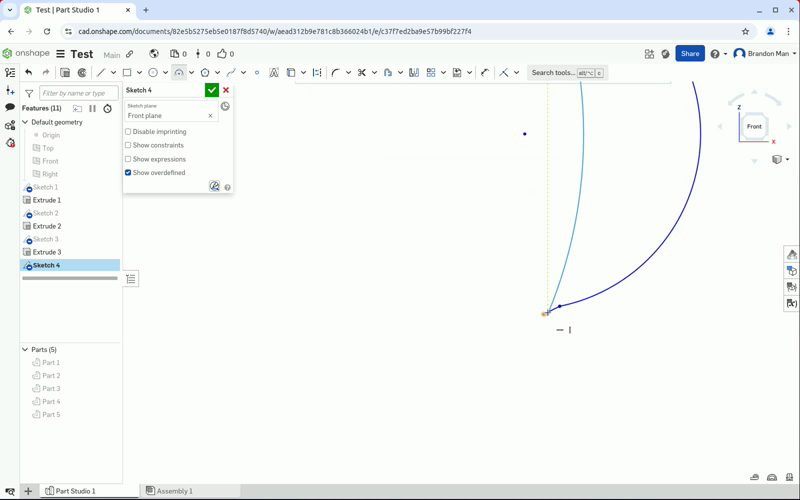
scroll(6)
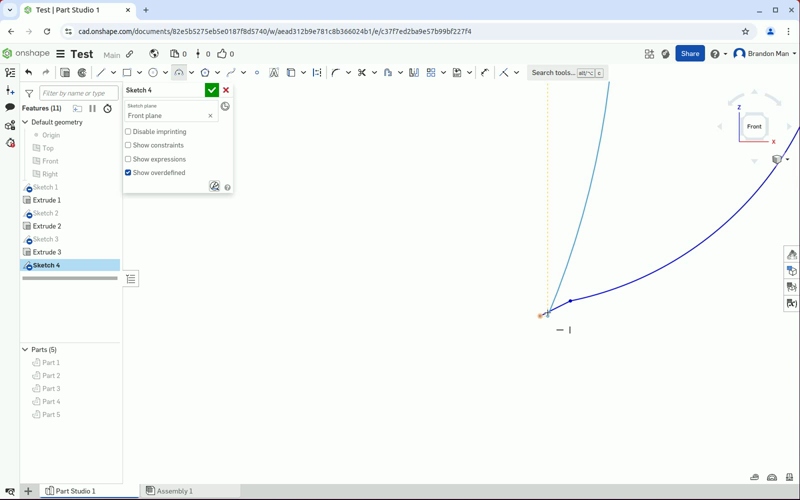
click(547, 312)
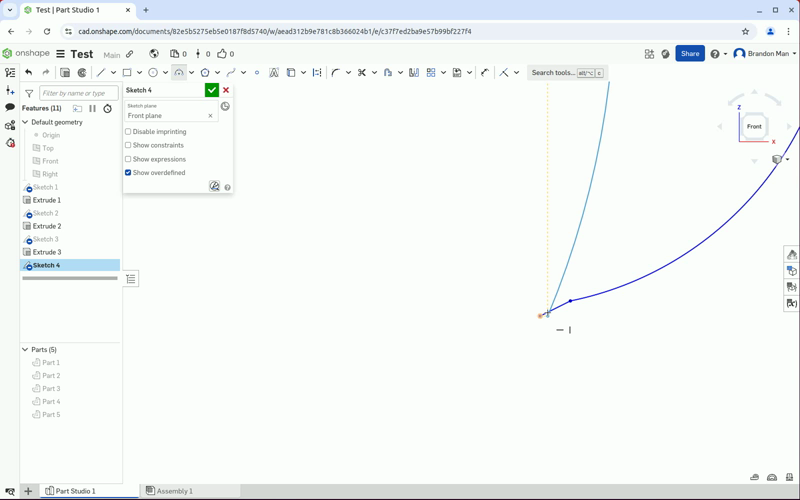
scroll(-6)
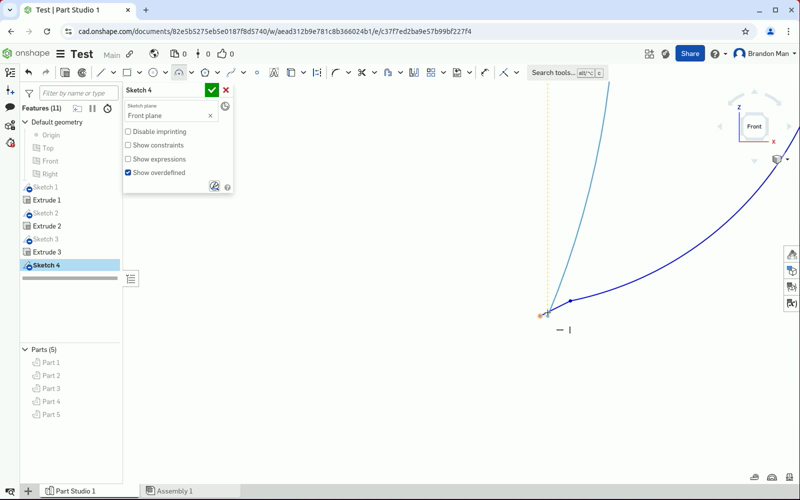
scroll(-6)
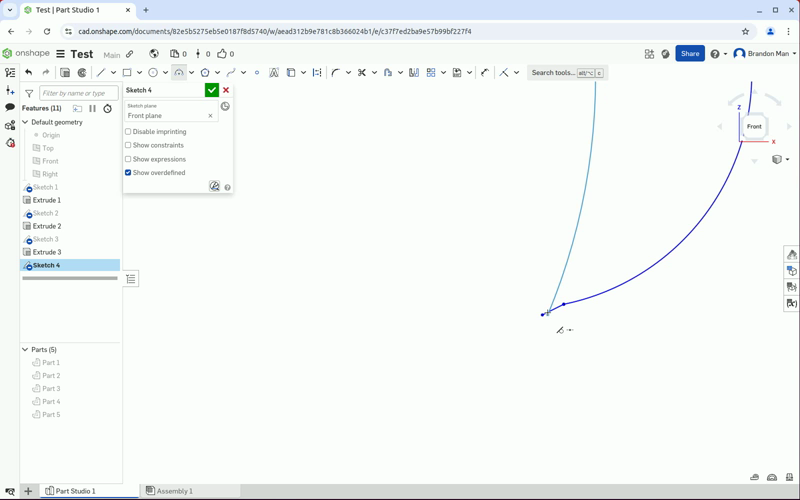
scroll(-6)
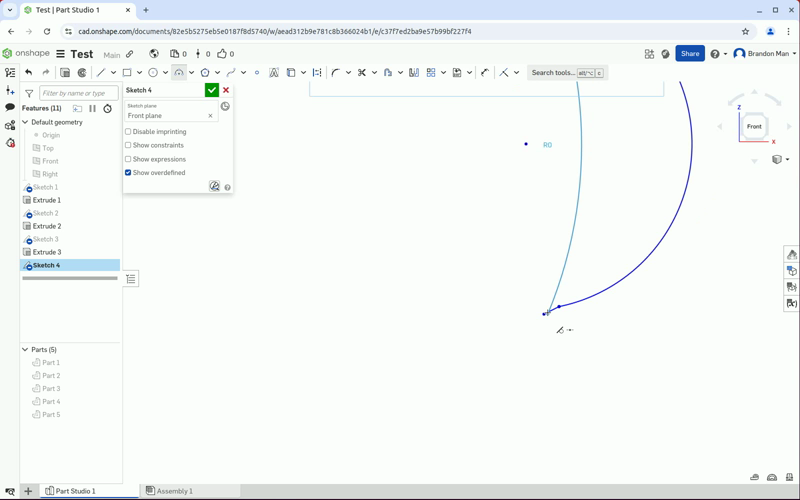
scroll(-6)
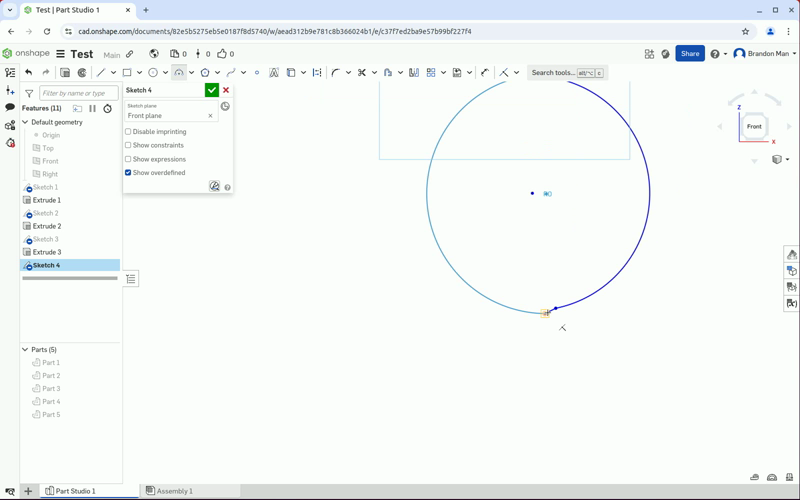
scroll(-6)
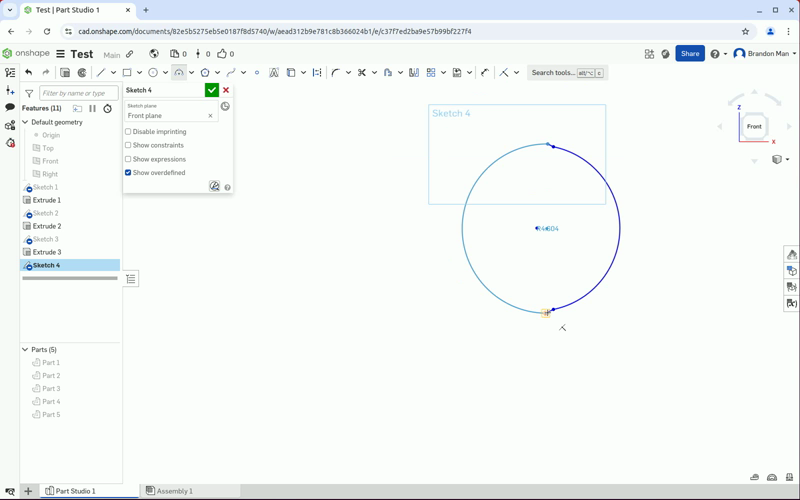
scroll(-6)
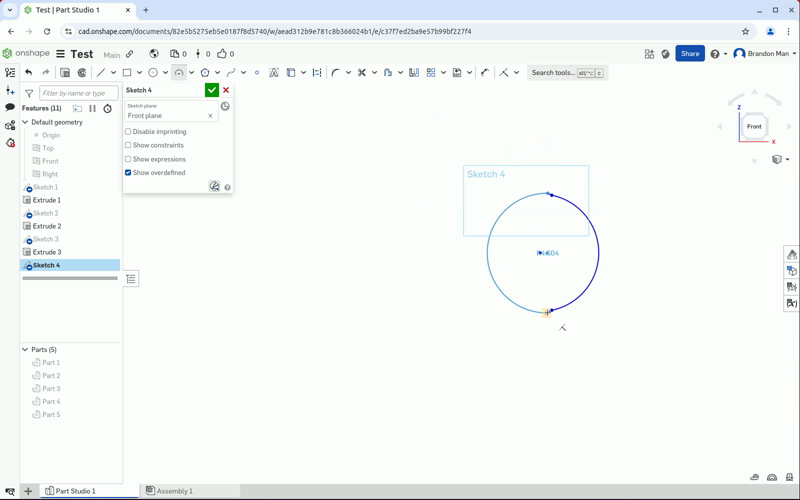
scroll(-6)
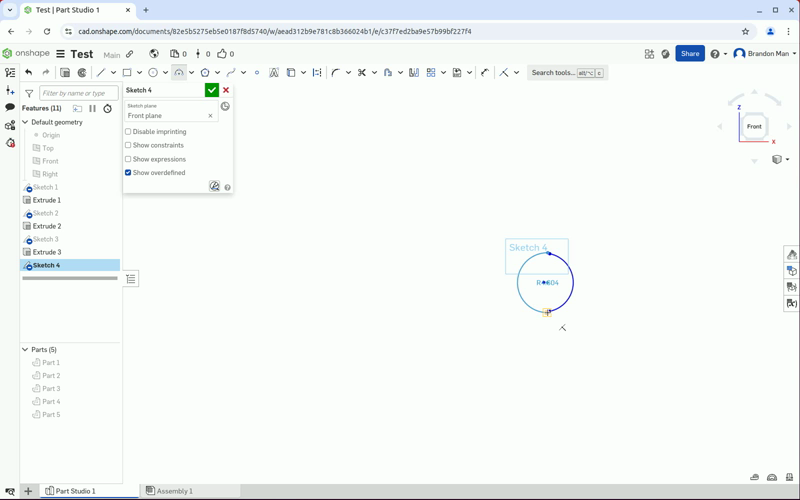
key_down(shift)
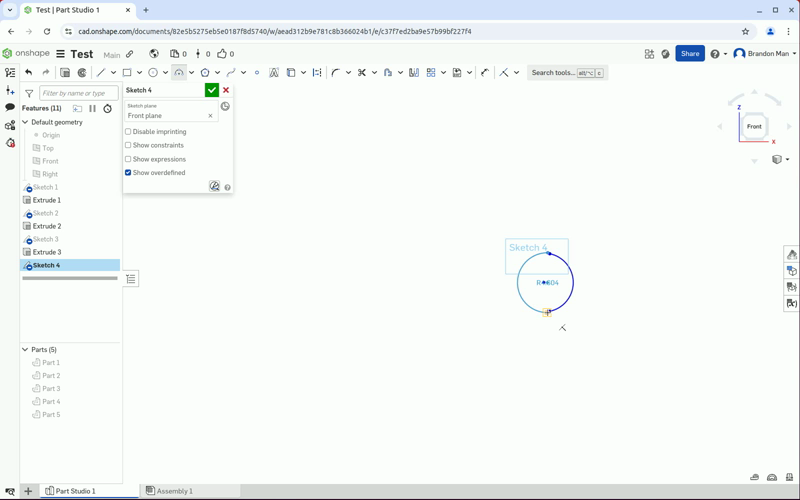
mouse_move(513, 282)
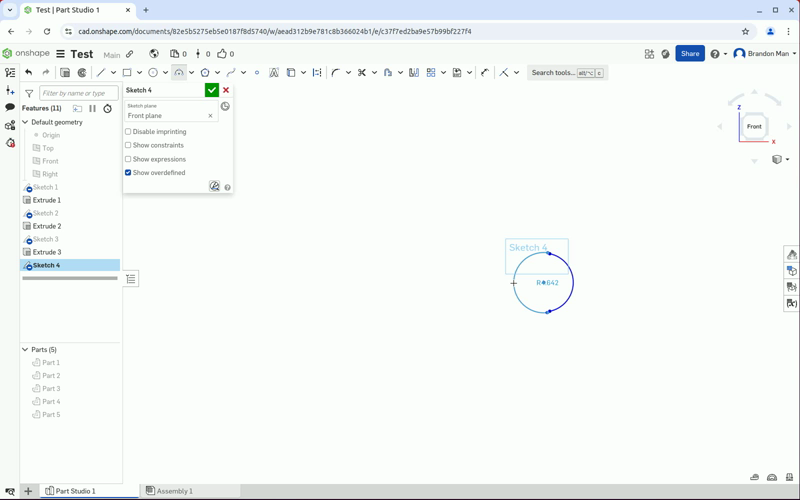
click(513, 282)
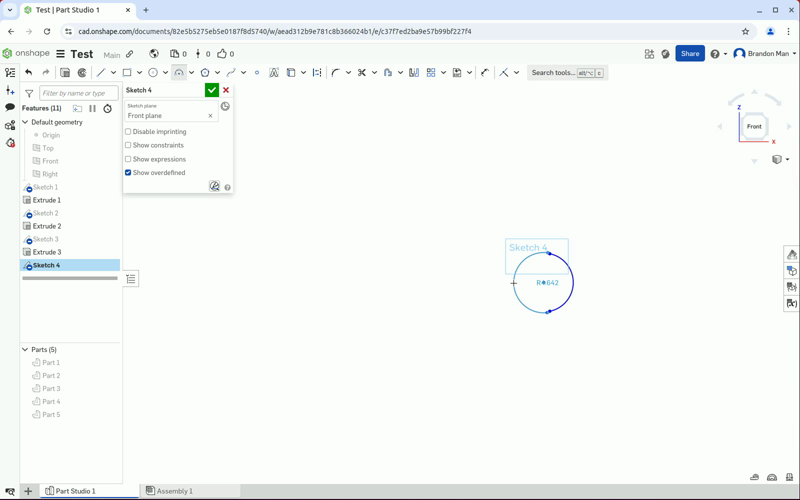
key_up(shift)
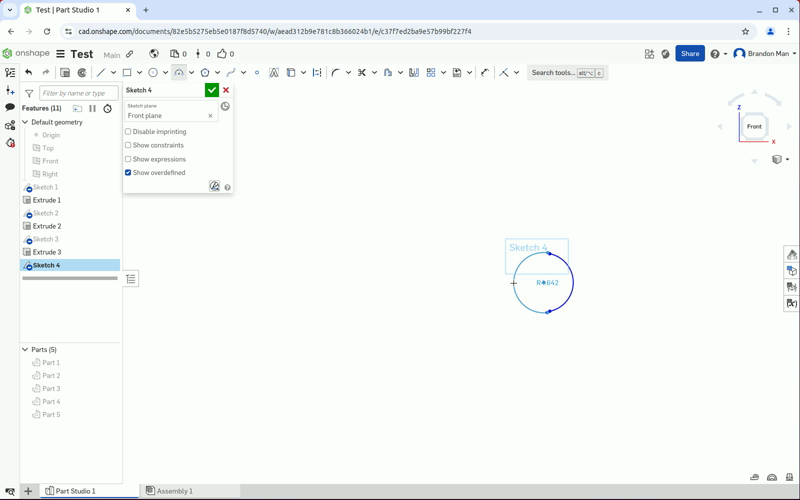
key(esc)
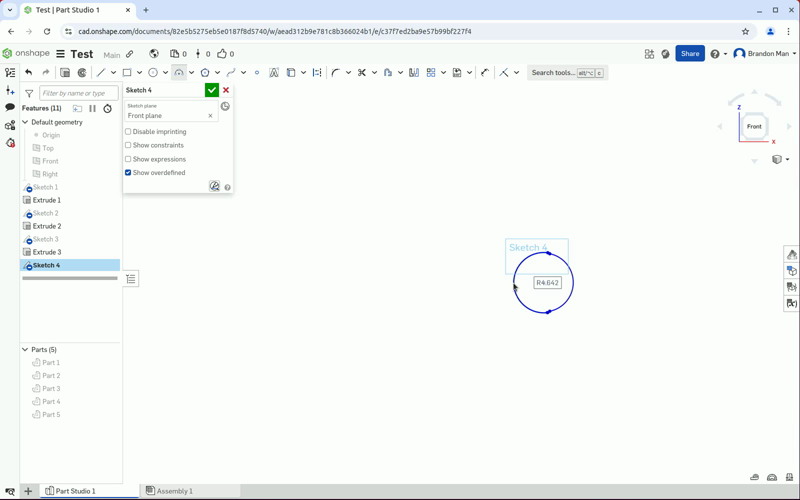
key(c)
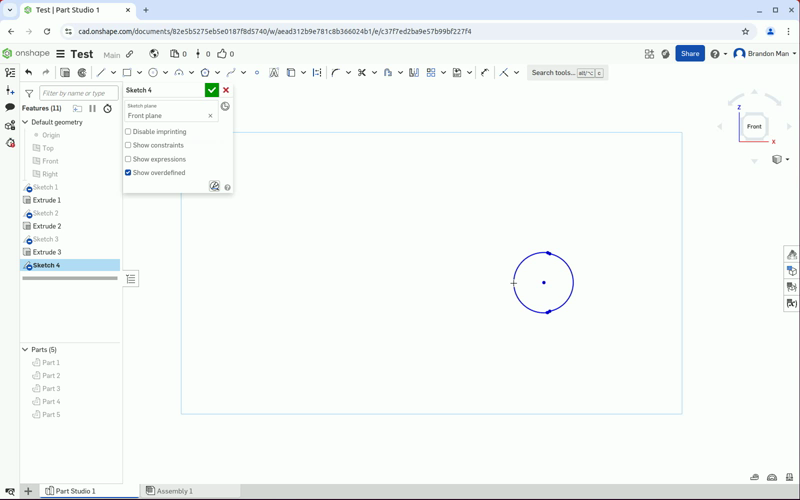
key_down(shift)
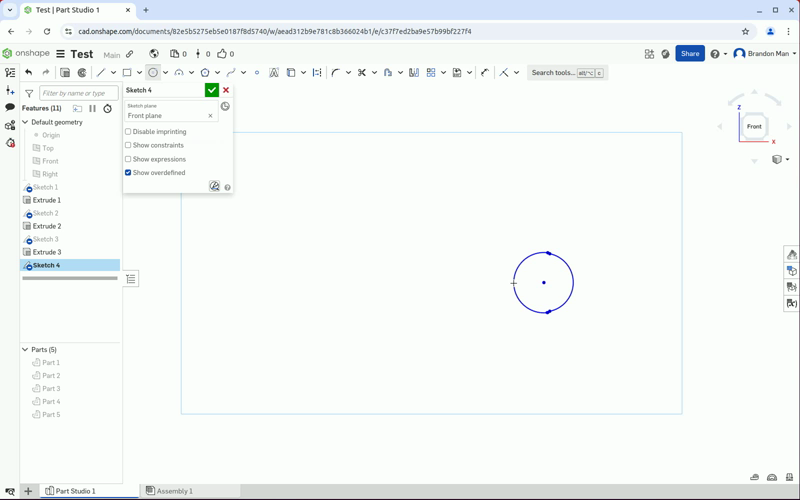
mouse_move(543, 282)
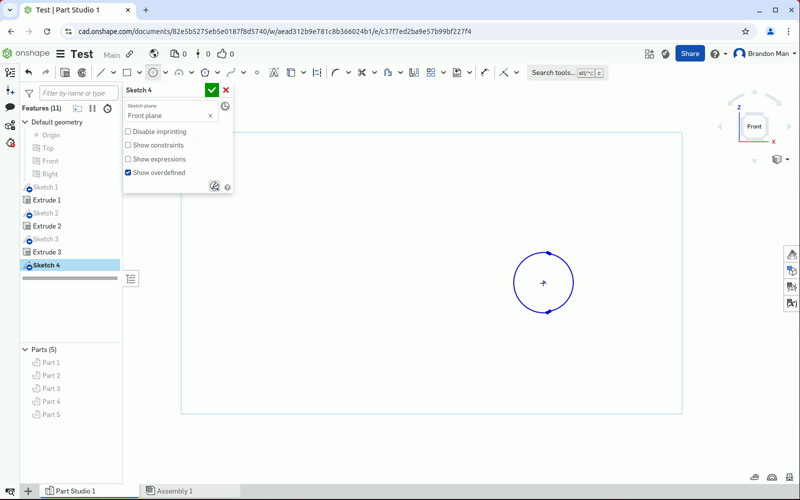
scroll(6)
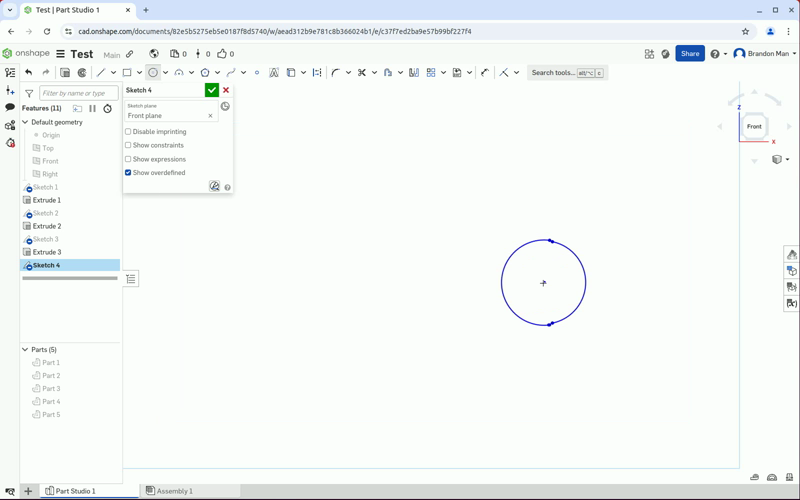
scroll(6)
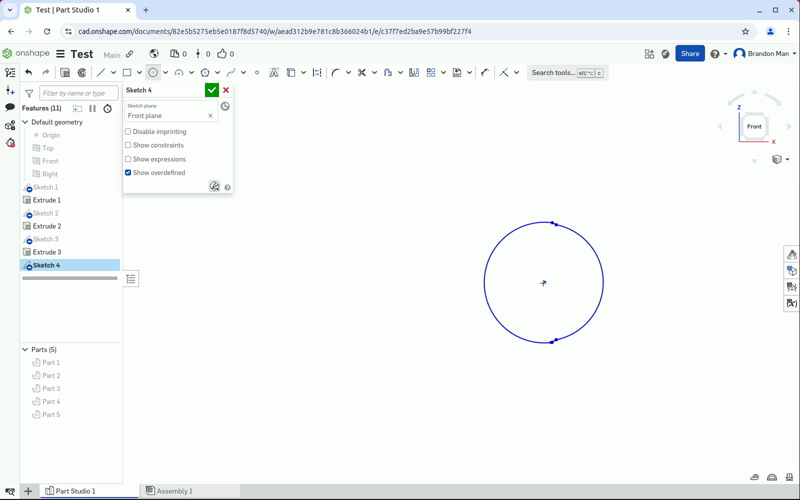
scroll(6)
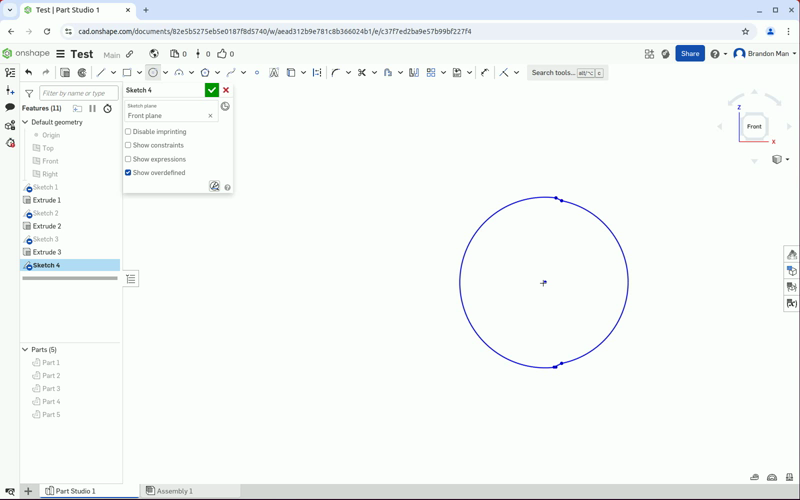
scroll(6)
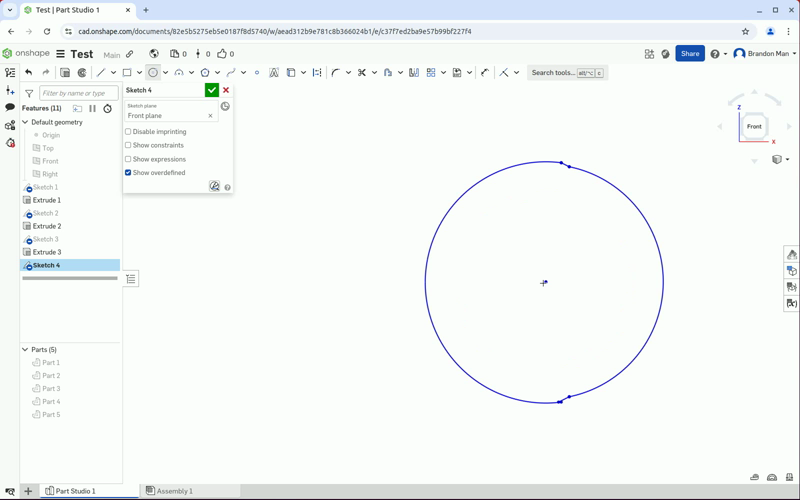
scroll(6)
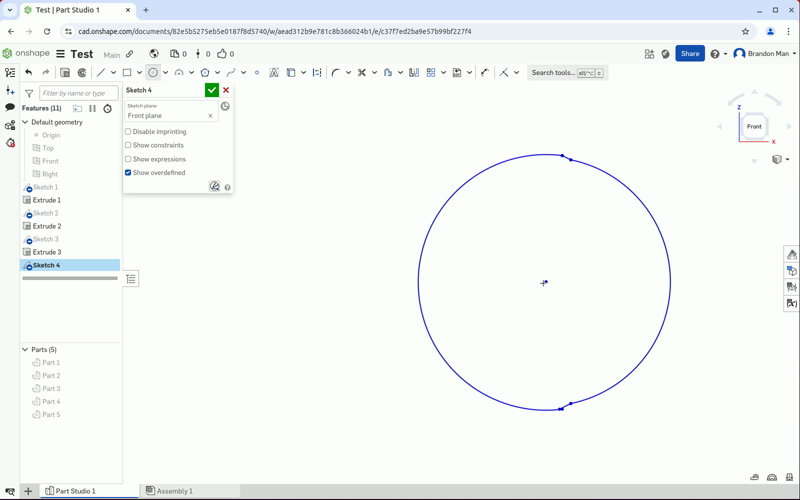
scroll(6)
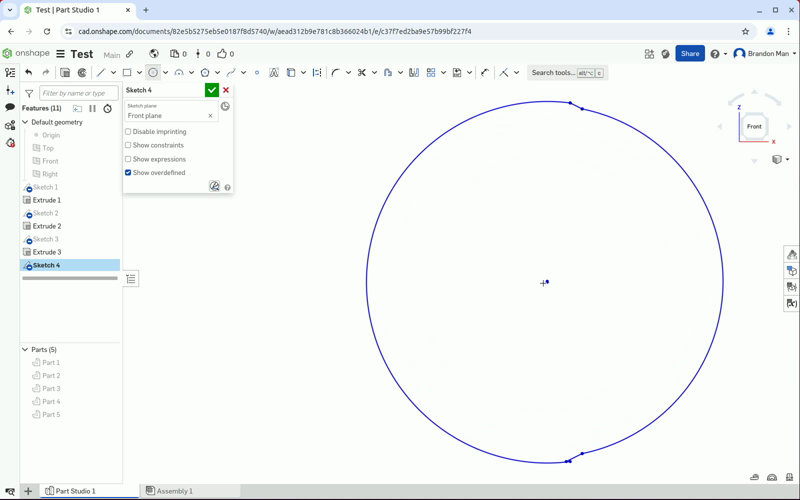
scroll(6)
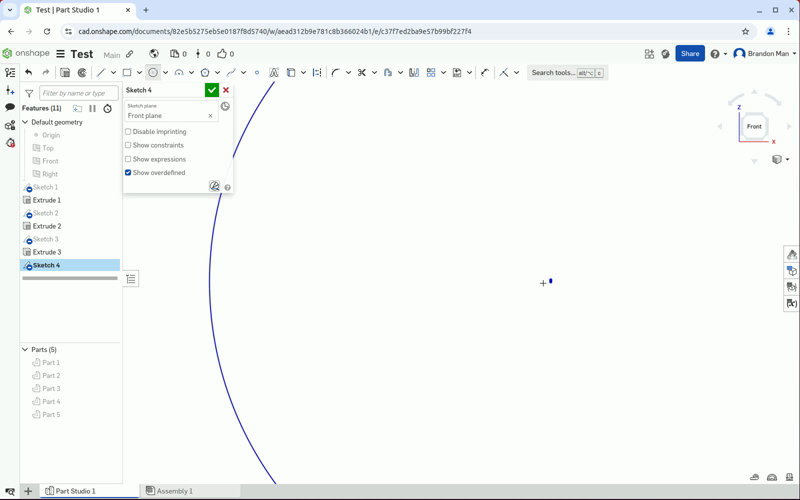
click(543, 282)
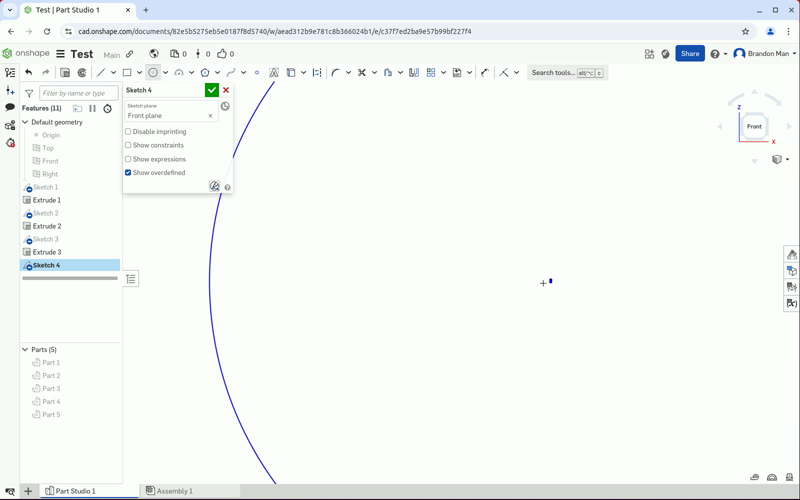
scroll(-6)
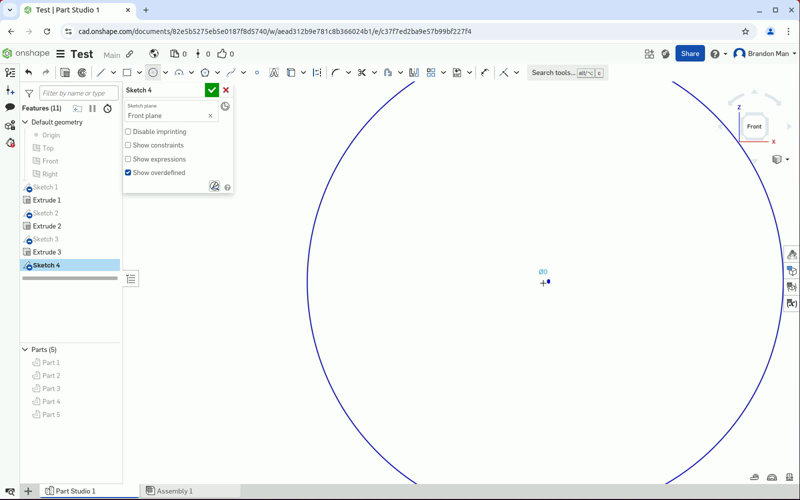
scroll(-6)
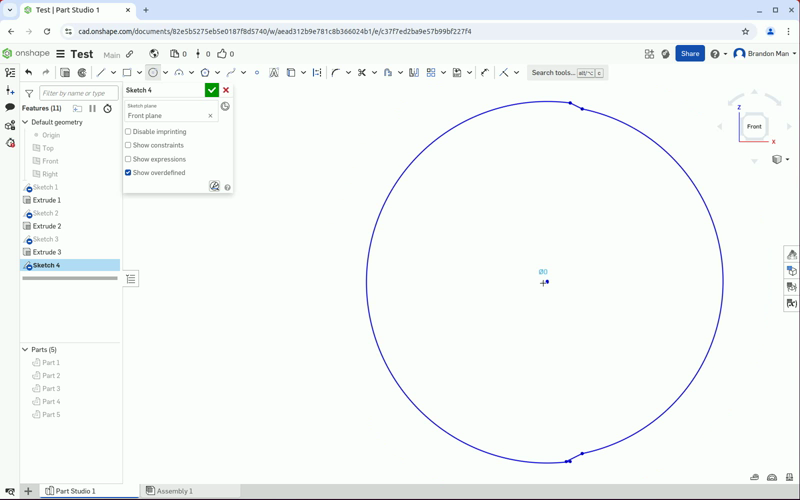
scroll(-6)
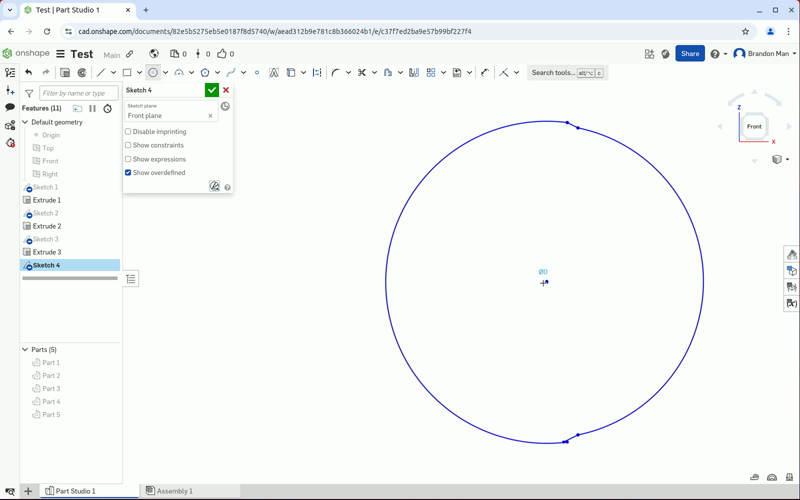
scroll(-6)
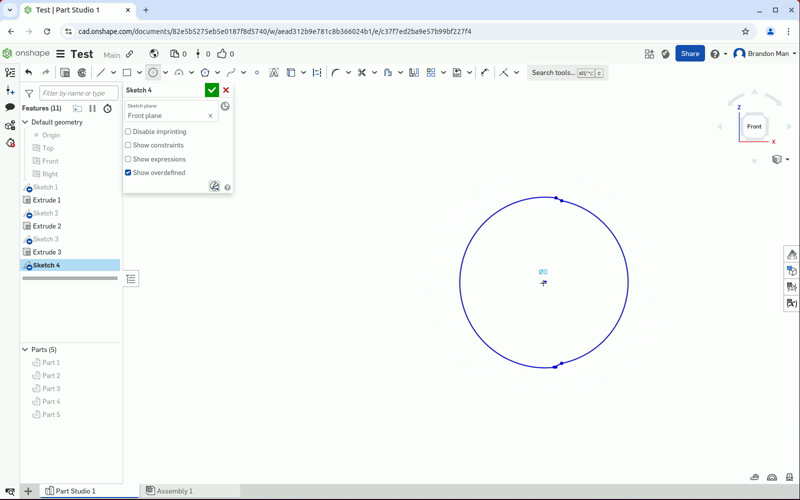
scroll(-6)
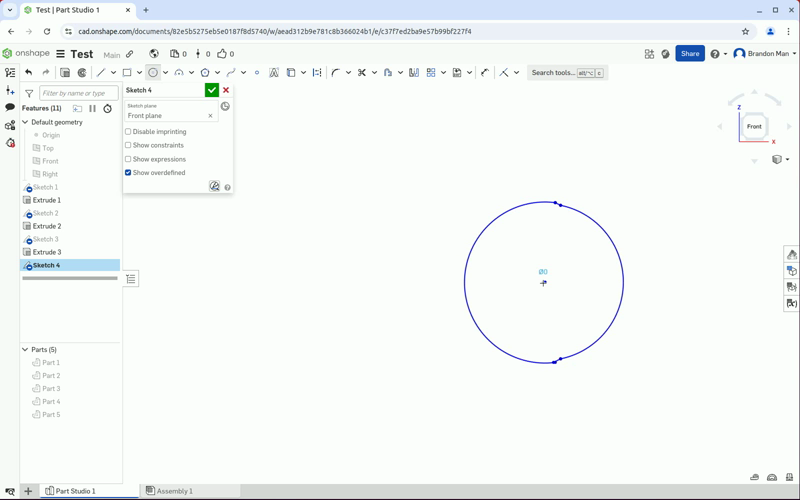
scroll(-6)
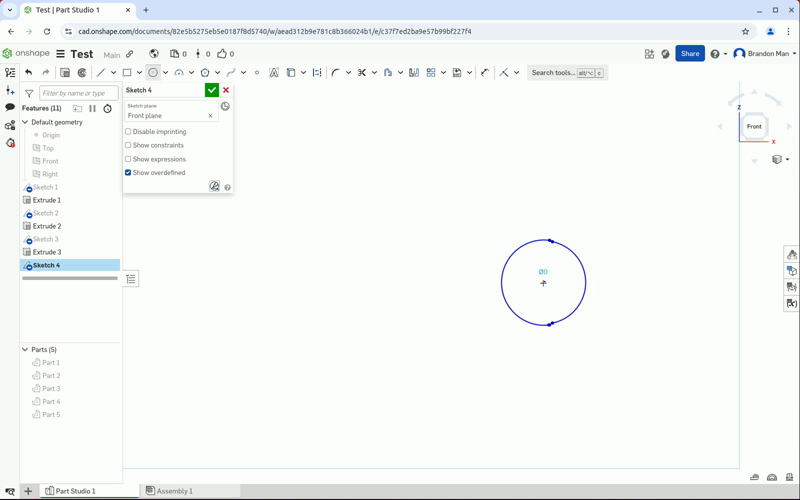
scroll(-6)
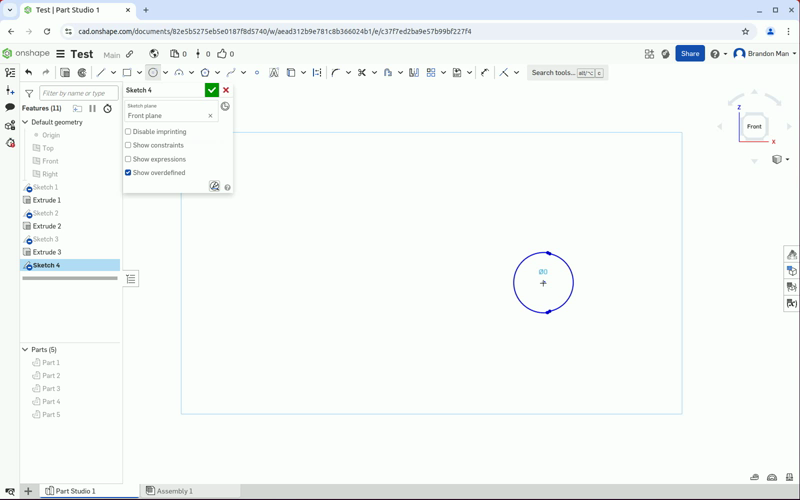
key_up(shift)
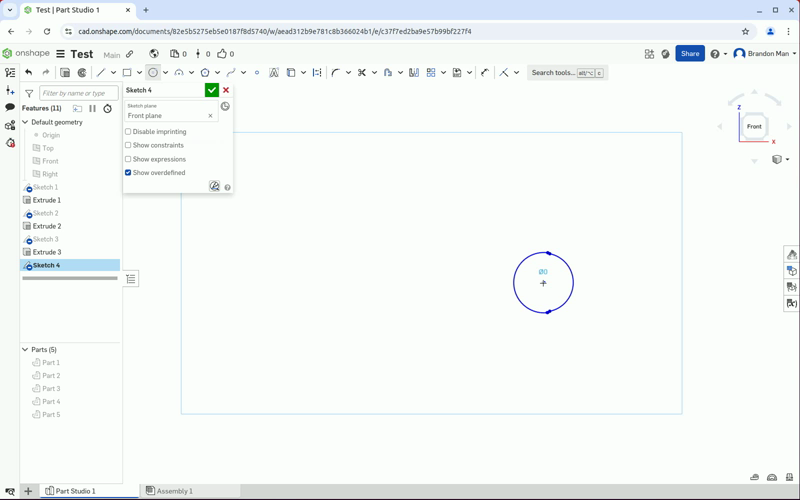
mouse_move(565, 282)
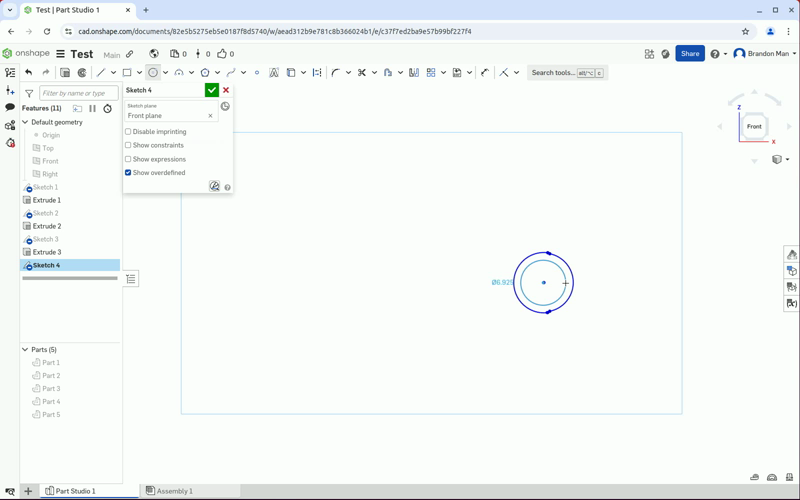
click(565, 282)
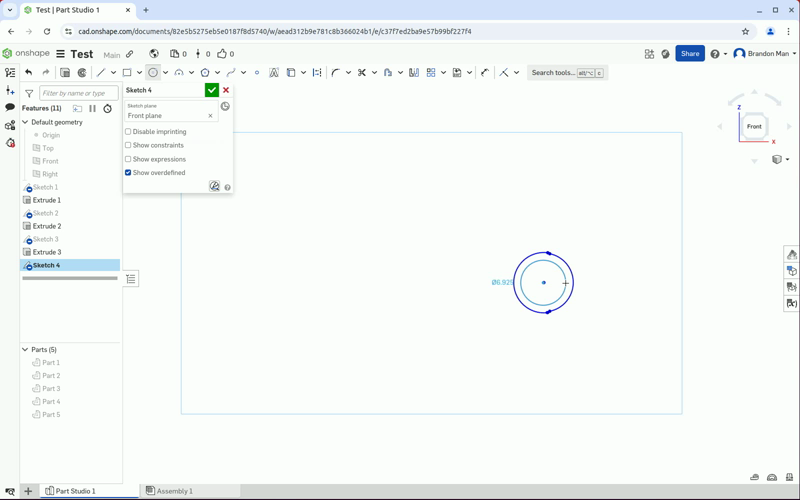
key(esc)
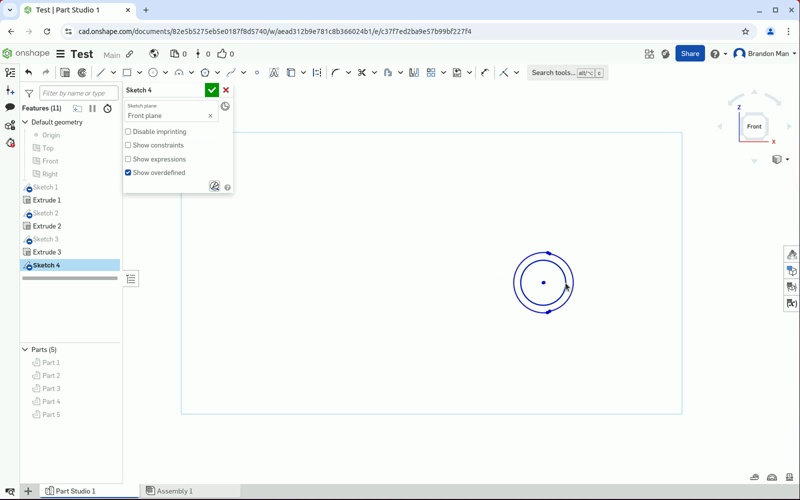
mouse_move(517, 294)
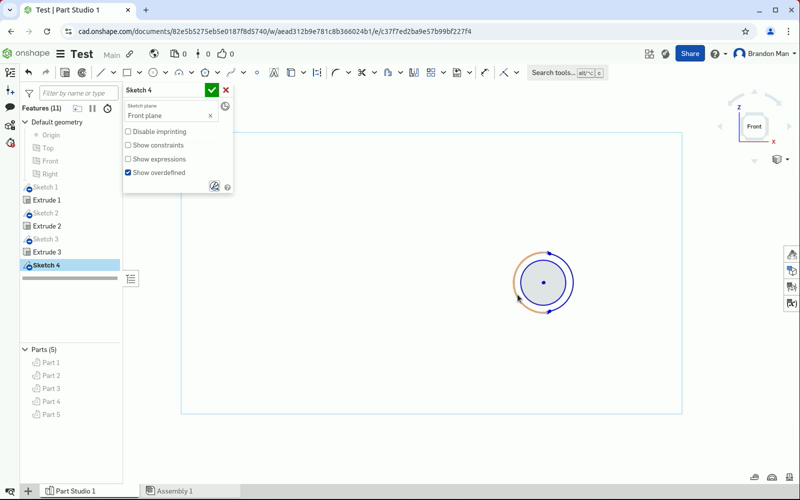
scroll(6)
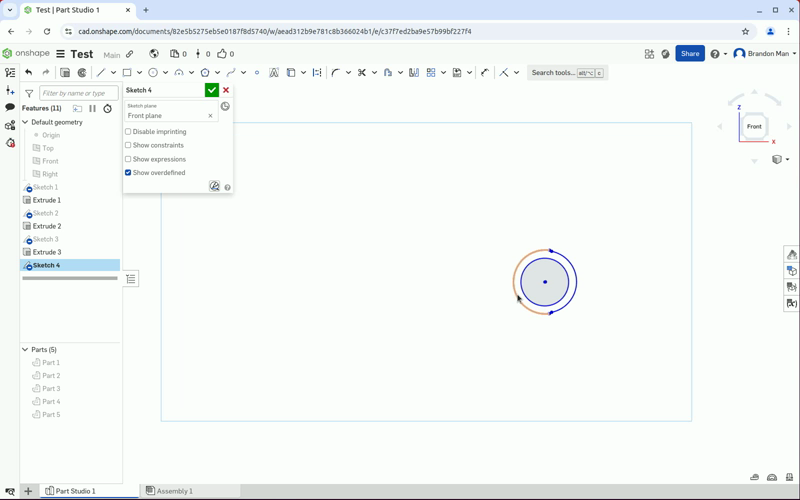
scroll(6)
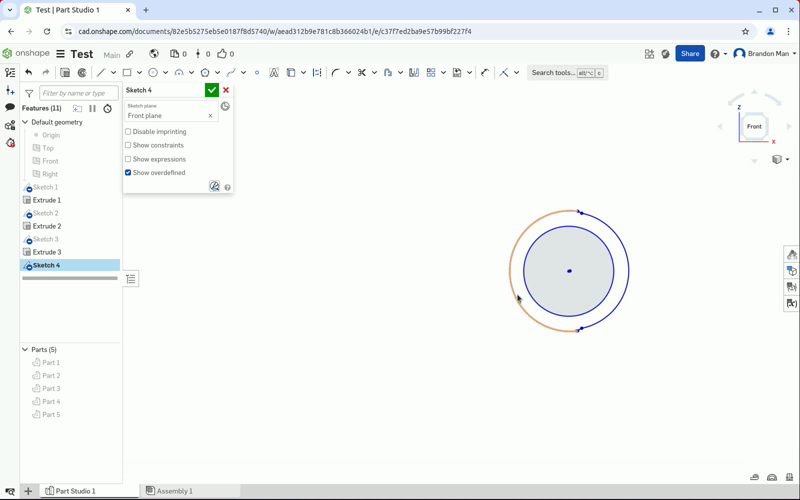
scroll(6)
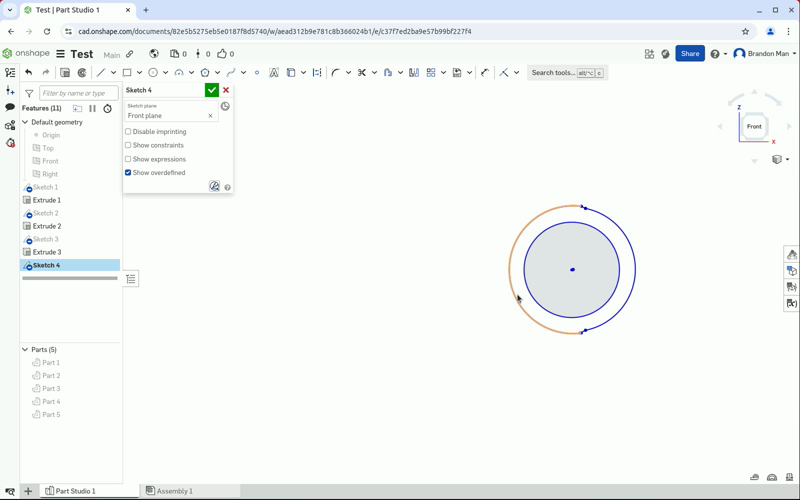
scroll(6)
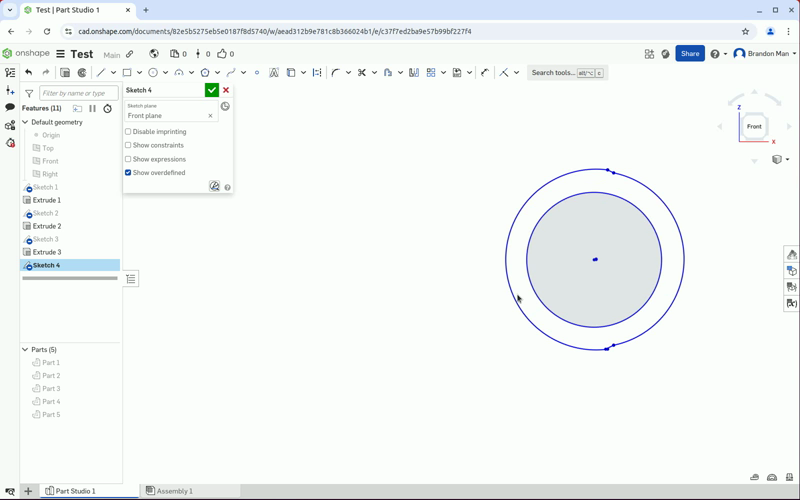
scroll(6)
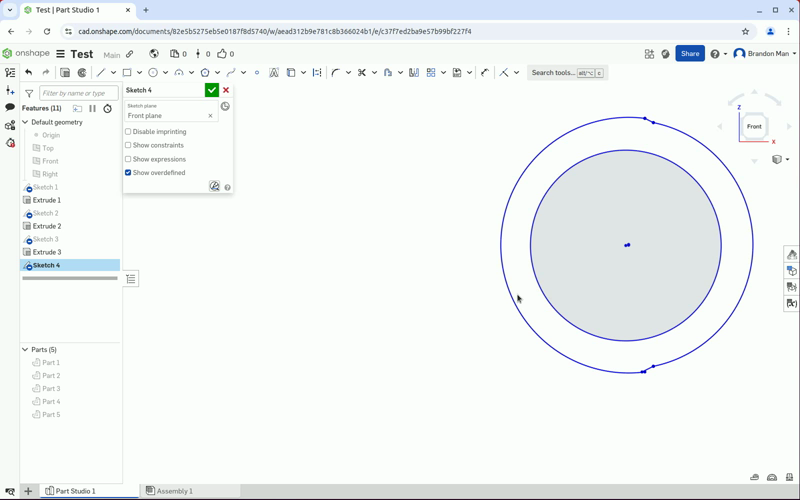
scroll(6)
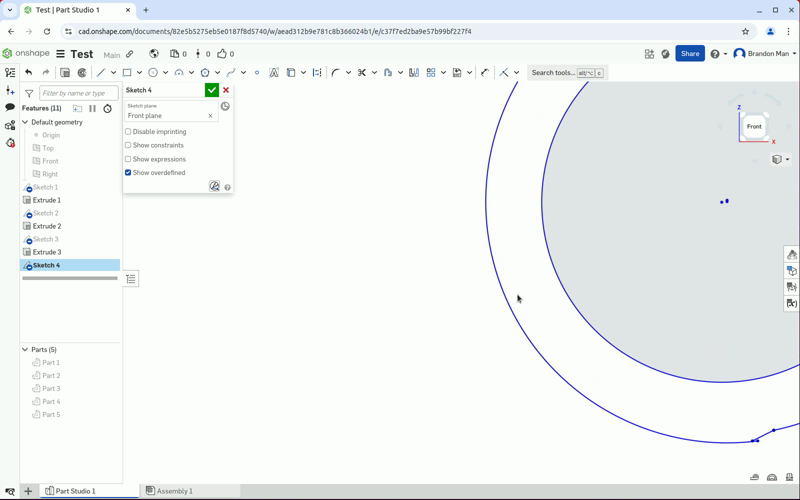
scroll(6)
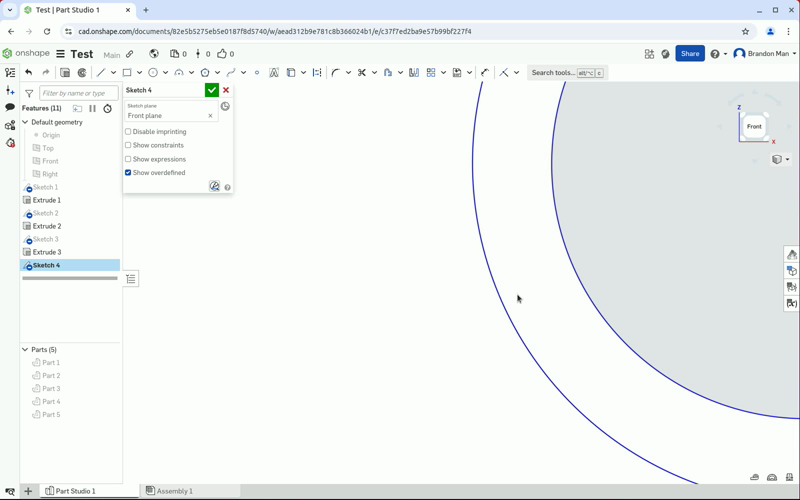
click(517, 294)
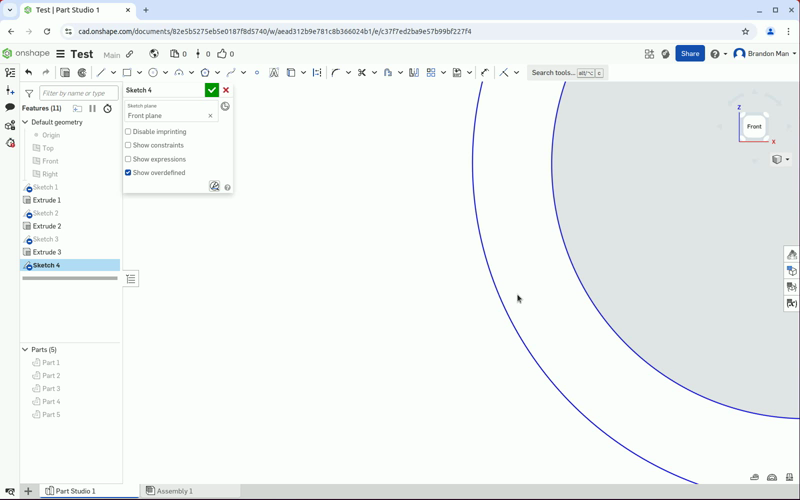
scroll(-6)
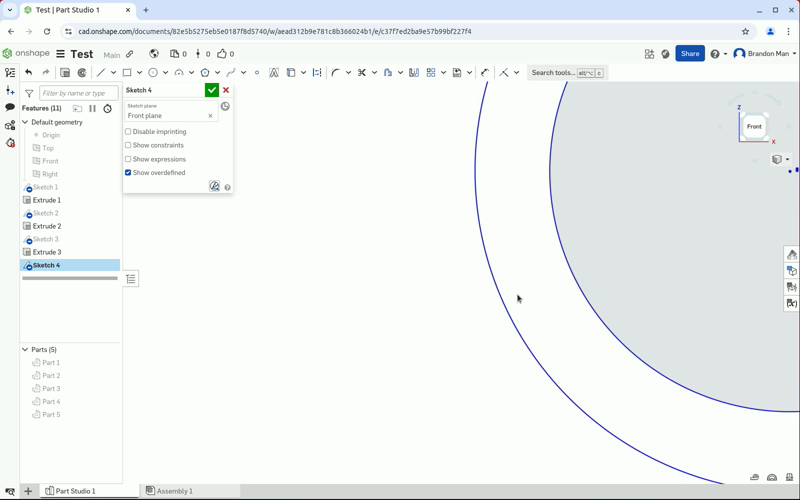
scroll(-6)
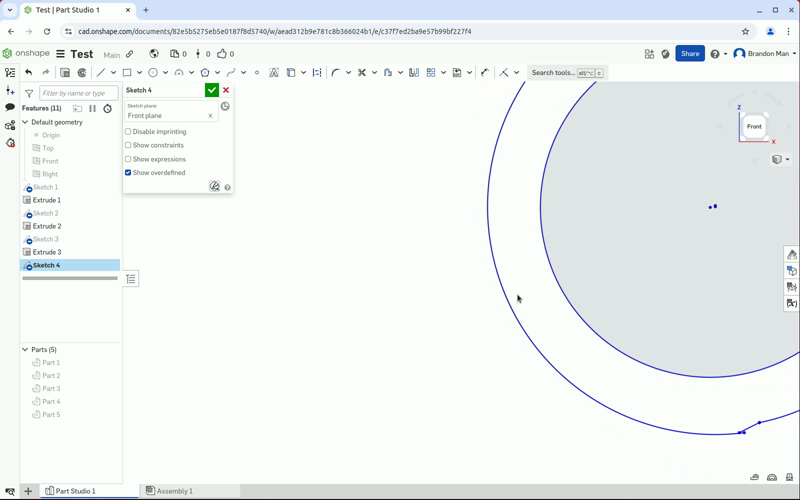
scroll(-6)
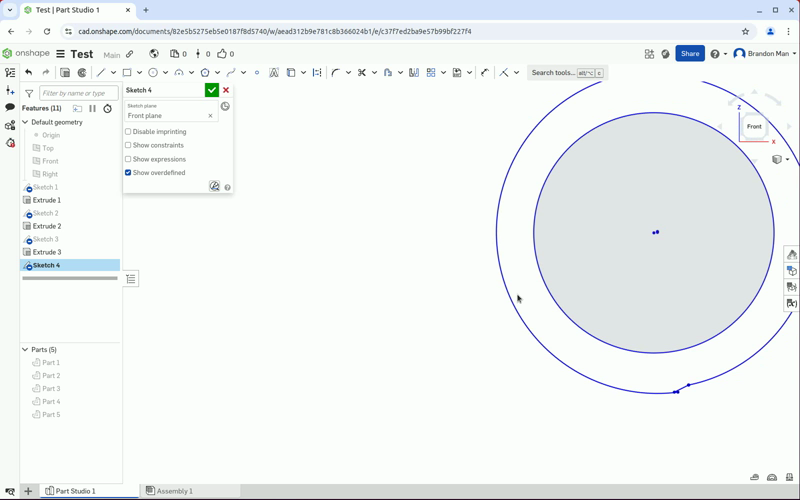
scroll(-6)
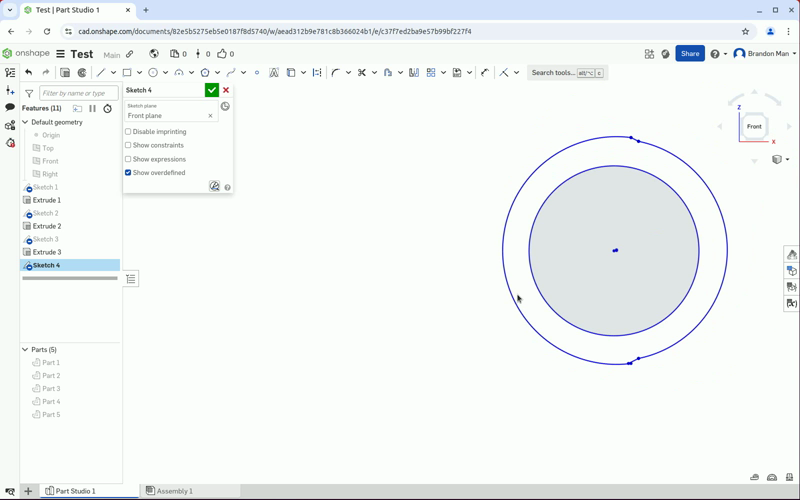
scroll(-6)
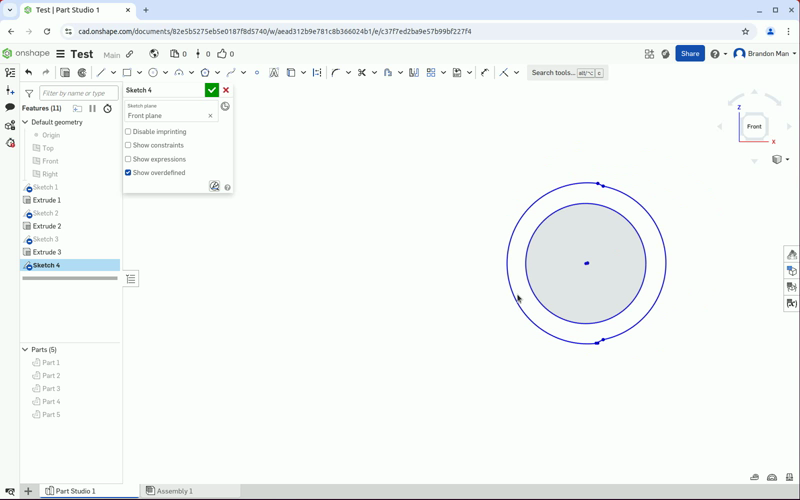
scroll(-6)
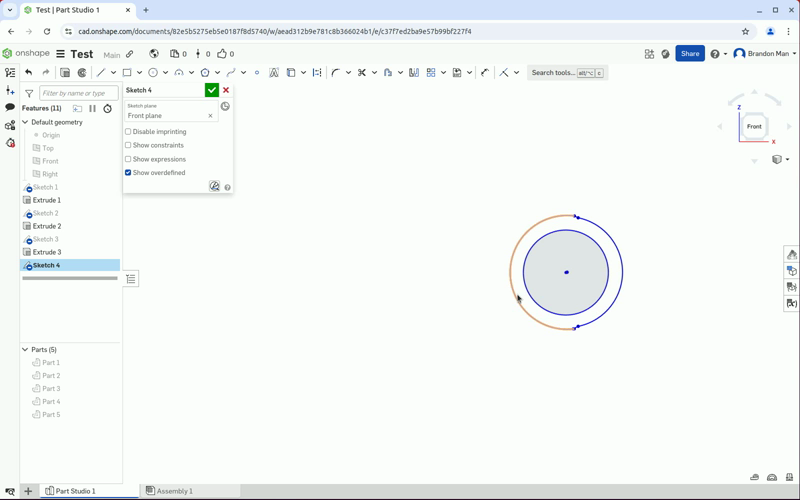
scroll(-6)
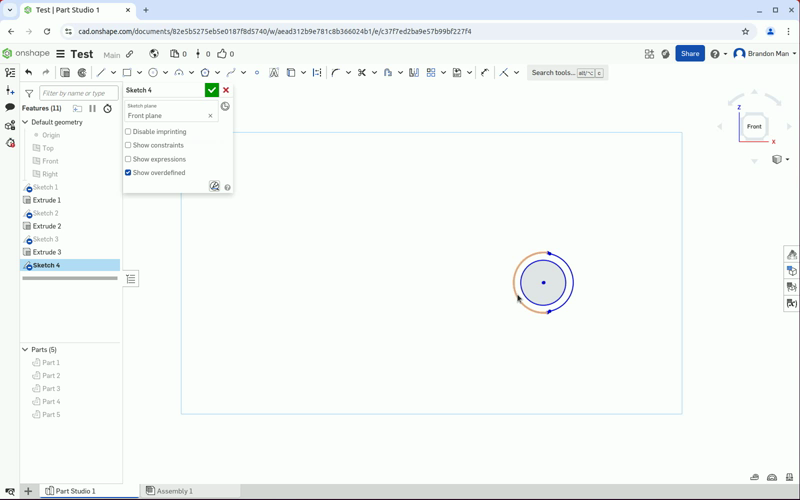
mouse_move(73, 352)
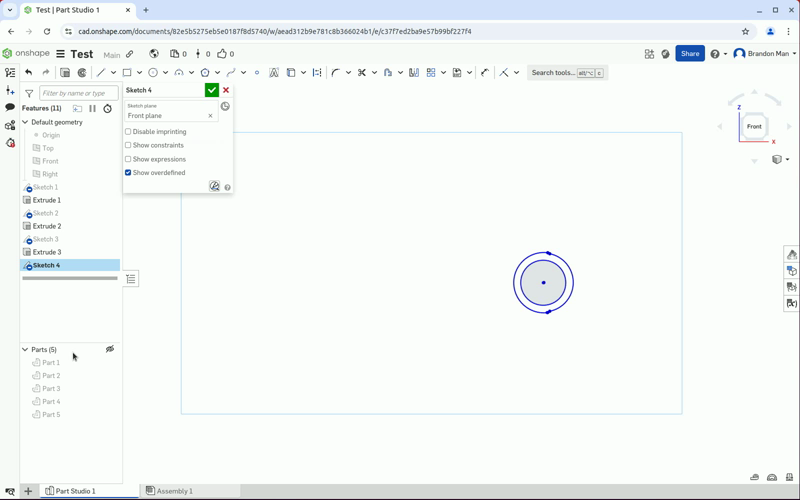
key(shift+y)
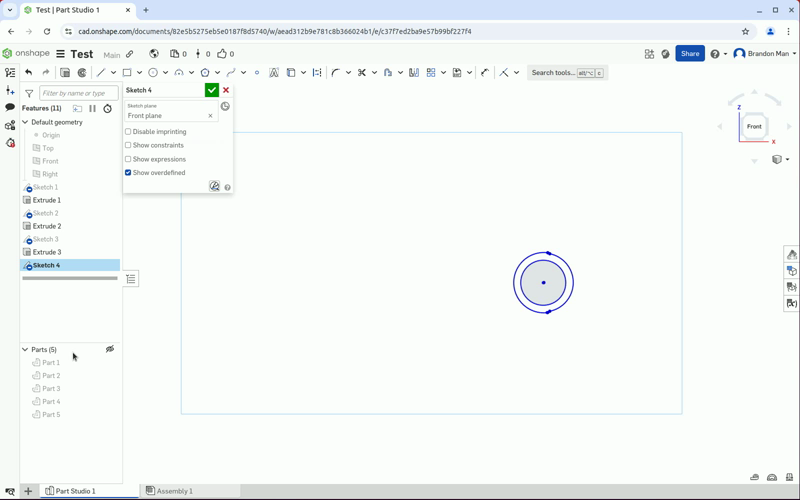
key(shift+e)
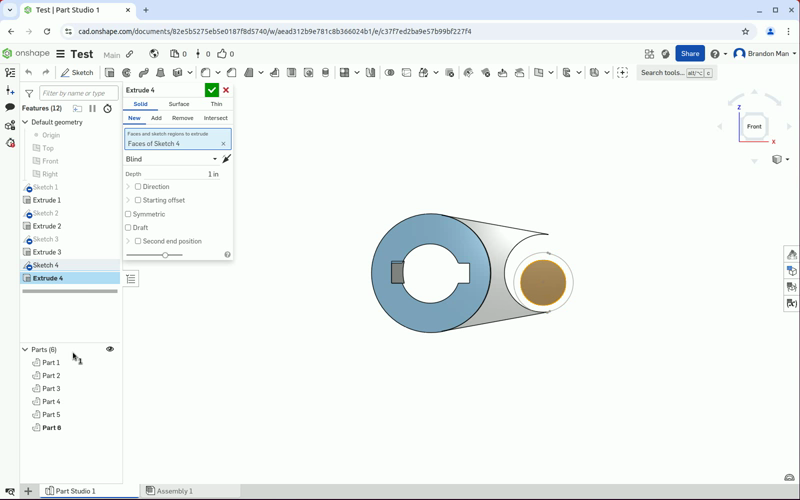
mouse_move(143, 106)
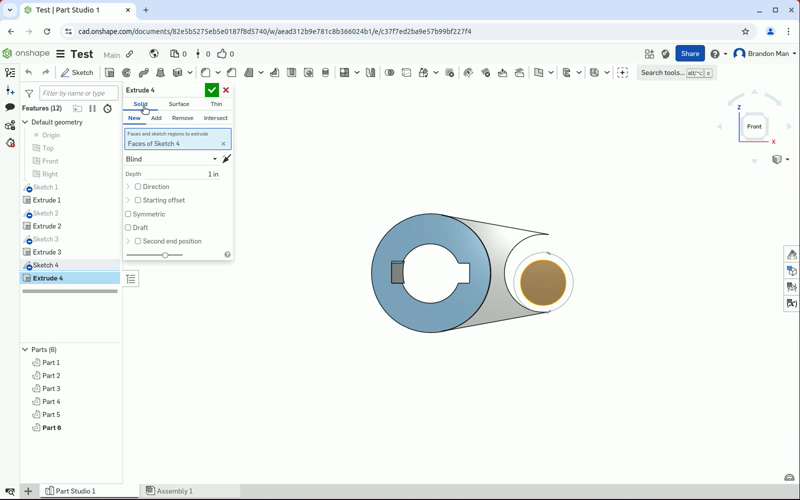
click(143, 106)
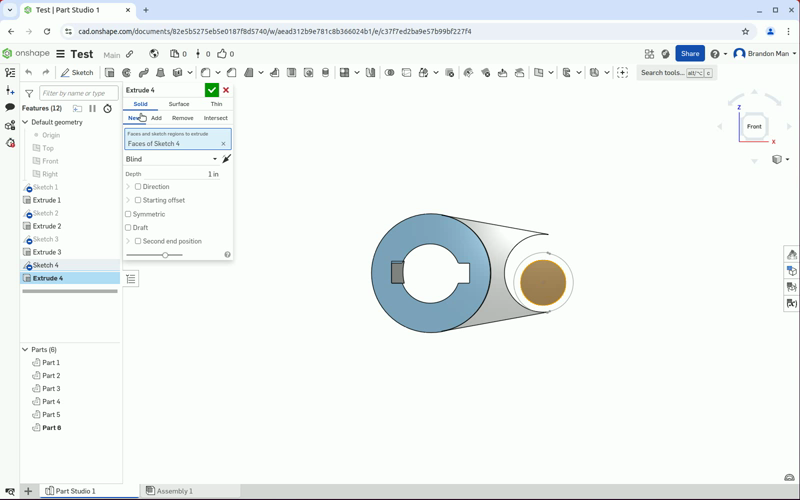
mouse_move(137, 120)
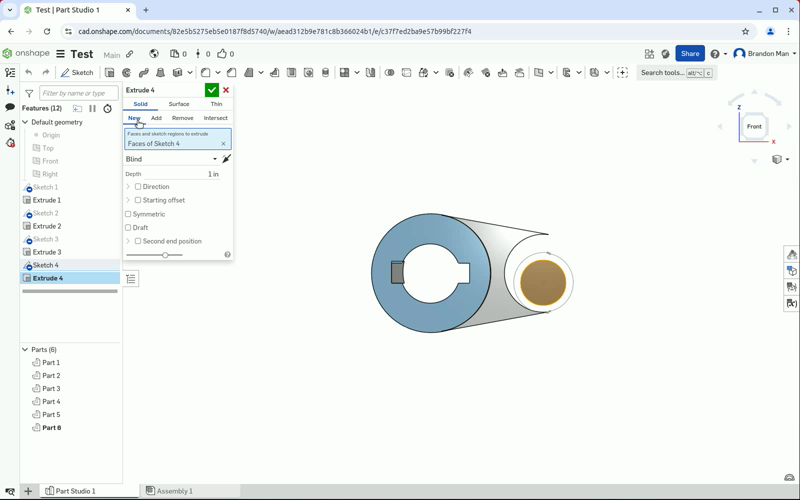
click(137, 120)
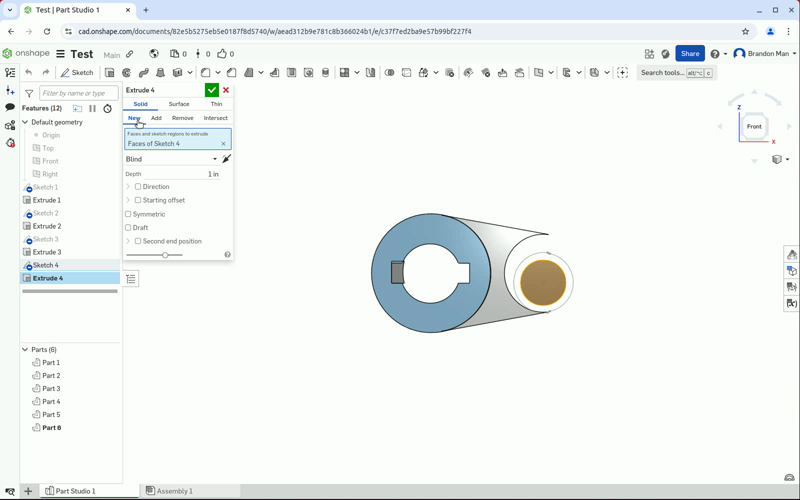
key(tab, 4)
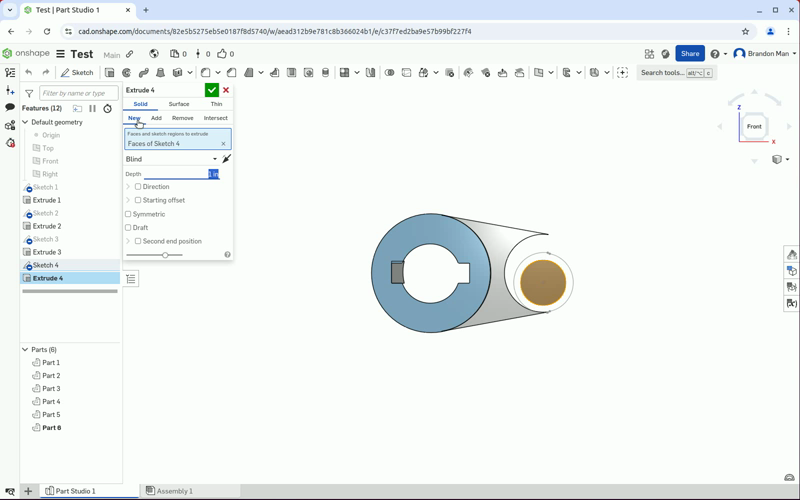
text(7.943)
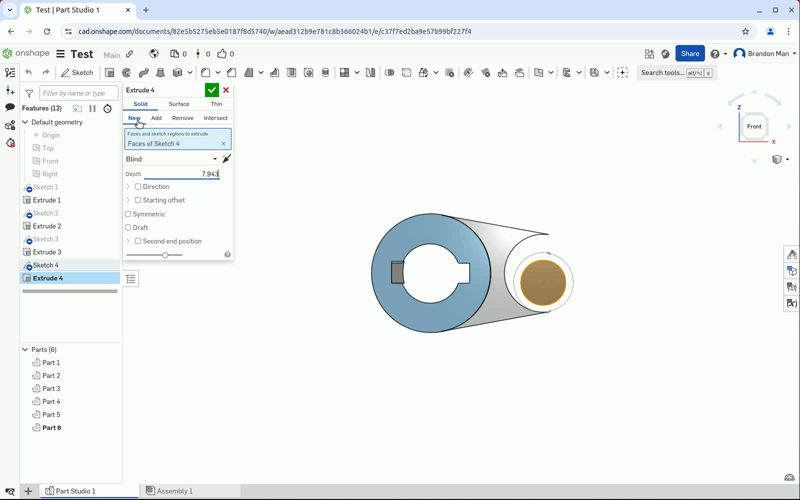
key(enter)
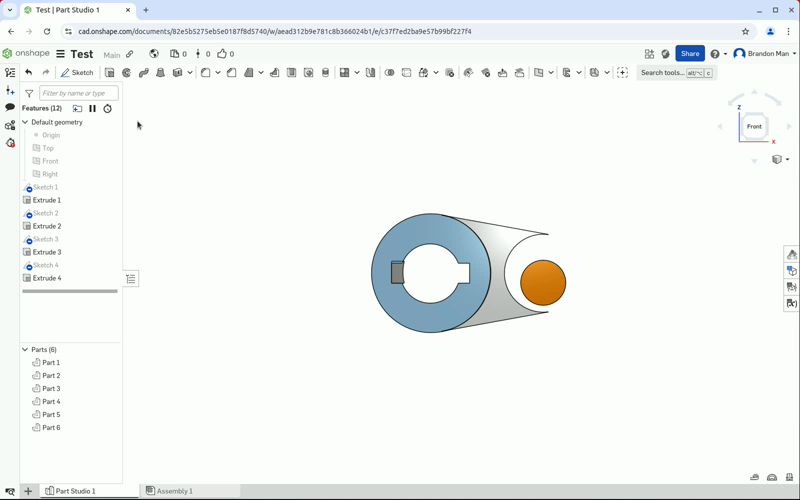
key(shift+h)
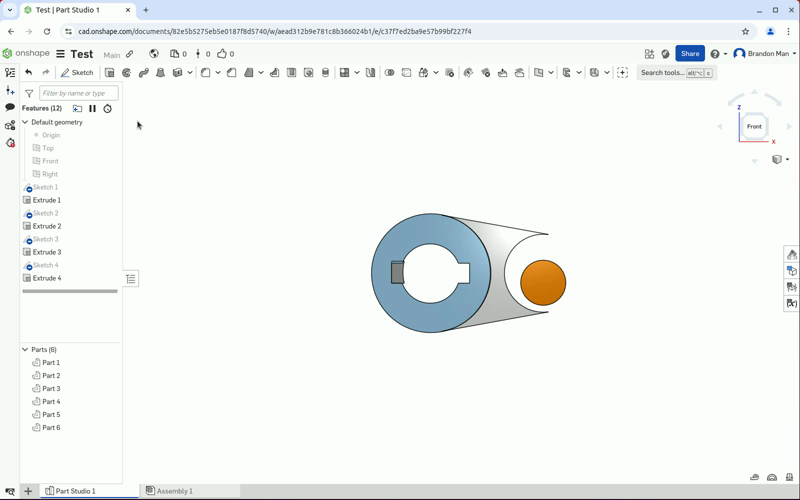
key(shift+h)
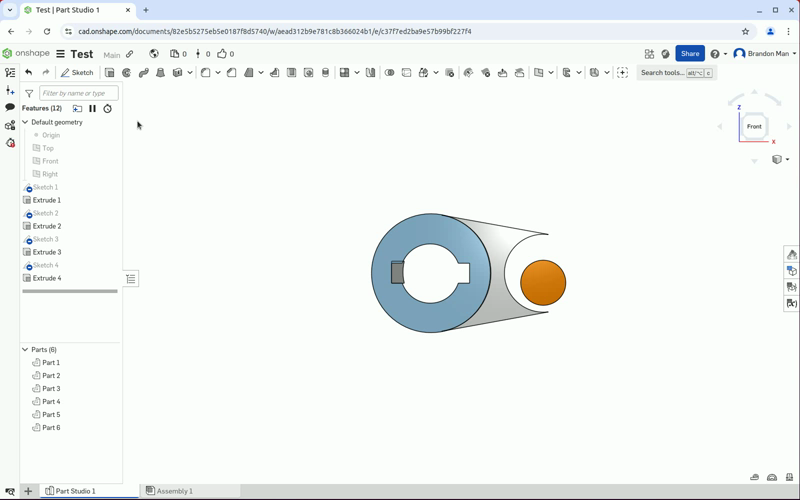
mouse_move(73, 189)
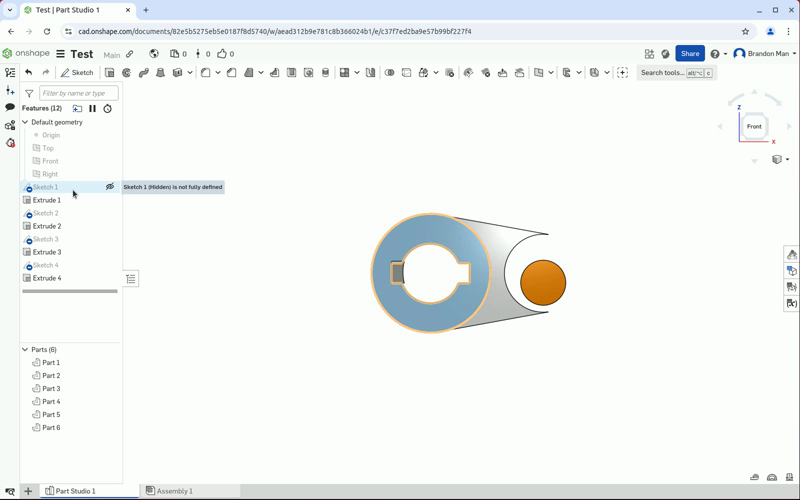
click(73, 189)
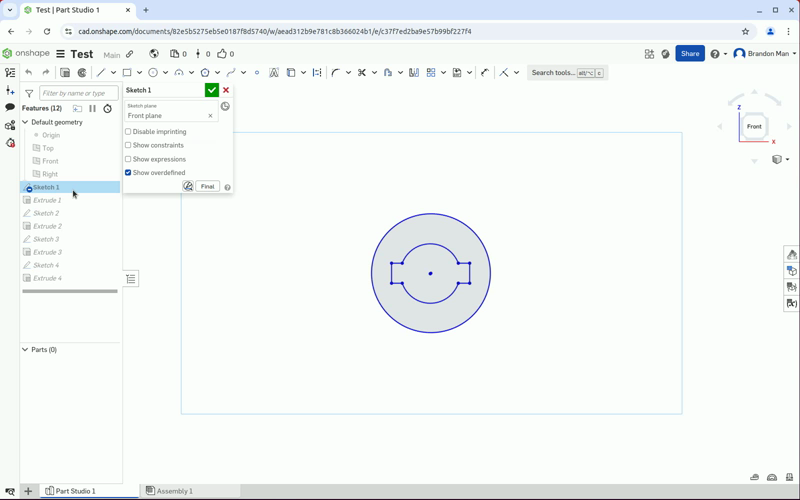
mouse_move(229, 92)
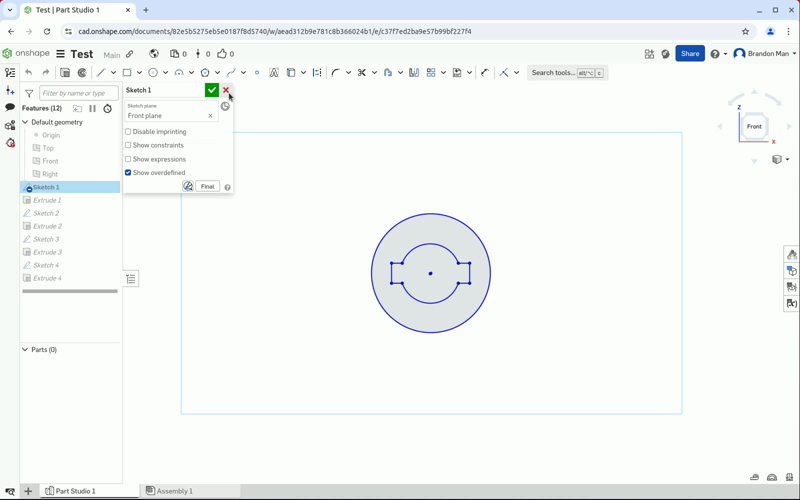
click(229, 92)
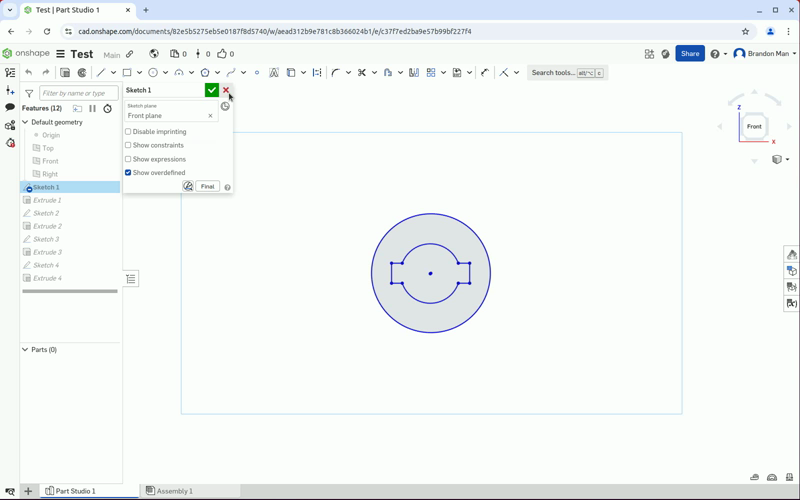
key(shift+s)
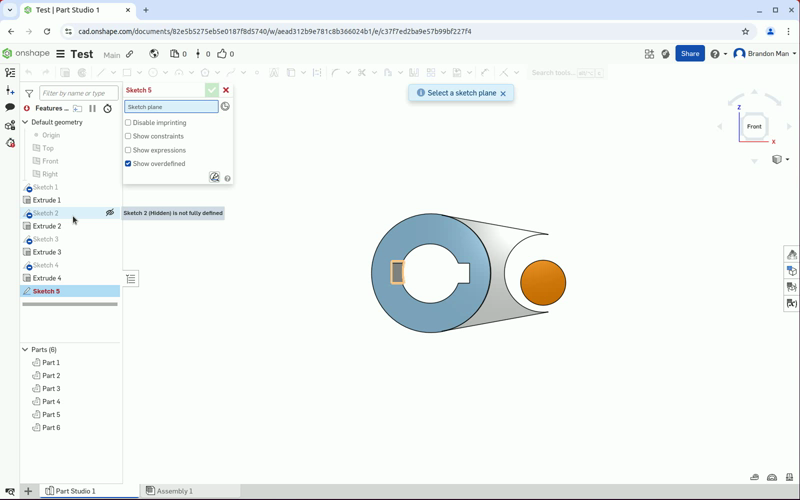
scroll(3)
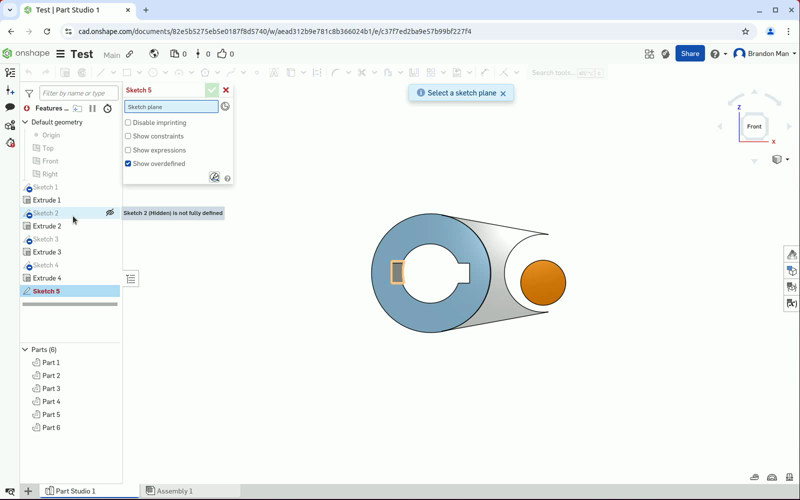
mouse_move(73, 163)
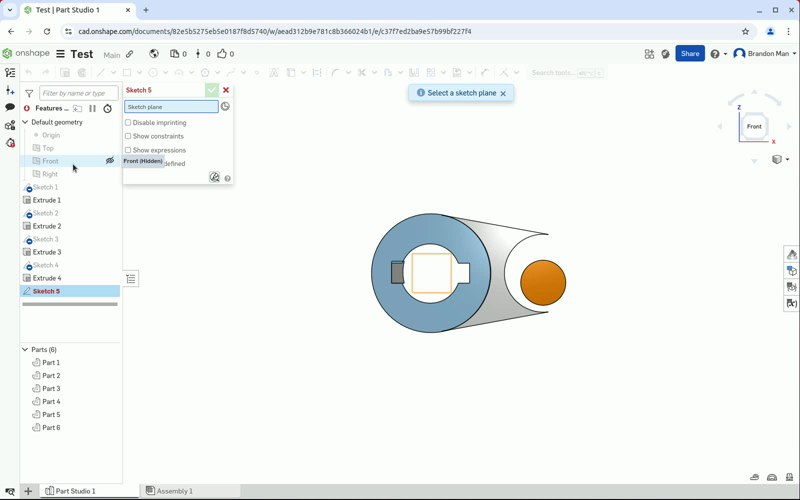
click(73, 163)
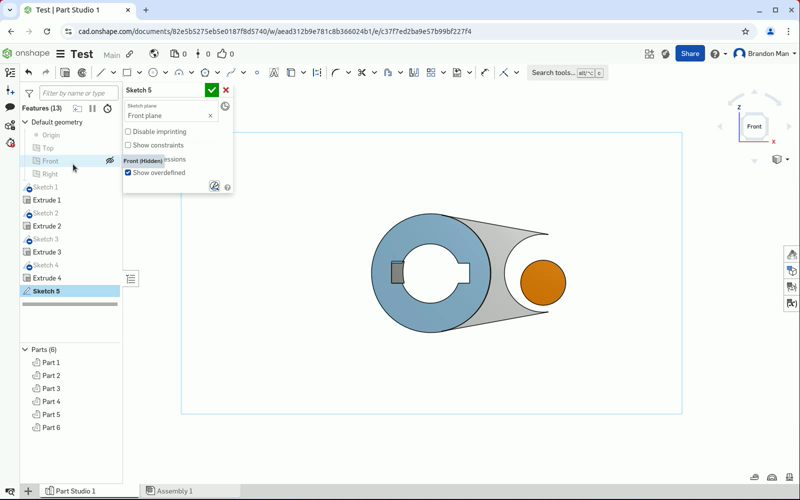
mouse_move(73, 352)
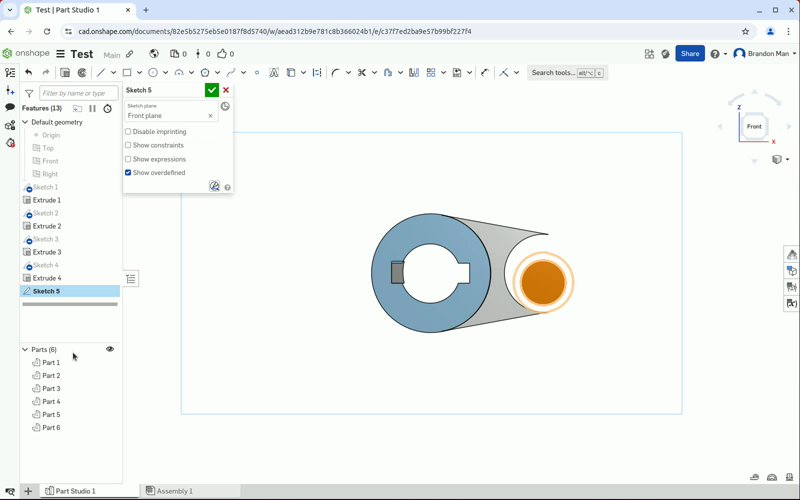
key(y)
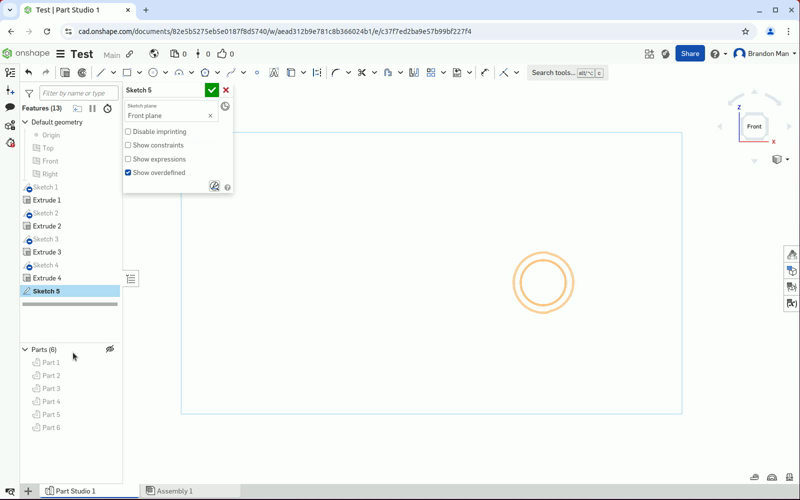
key(c)
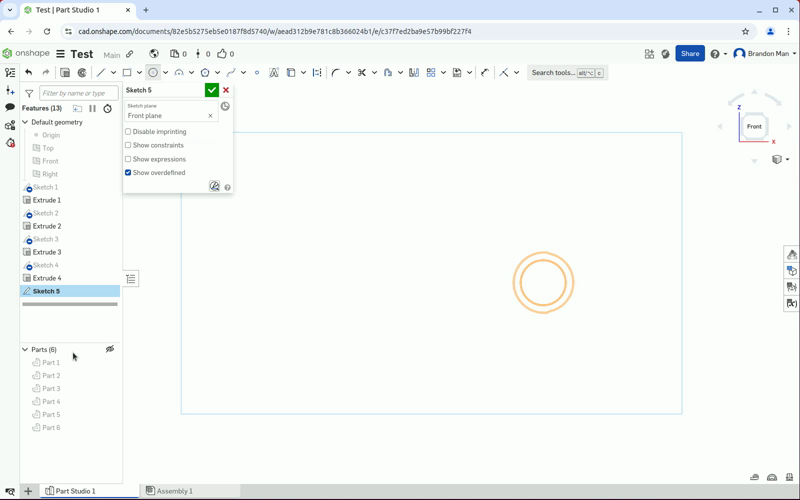
key_down(shift)
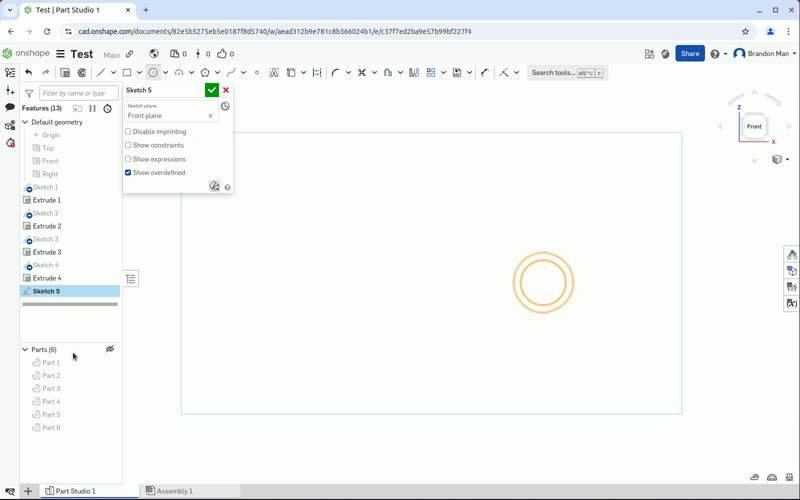
mouse_move(460, 282)
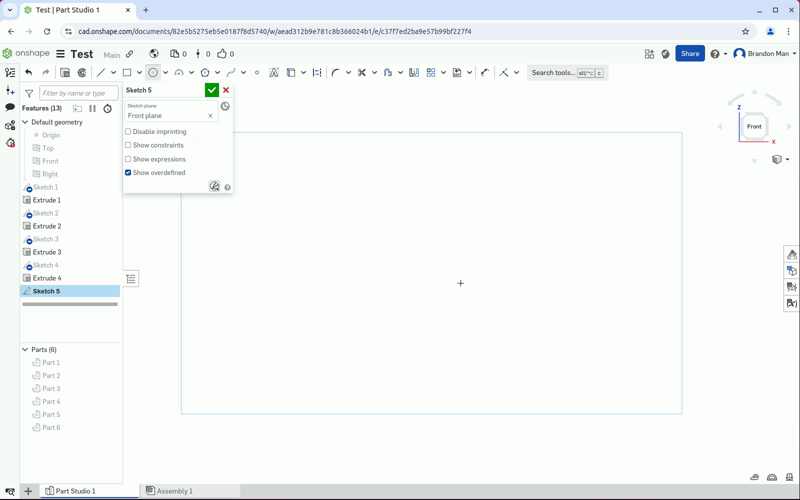
click(460, 282)
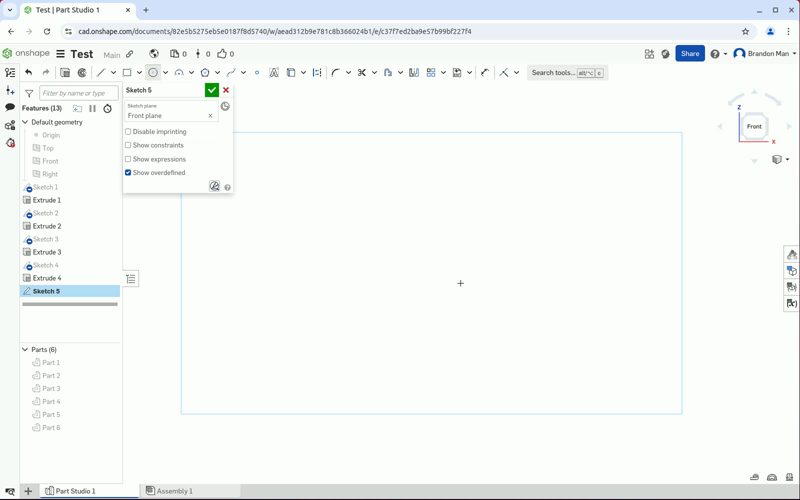
key_up(shift)
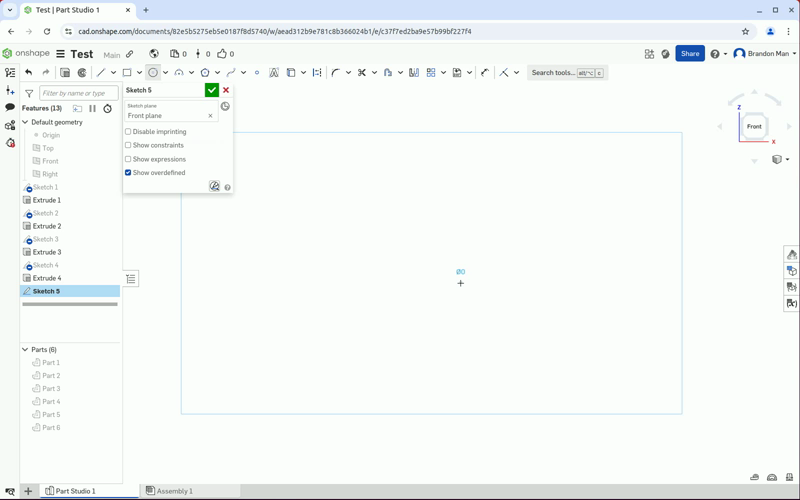
mouse_move(505, 282)
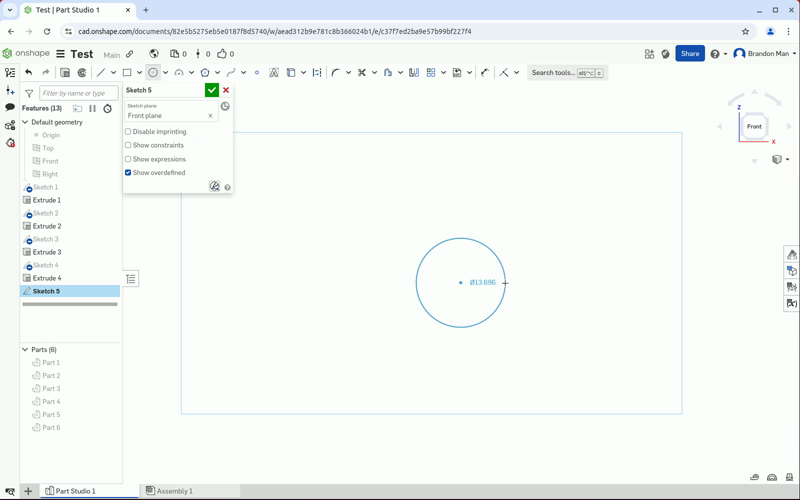
click(505, 282)
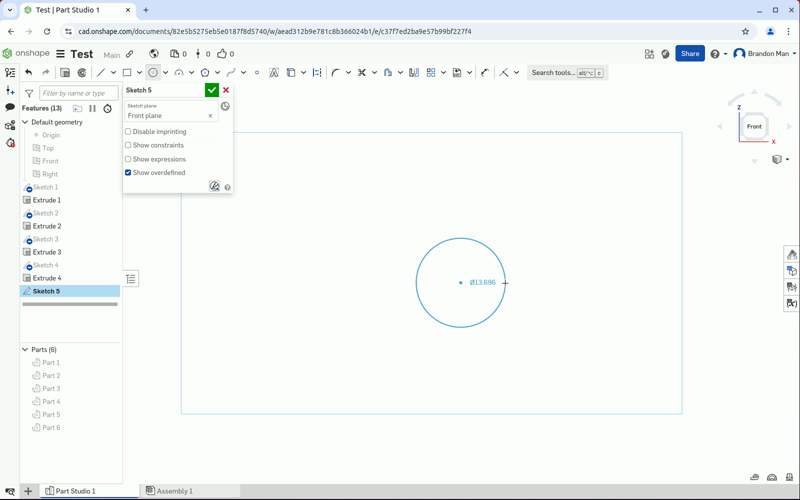
key(esc)
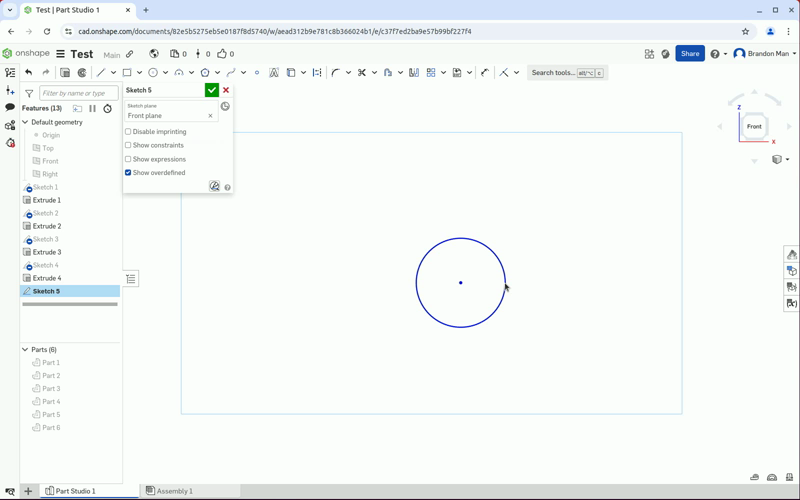
key(l)
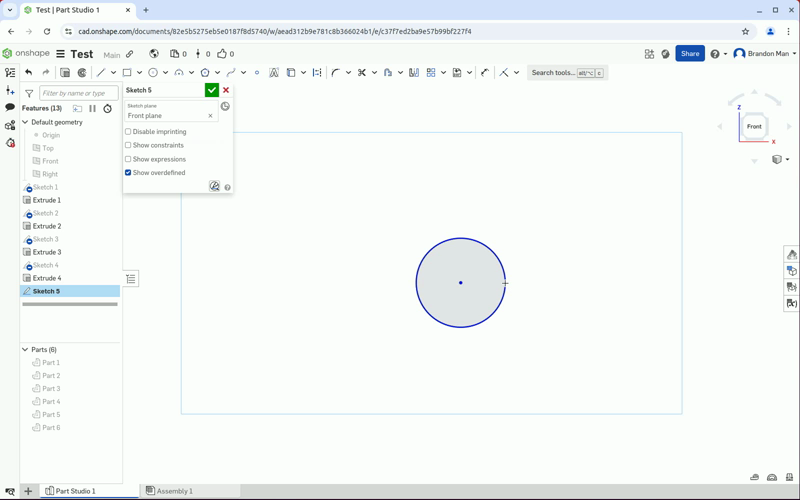
key_down(shift)
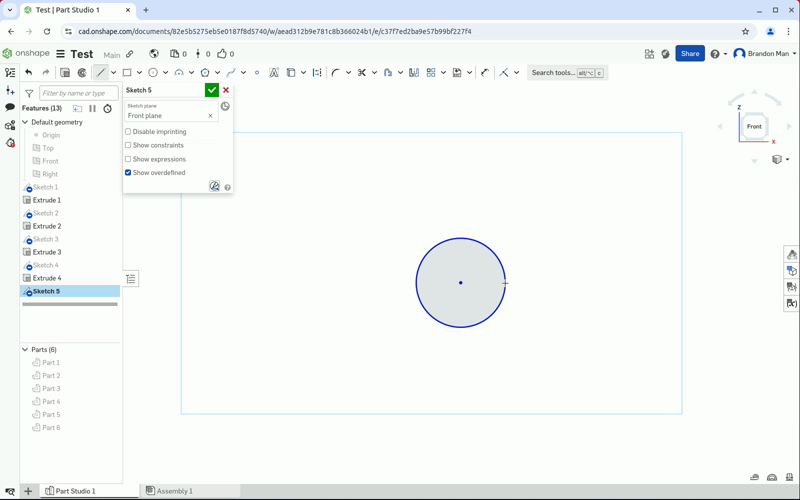
mouse_move(431, 290)
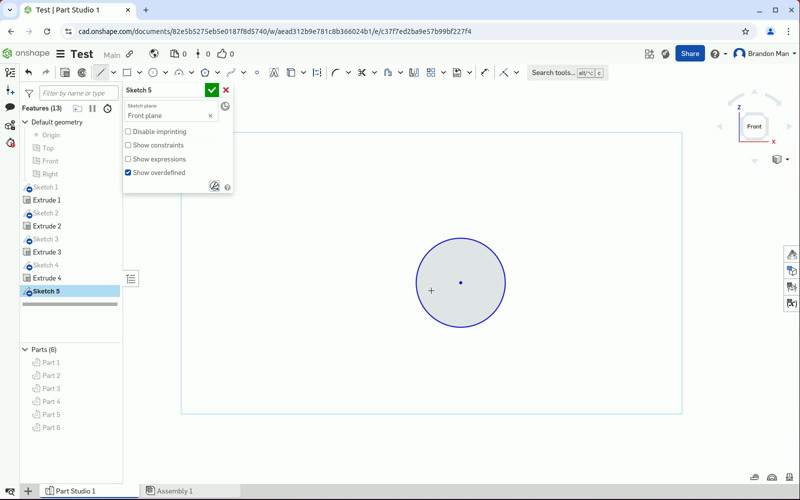
click(431, 290)
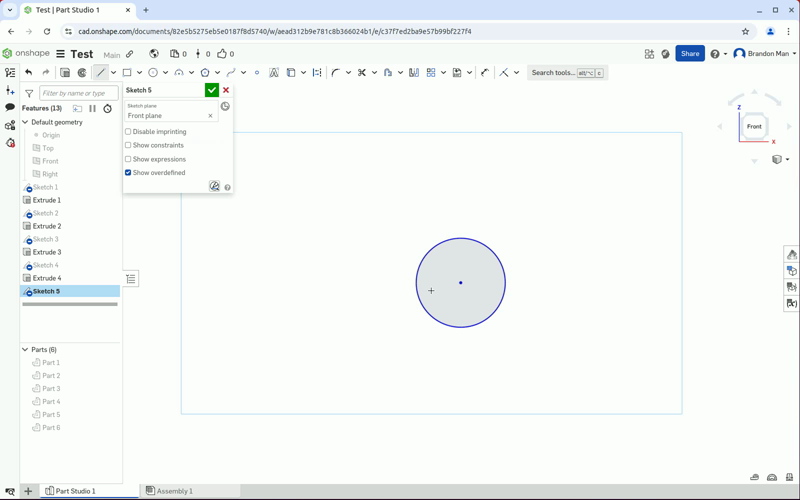
key_up(shift)
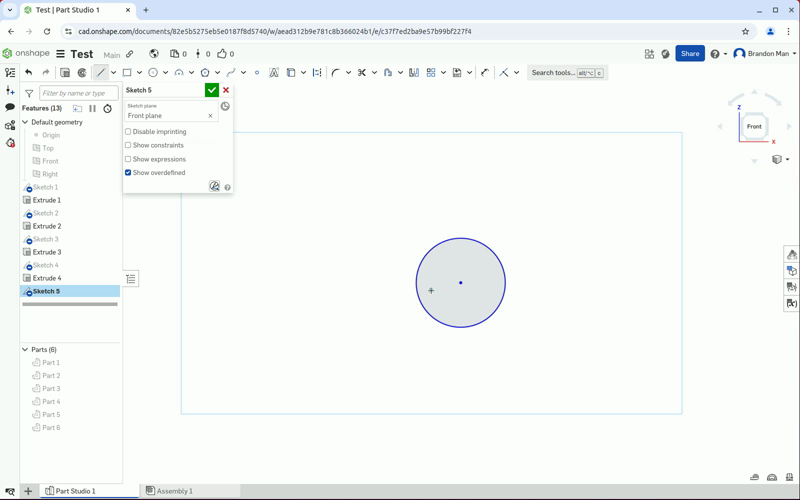
key_down(shift)
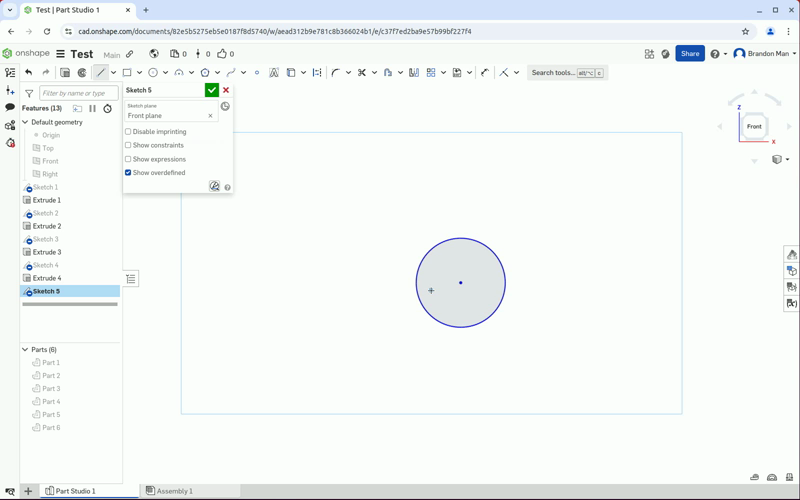
mouse_move(461, 290)
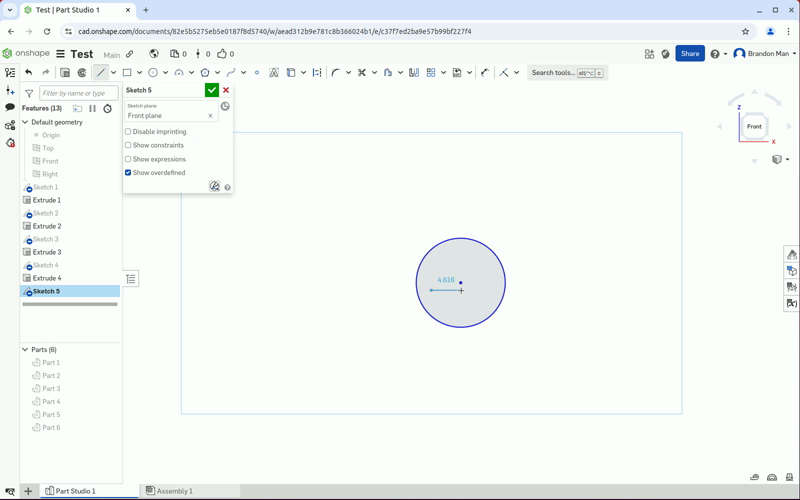
mouse_move(439, 290)
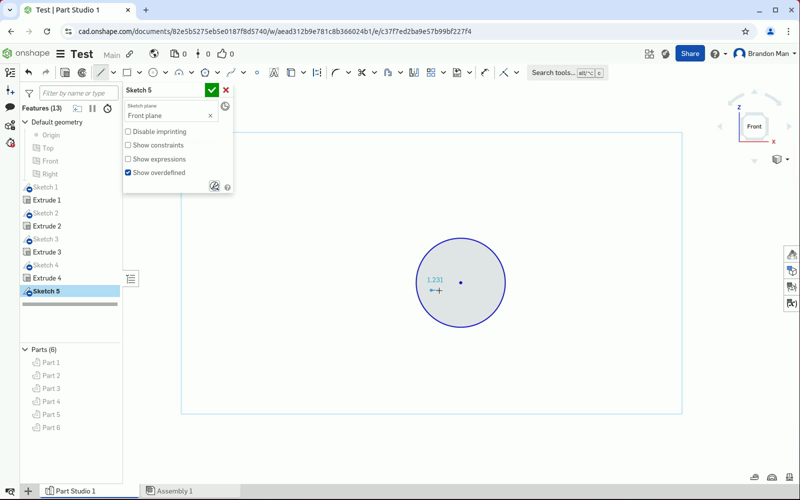
click(439, 290)
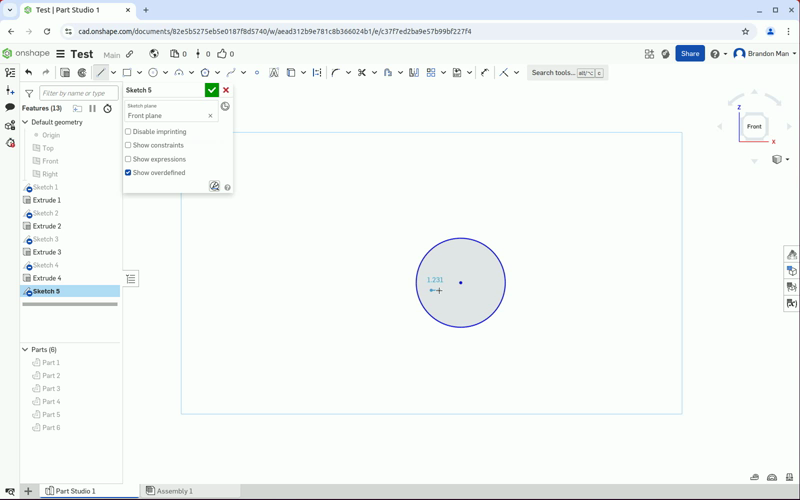
key_up(shift)
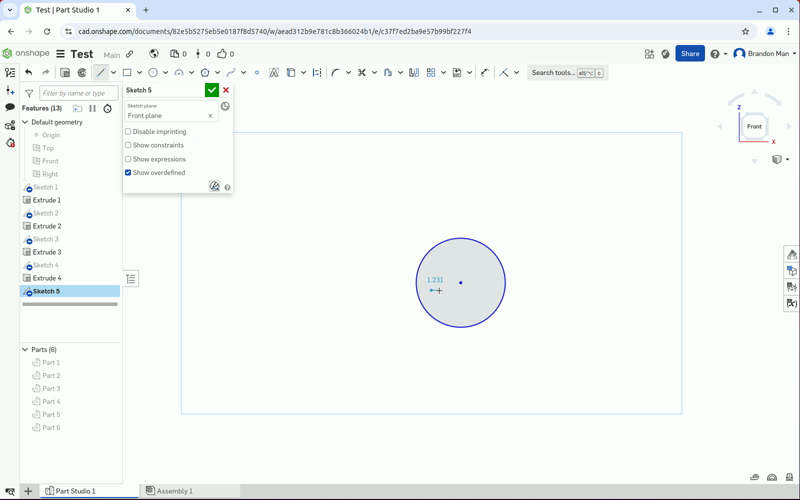
key(esc)
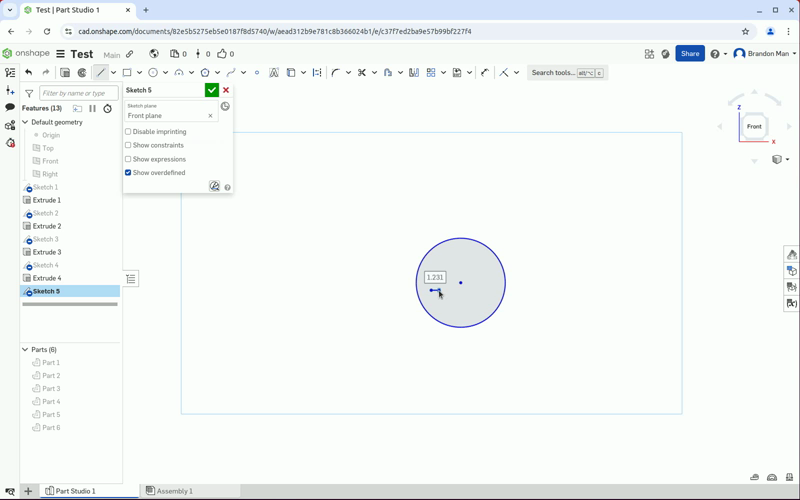
key(a)
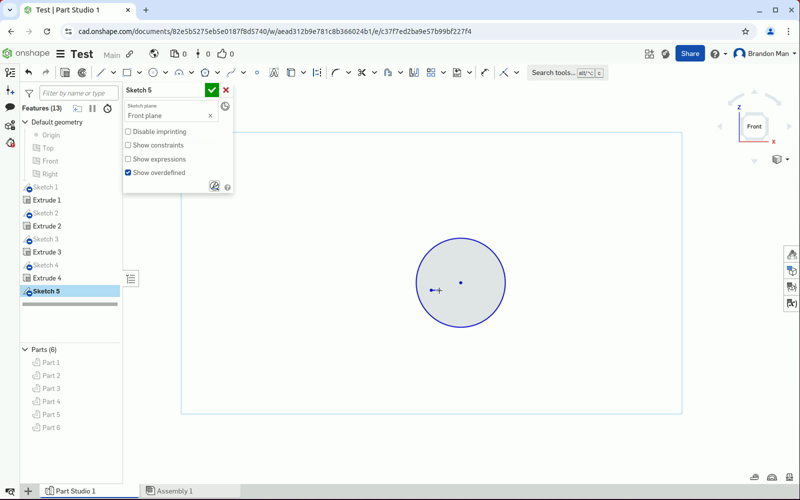
mouse_move(439, 290)
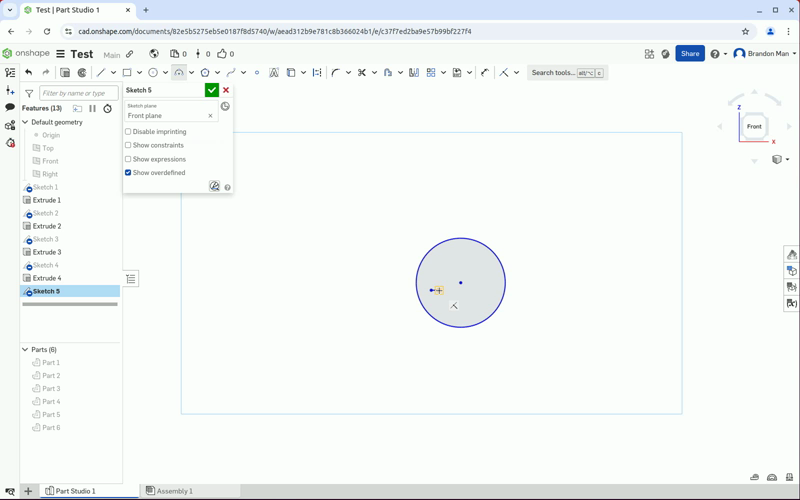
click(439, 290)
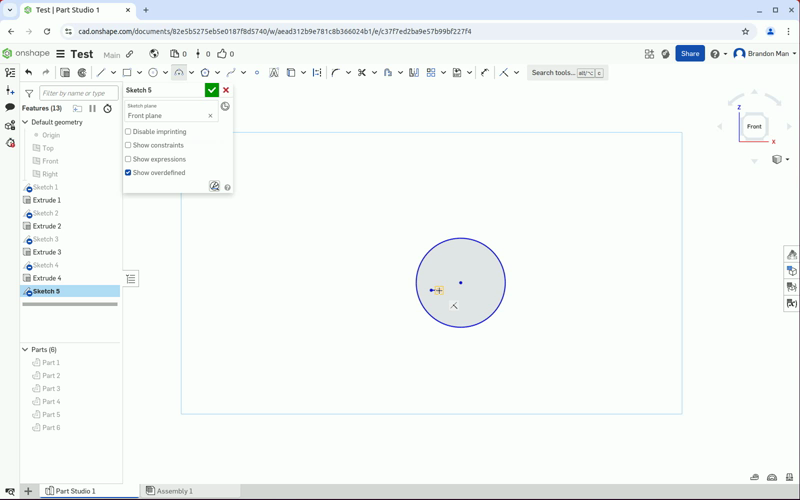
key_down(shift)
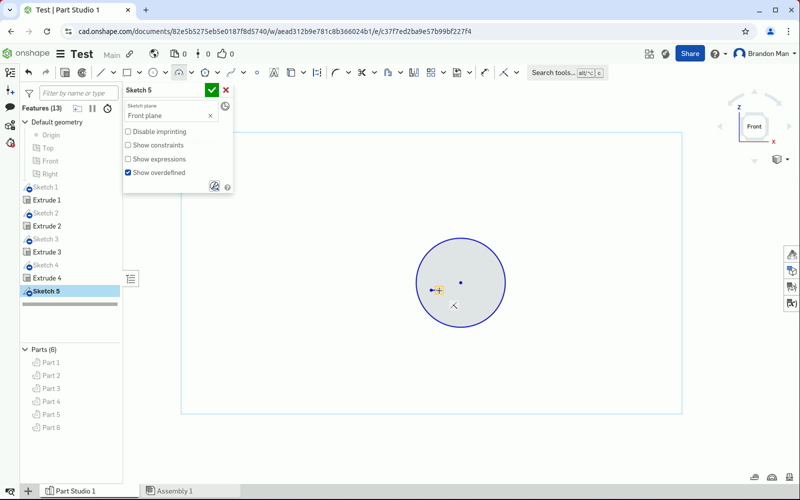
mouse_move(481, 290)
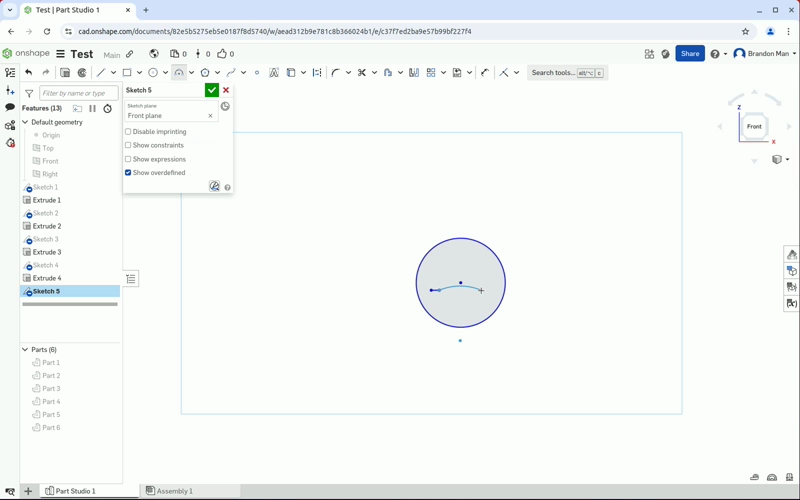
click(481, 290)
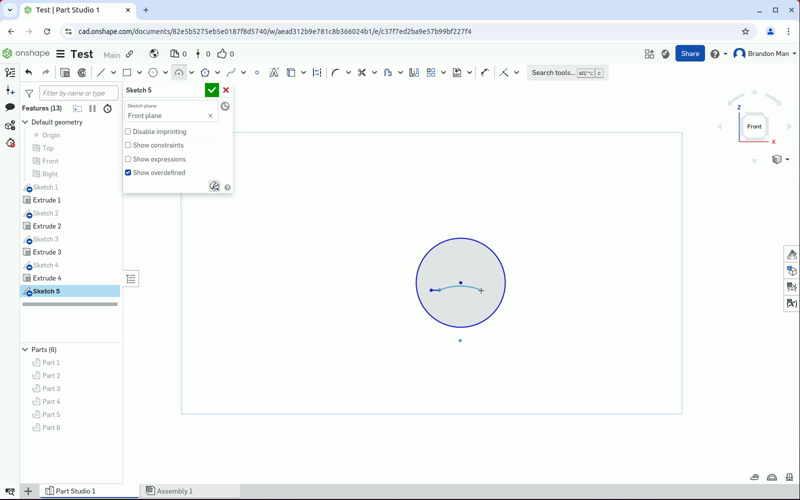
mouse_move(460, 305)
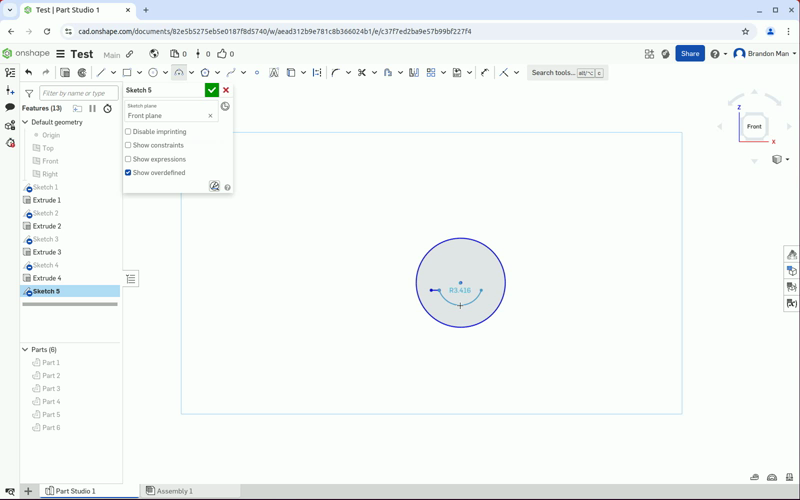
click(460, 305)
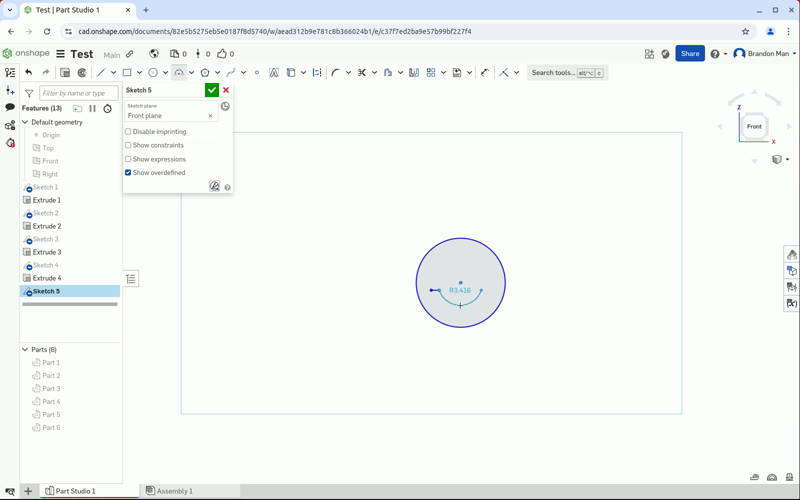
key_up(shift)
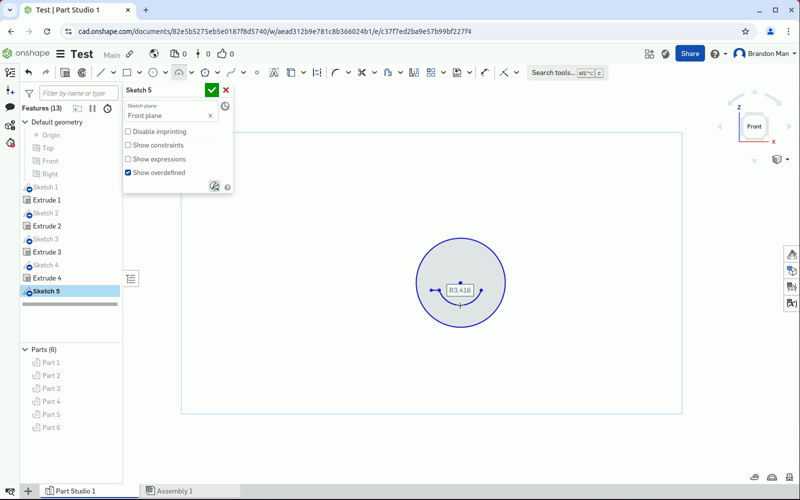
key(esc)
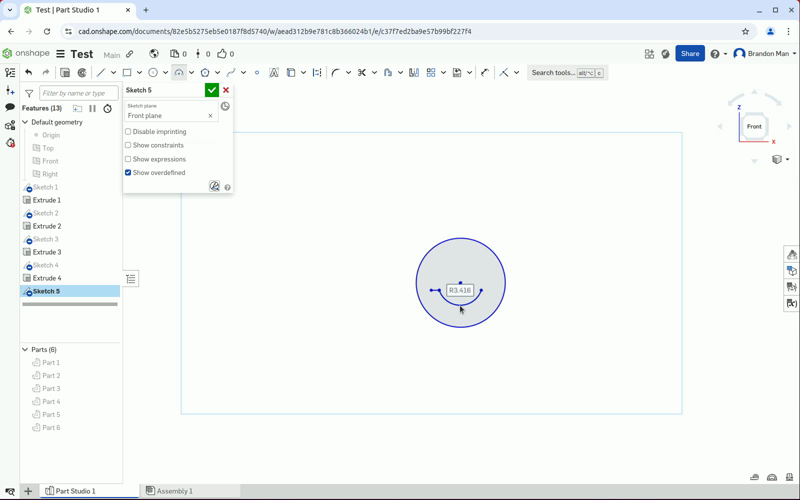
key(l)
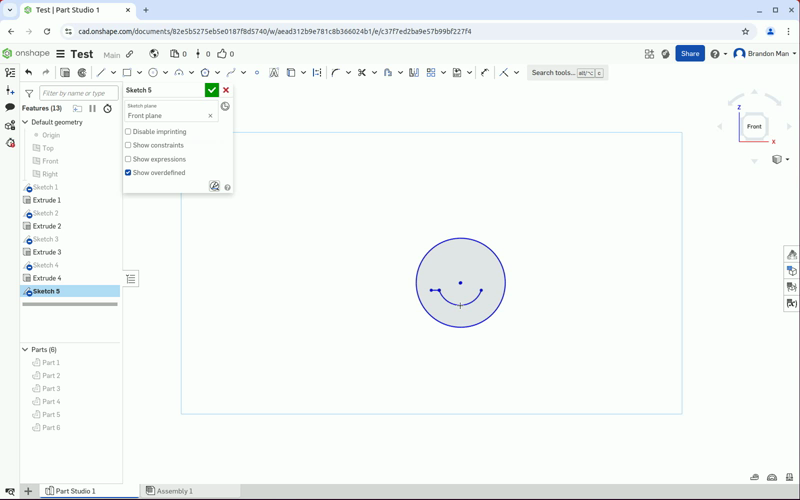
mouse_move(481, 290)
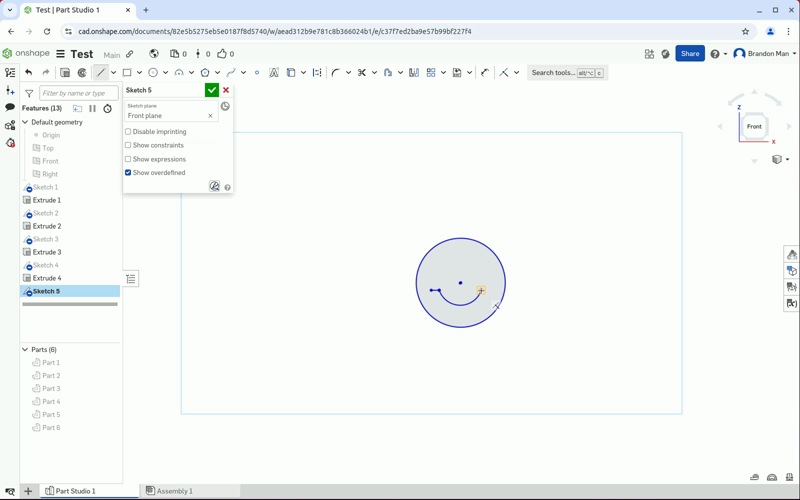
click(481, 290)
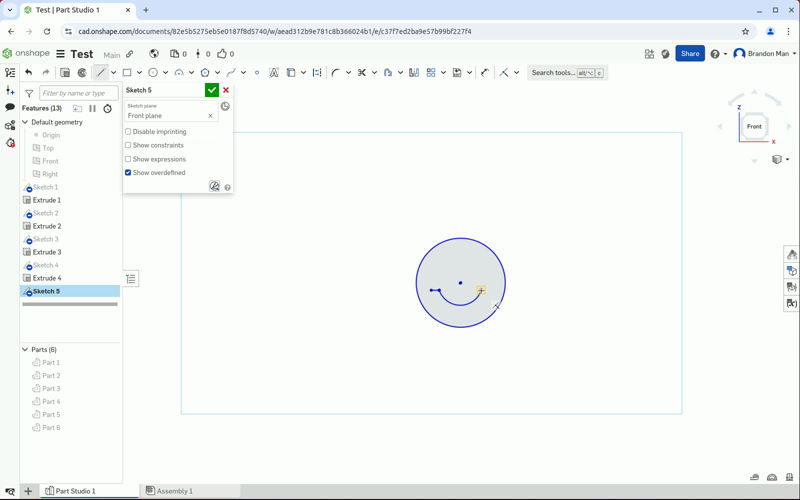
key_down(shift)
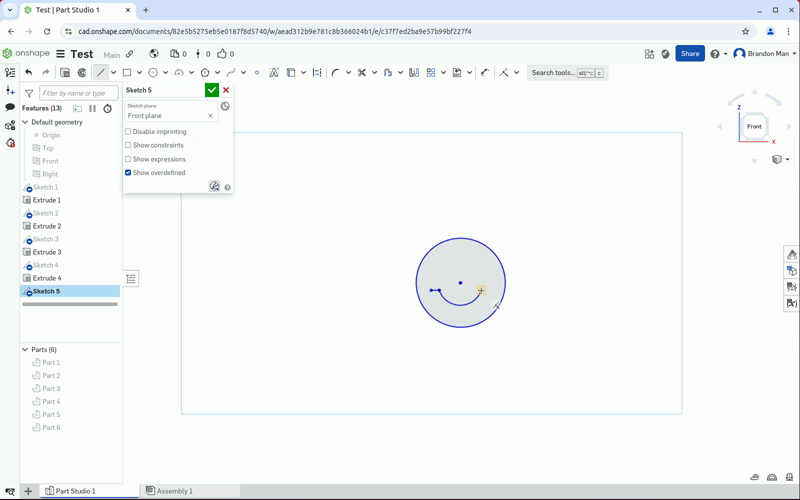
mouse_move(511, 290)
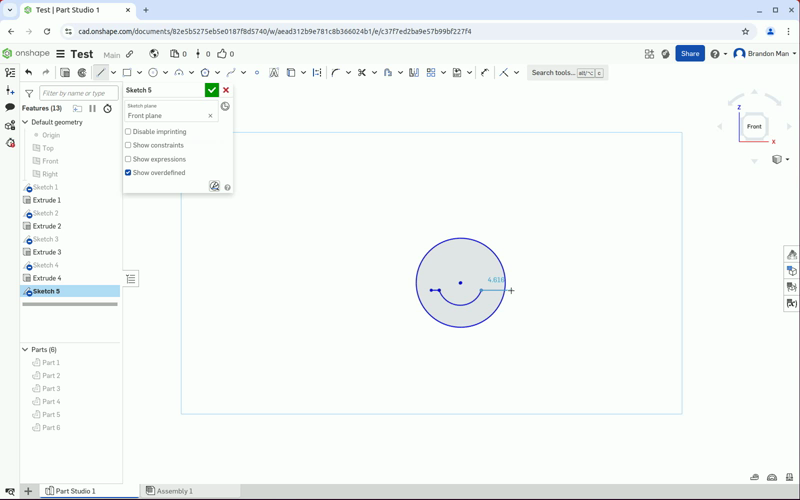
mouse_move(489, 290)
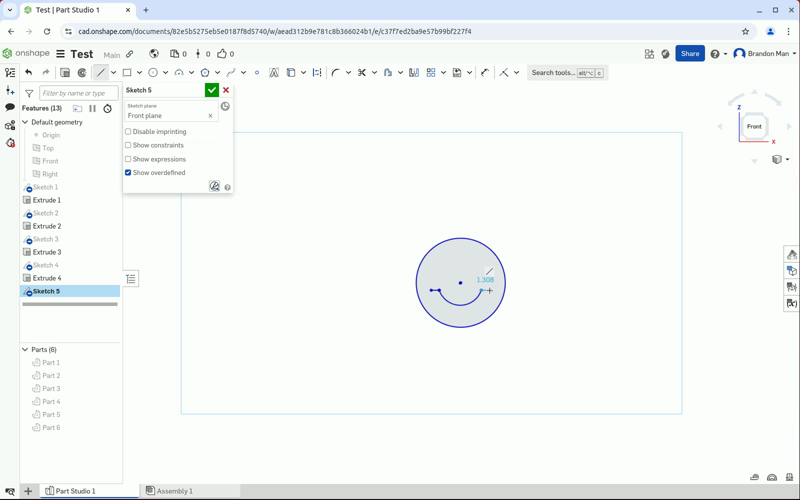
click(489, 290)
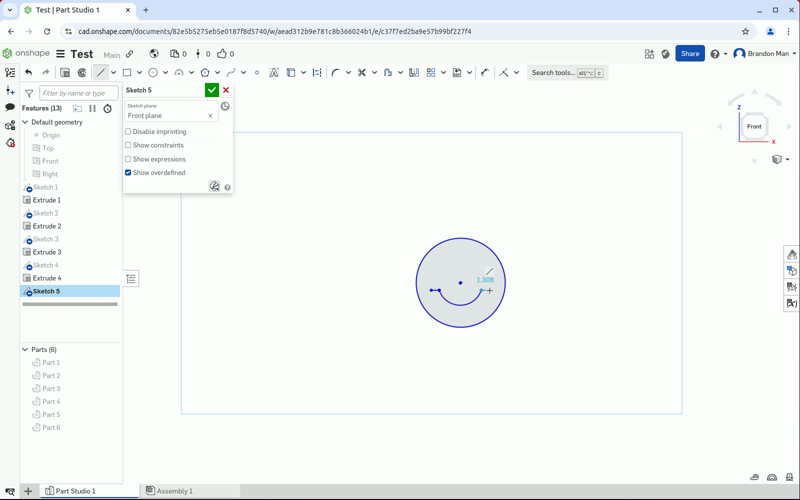
key_up(shift)
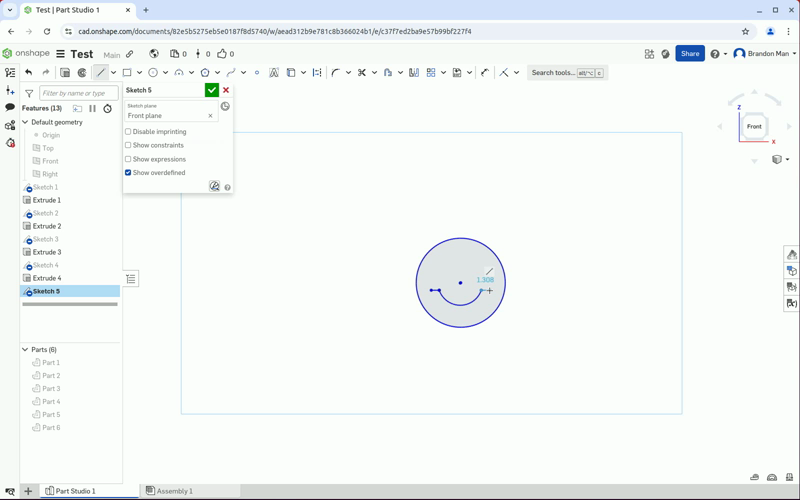
key_down(shift)
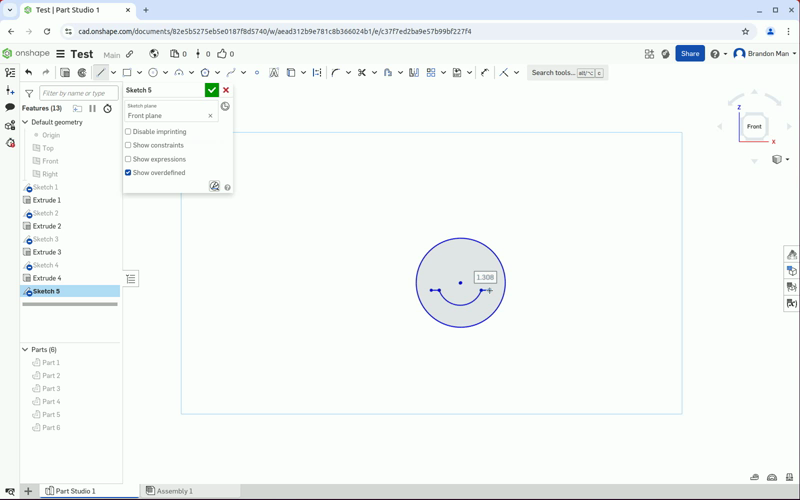
mouse_move(519, 290)
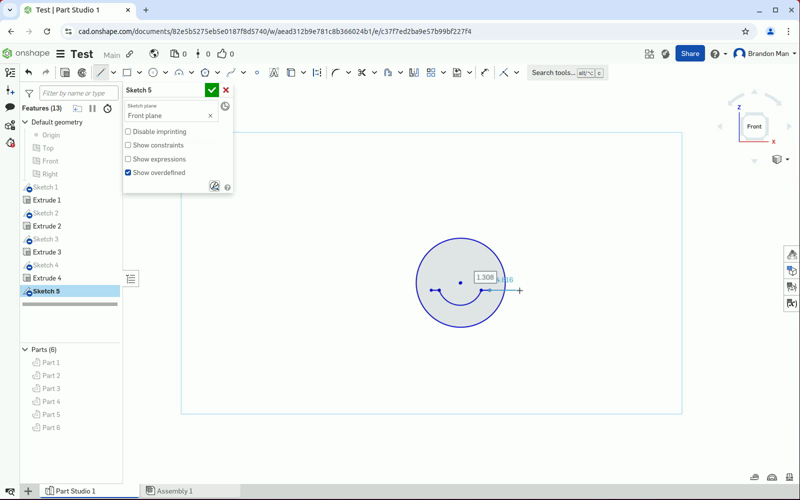
mouse_move(489, 275)
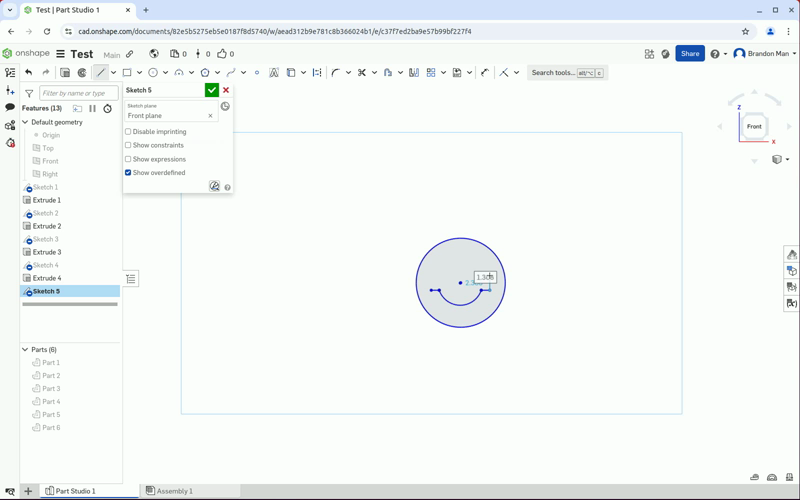
click(489, 275)
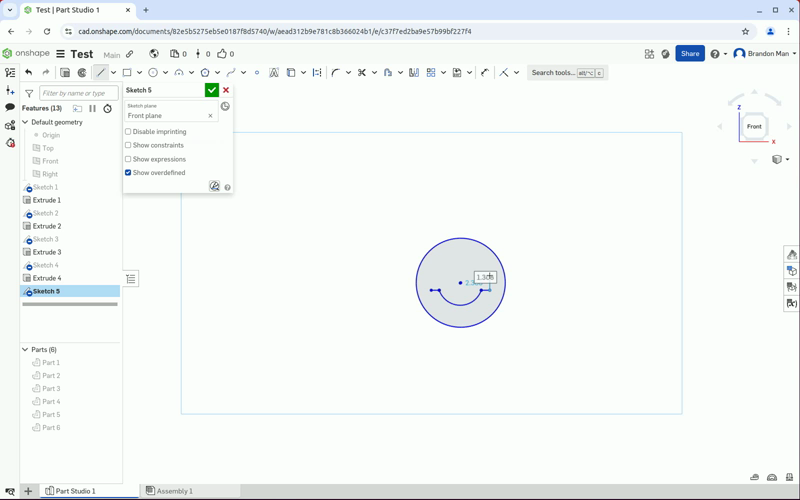
key_up(shift)
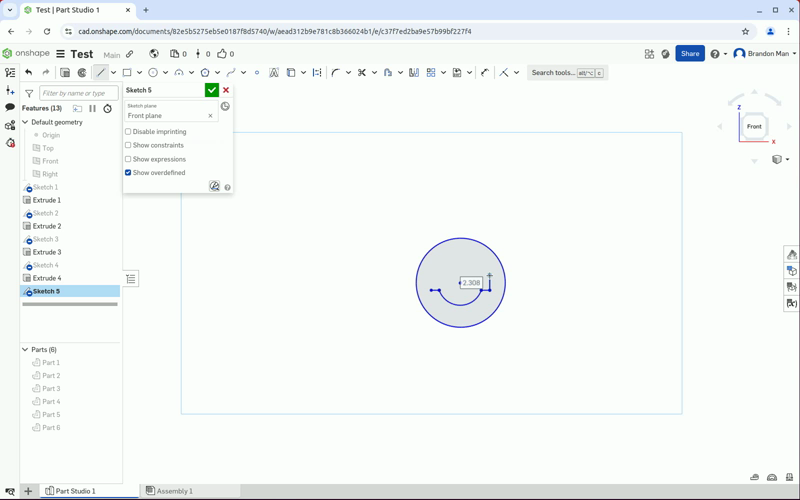
key_down(shift)
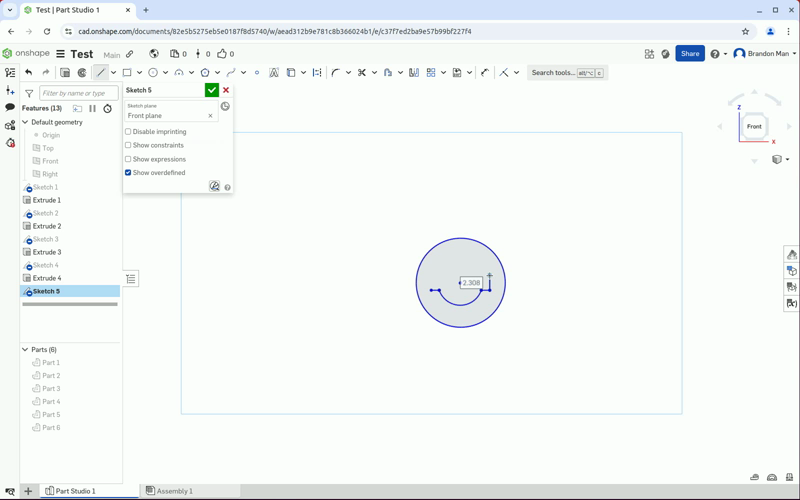
mouse_move(519, 275)
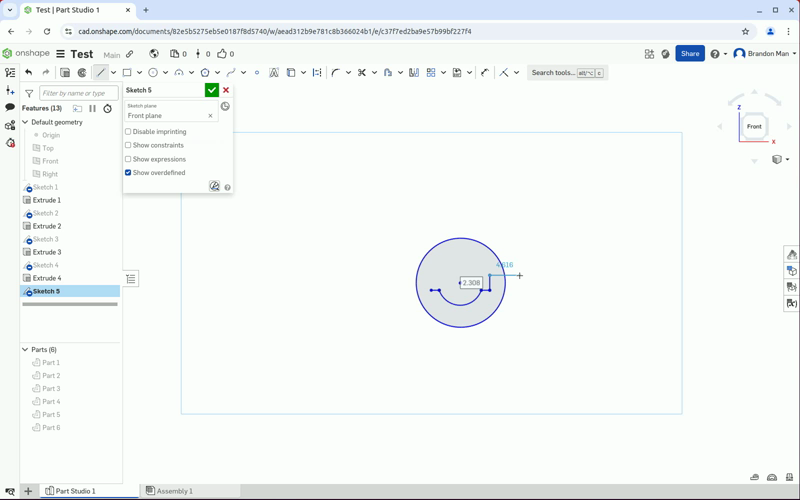
mouse_move(481, 275)
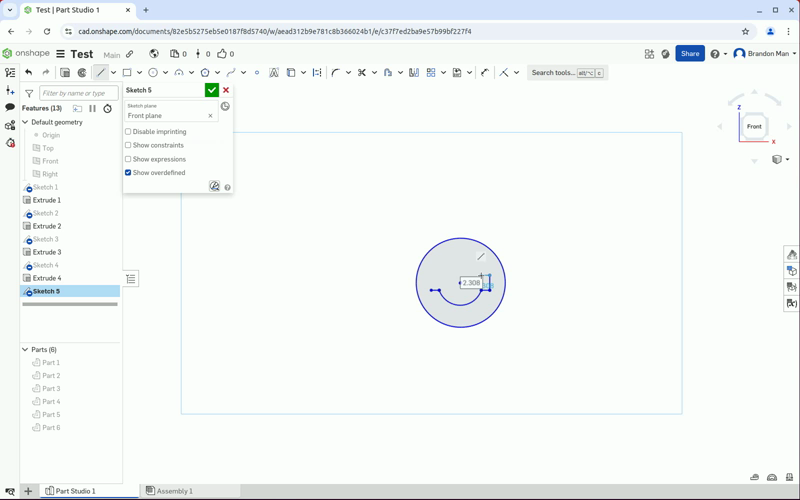
click(481, 275)
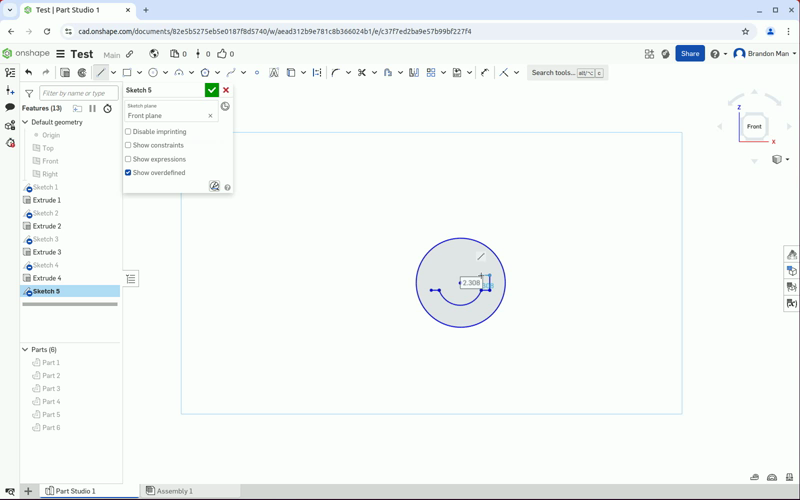
key_up(shift)
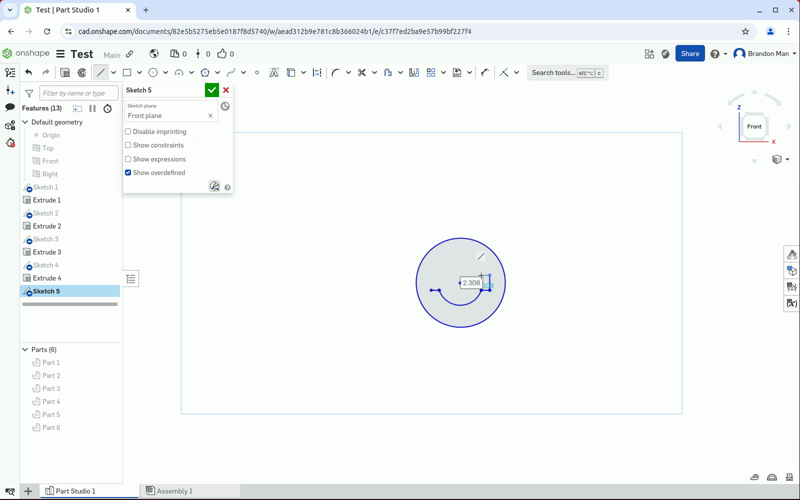
key(esc)
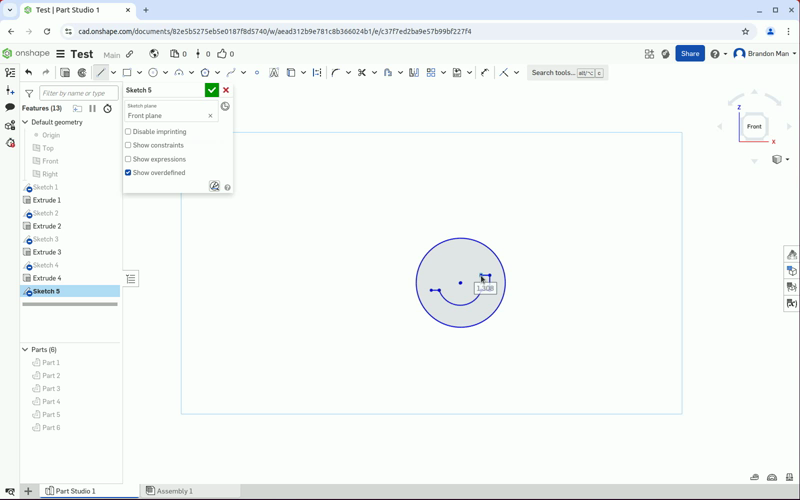
key(a)
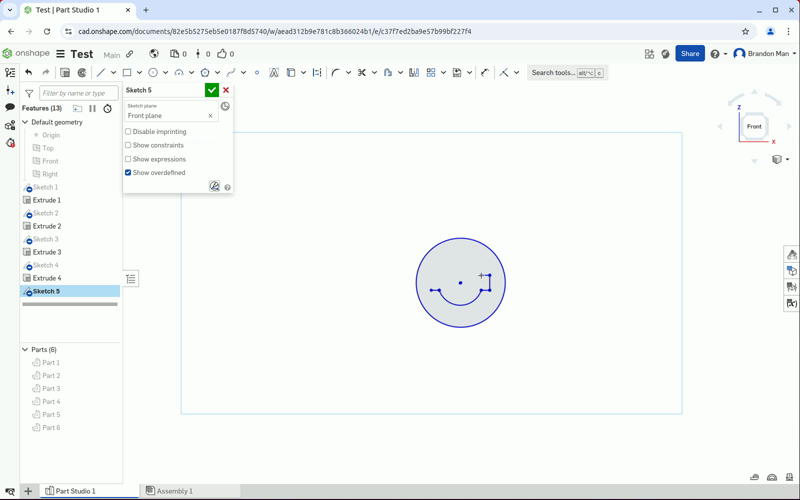
mouse_move(481, 275)
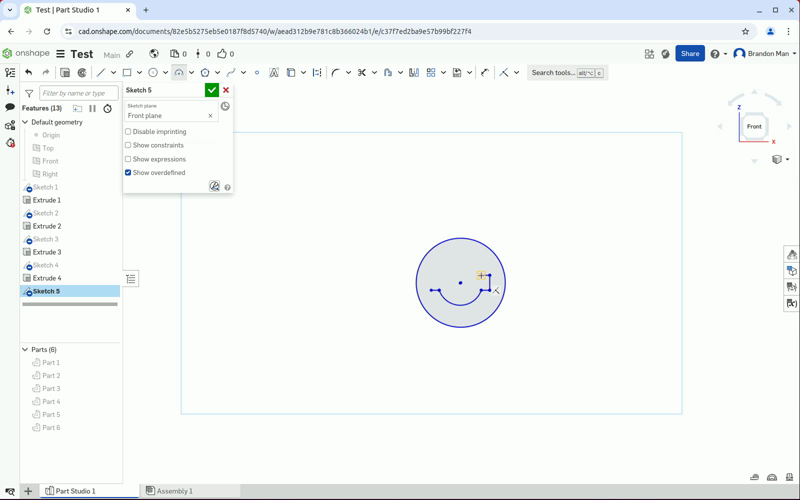
click(481, 275)
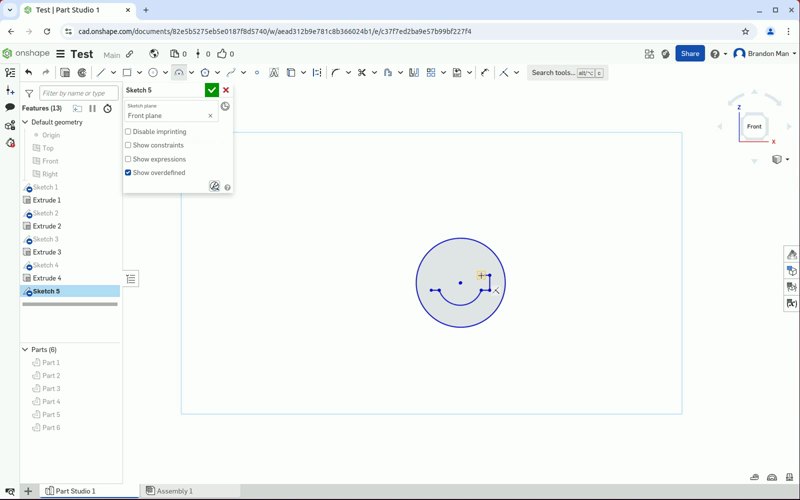
key_down(shift)
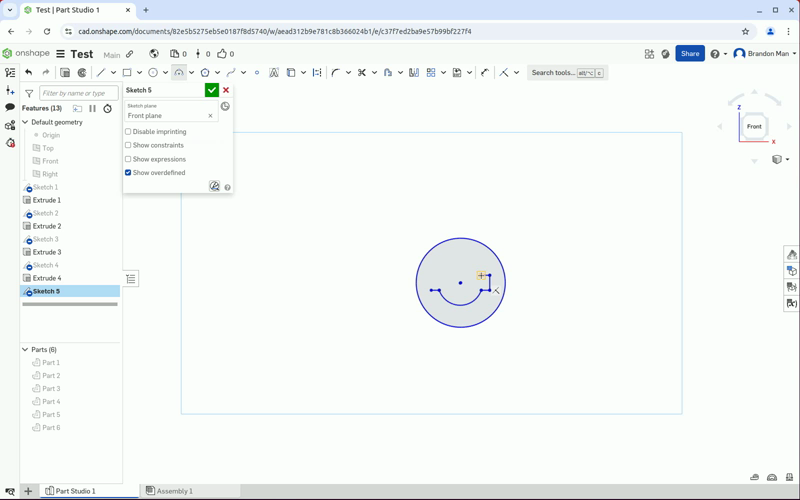
mouse_move(439, 275)
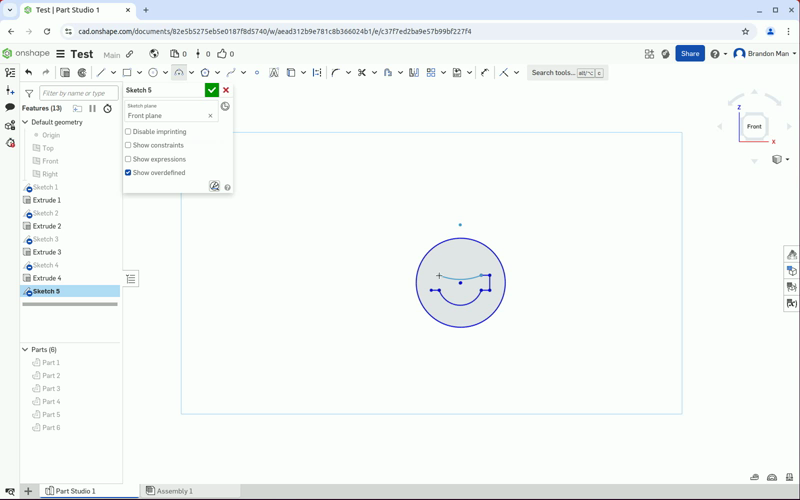
click(439, 275)
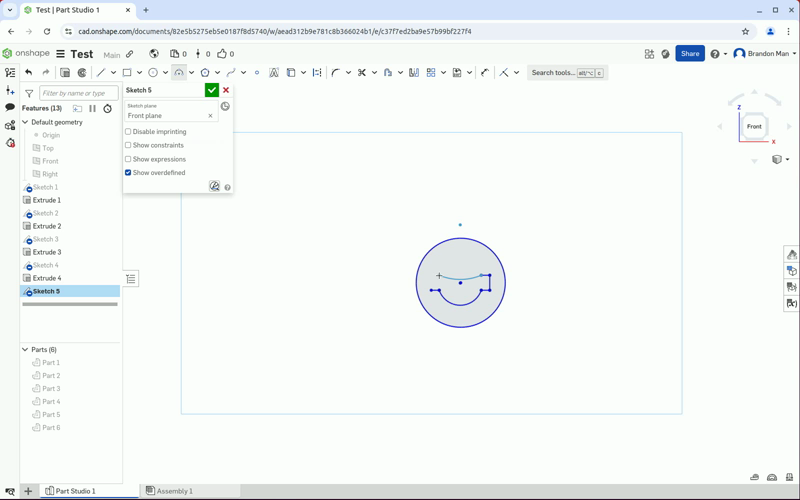
mouse_move(460, 260)
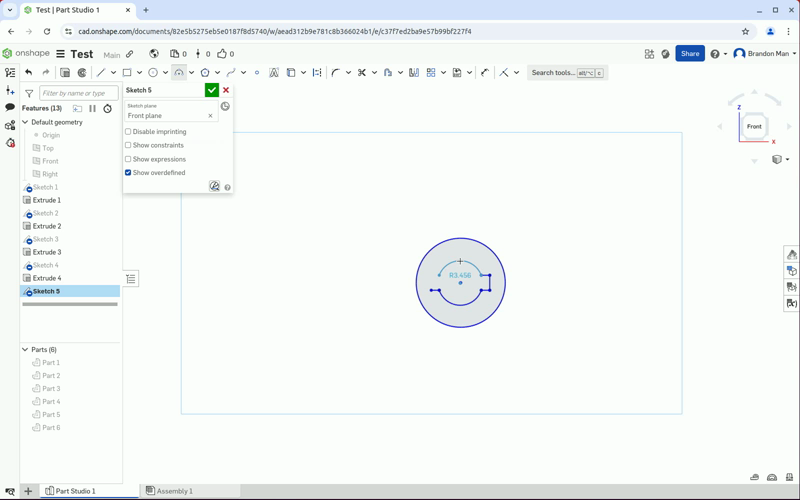
click(460, 260)
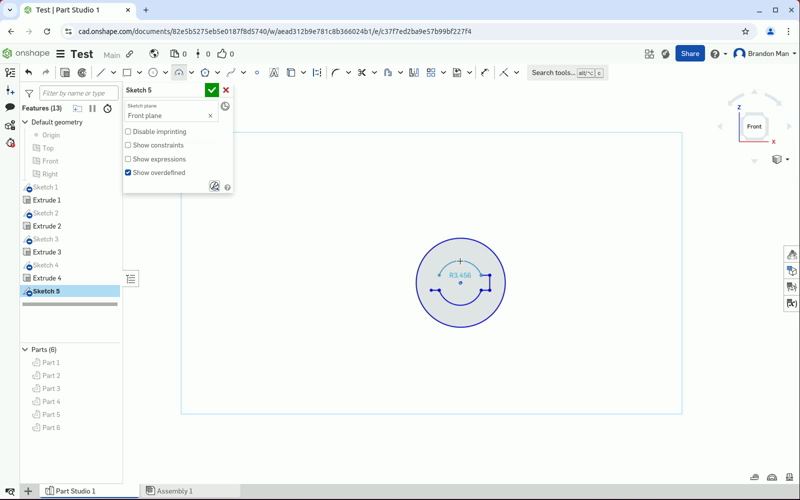
key_up(shift)
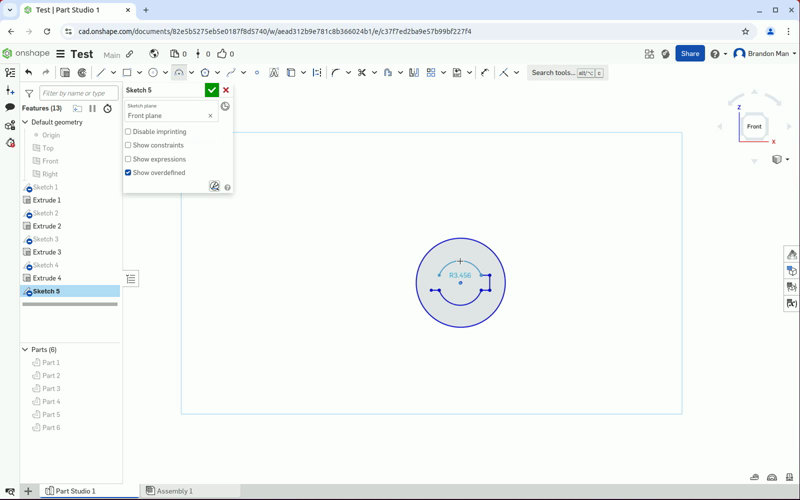
key(esc)
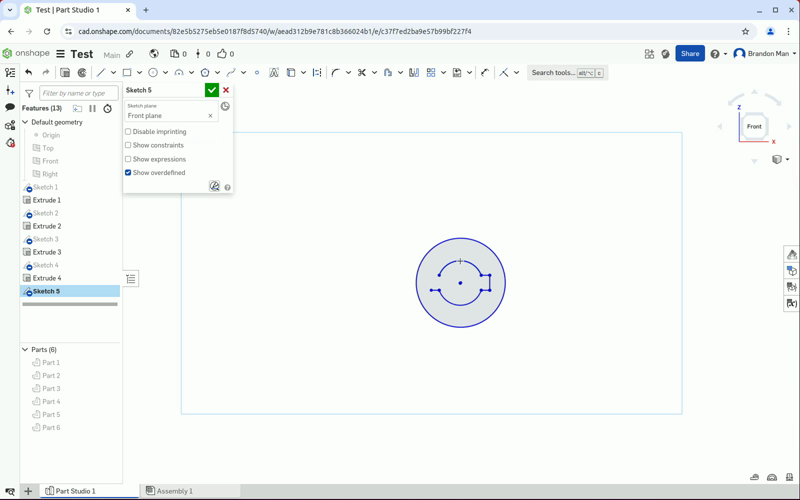
key(l)
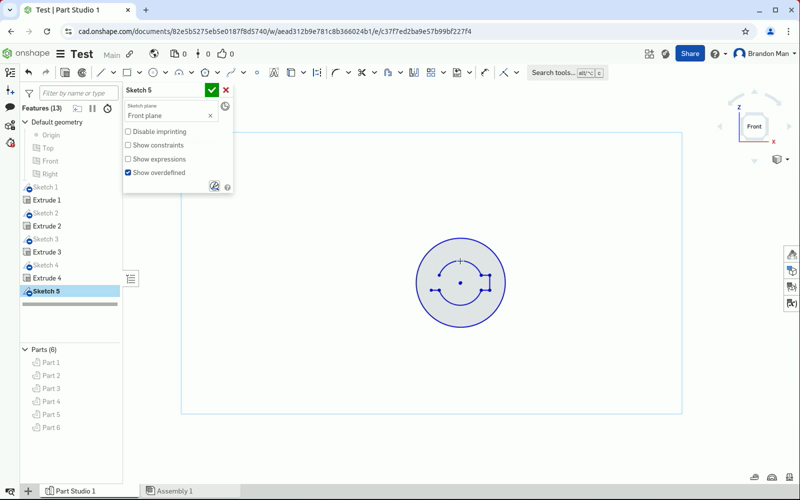
mouse_move(439, 275)
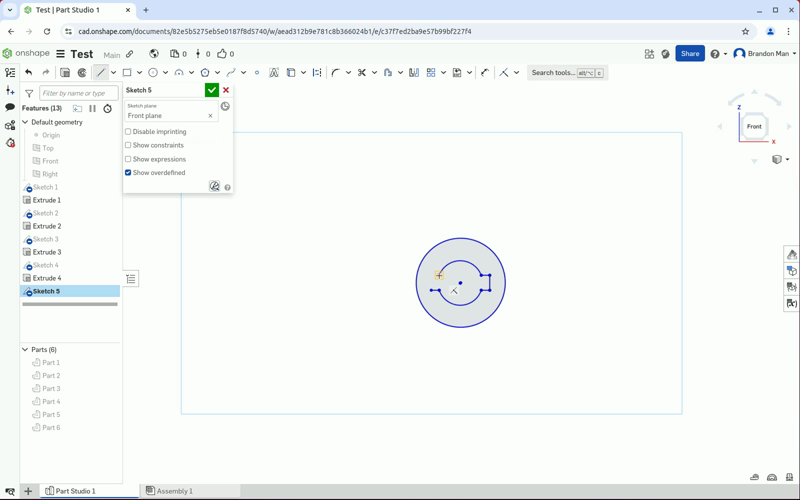
click(439, 275)
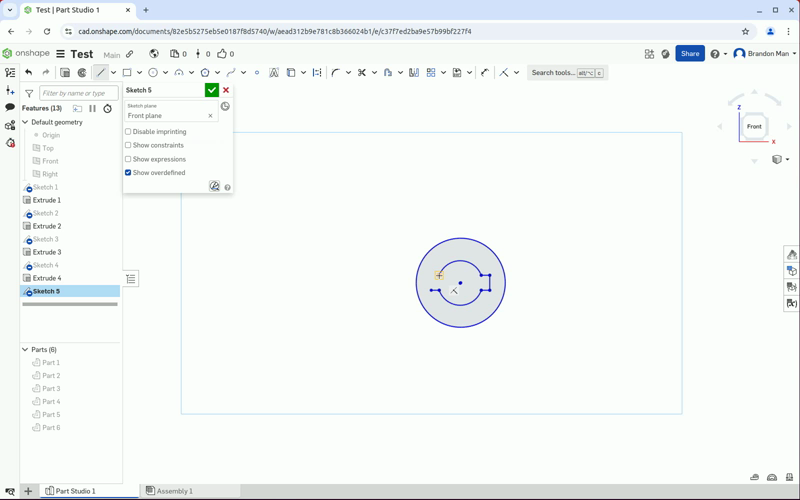
key_down(shift)
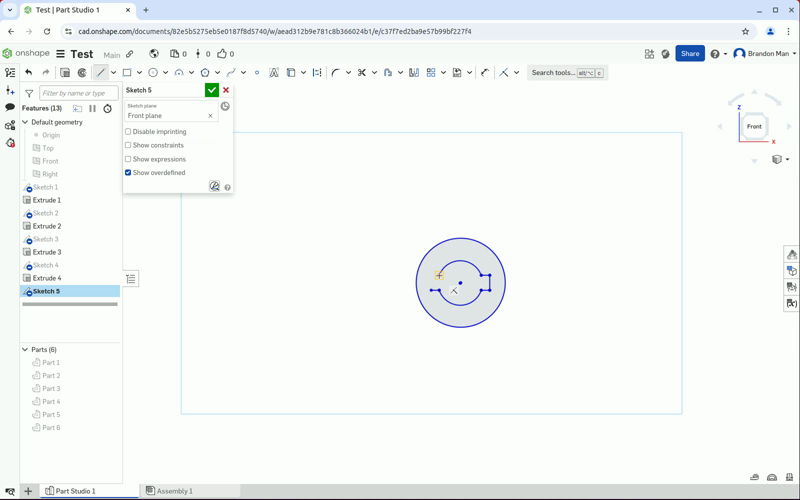
mouse_move(469, 275)
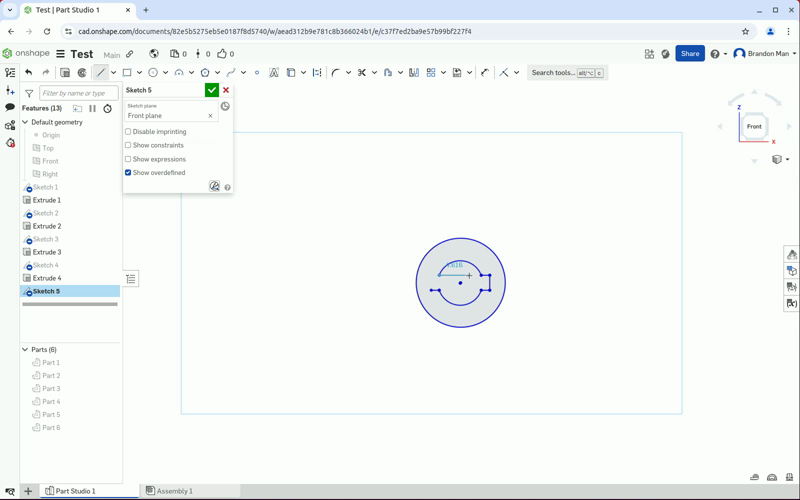
mouse_move(431, 275)
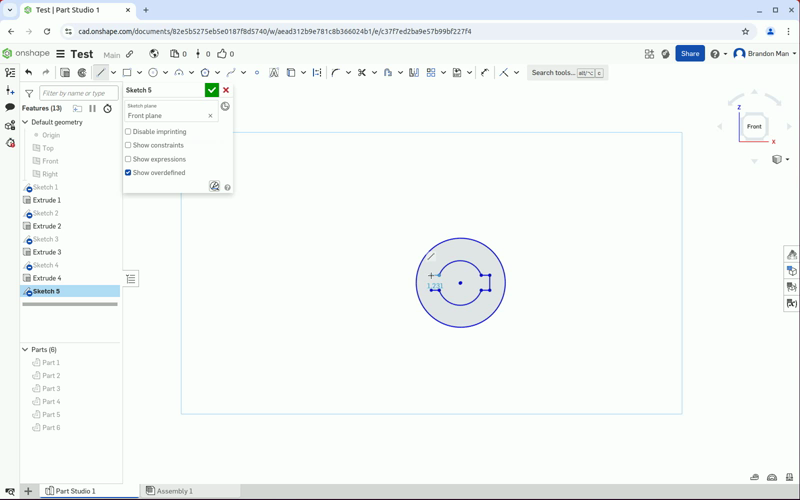
click(431, 275)
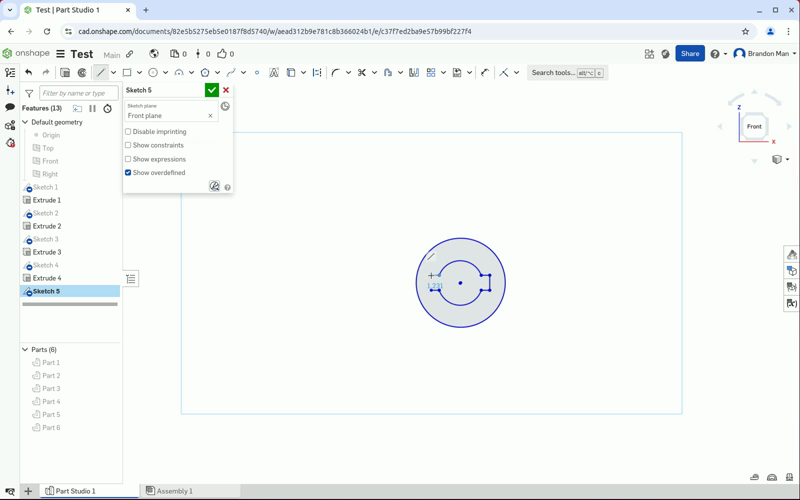
key_up(shift)
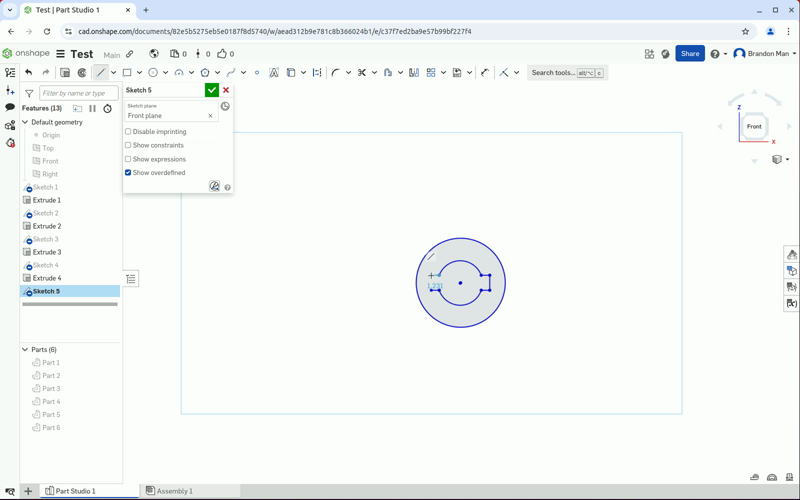
mouse_move(461, 275)
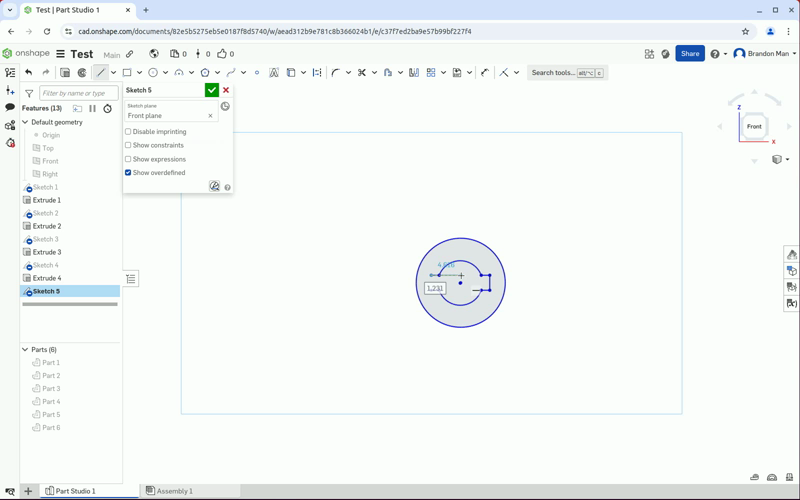
key_down(shift)
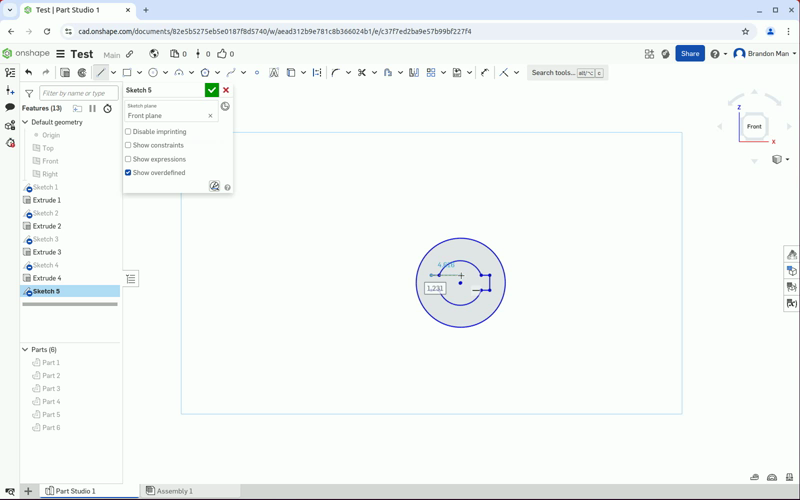
mouse_move(431, 290)
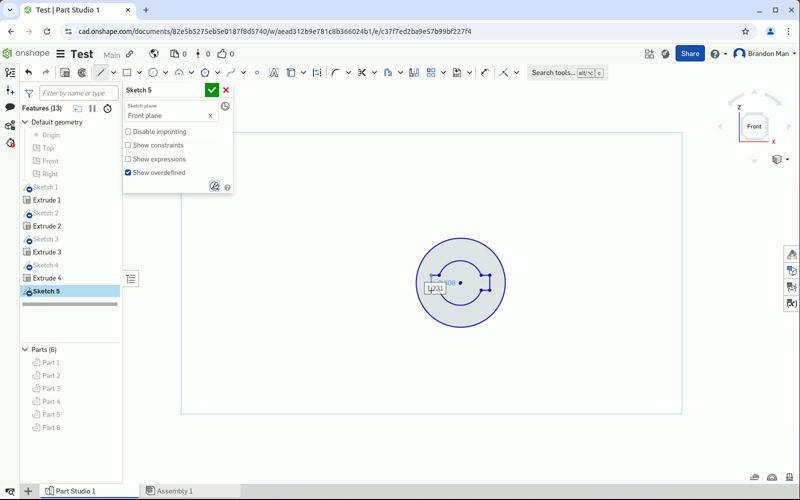
key_up(shift)
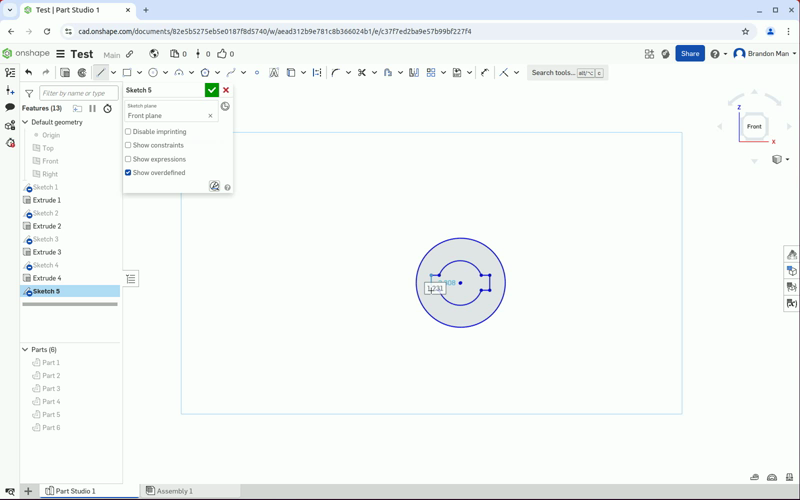
click(431, 290)
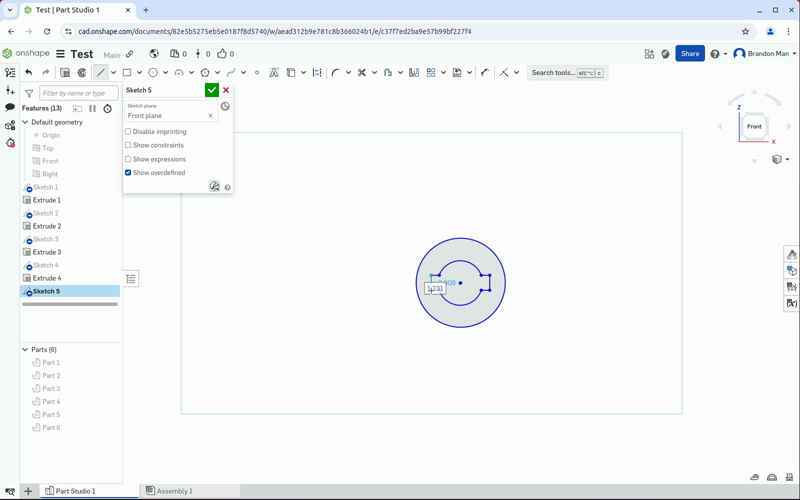
key(esc)
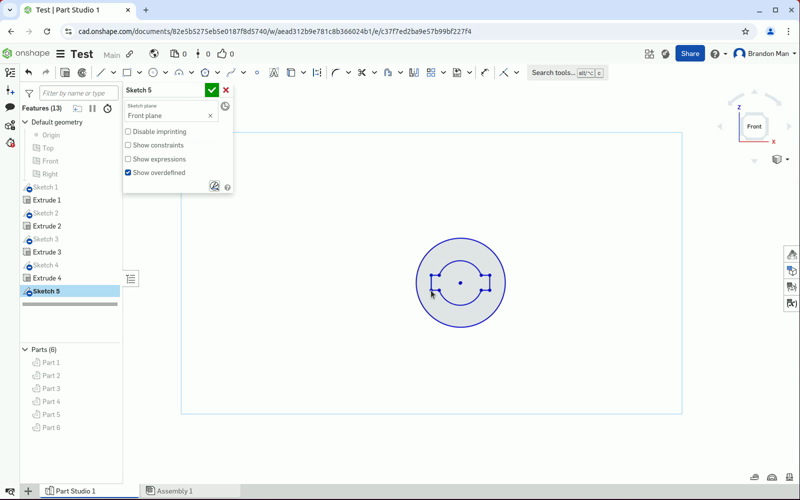
mouse_move(419, 280)
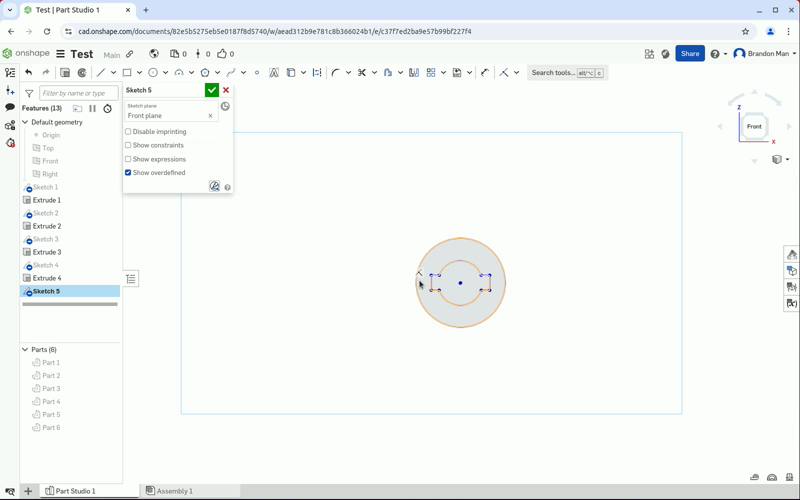
click(419, 280)
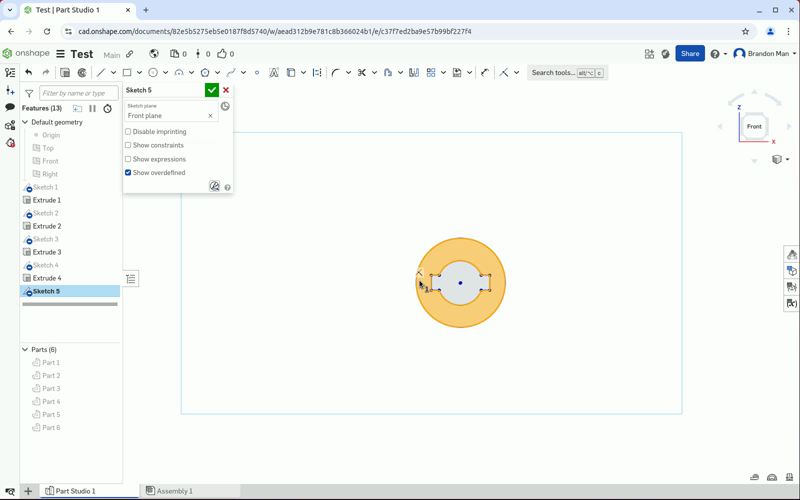
mouse_move(73, 352)
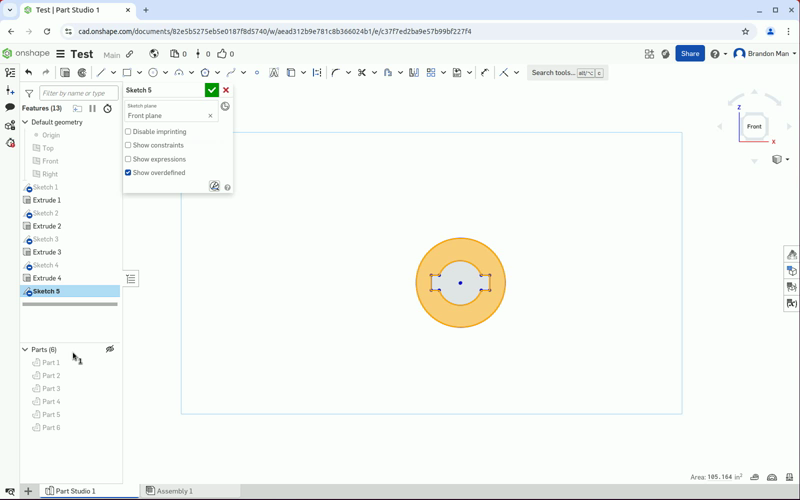
key(shift+y)
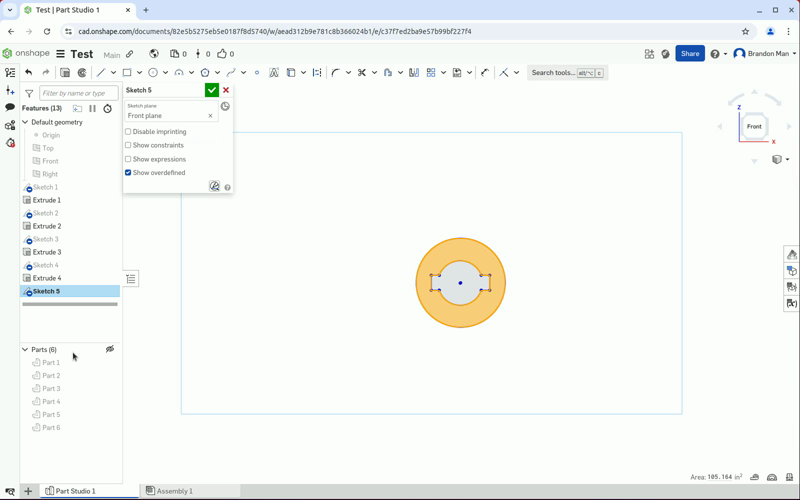
key(shift+e)
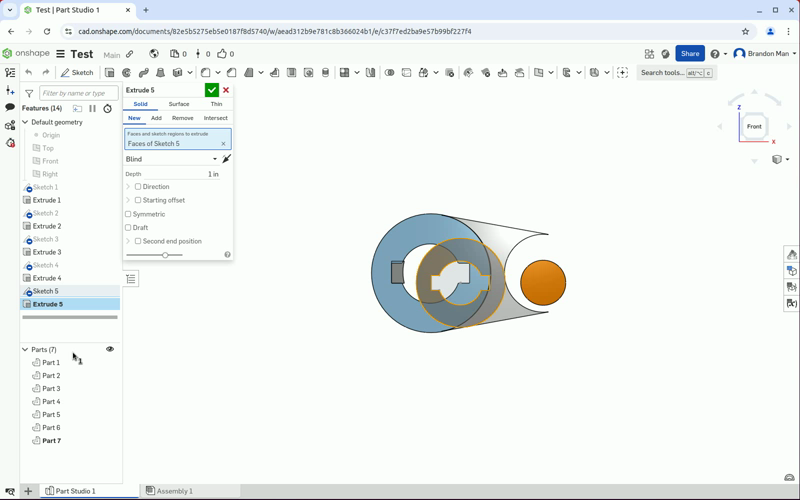
mouse_move(143, 106)
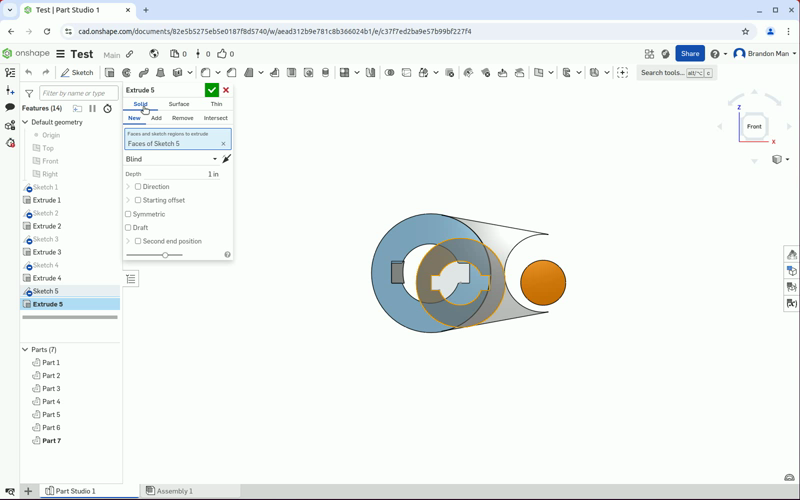
click(143, 106)
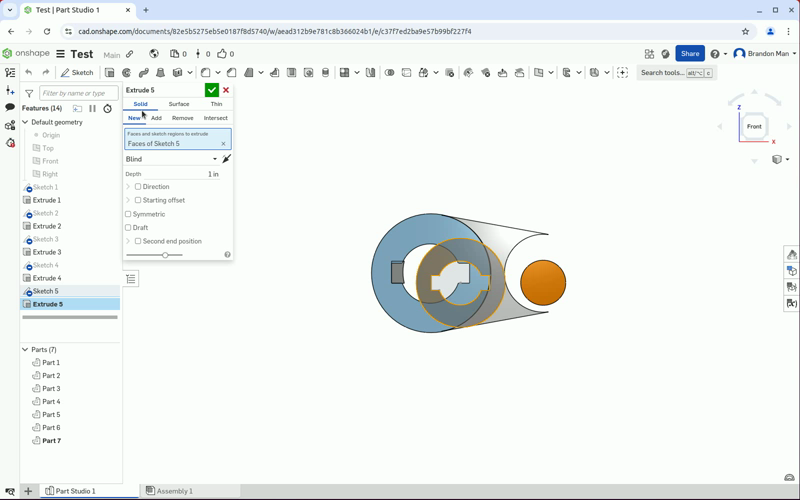
mouse_move(137, 120)
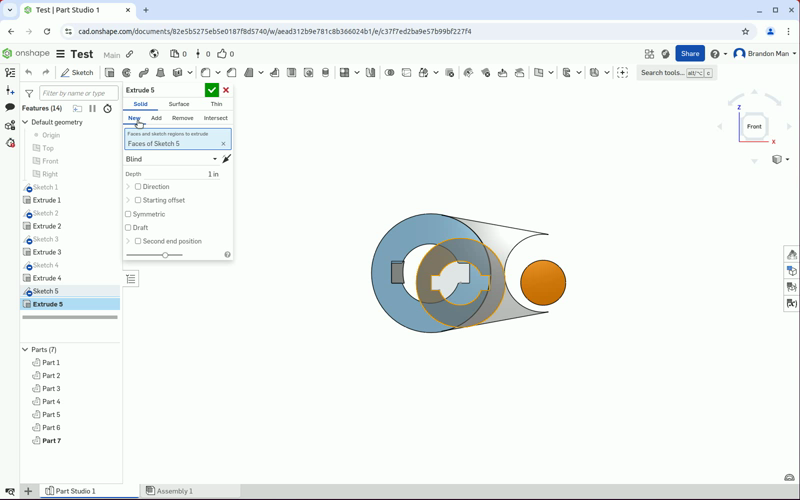
click(137, 120)
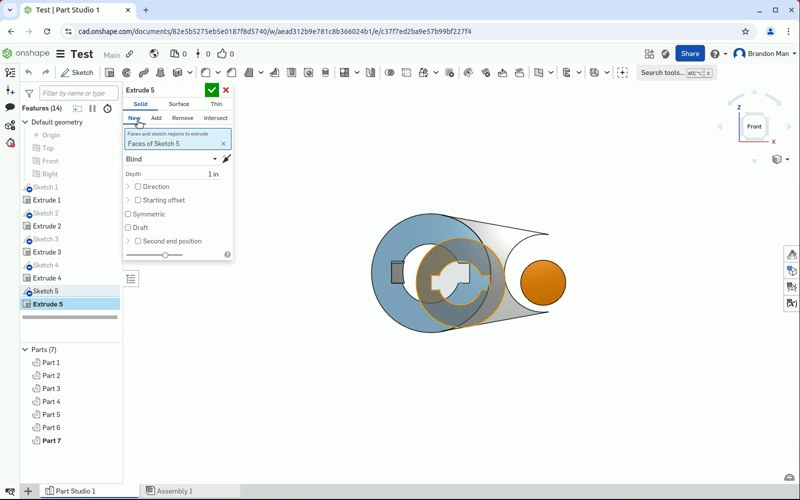
key(tab, 4)
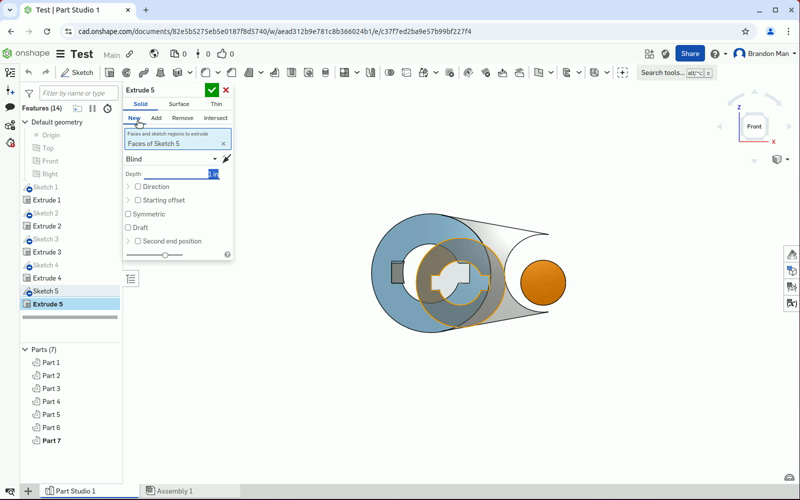
text(16.128)
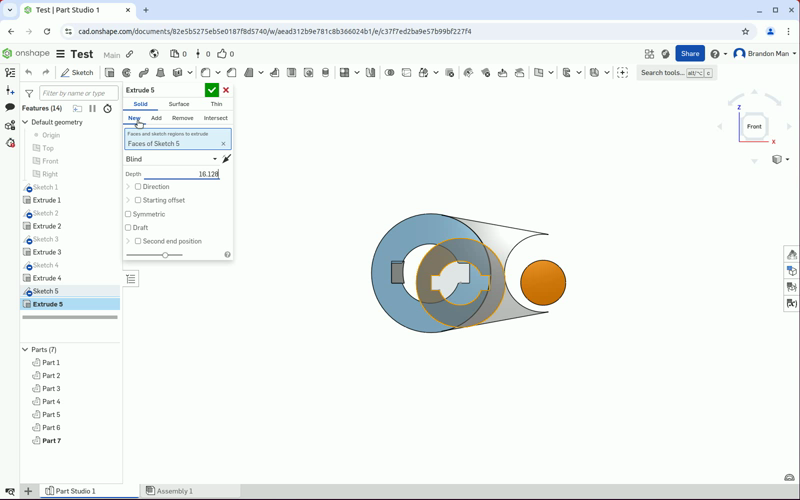
key(enter)
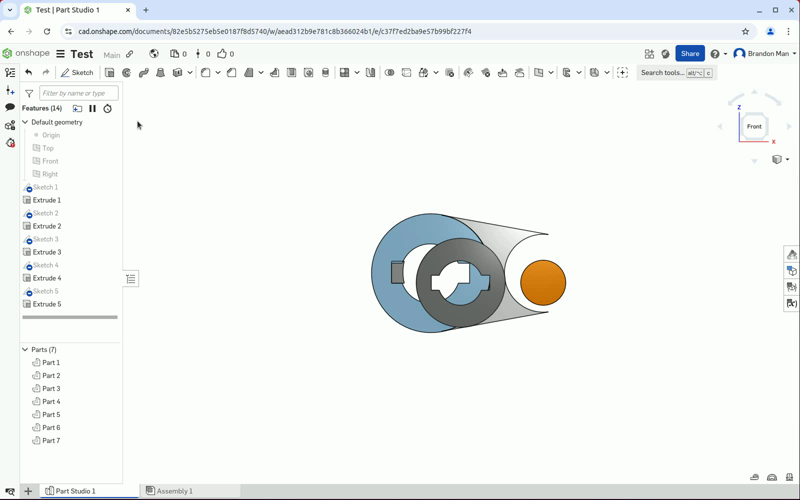
key(shift+h)
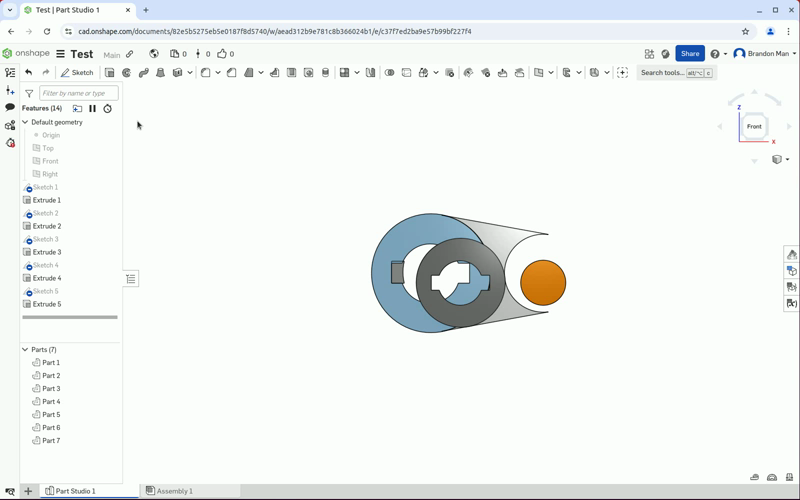
key(shift+h)
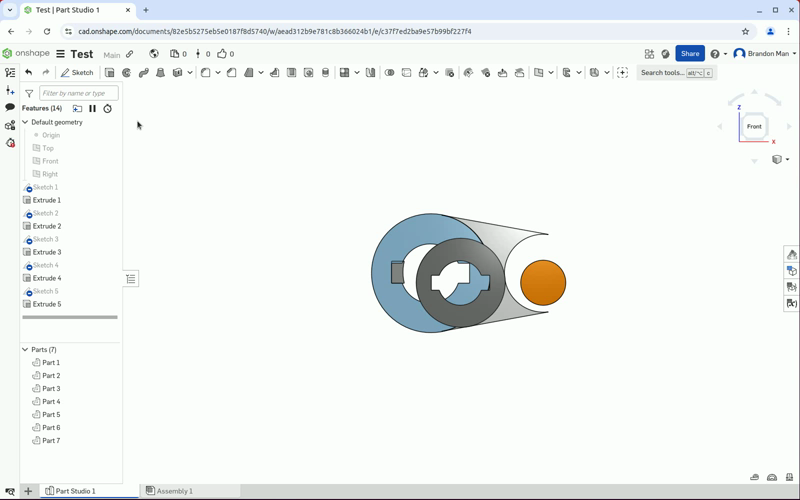
mouse_move(73, 189)
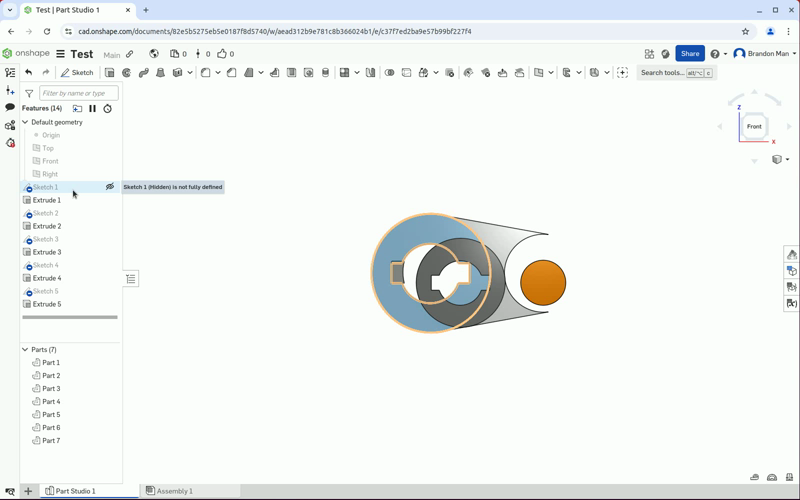
click(73, 189)
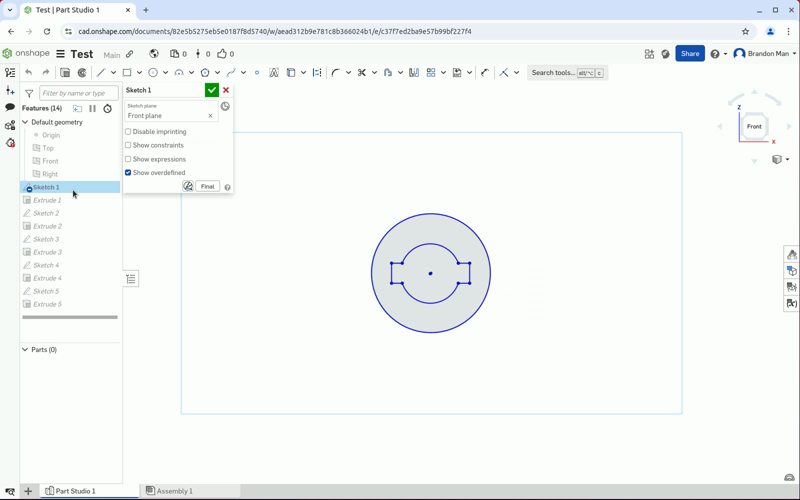
mouse_move(229, 92)
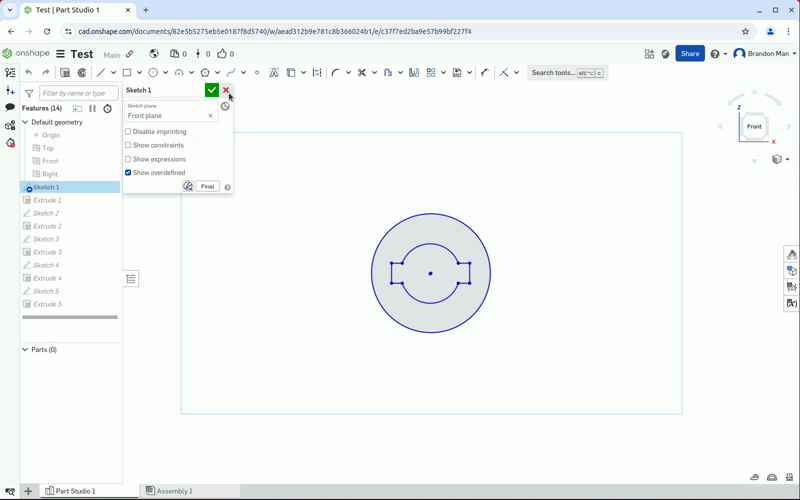
click(229, 92)
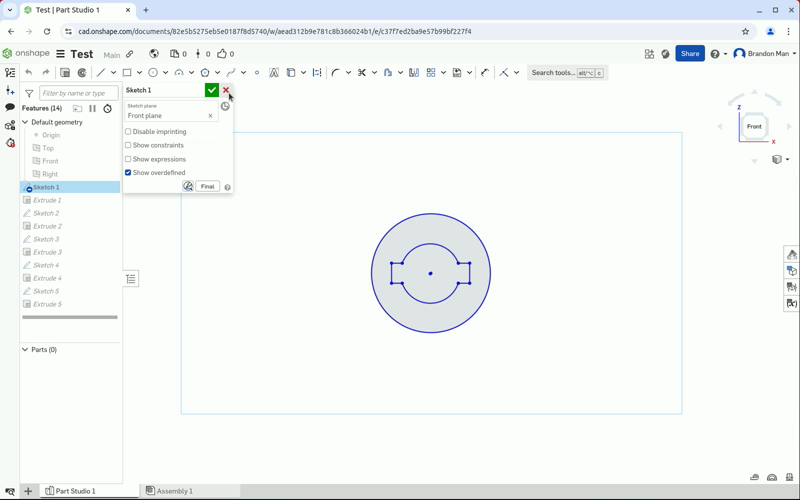
key(shift+s)
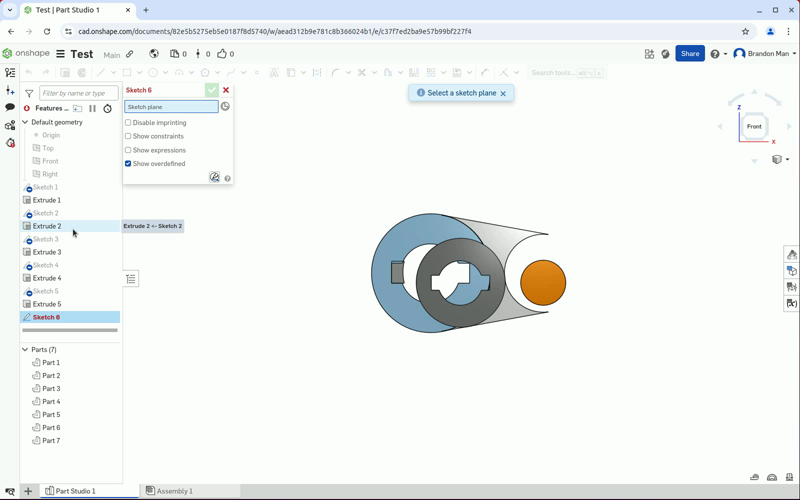
scroll(3)
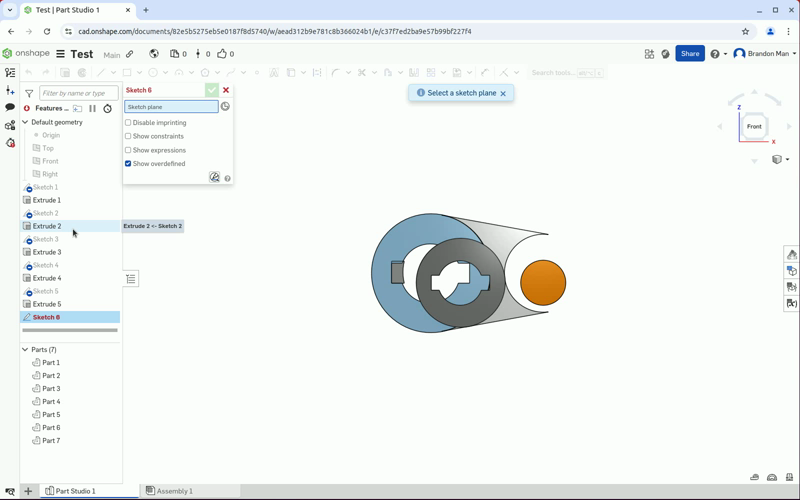
mouse_move(73, 163)
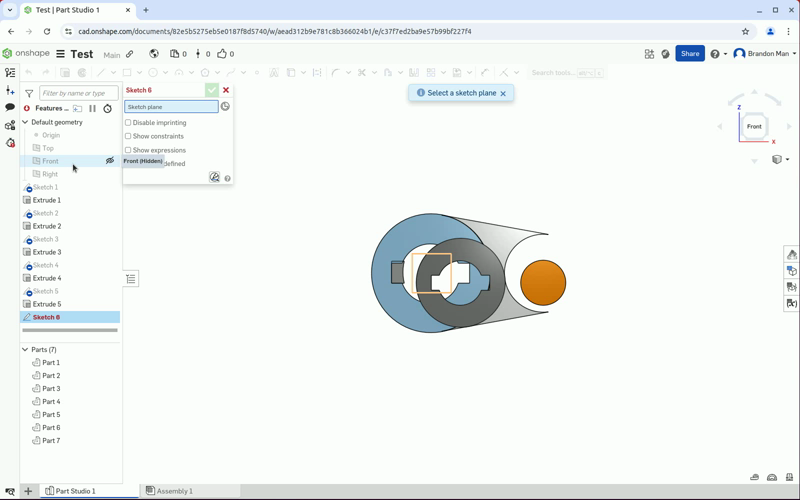
click(73, 163)
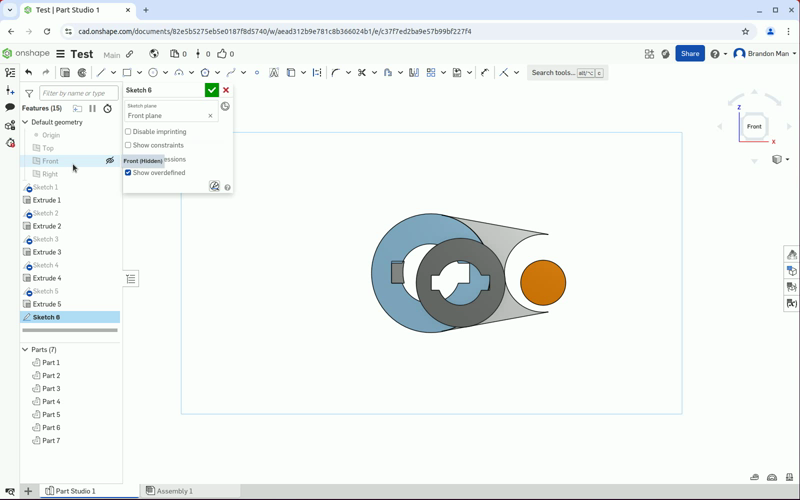
mouse_move(73, 352)
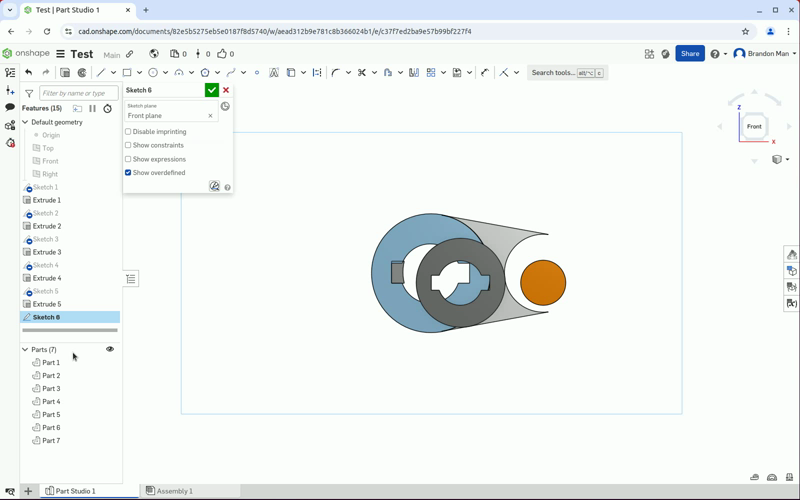
key(y)
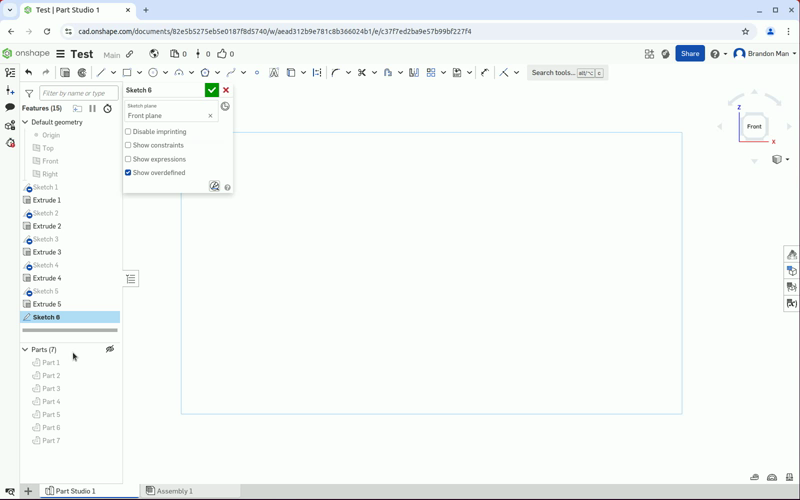
key(l)
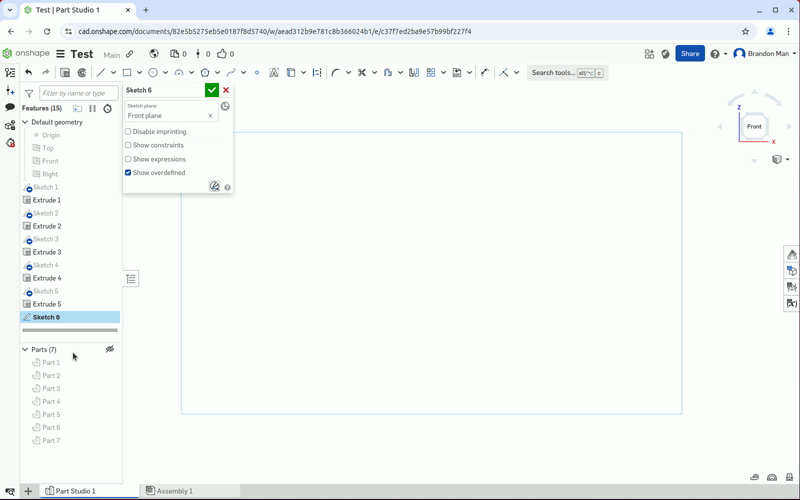
key_down(shift)
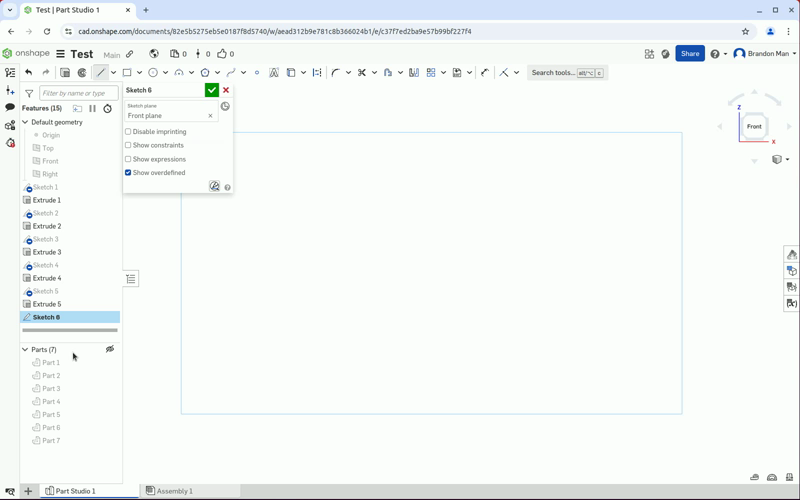
mouse_move(431, 290)
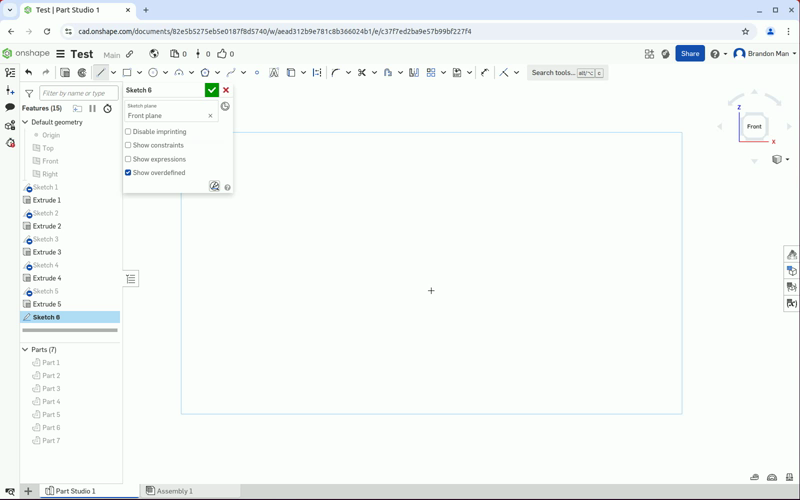
click(431, 290)
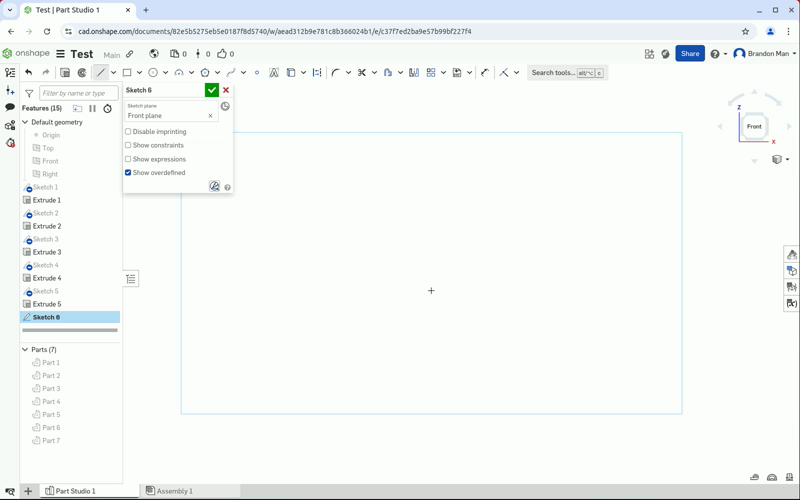
key_up(shift)
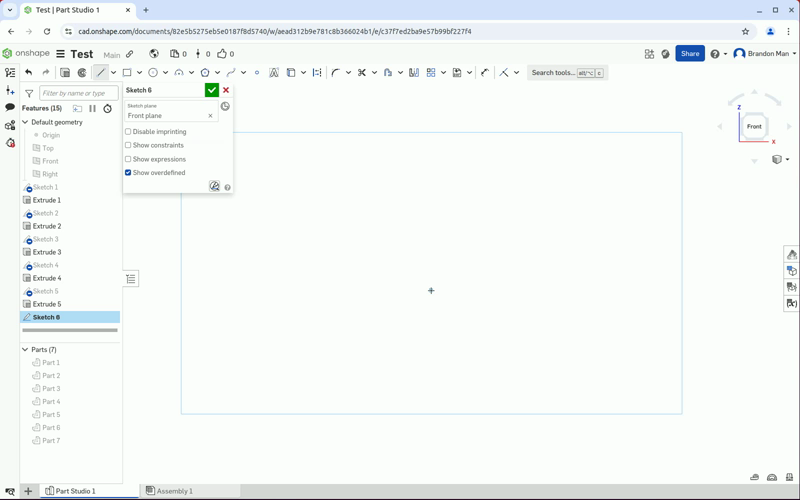
key_down(shift)
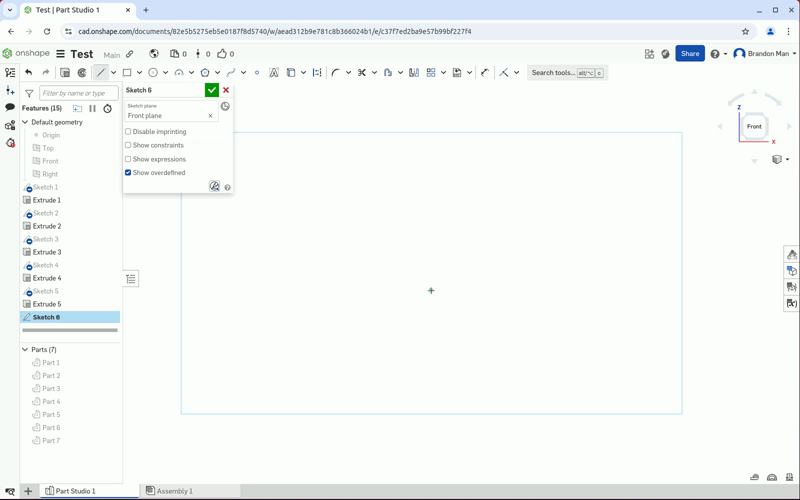
mouse_move(461, 290)
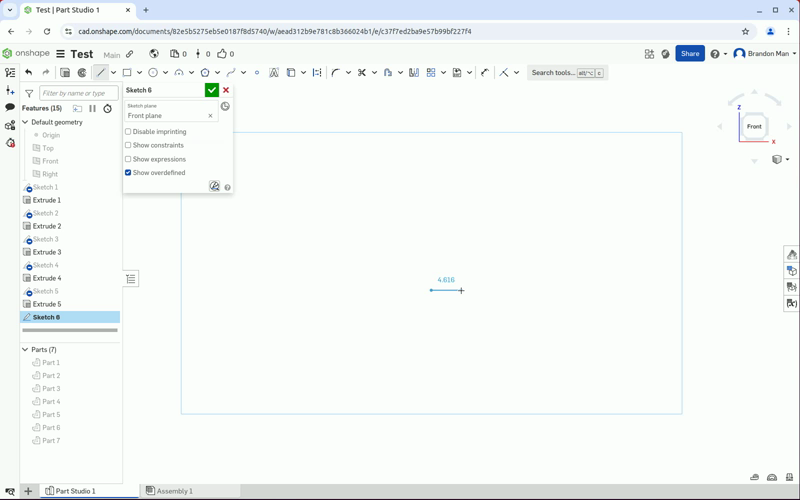
mouse_move(440, 290)
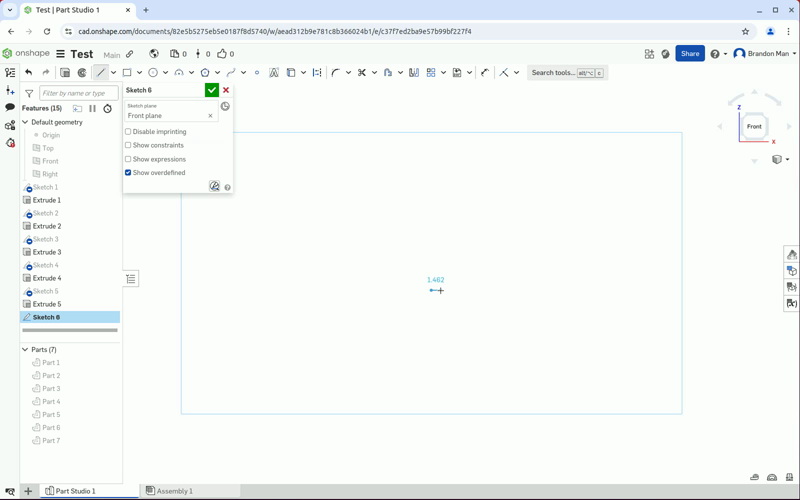
click(440, 290)
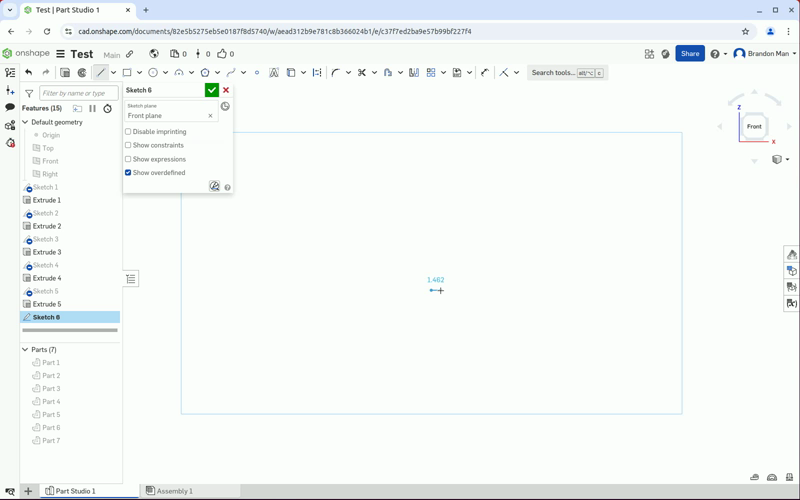
key_up(shift)
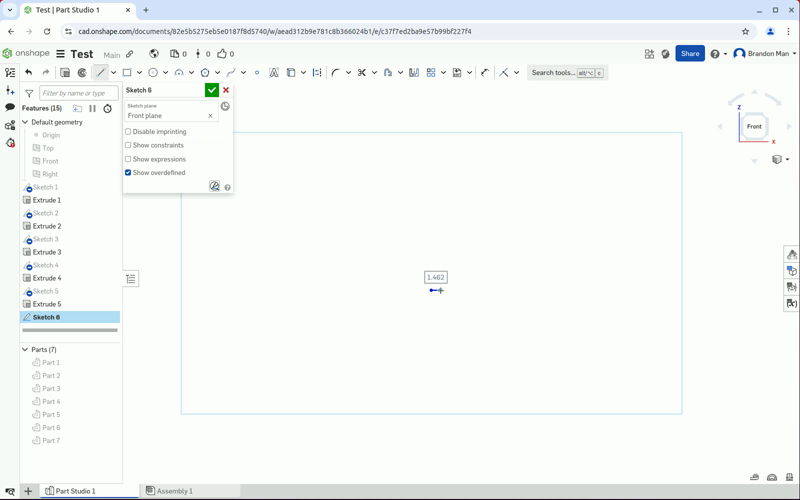
key(esc)
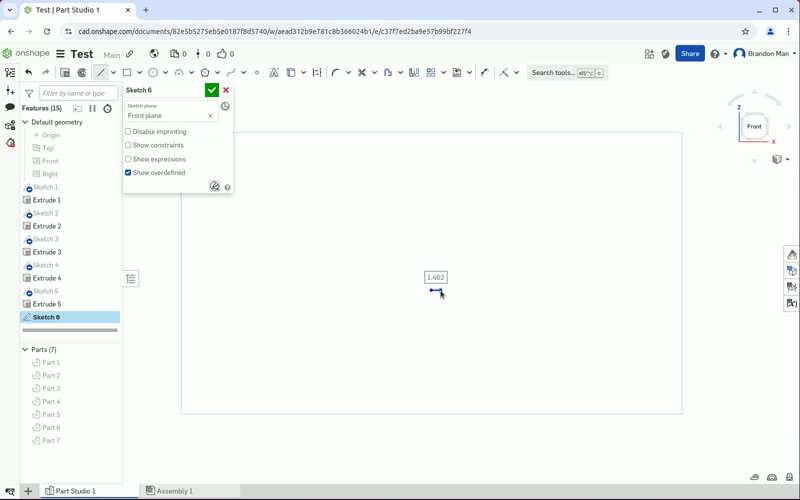
key(a)
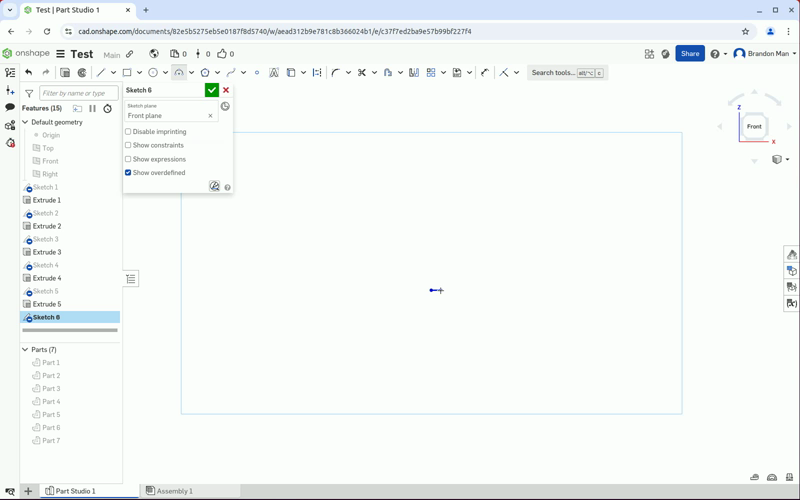
mouse_move(440, 290)
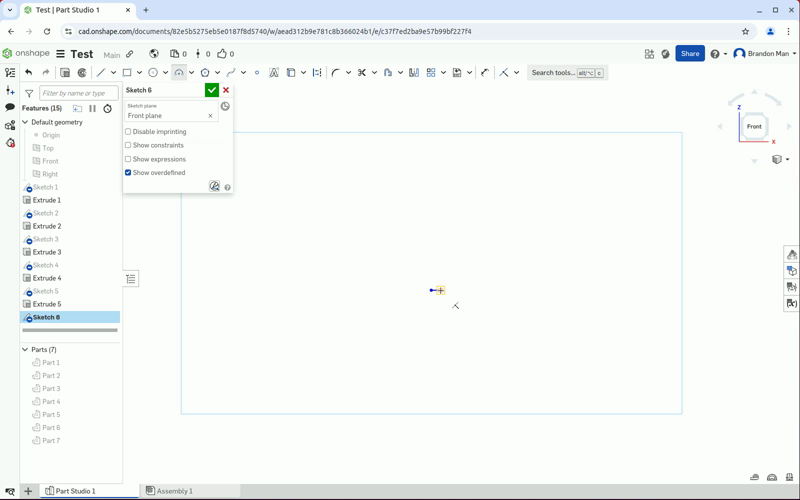
click(440, 290)
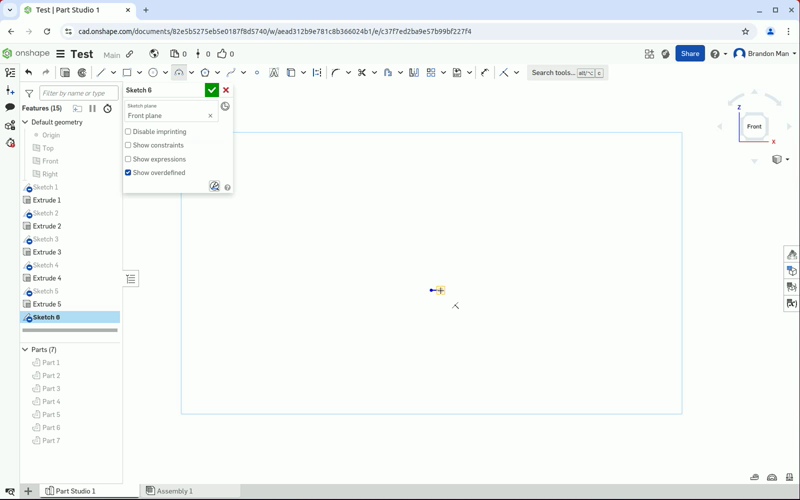
key_down(shift)
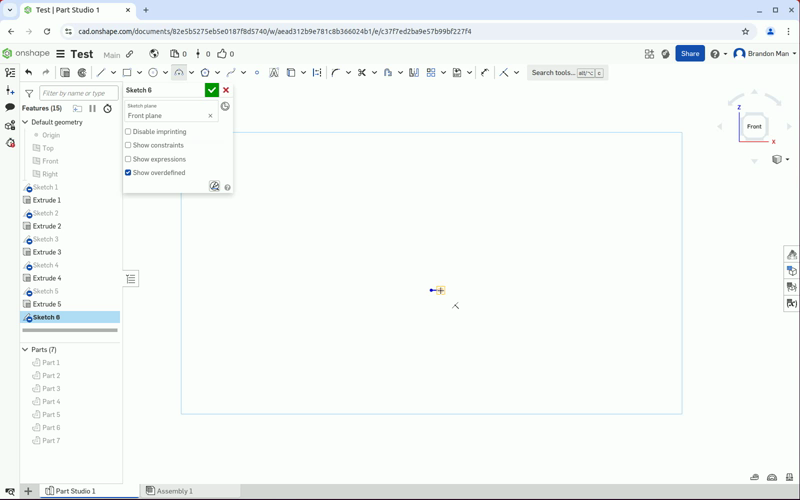
mouse_move(440, 273)
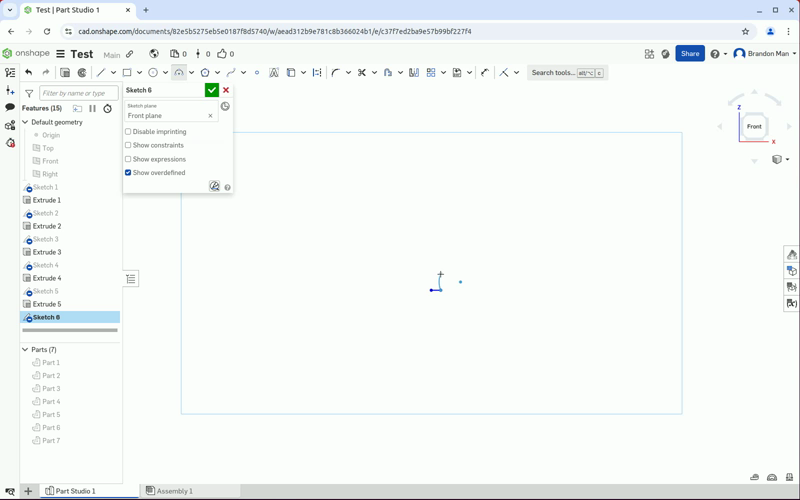
click(440, 273)
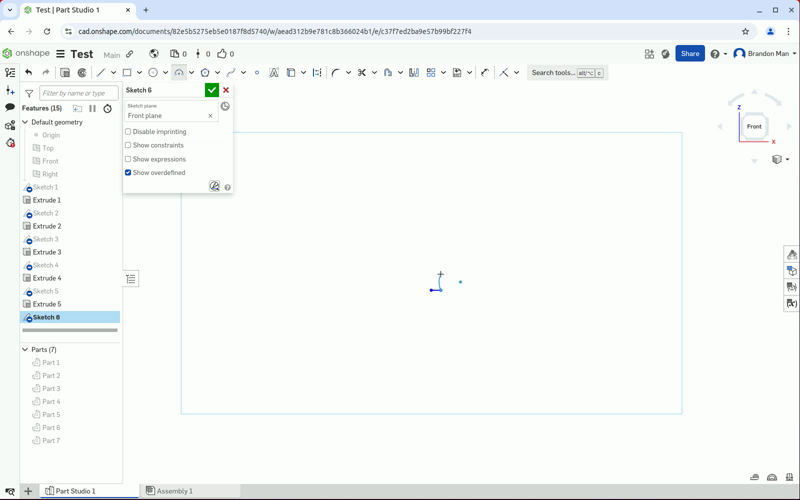
mouse_move(439, 281)
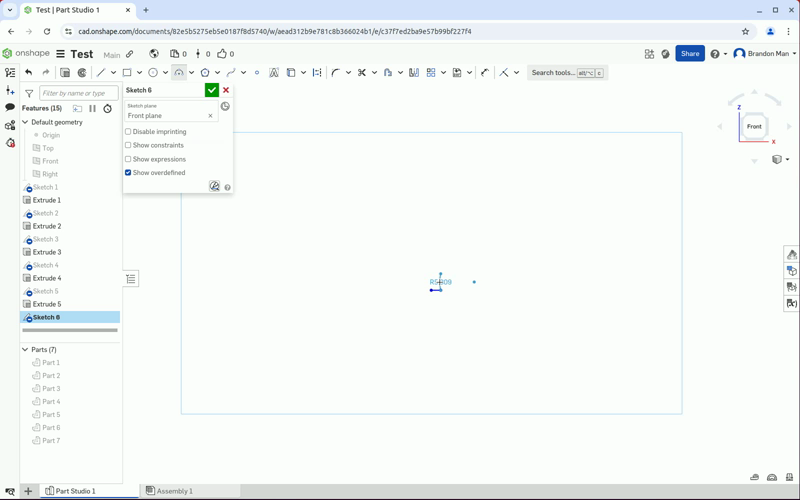
click(439, 281)
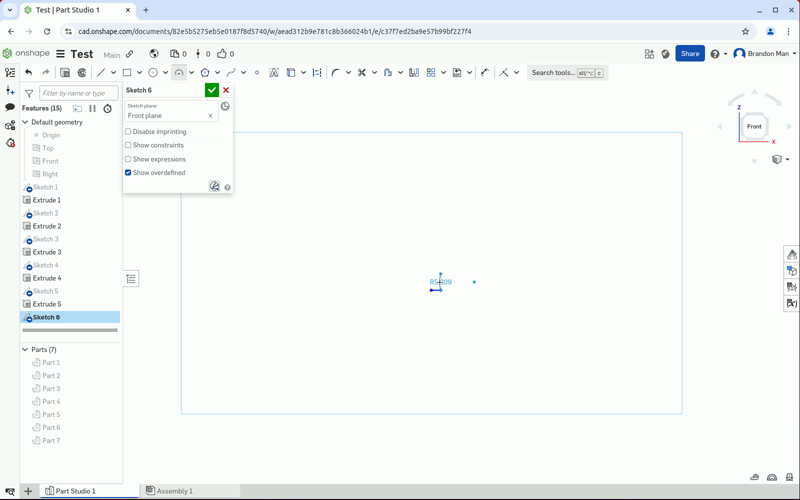
key_up(shift)
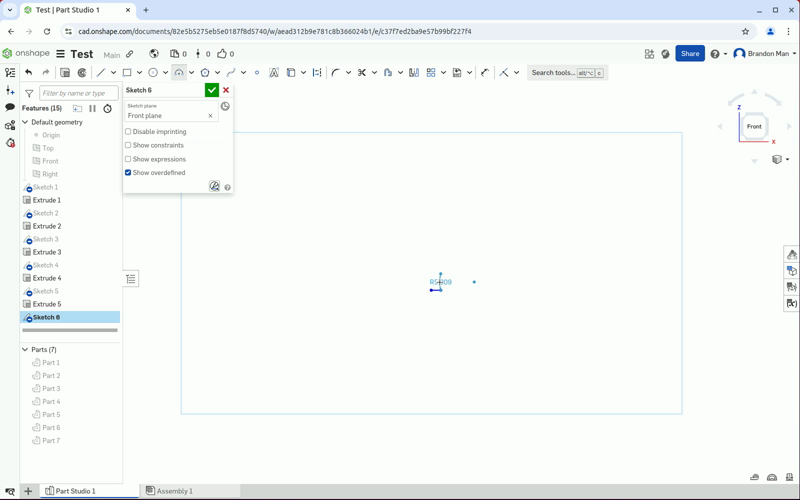
key(esc)
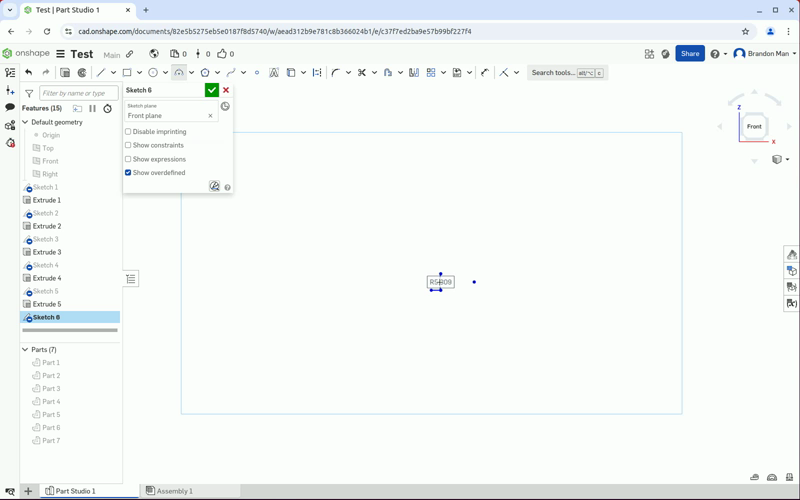
key(l)
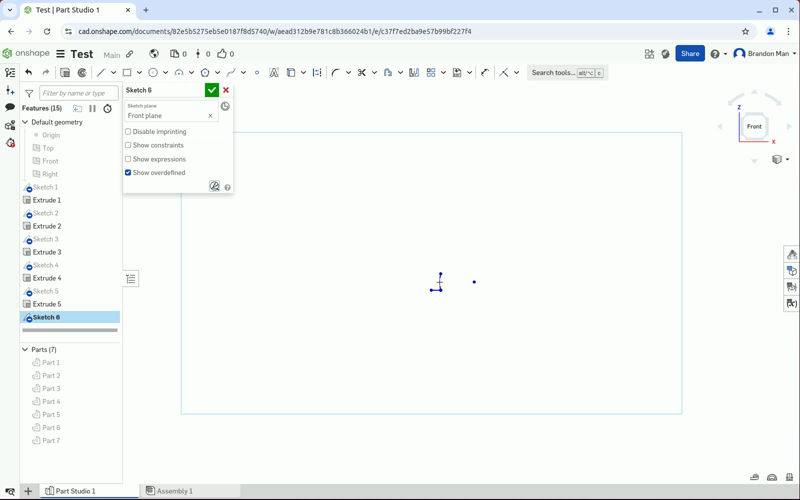
mouse_move(440, 273)
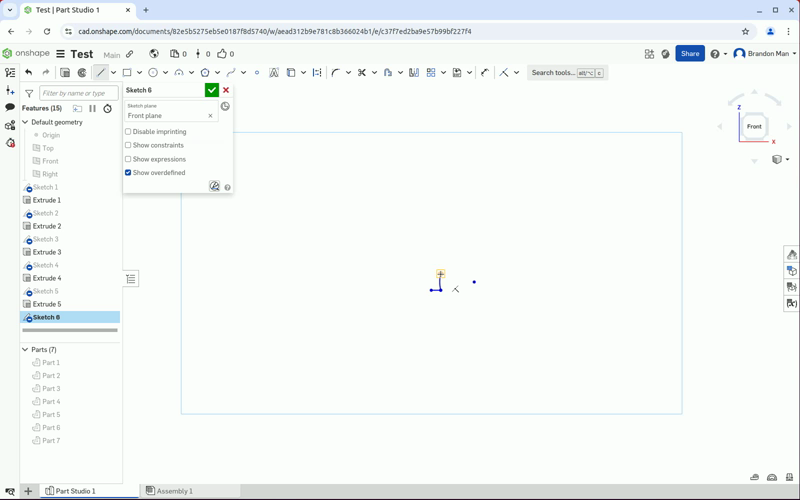
click(440, 273)
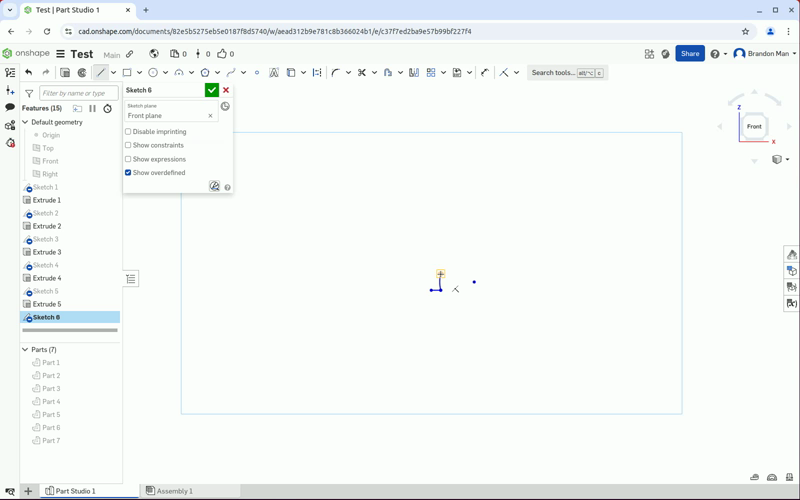
key_down(shift)
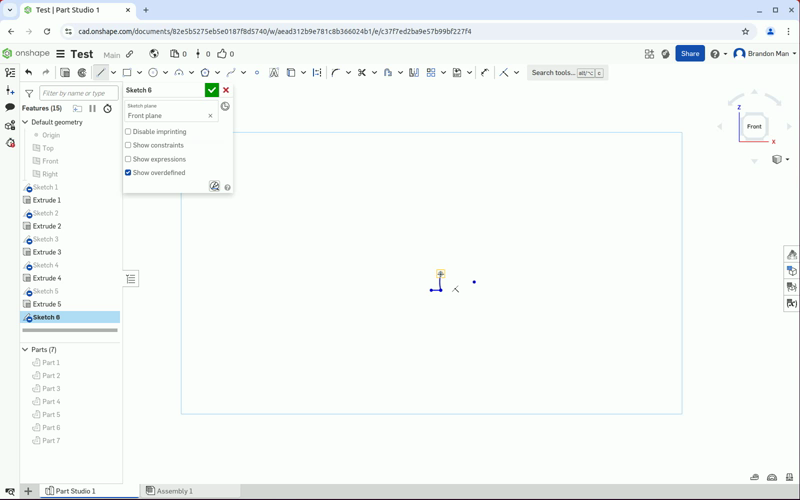
mouse_move(470, 273)
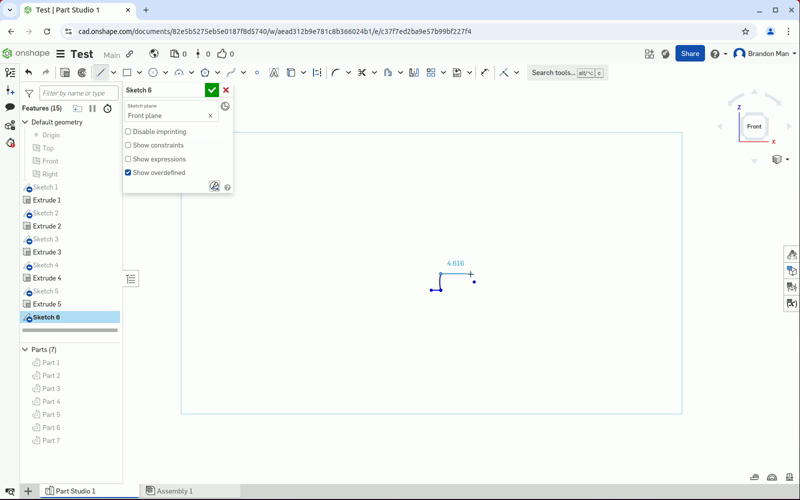
mouse_move(431, 273)
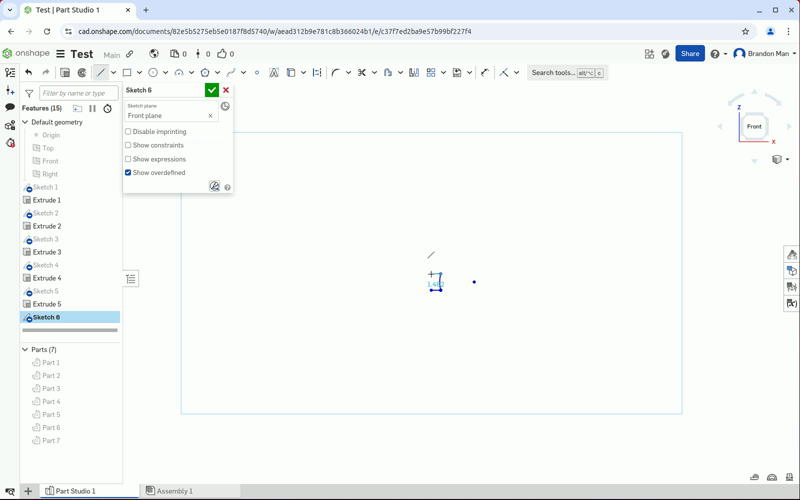
click(431, 273)
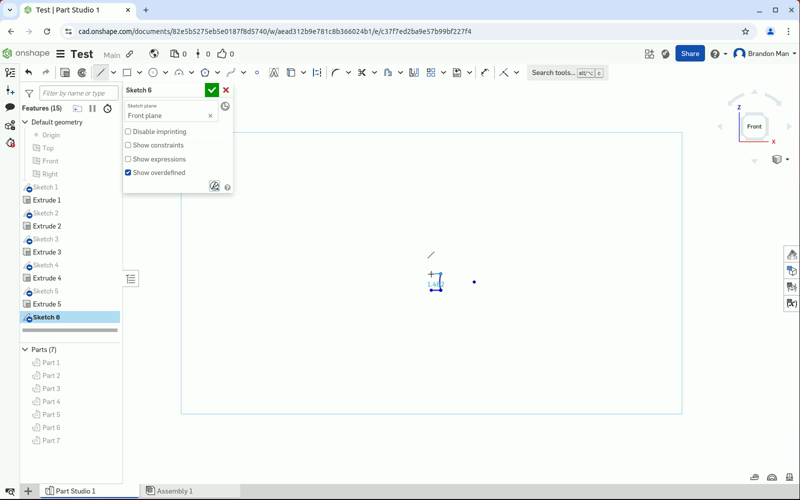
key_up(shift)
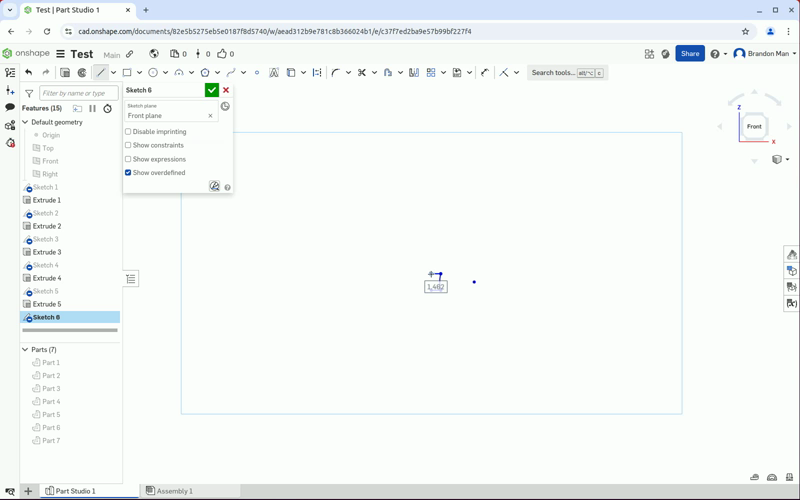
mouse_move(461, 273)
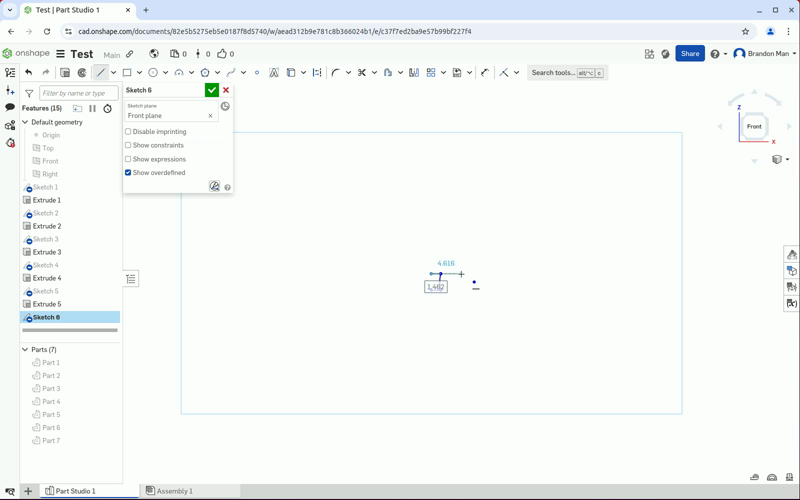
key_down(shift)
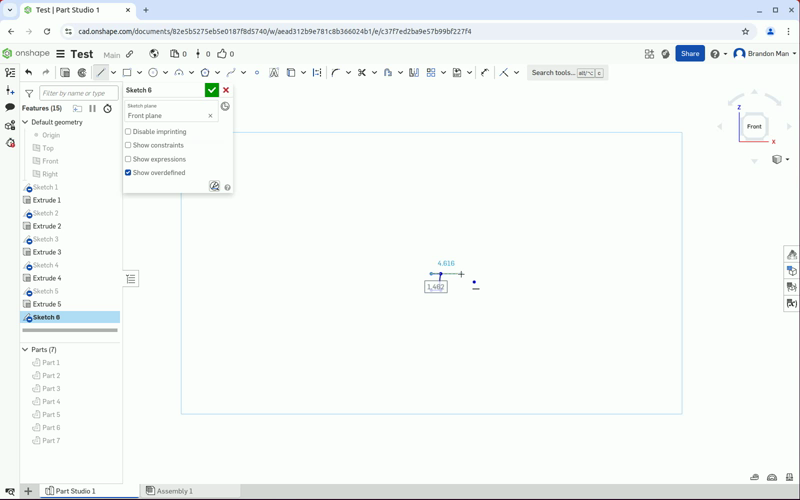
mouse_move(431, 290)
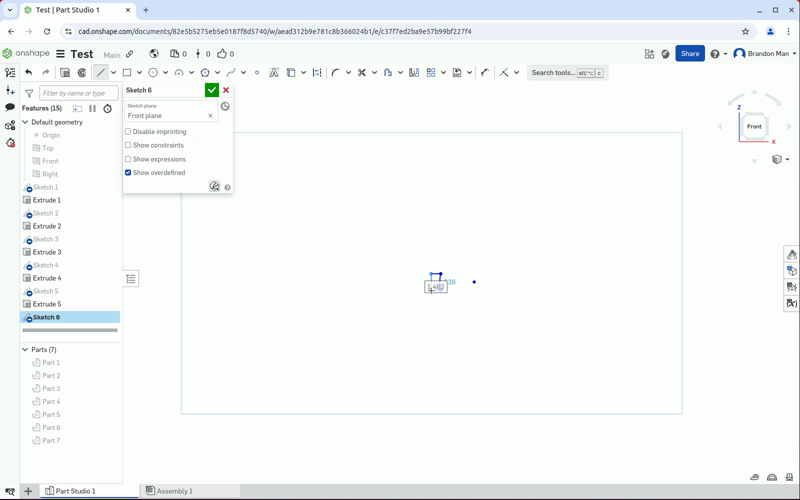
key_up(shift)
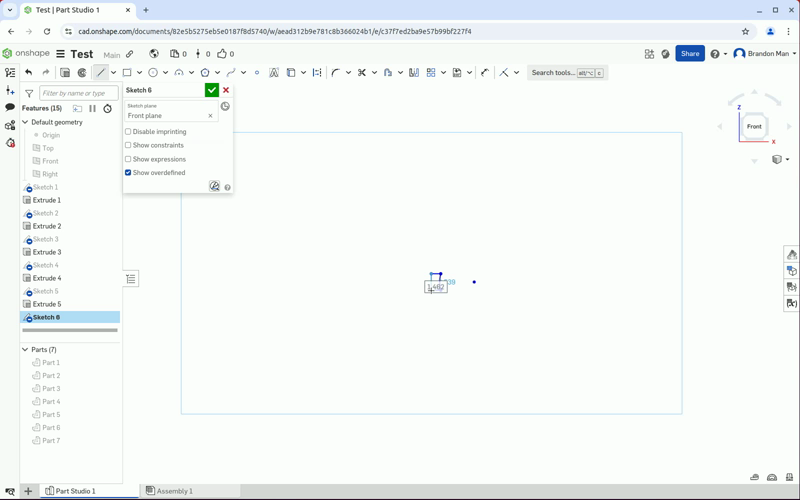
click(431, 290)
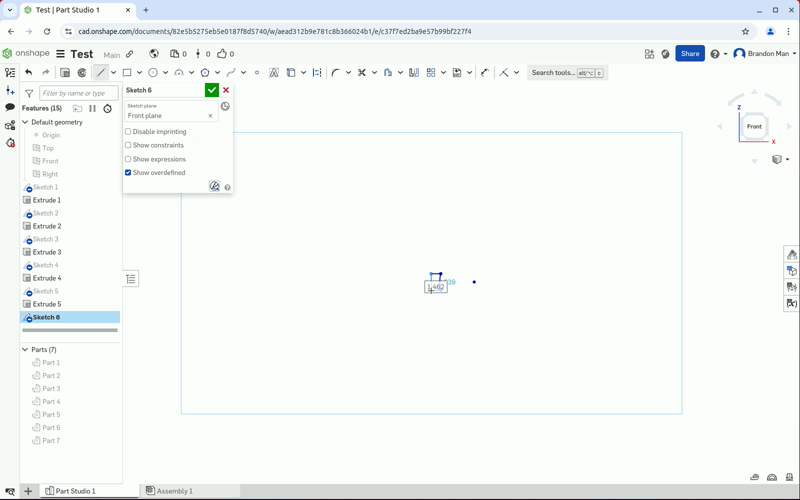
key(esc)
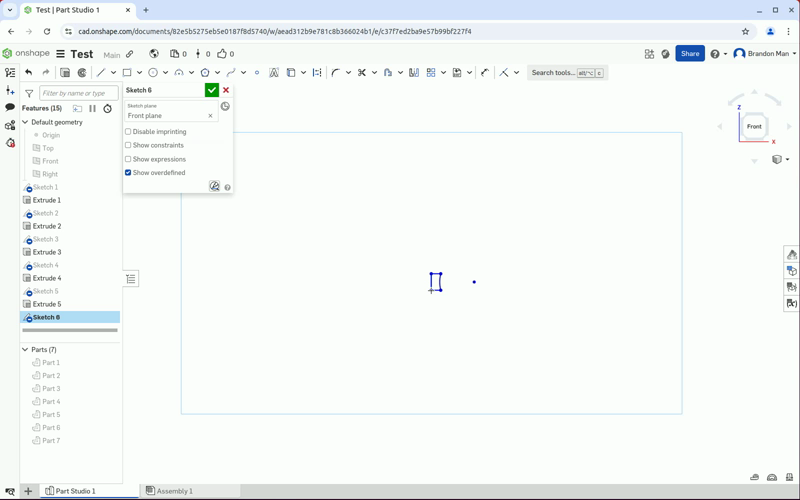
mouse_move(434, 287)
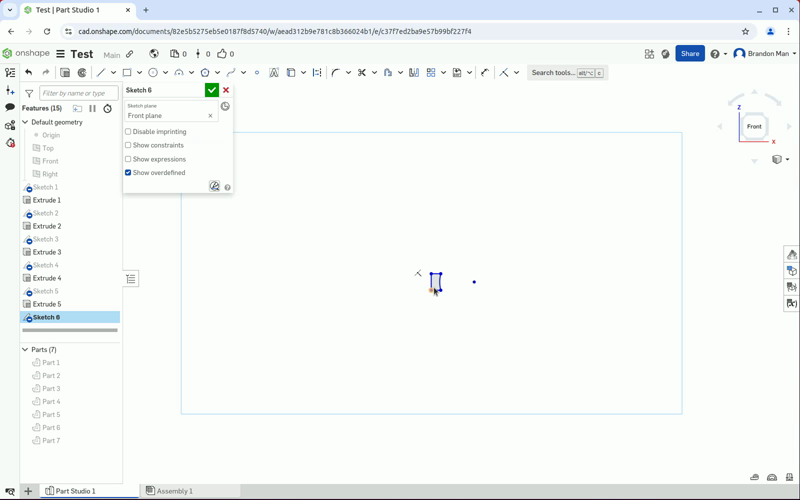
scroll(6)
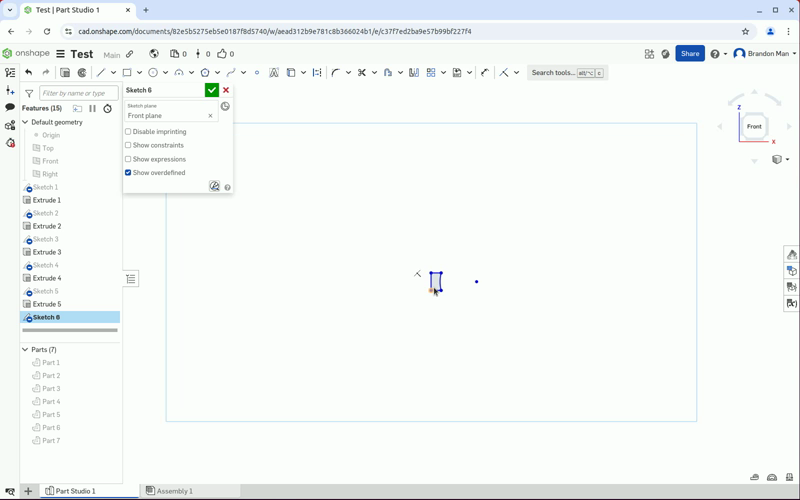
scroll(6)
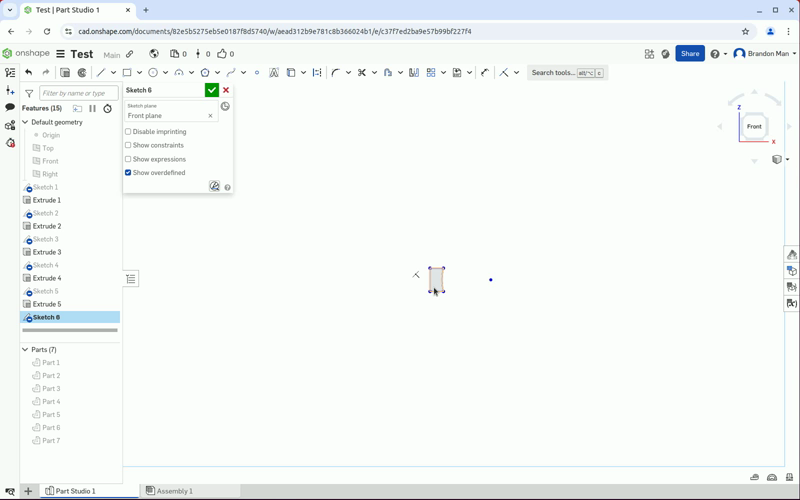
scroll(6)
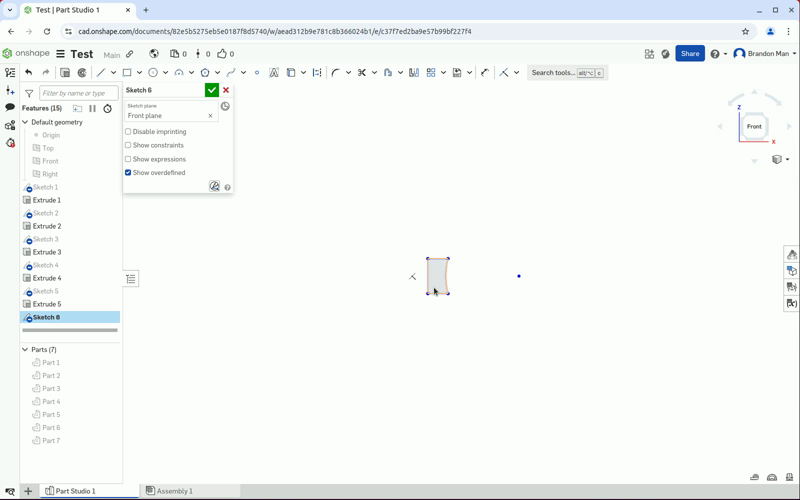
scroll(6)
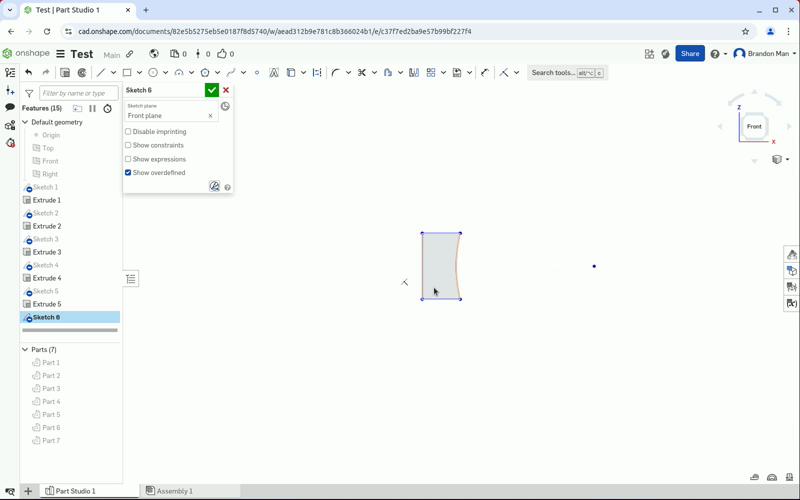
scroll(6)
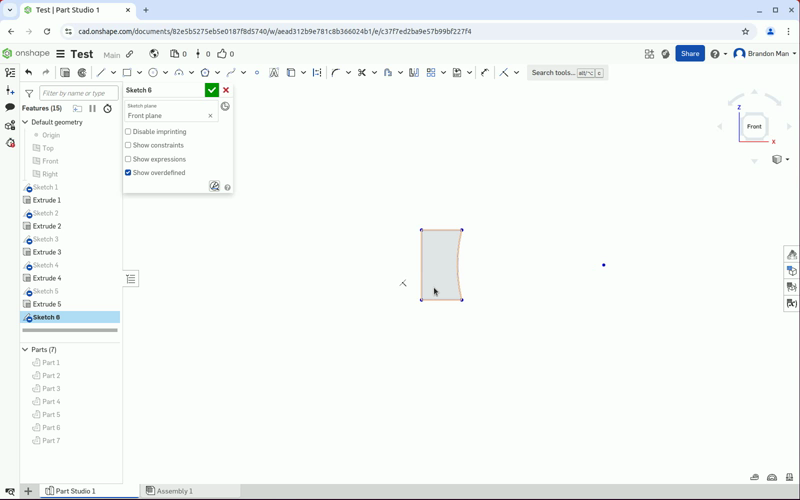
scroll(6)
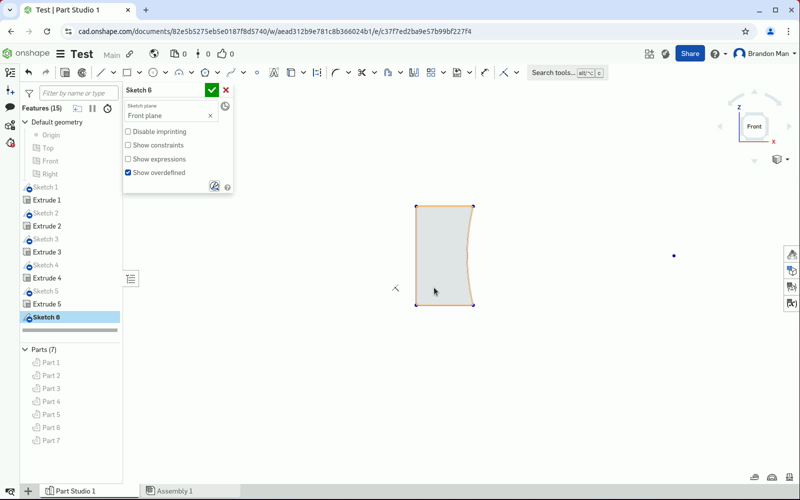
scroll(6)
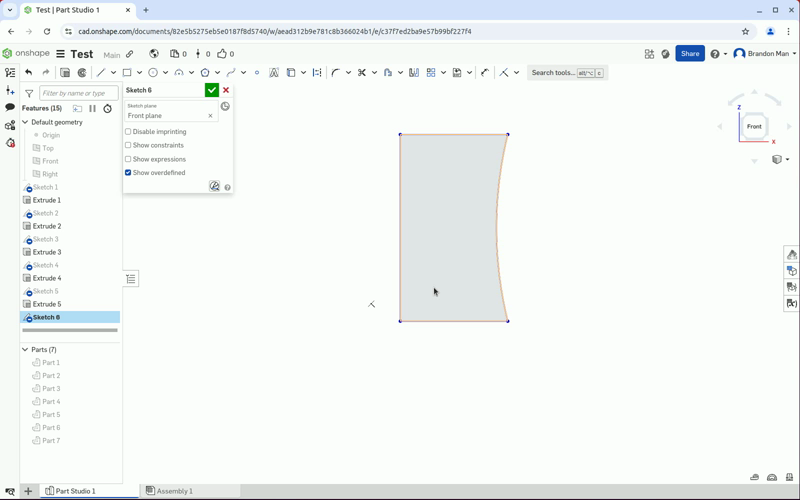
click(434, 287)
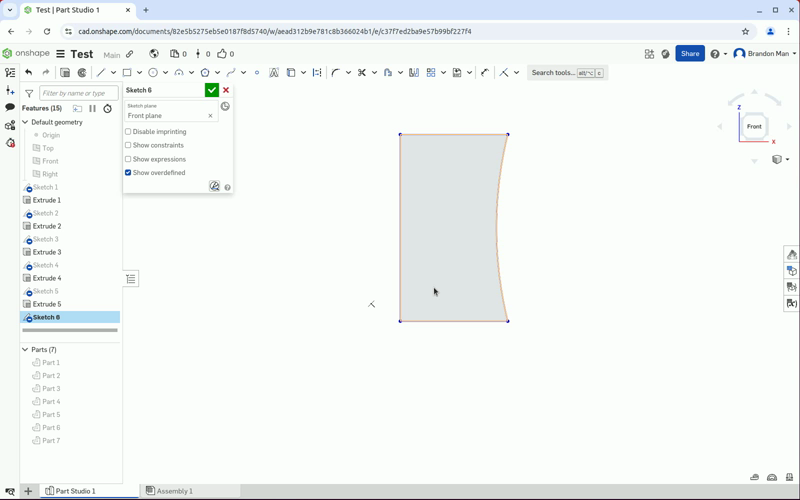
scroll(-6)
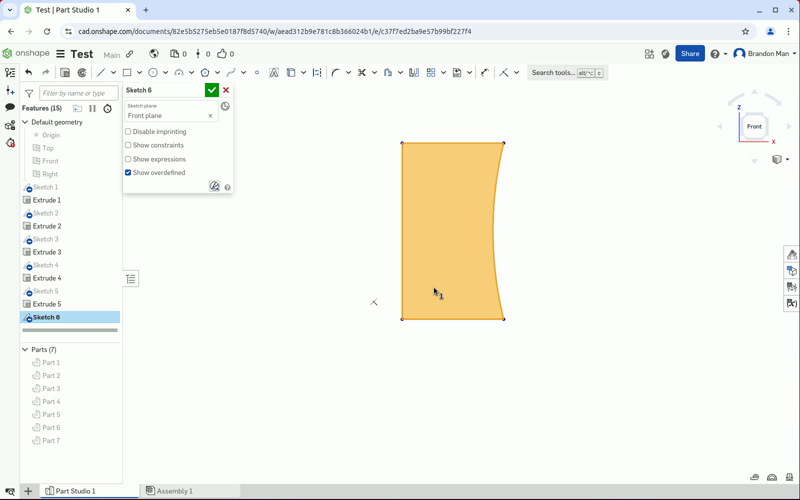
scroll(-6)
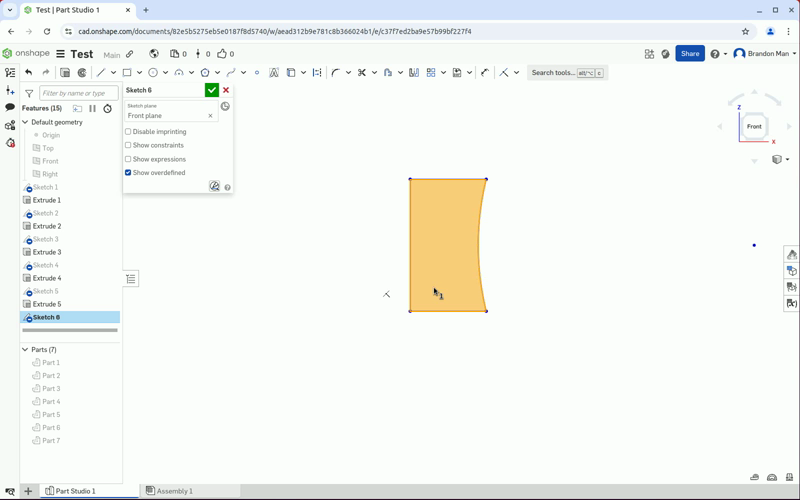
scroll(-6)
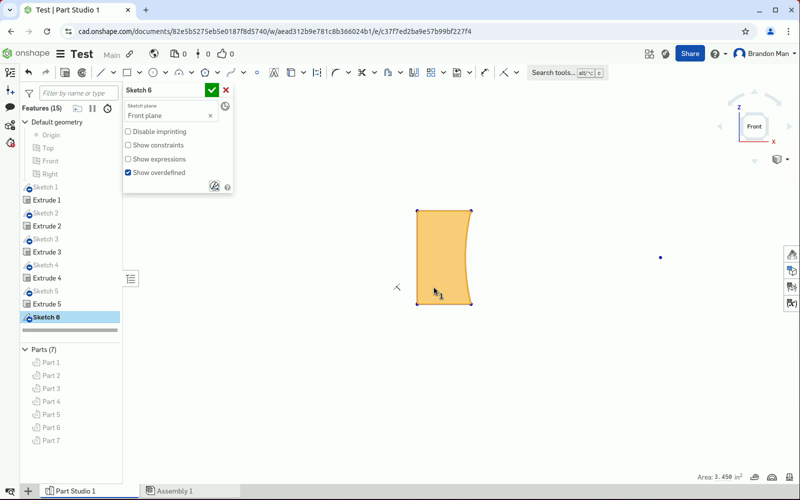
scroll(-6)
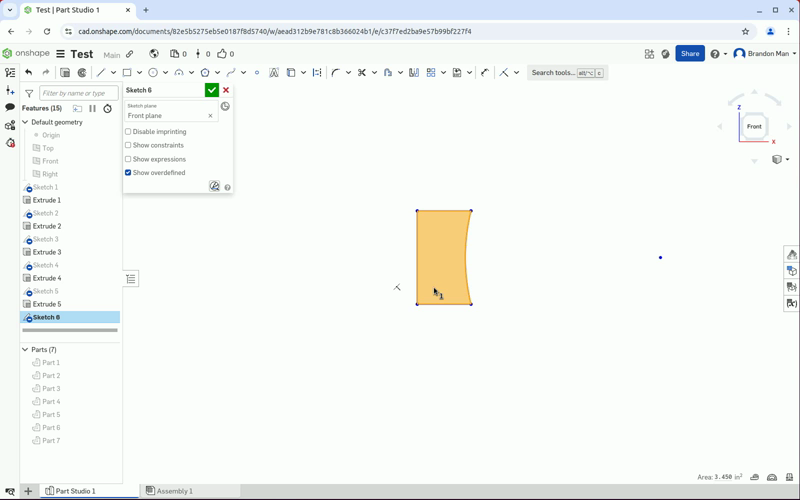
scroll(-6)
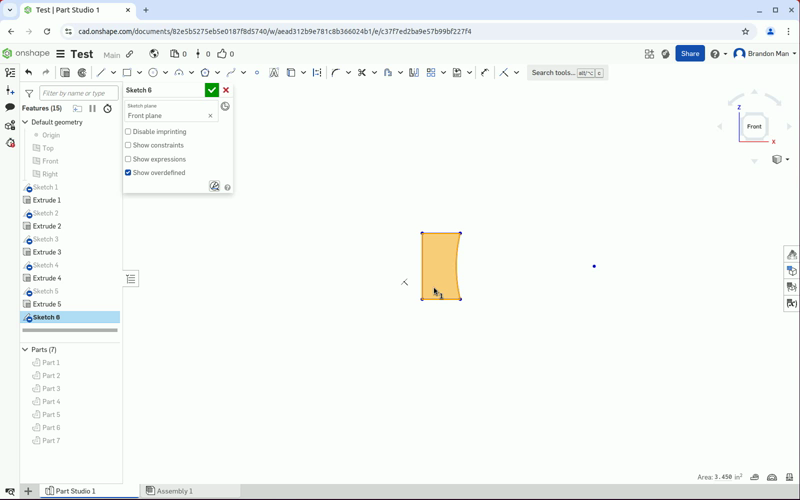
scroll(-6)
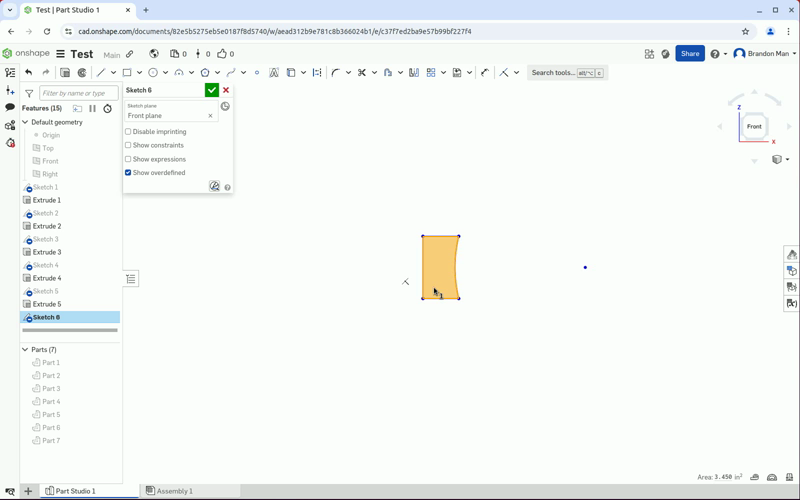
scroll(-6)
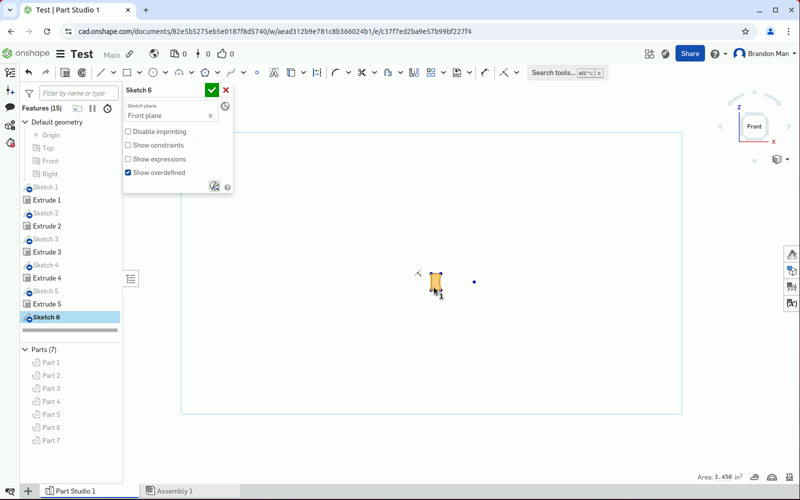
mouse_move(73, 352)
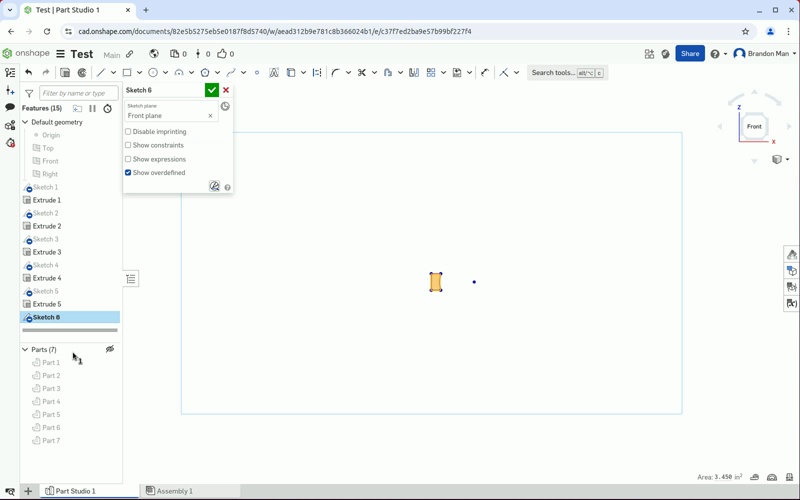
key(shift+y)
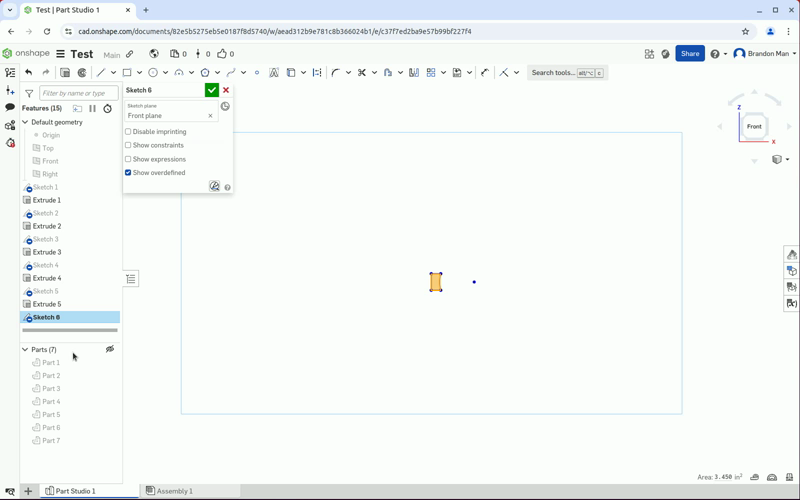
key(shift+e)
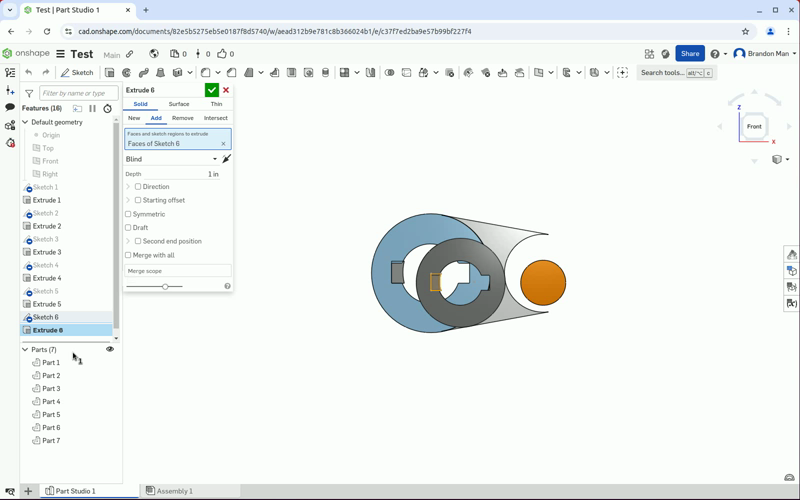
mouse_move(143, 106)
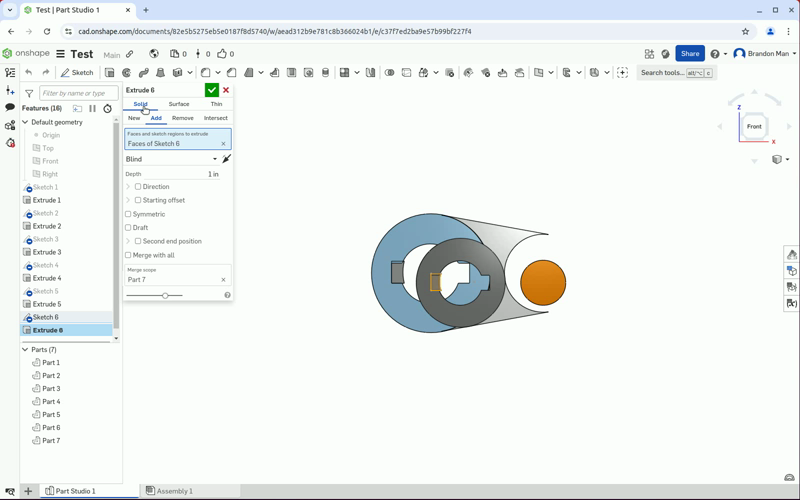
click(143, 106)
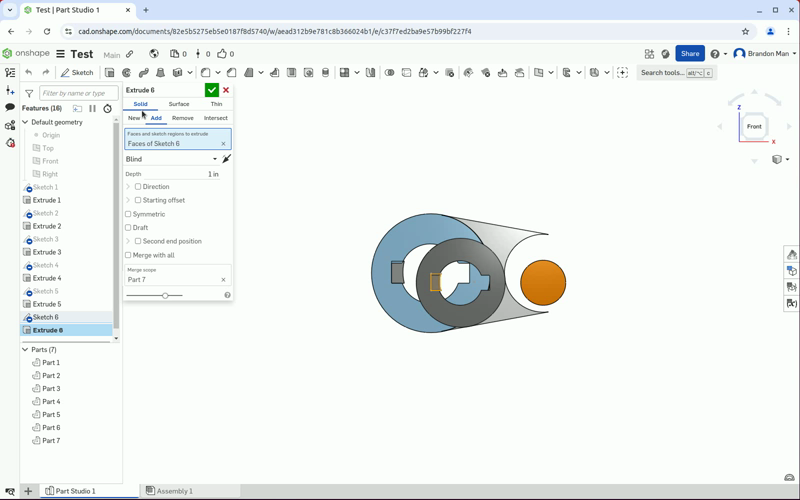
mouse_move(137, 120)
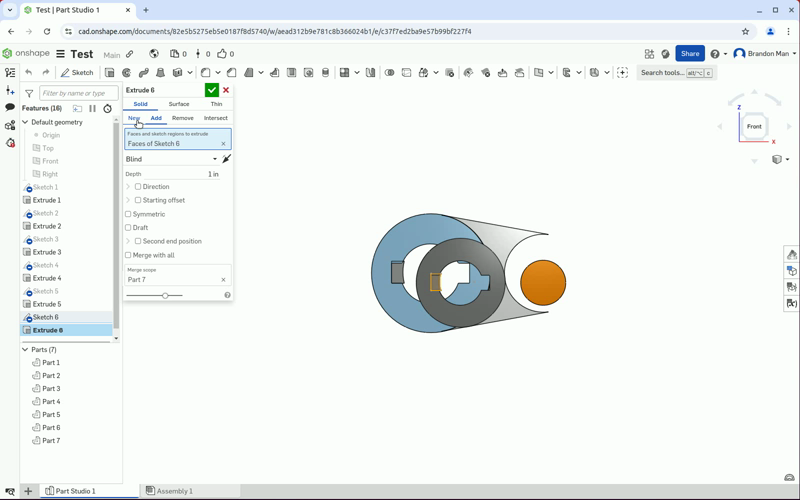
click(137, 120)
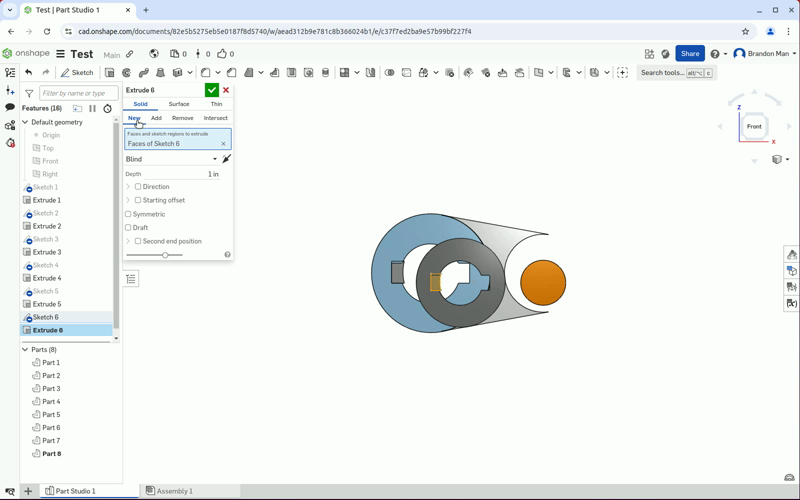
key(tab, 4)
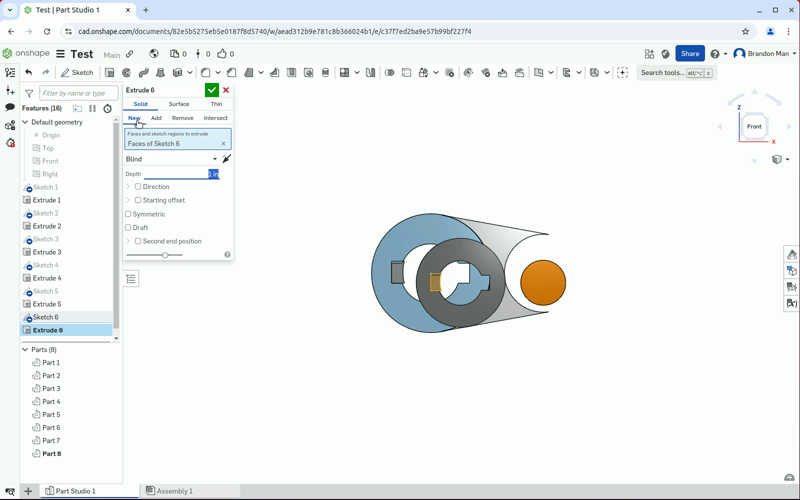
text(16.128)
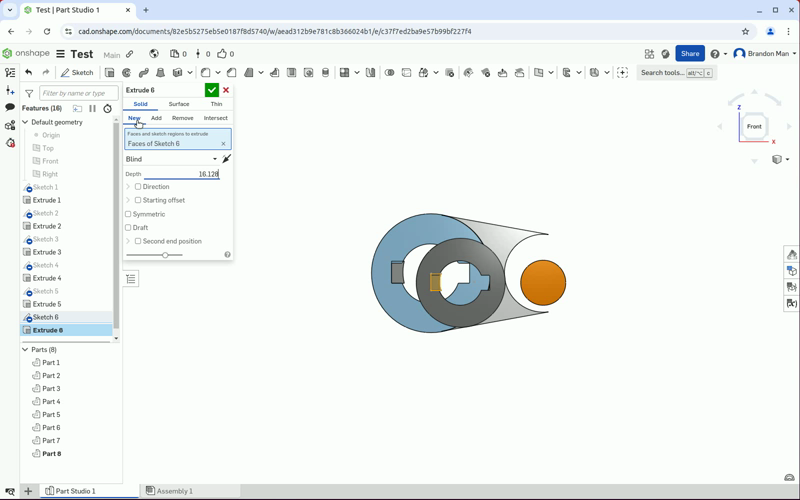
key(enter)
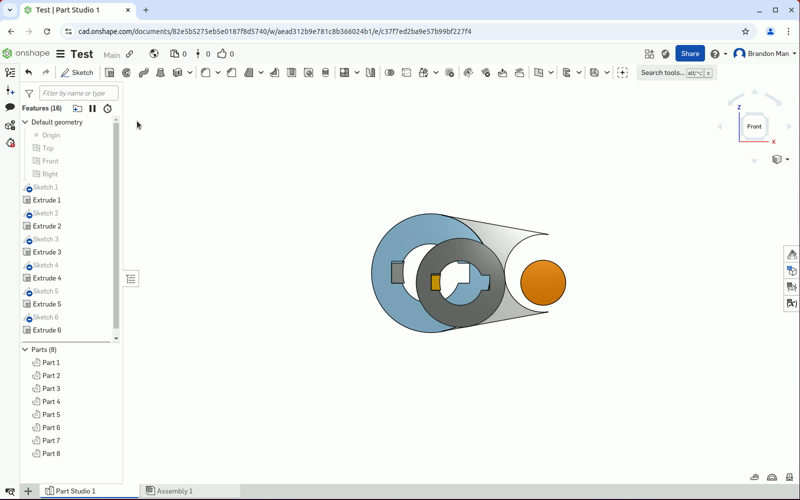
key(shift+h)
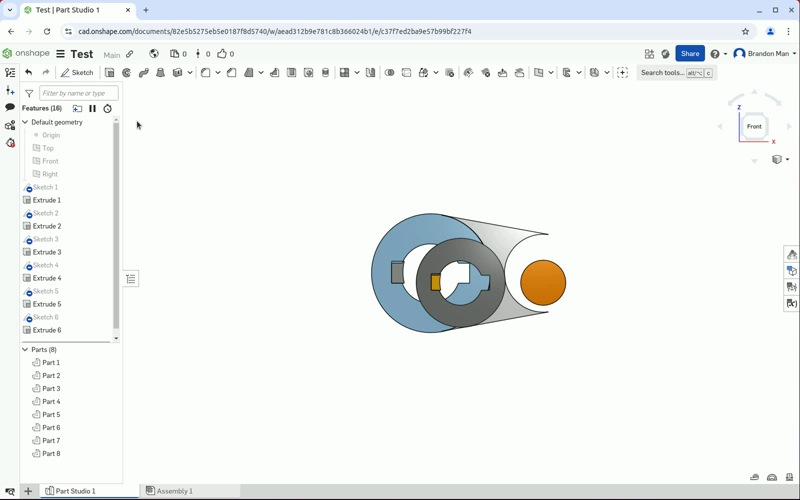
key(shift+h)
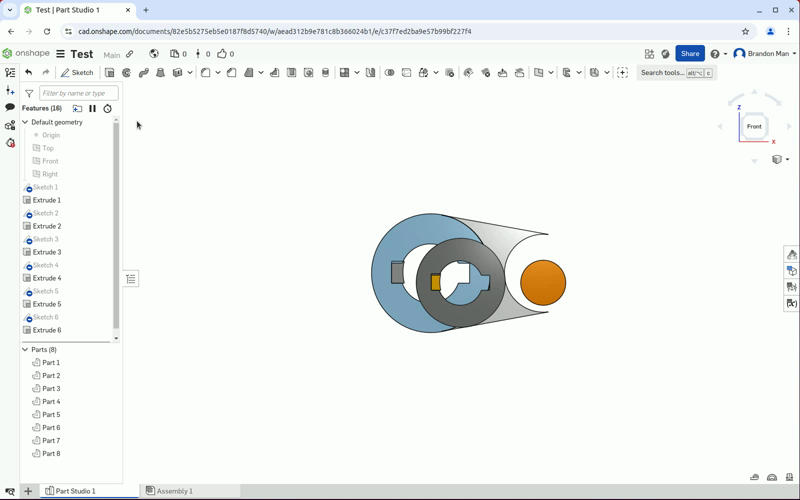
key(shift+7)
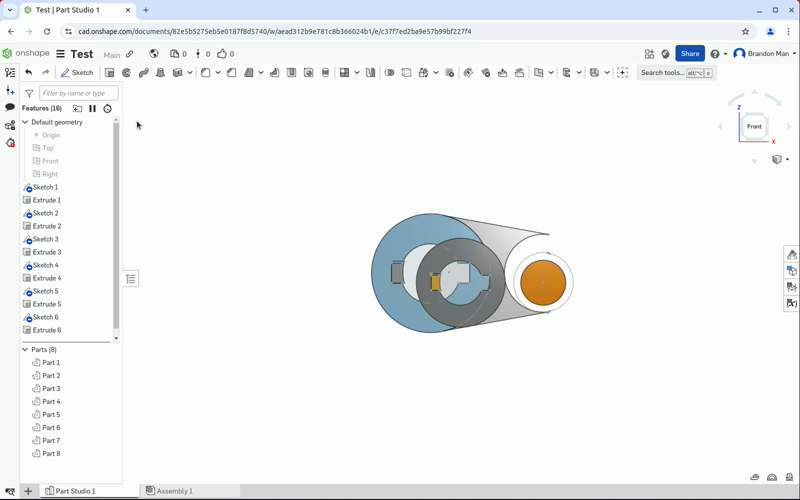
key(left, 2)
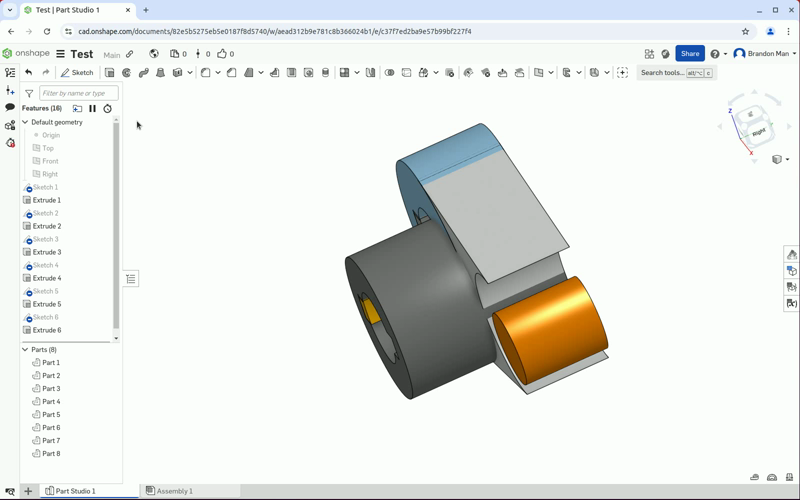
key(down, 2)
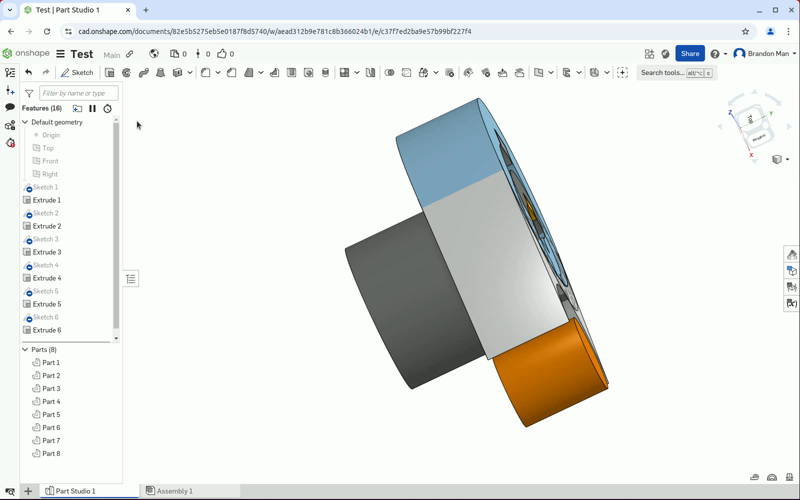
key(up, 2)
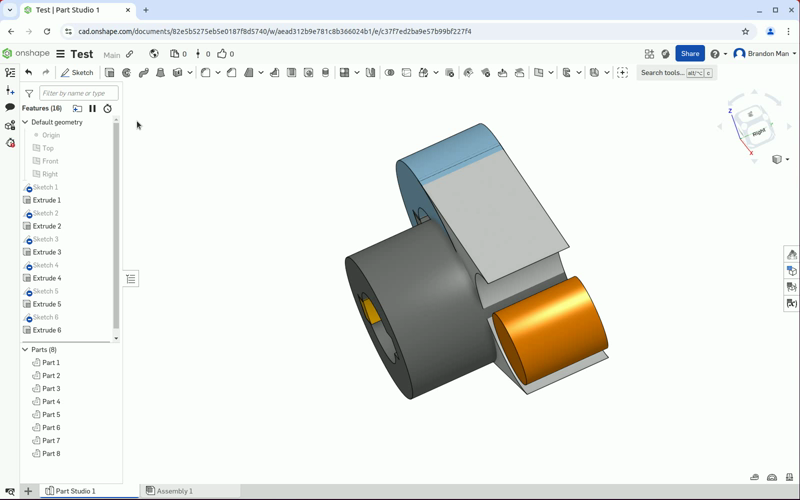
key(right, 2)
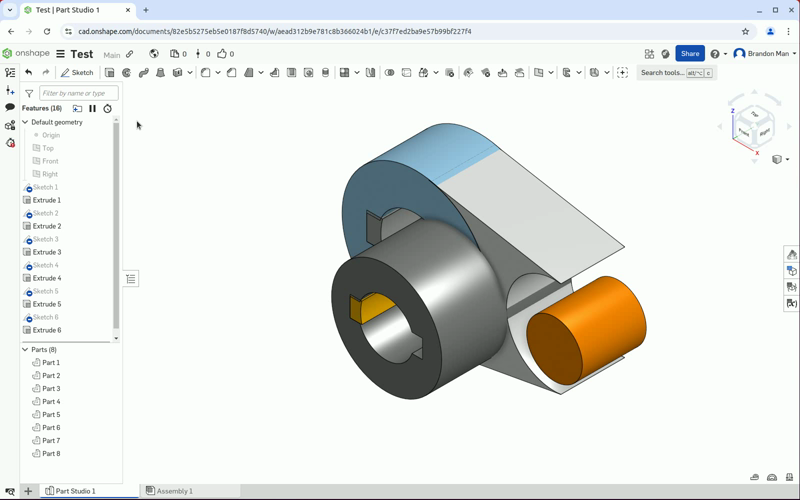
mouse_move(69, 189)
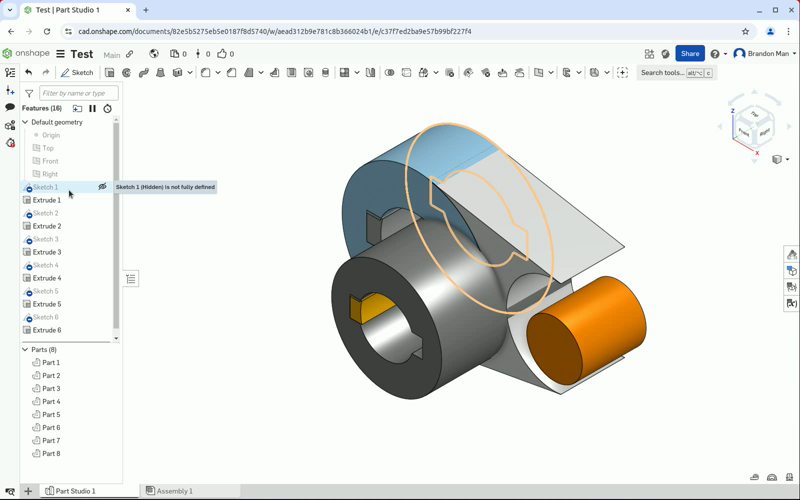
click(69, 189)